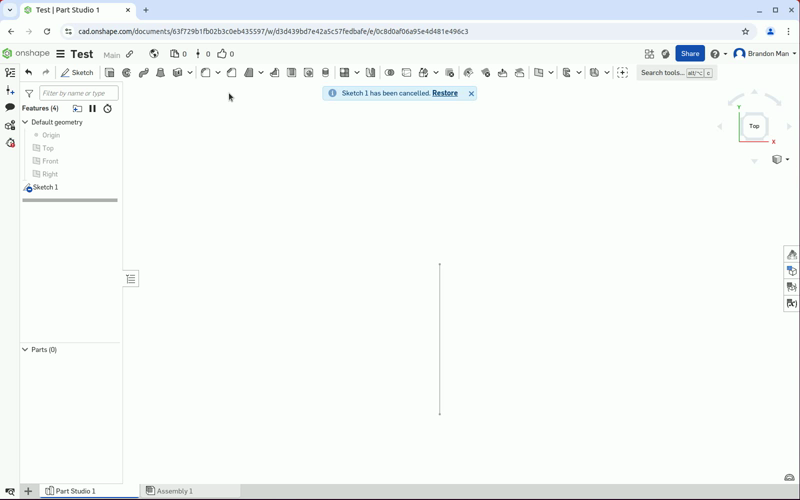
key(shift+h)
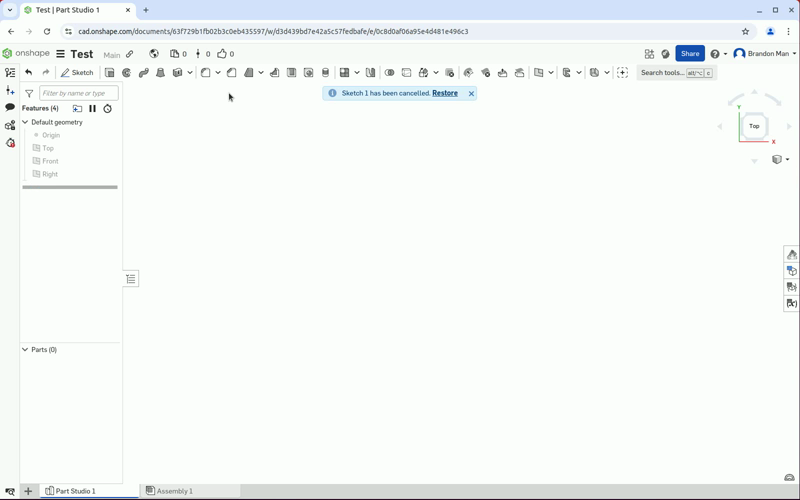
key(shift+s)
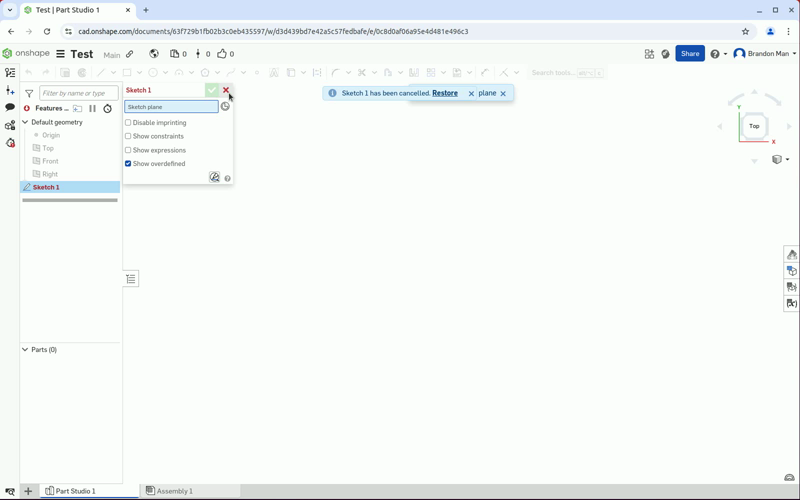
mouse_move(73, 150)
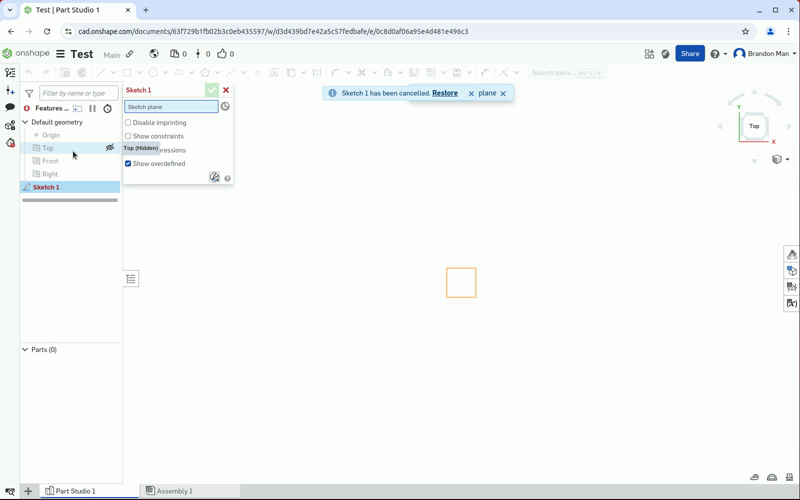
click(73, 150)
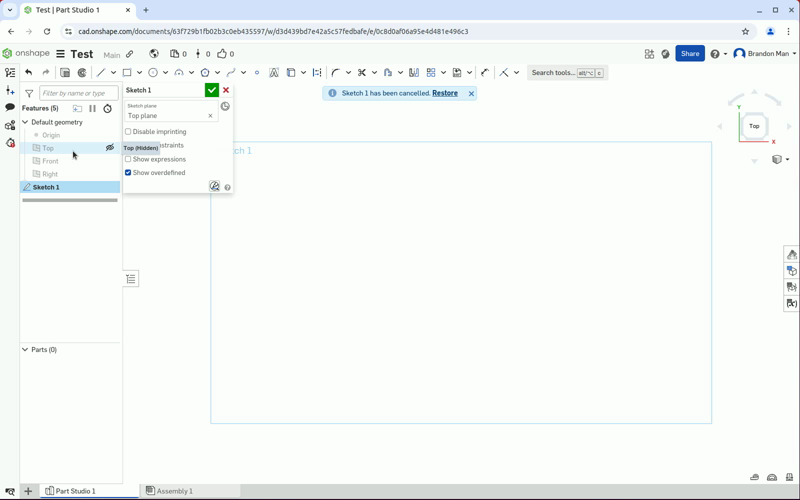
mouse_move(73, 352)
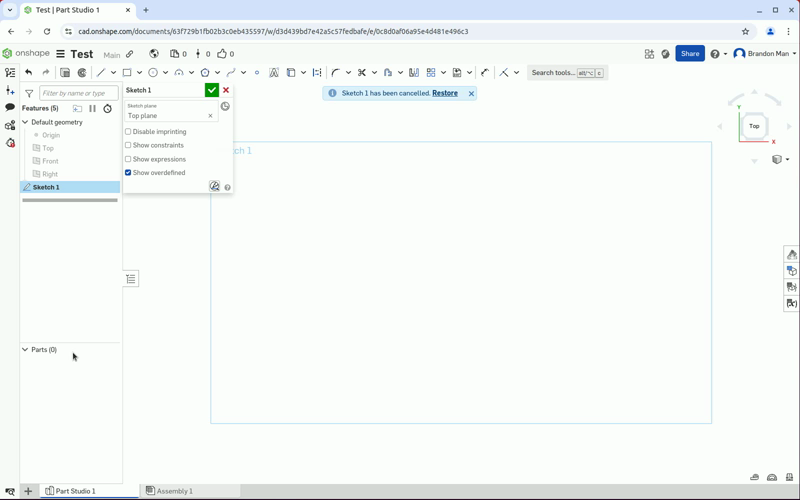
key(y)
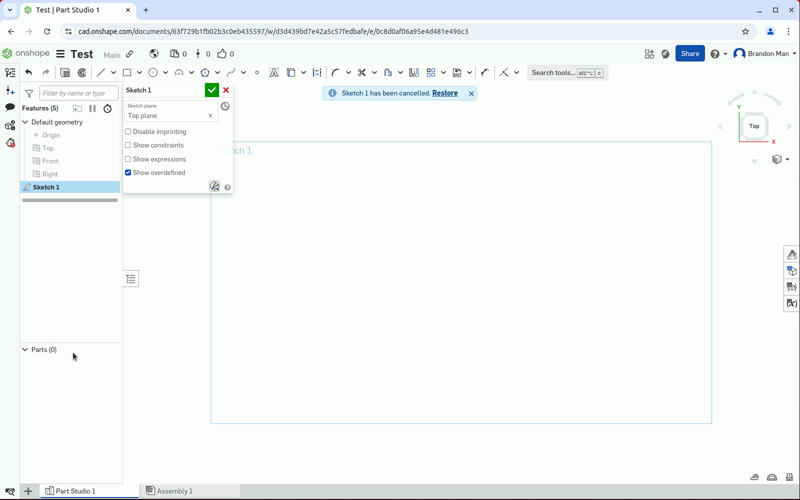
key(l)
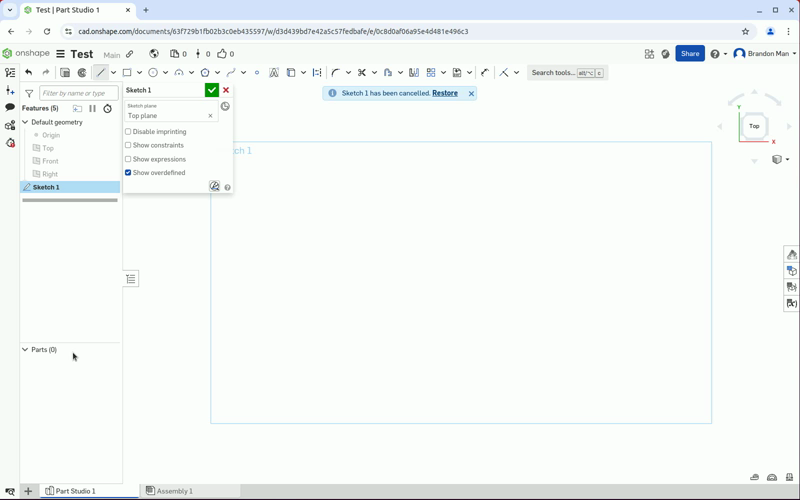
key_down(shift)
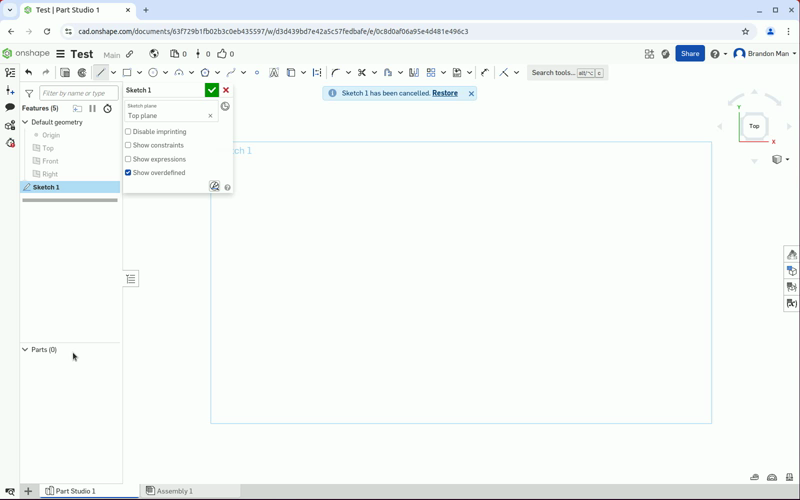
mouse_move(452, 178)
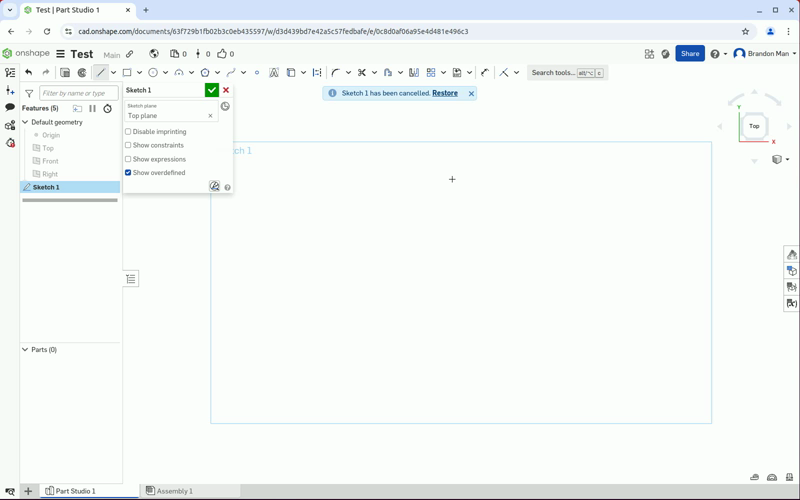
click(452, 178)
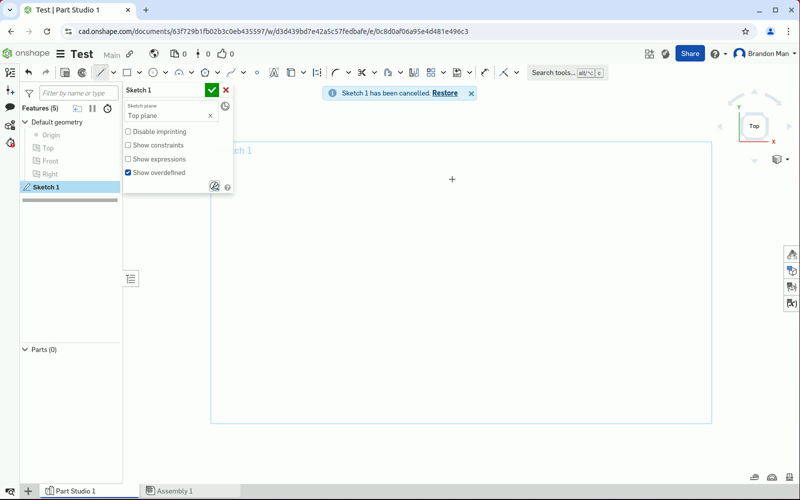
key_up(shift)
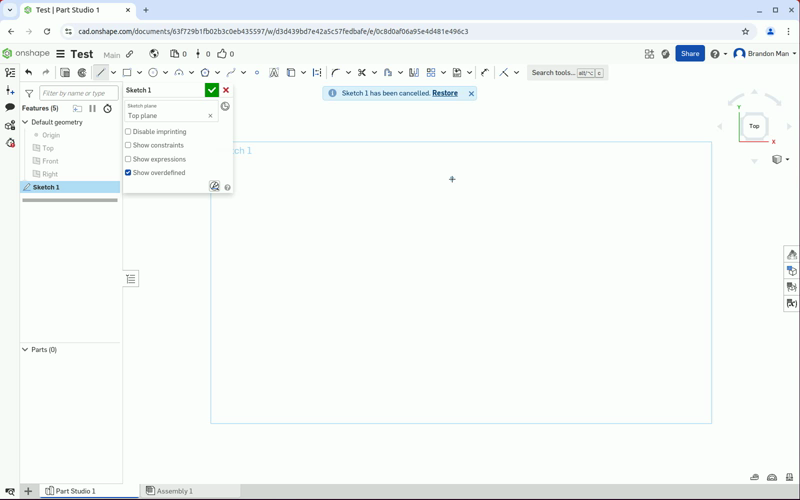
key_down(shift)
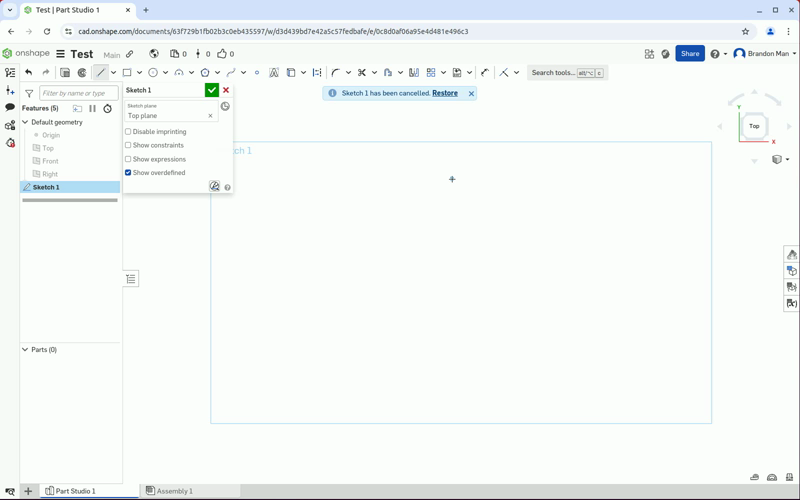
mouse_move(504, 230)
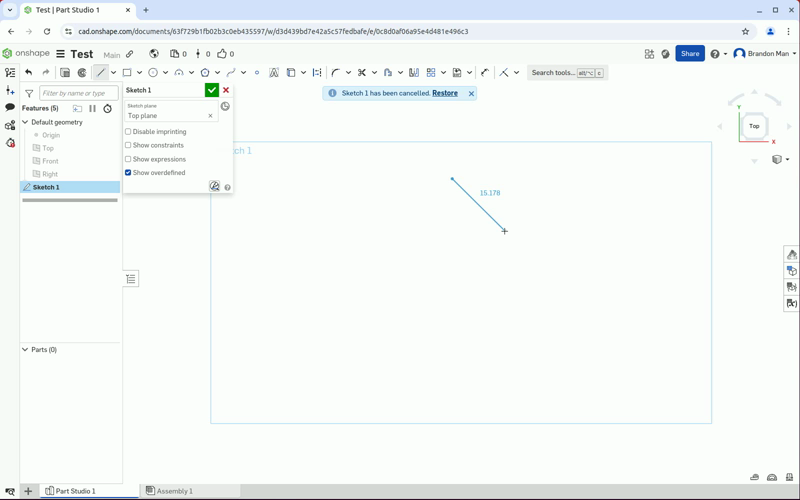
click(504, 230)
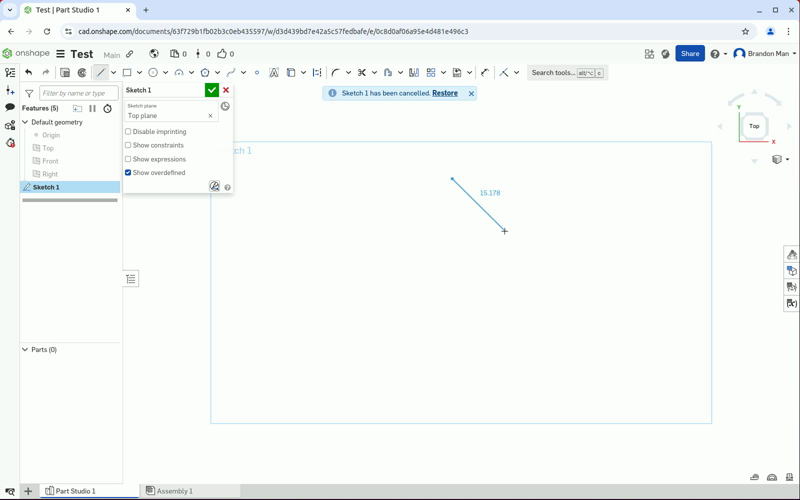
key_up(shift)
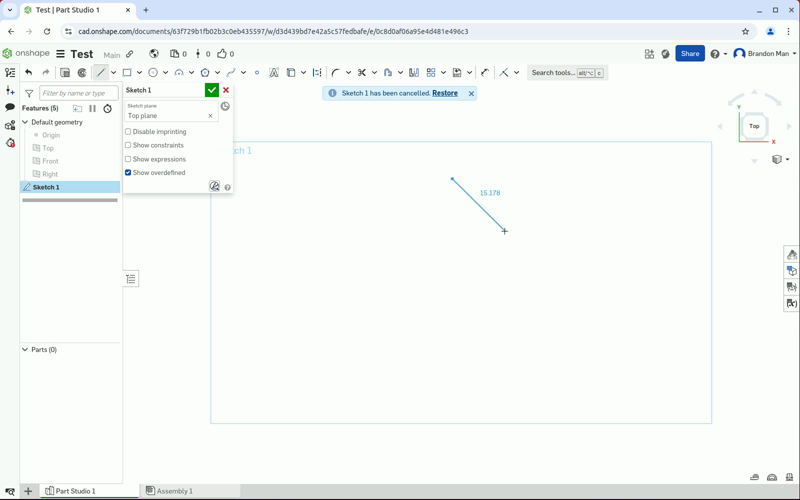
key_down(shift)
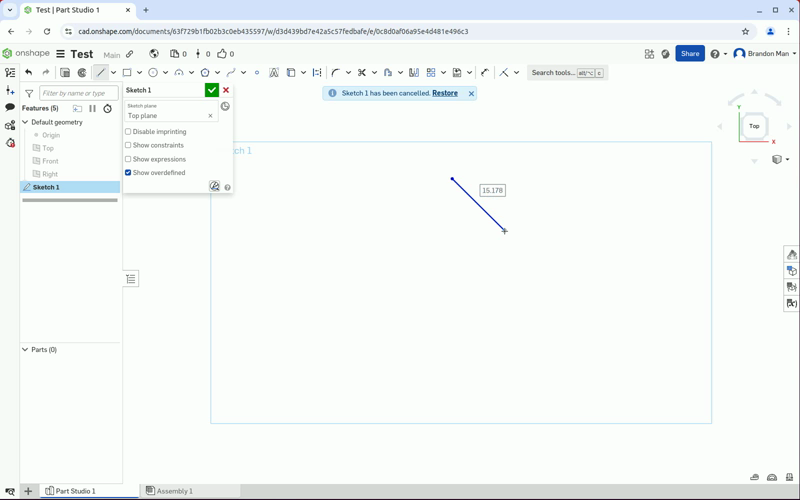
mouse_move(534, 230)
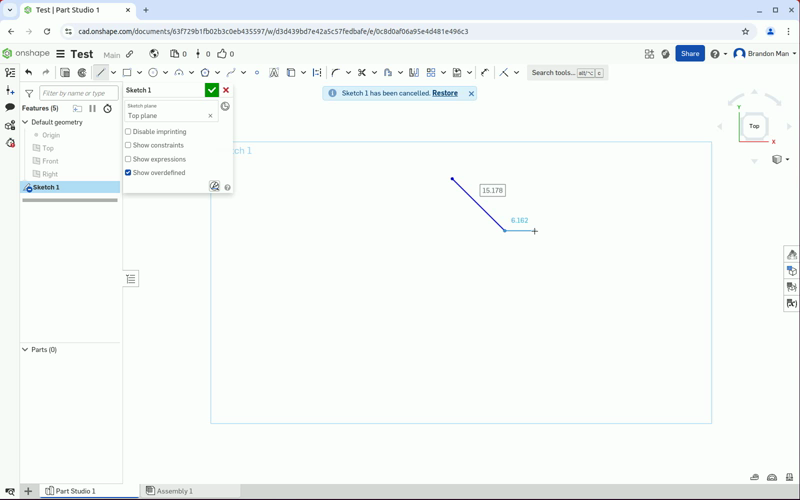
mouse_move(513, 222)
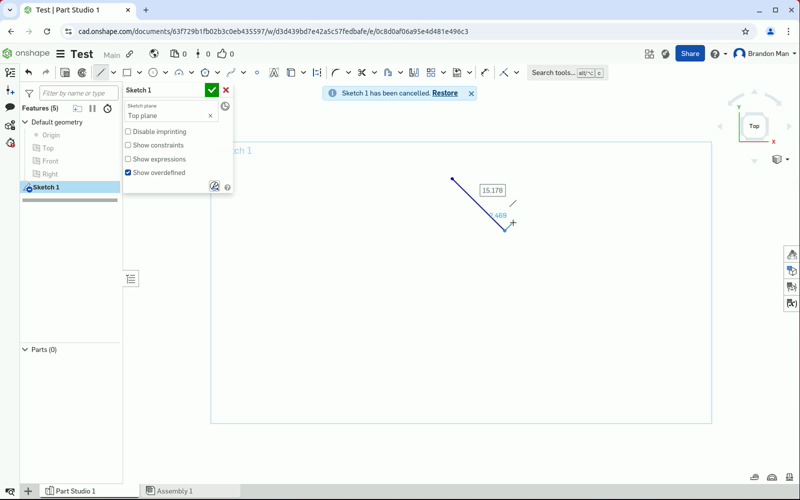
click(513, 222)
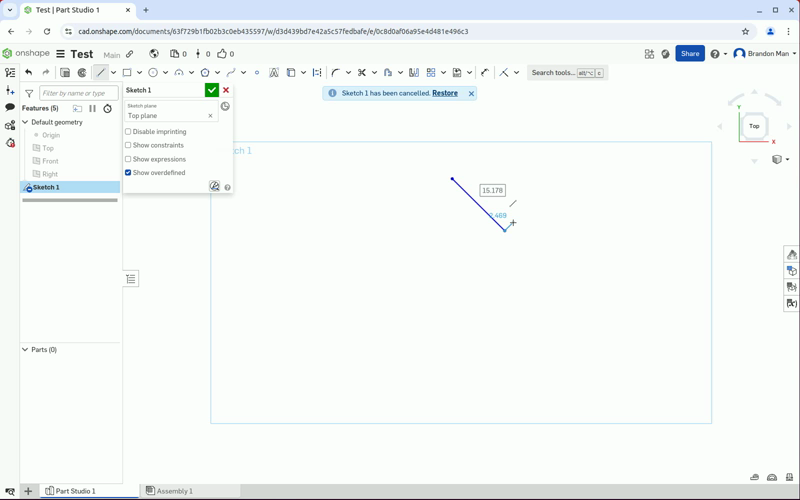
key_up(shift)
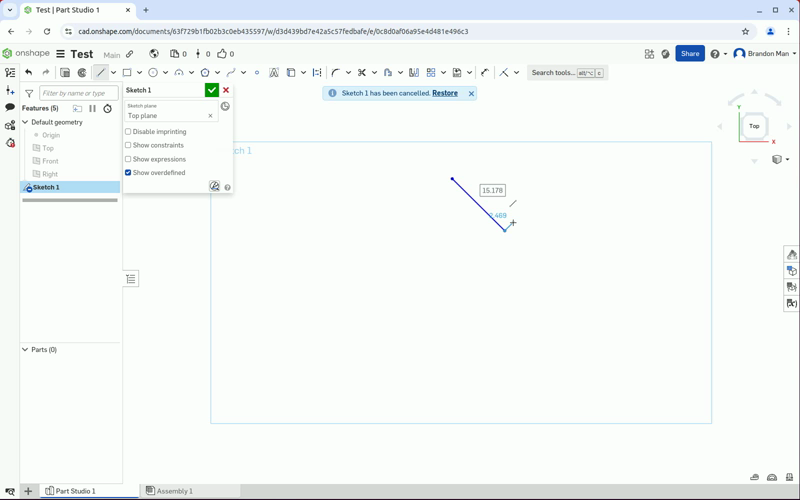
key_down(shift)
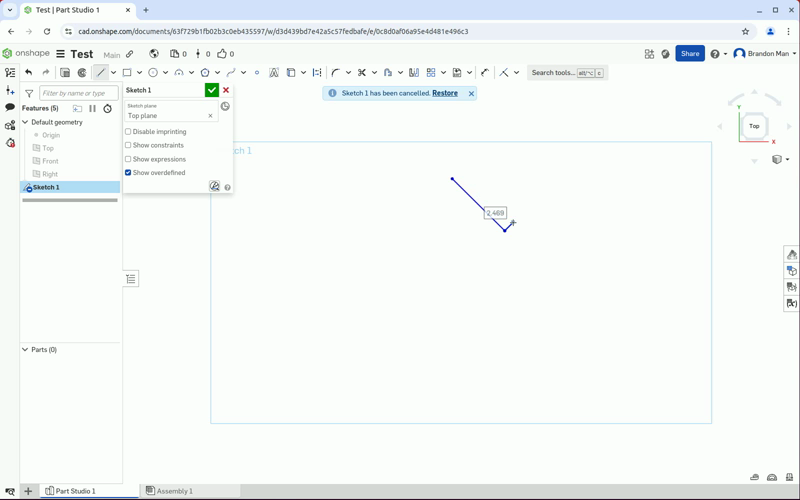
mouse_move(469, 178)
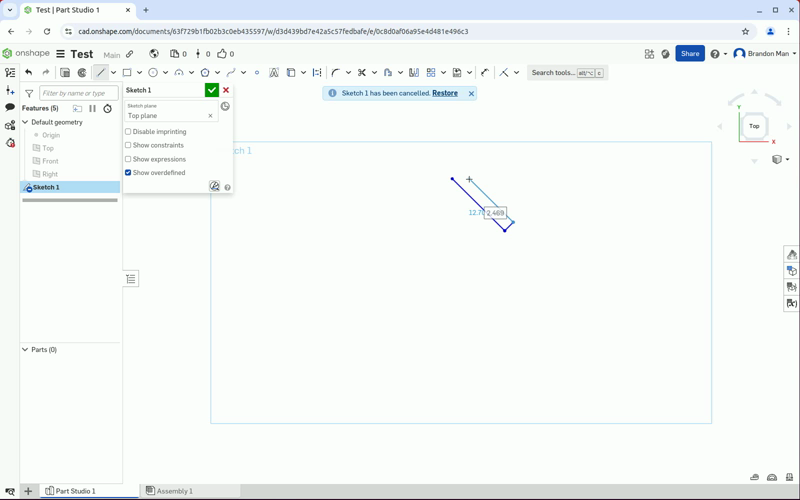
click(469, 178)
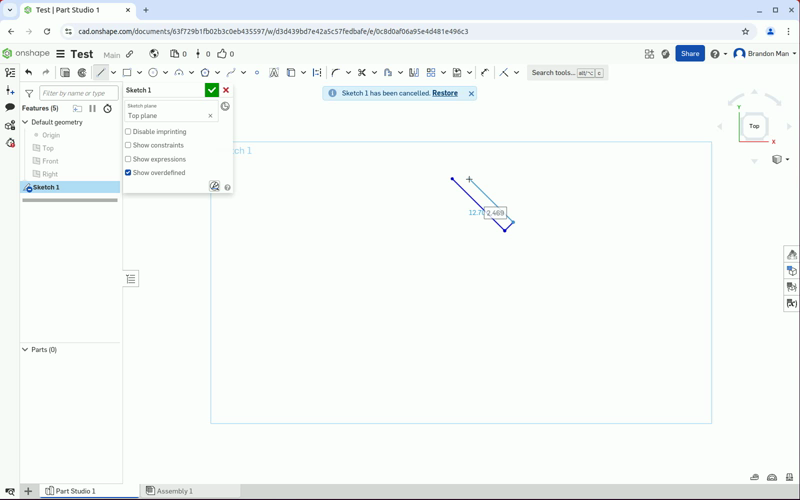
key_up(shift)
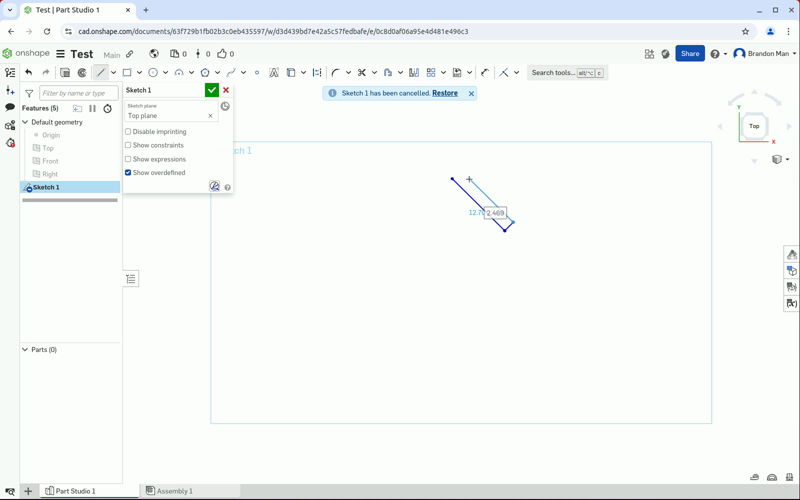
mouse_move(499, 178)
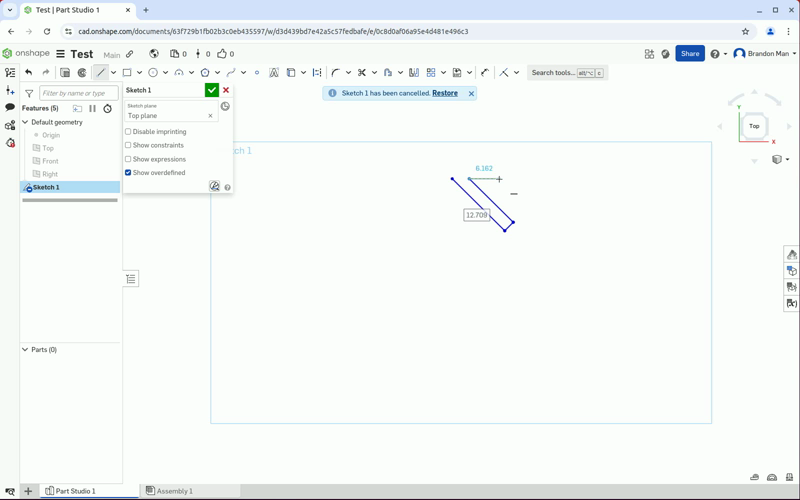
key_down(shift)
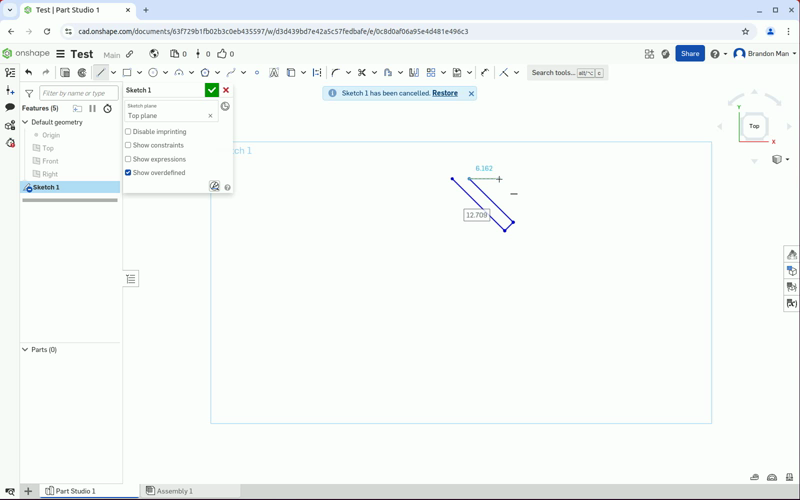
mouse_move(452, 178)
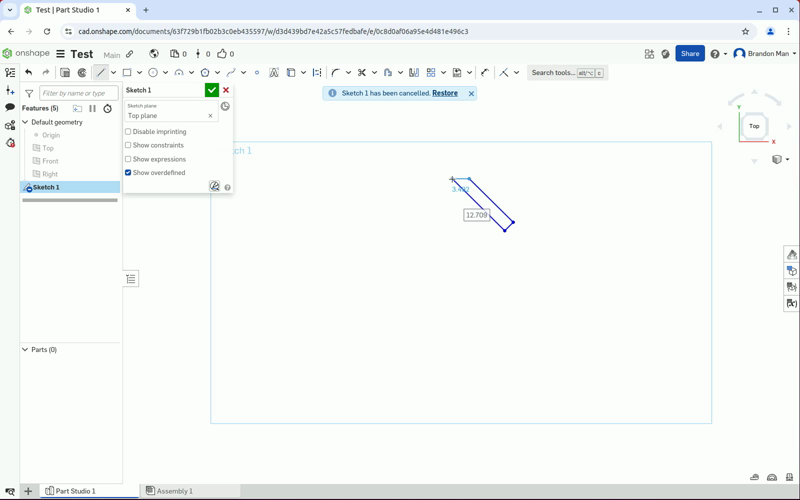
key_up(shift)
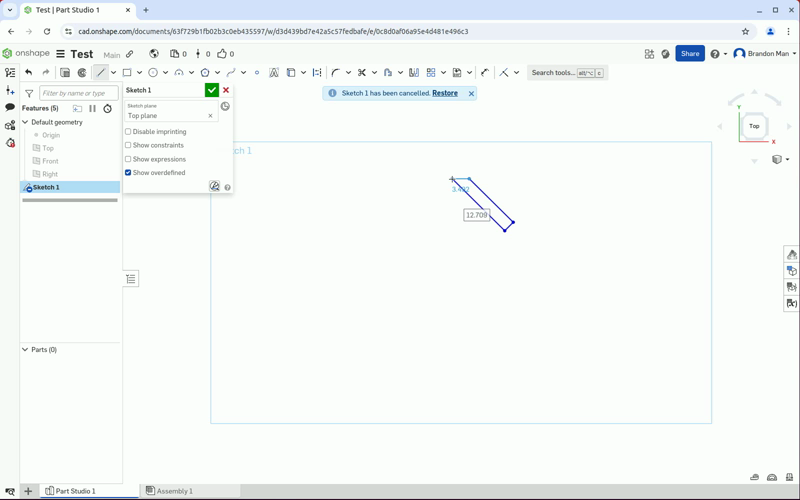
click(452, 178)
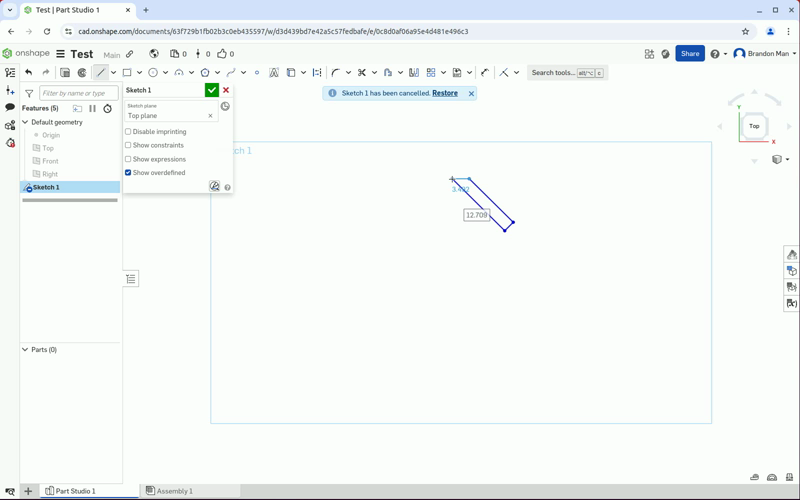
key(esc)
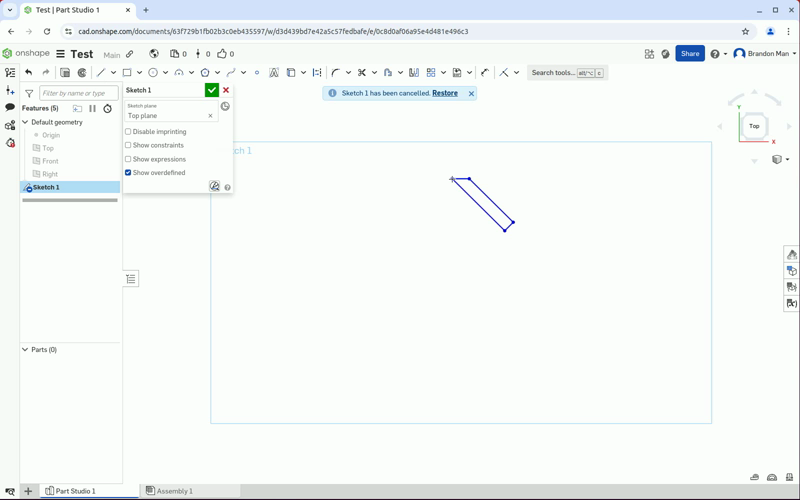
mouse_move(495, 219)
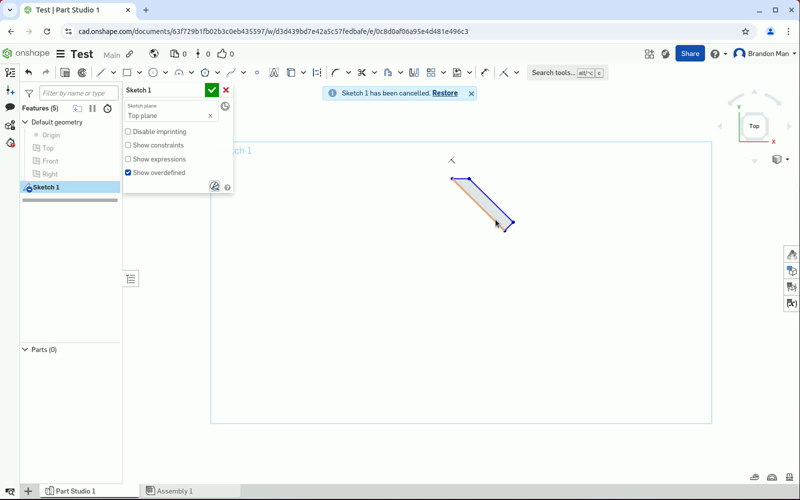
scroll(6)
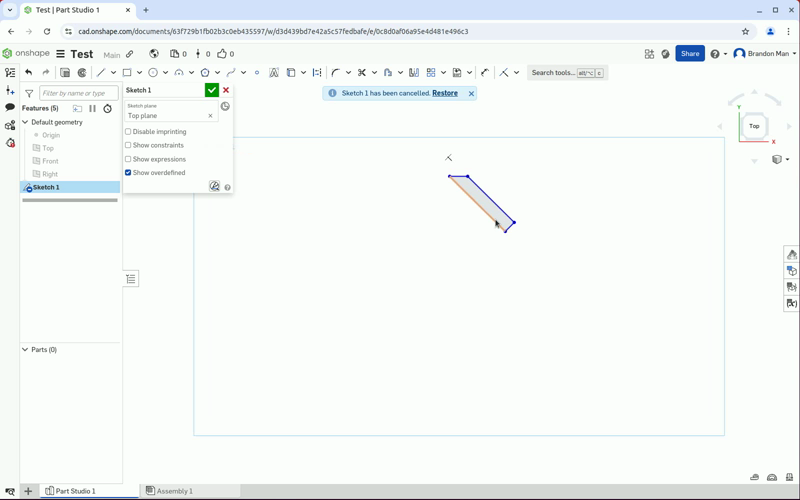
scroll(6)
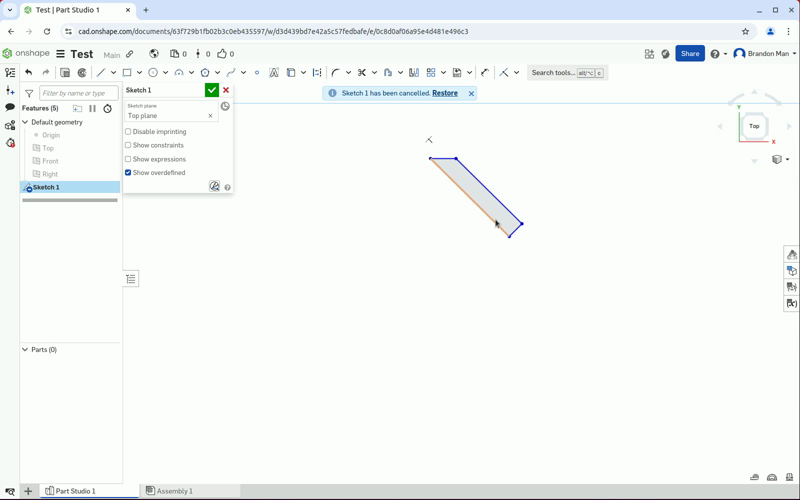
scroll(6)
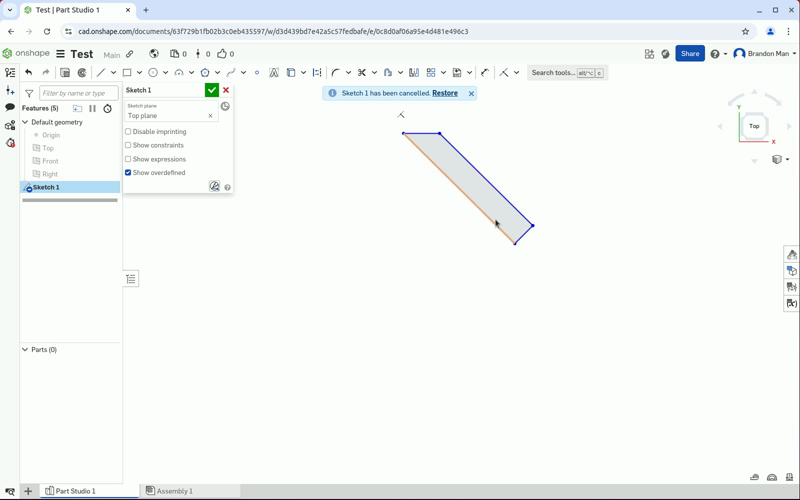
scroll(6)
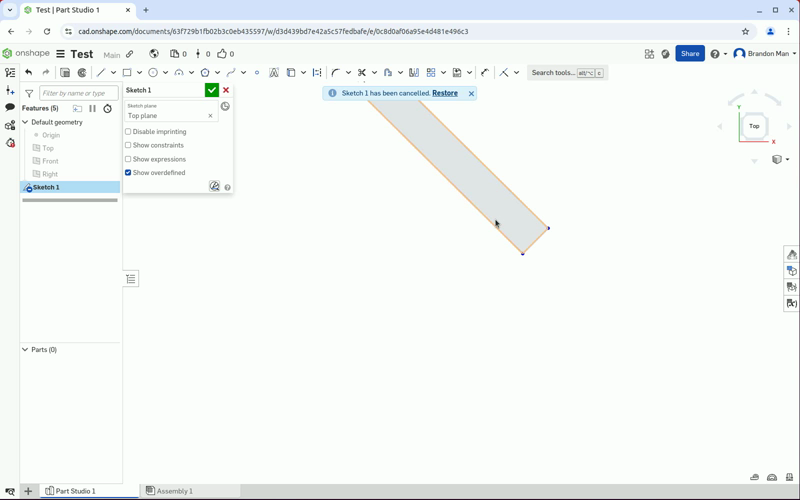
scroll(6)
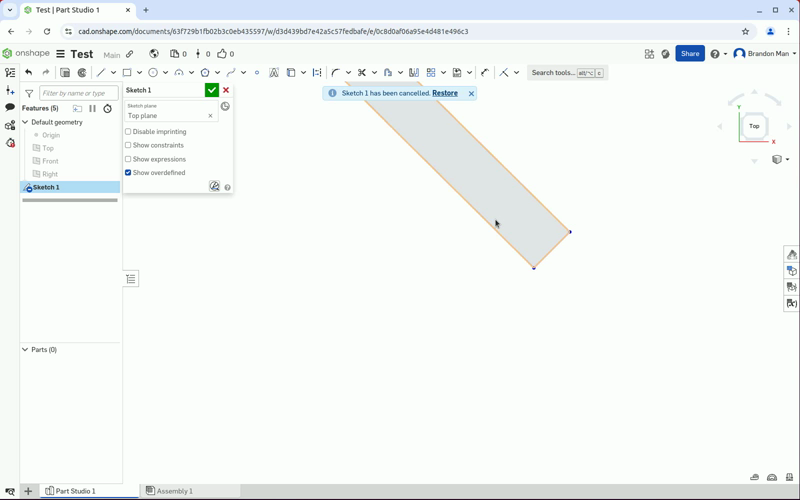
scroll(6)
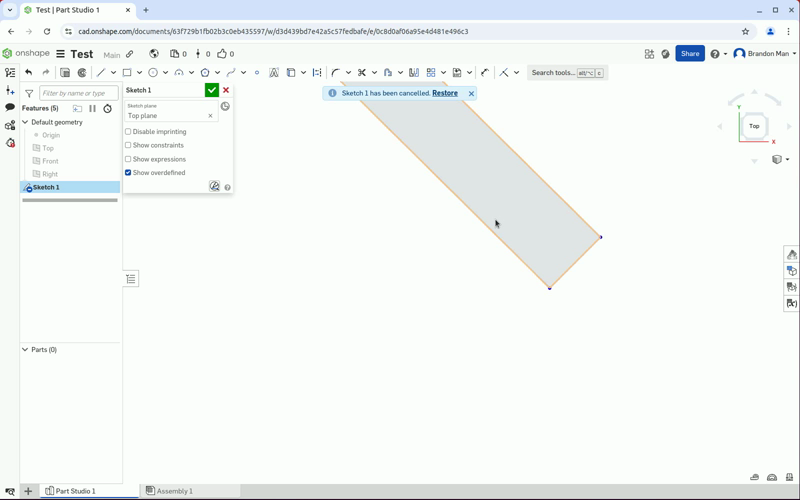
scroll(6)
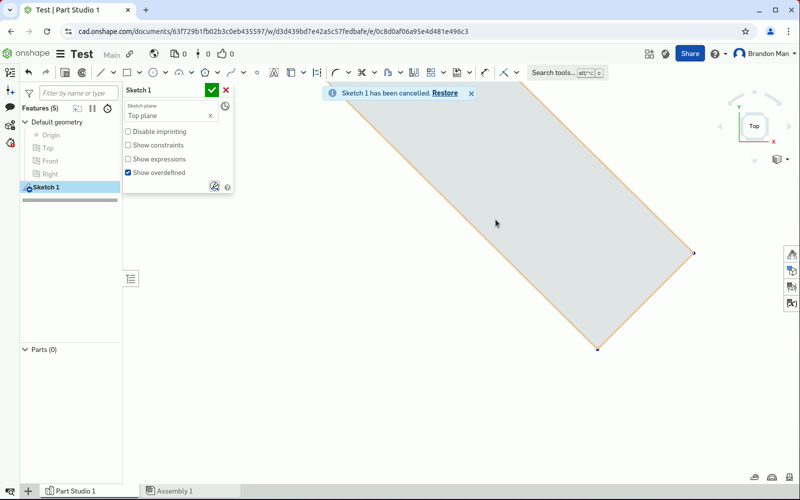
click(495, 219)
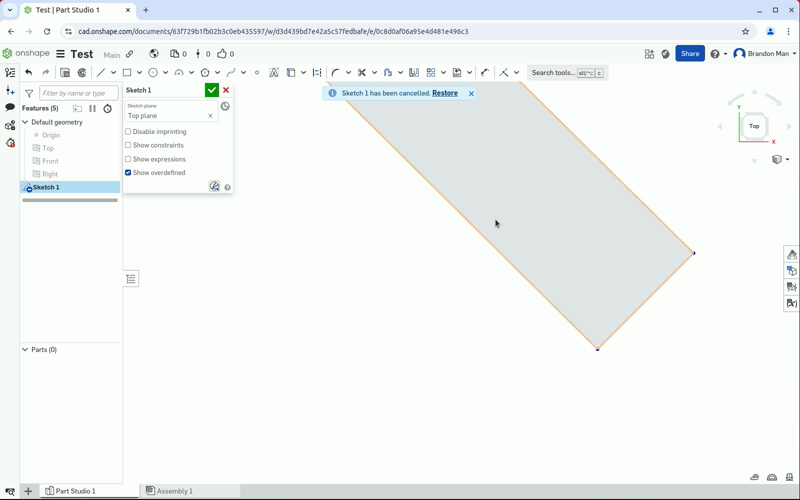
scroll(-6)
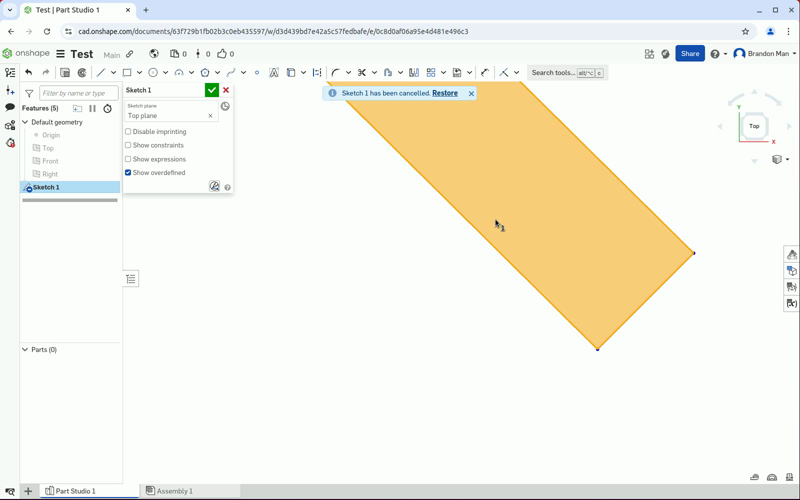
scroll(-6)
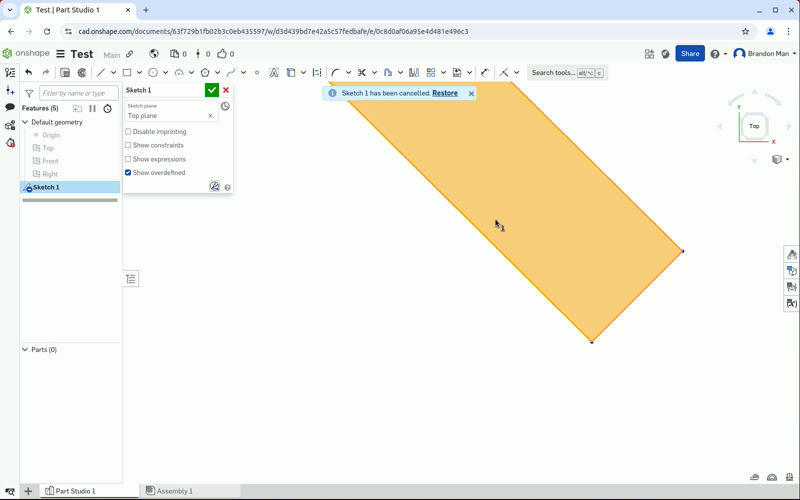
scroll(-6)
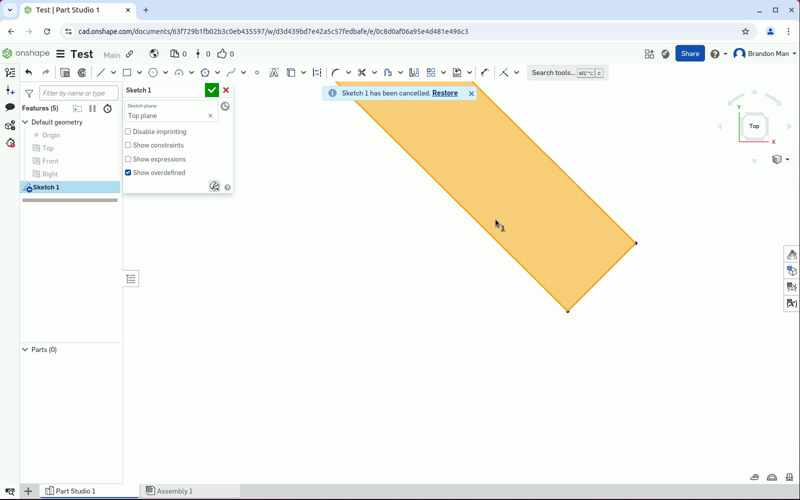
scroll(-6)
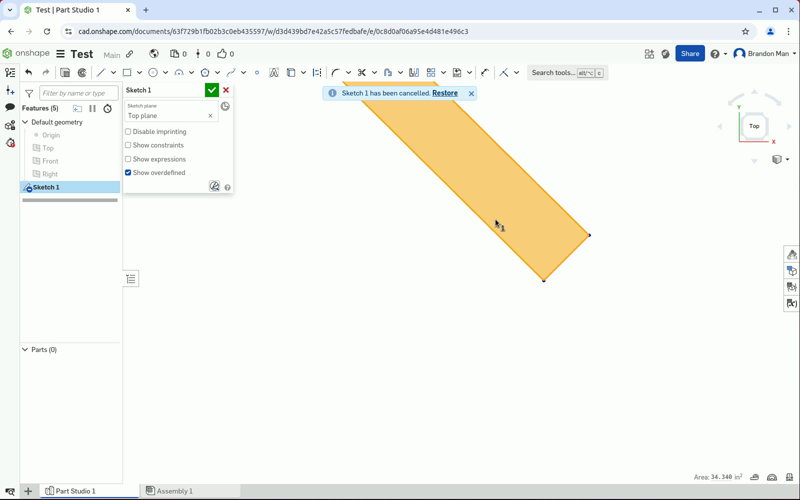
scroll(-6)
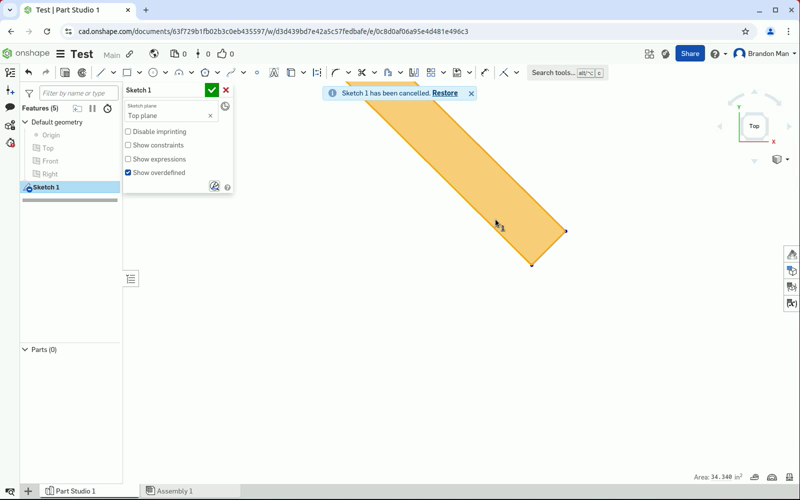
scroll(-6)
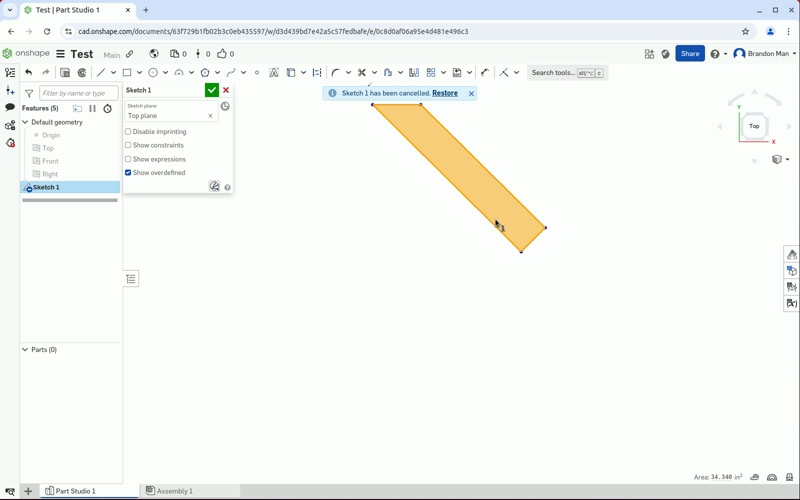
scroll(-6)
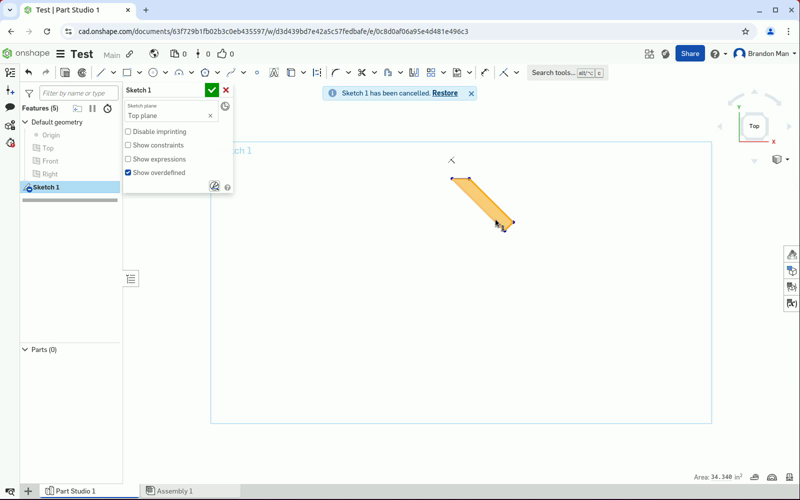
mouse_move(73, 352)
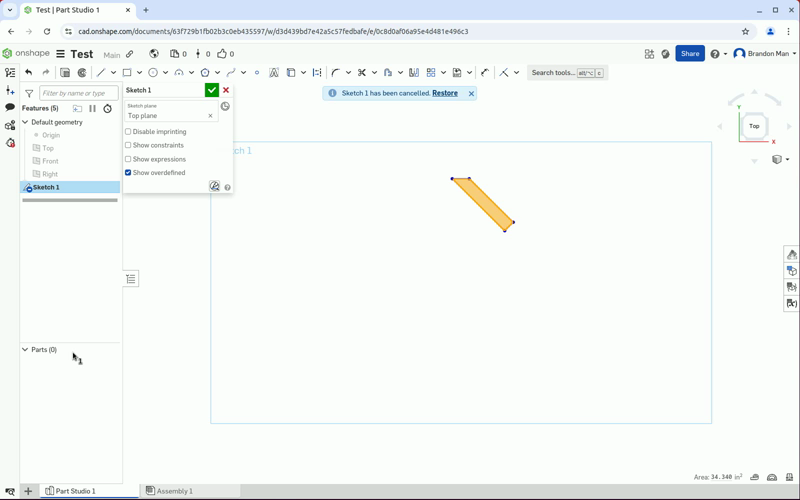
key(shift+y)
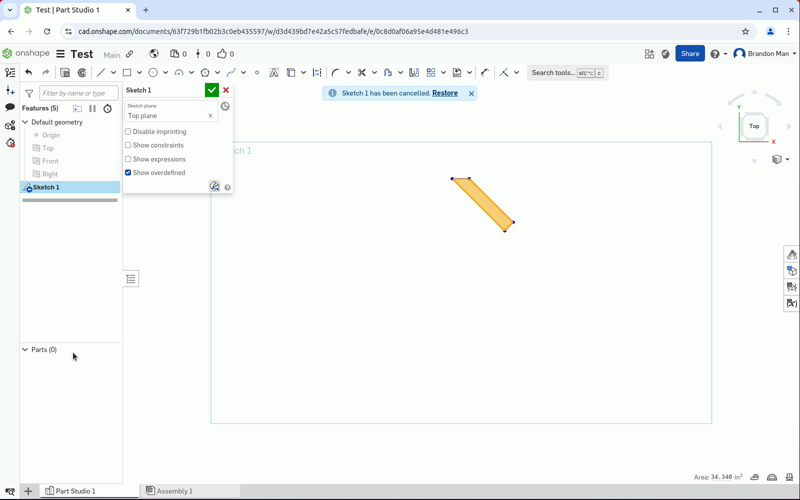
key(shift+e)
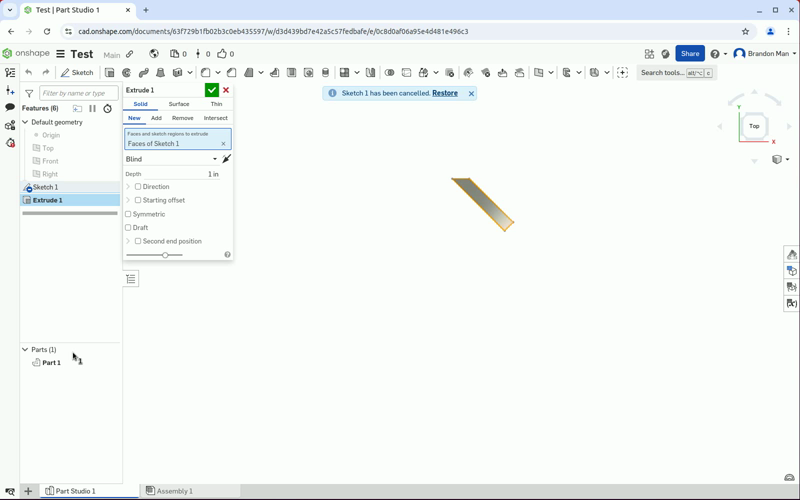
mouse_move(143, 106)
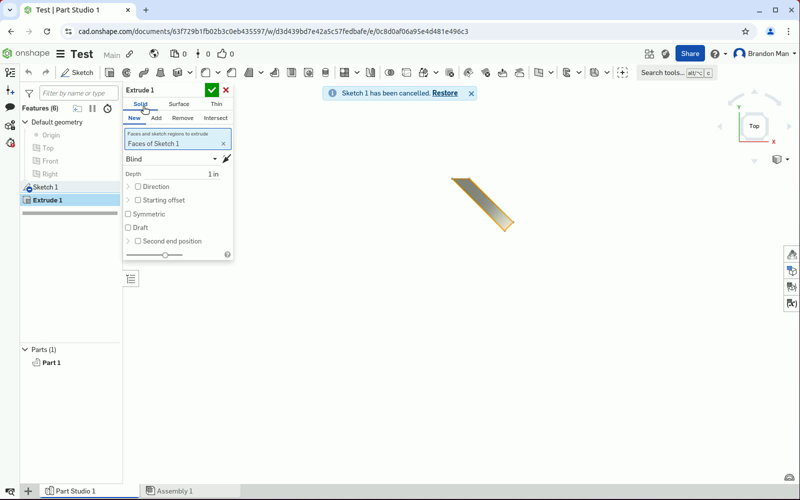
click(143, 106)
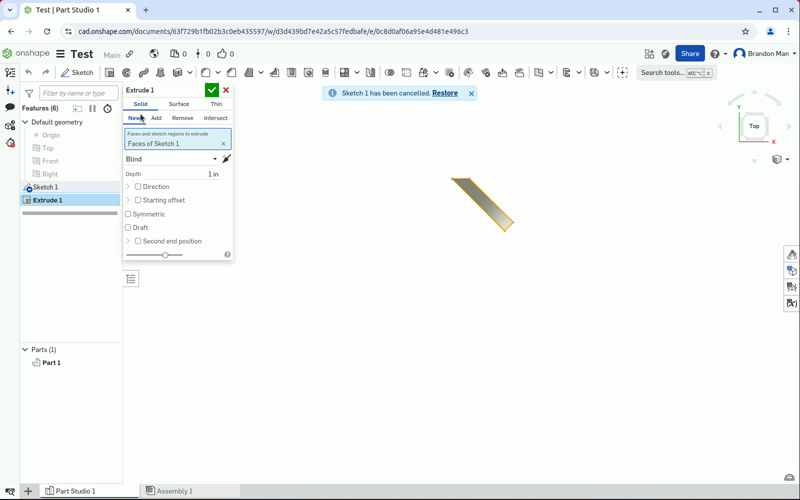
mouse_move(137, 120)
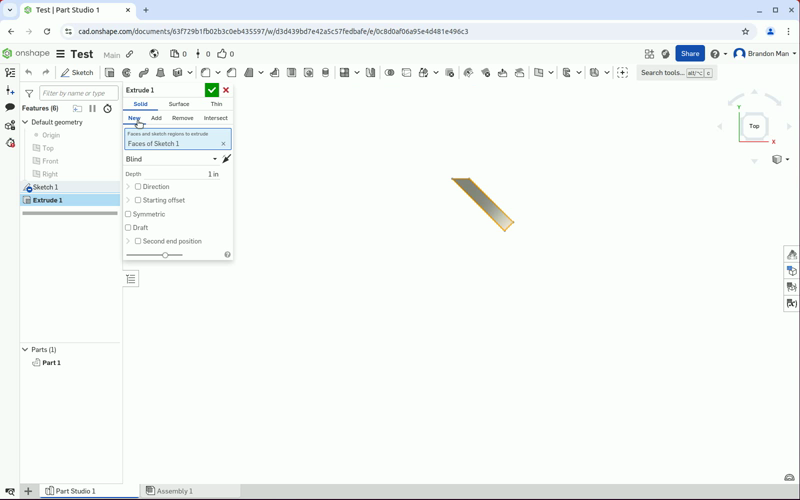
click(137, 120)
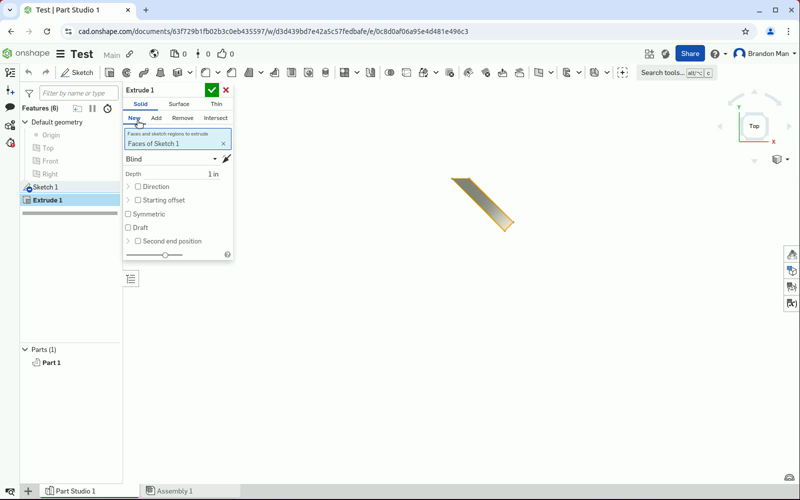
key(tab, 4)
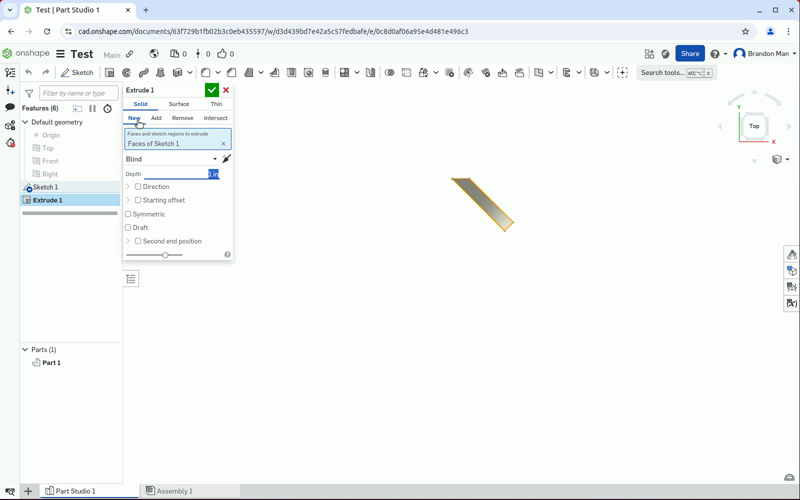
text(1.685)
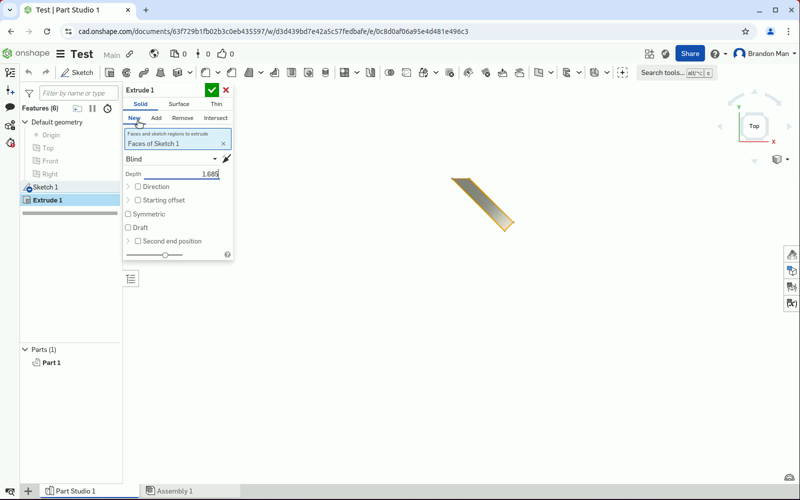
key(enter)
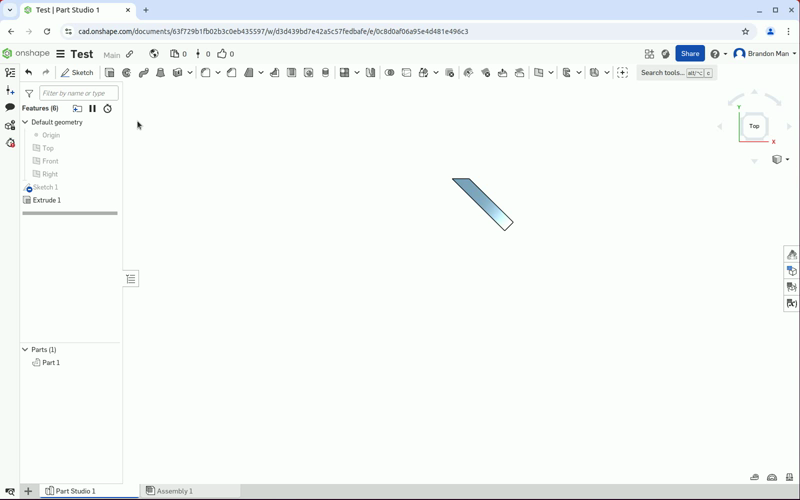
key(shift+h)
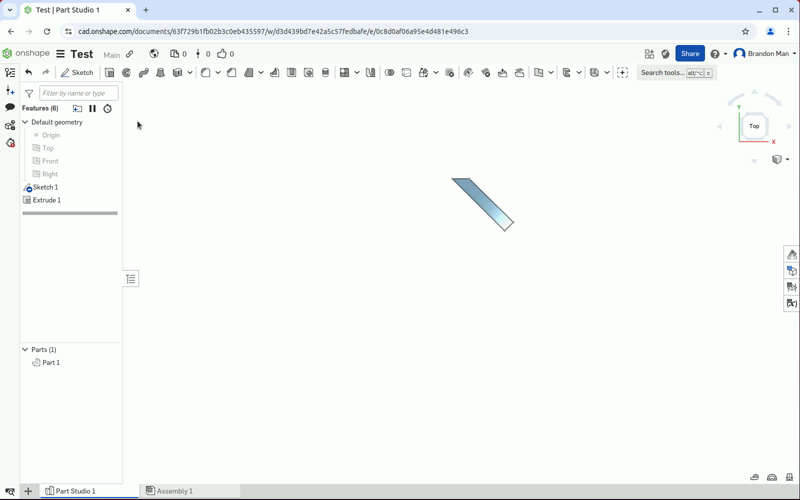
key(shift+h)
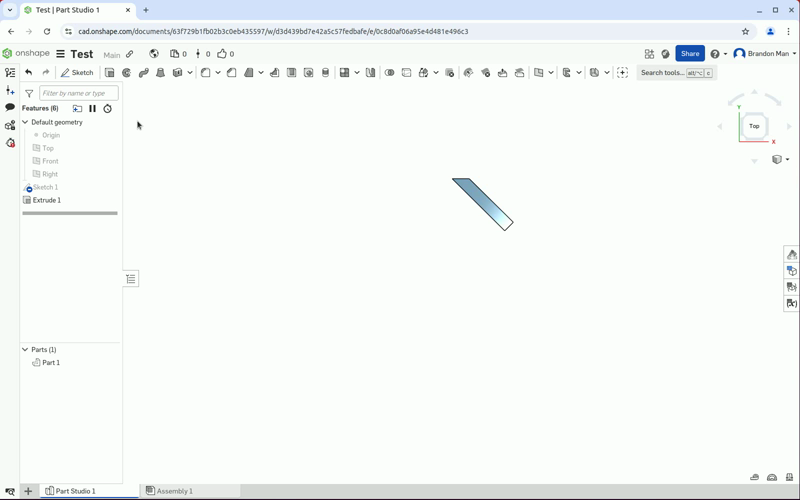
mouse_move(73, 189)
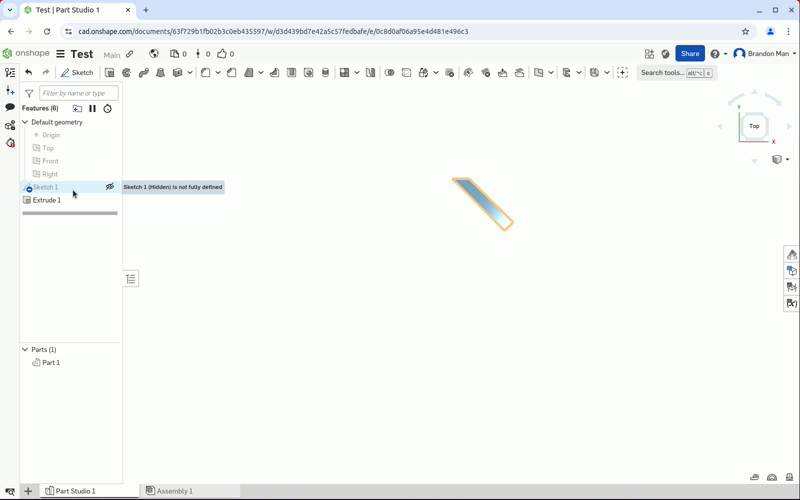
click(73, 189)
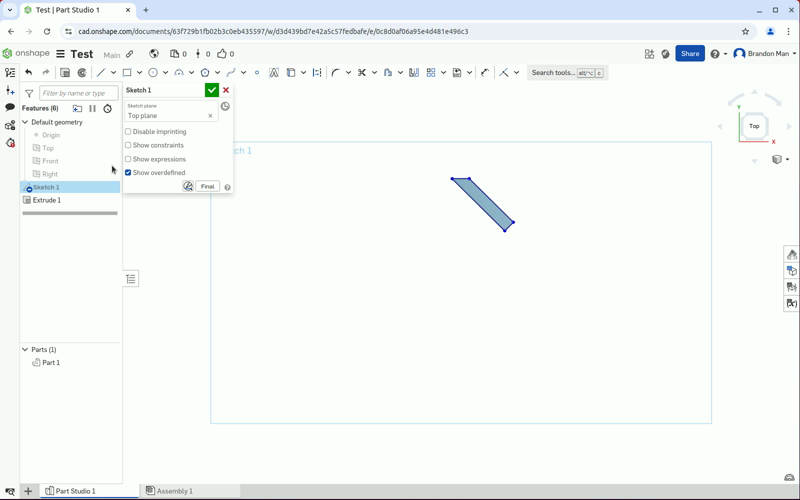
mouse_move(229, 92)
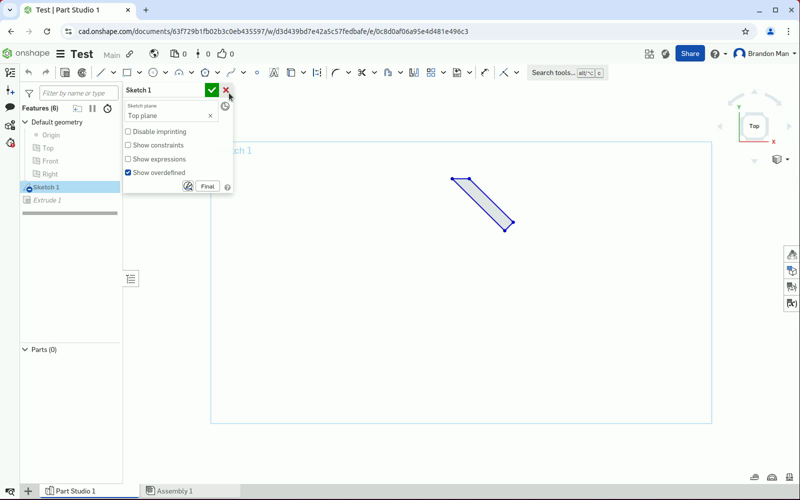
click(229, 92)
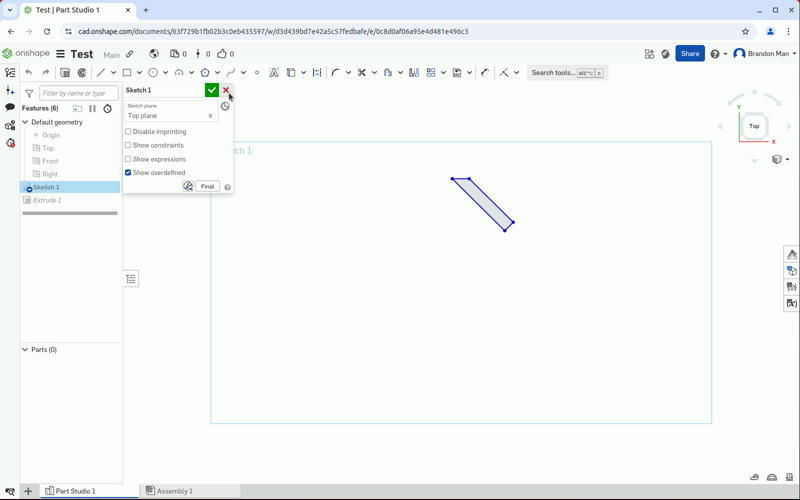
key(shift+s)
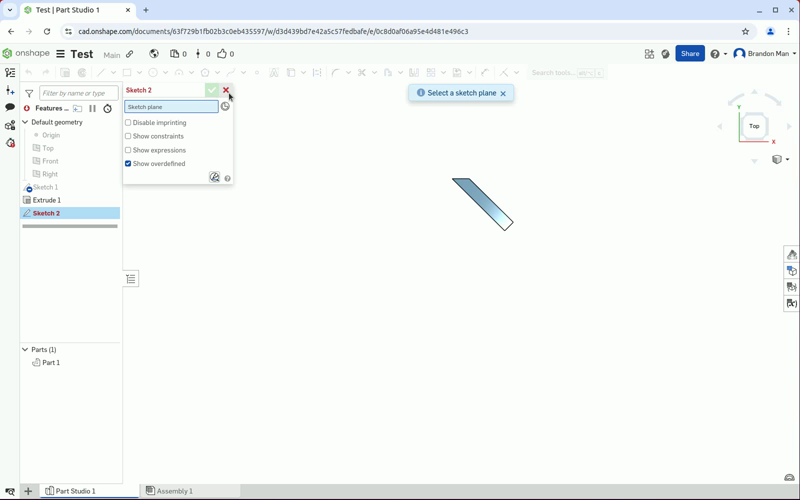
mouse_move(73, 150)
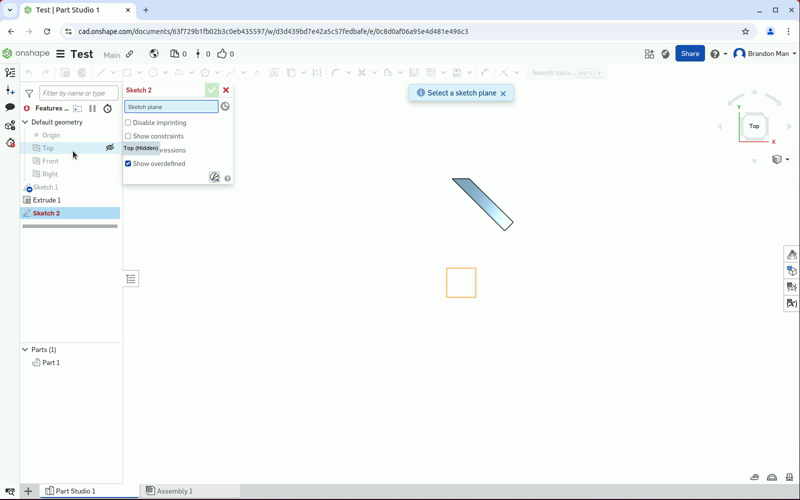
click(73, 150)
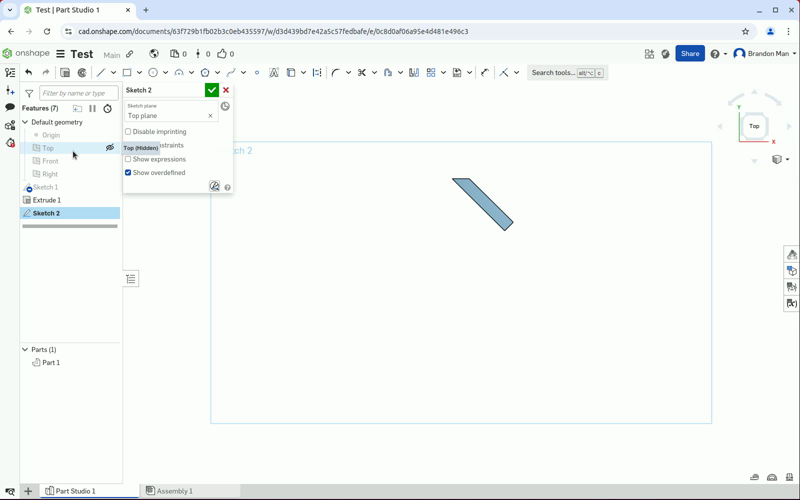
mouse_move(73, 352)
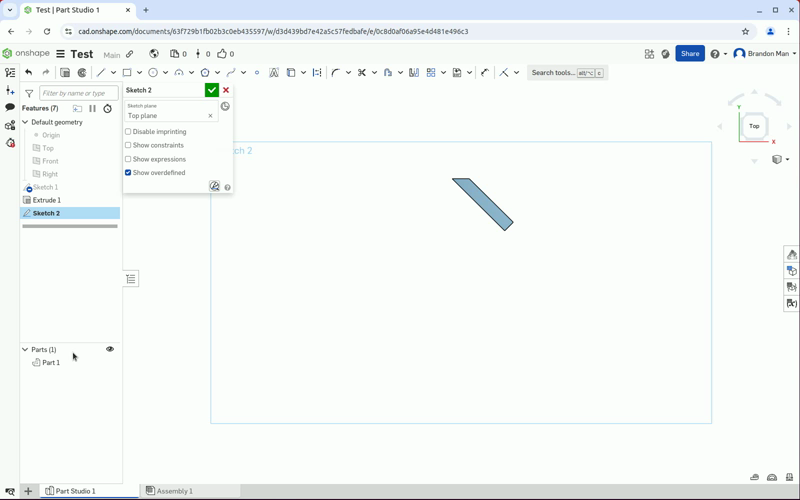
key(y)
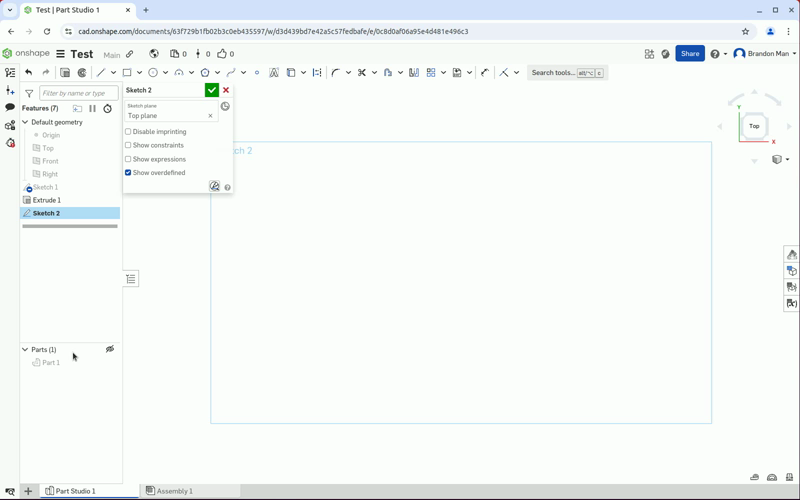
key(l)
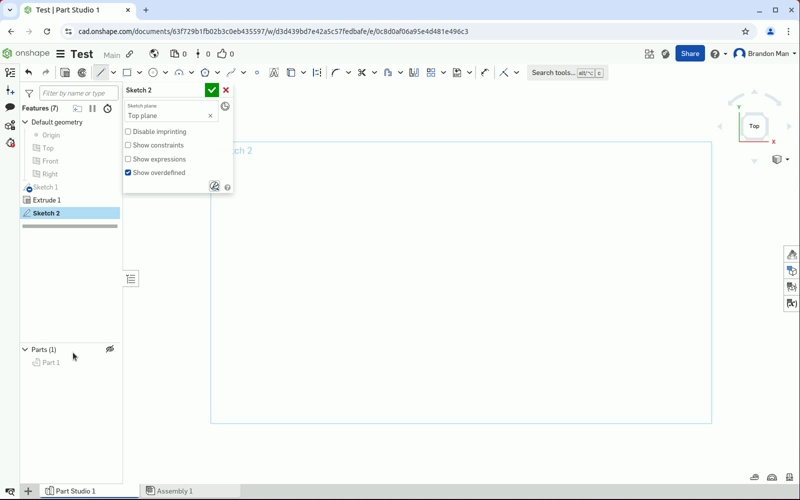
key_down(shift)
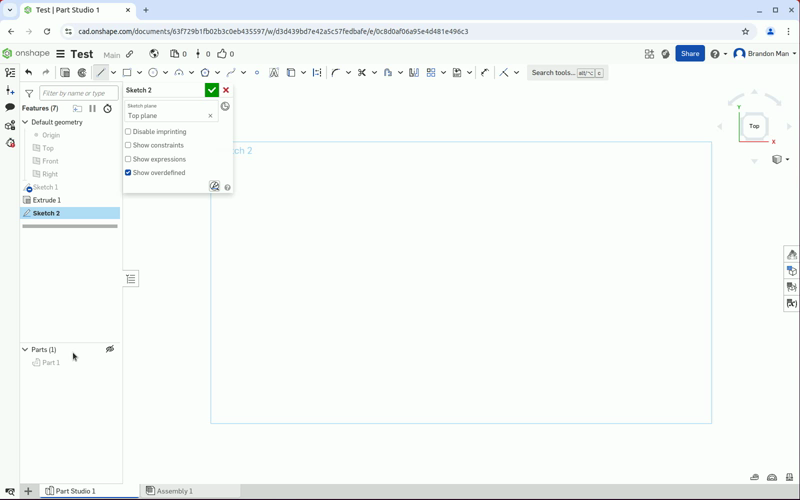
mouse_move(505, 230)
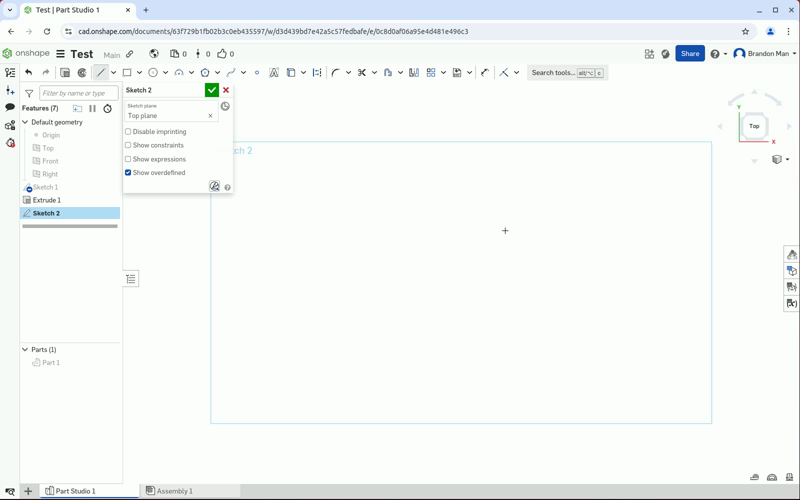
click(505, 230)
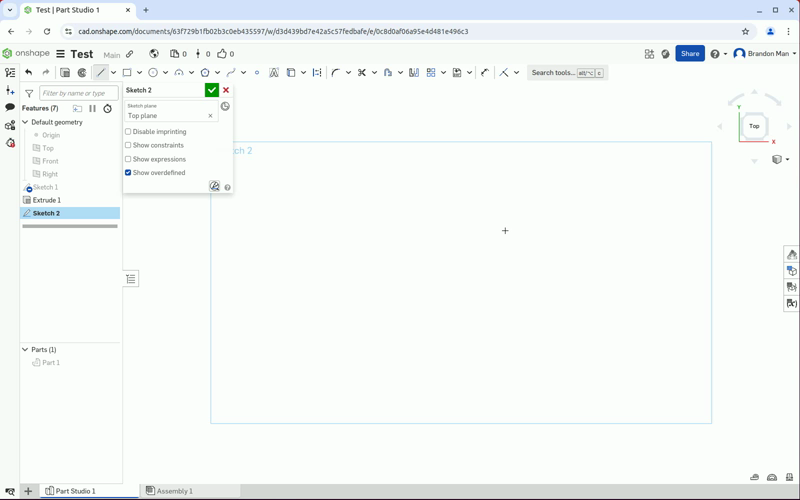
key_up(shift)
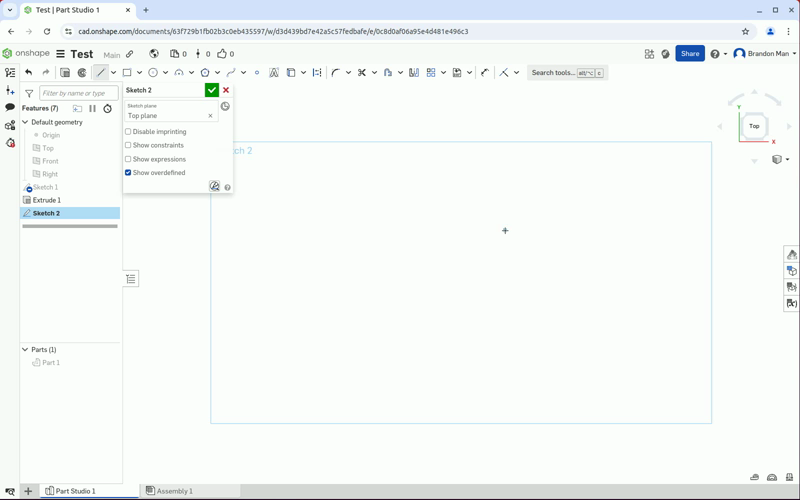
key_down(shift)
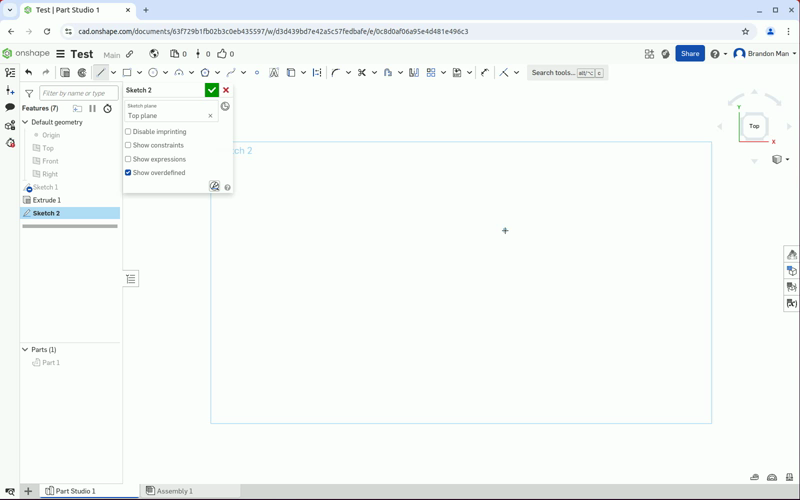
mouse_move(535, 230)
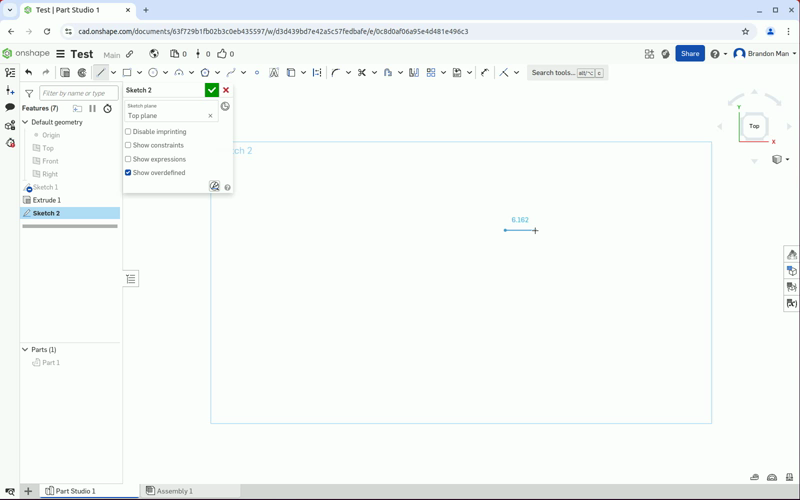
mouse_move(514, 238)
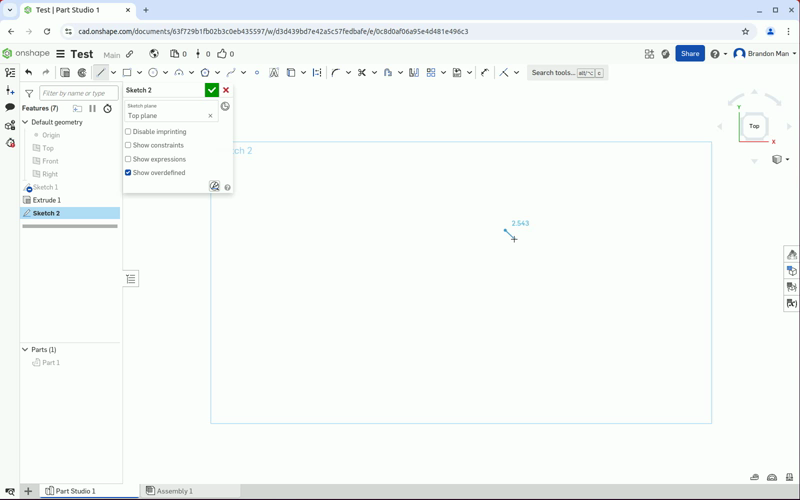
click(514, 238)
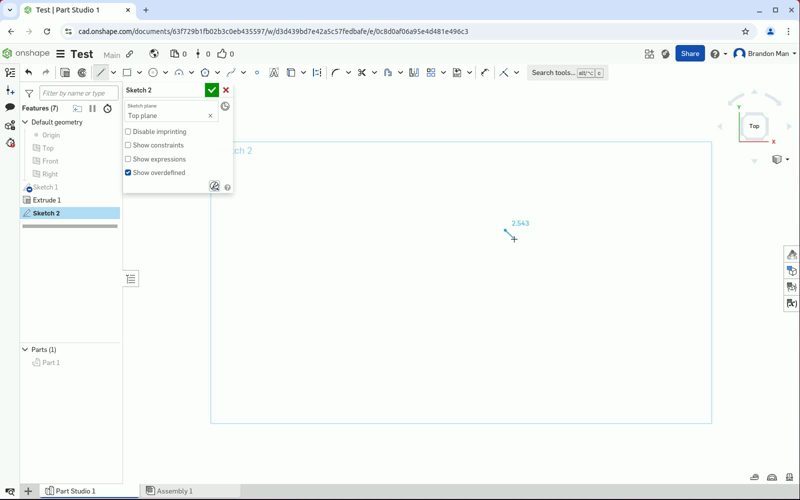
key_up(shift)
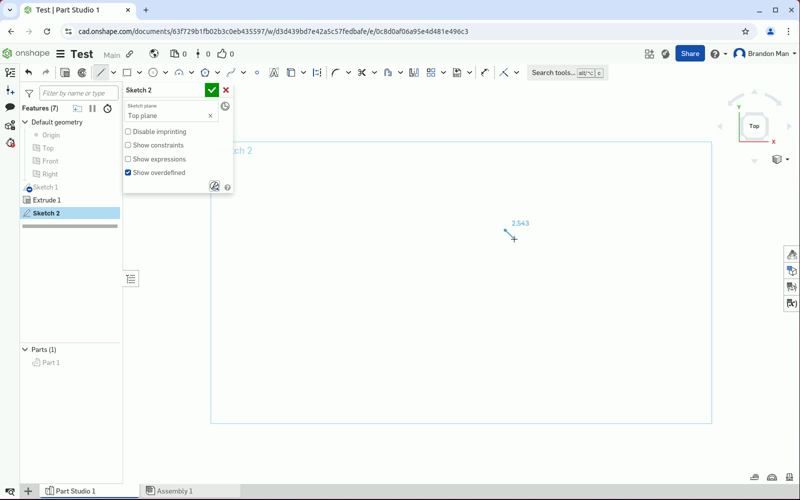
key_down(shift)
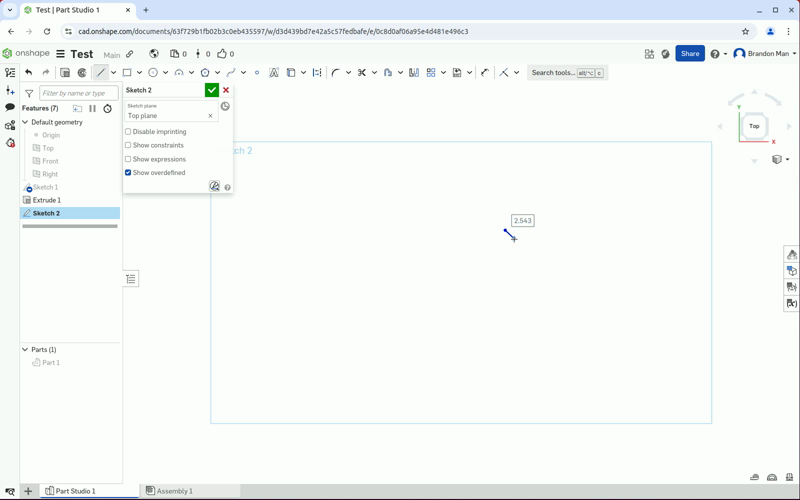
mouse_move(544, 238)
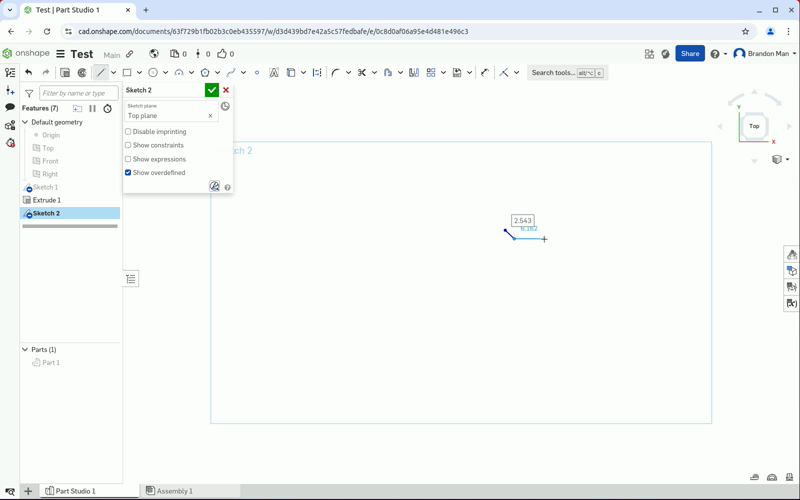
mouse_move(522, 230)
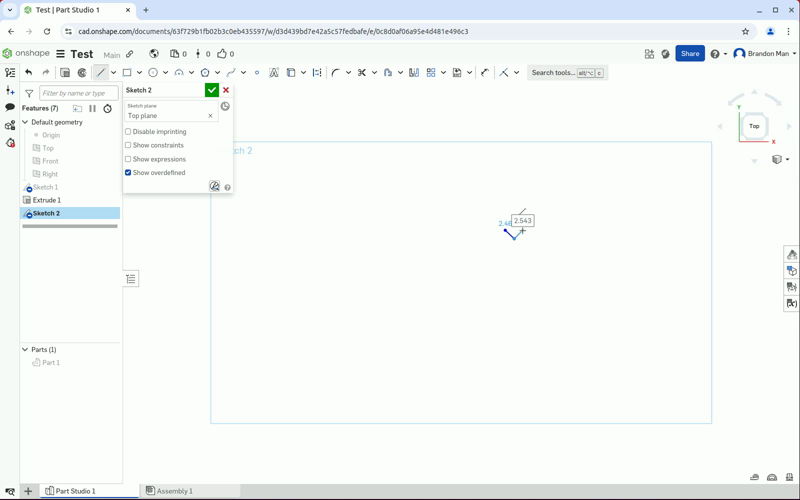
click(522, 230)
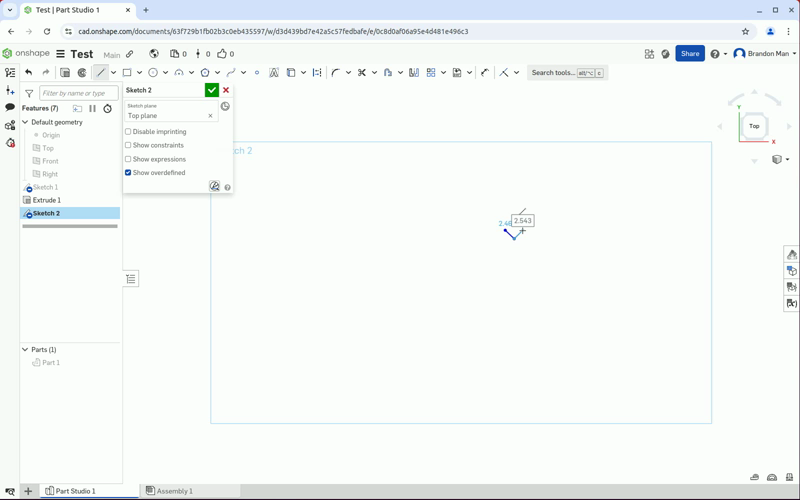
key_up(shift)
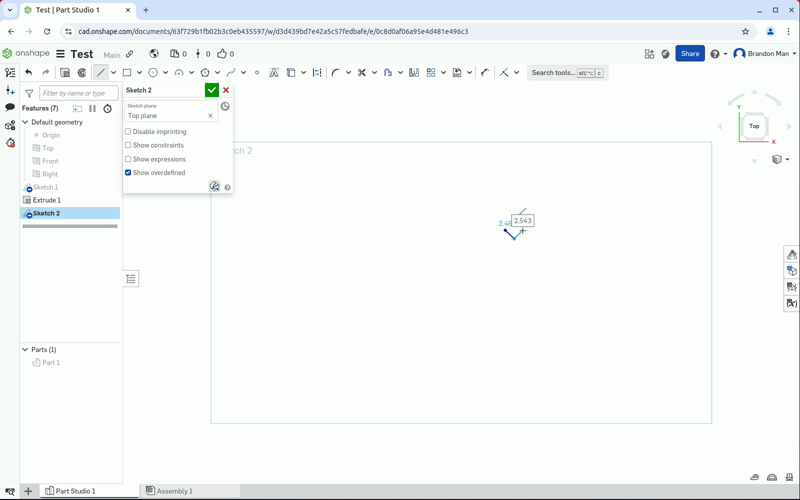
key_down(shift)
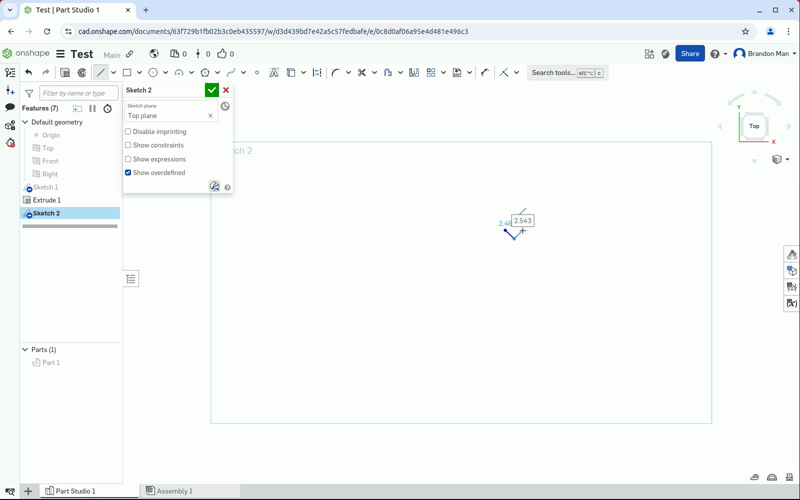
mouse_move(552, 230)
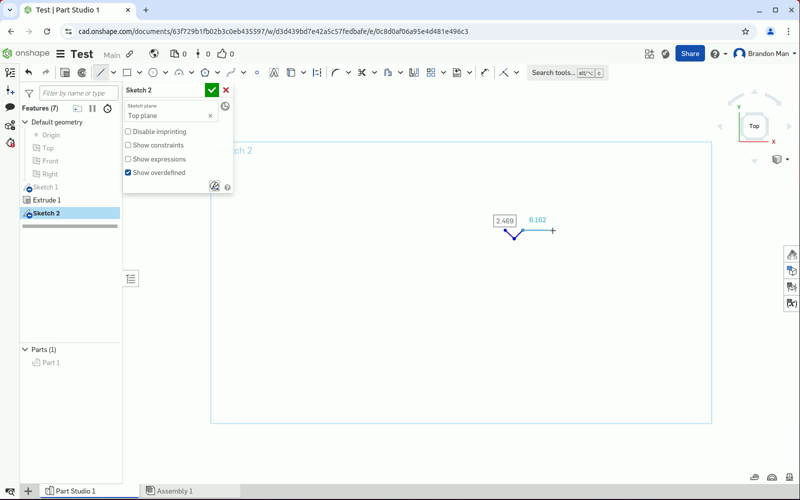
mouse_move(514, 221)
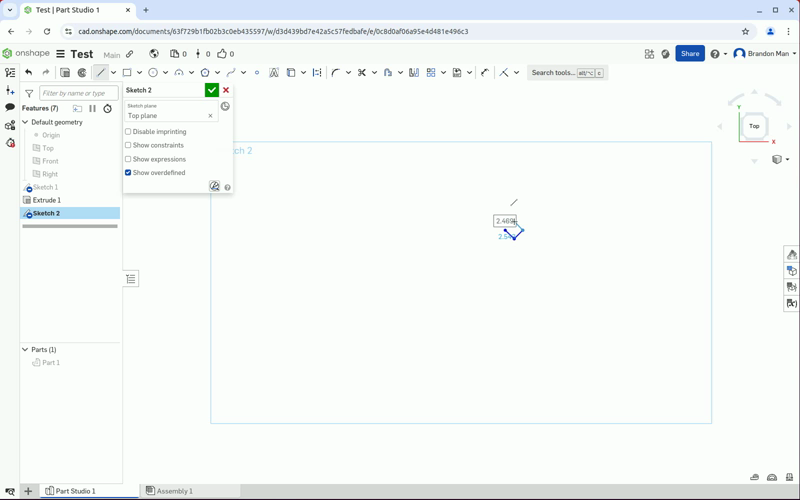
click(514, 221)
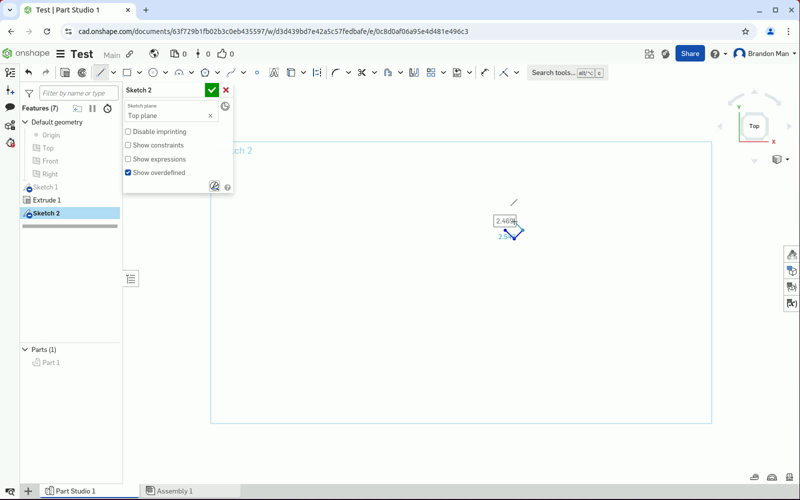
key_up(shift)
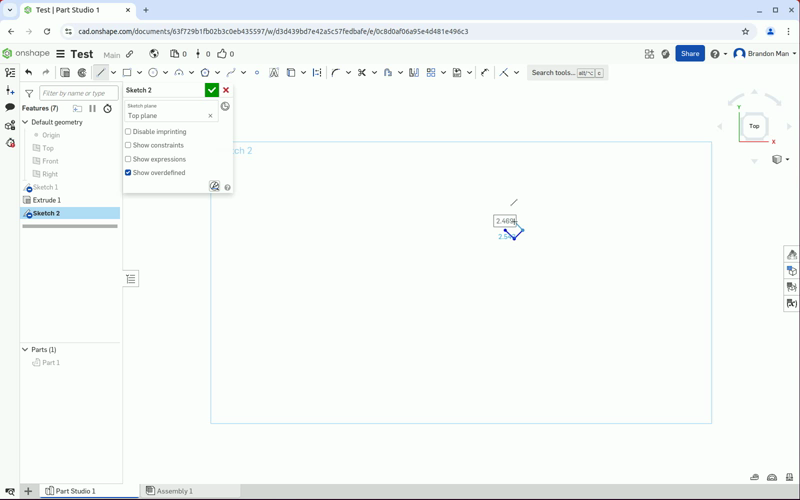
mouse_move(544, 221)
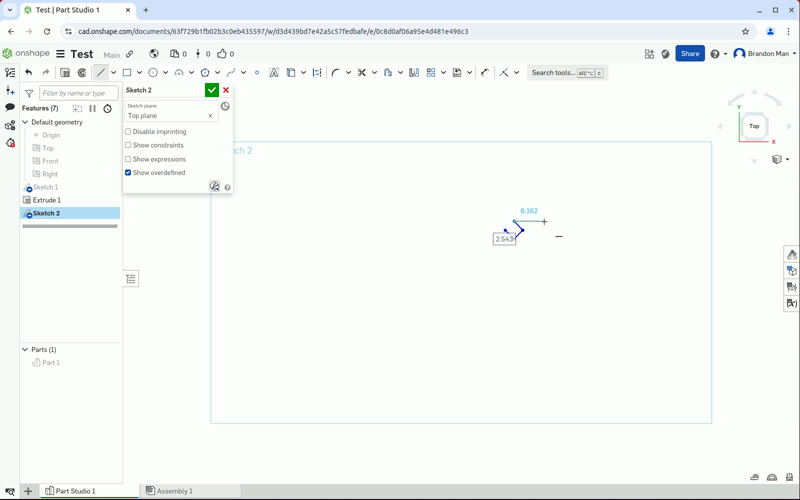
key_down(shift)
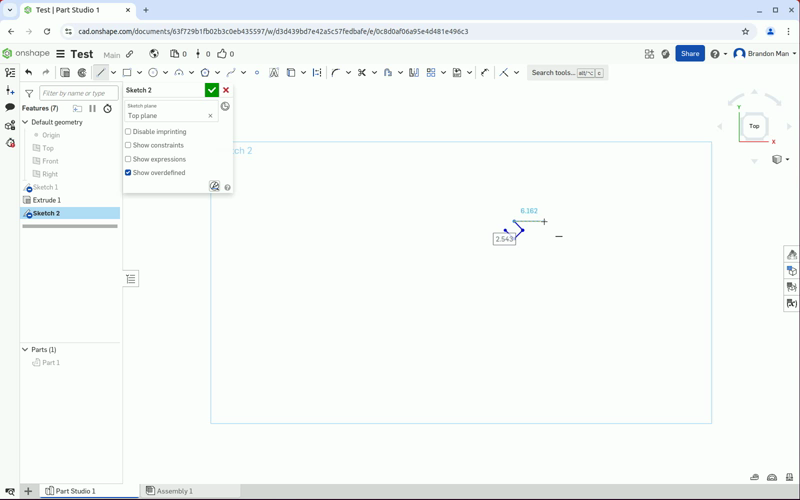
mouse_move(505, 230)
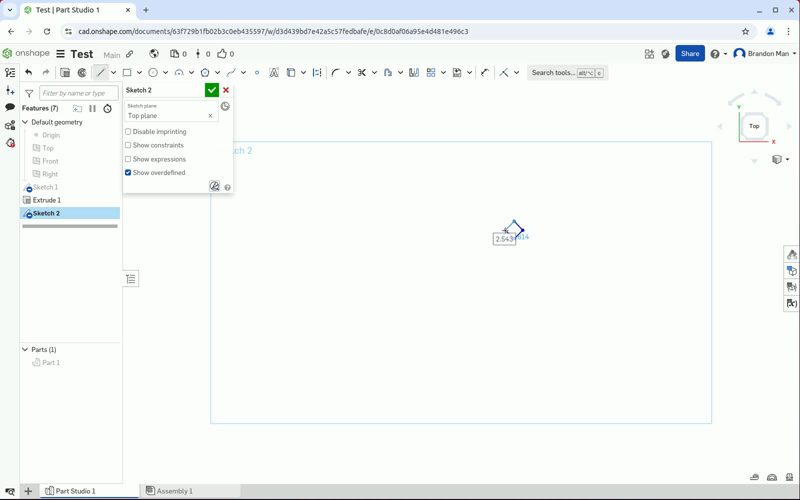
key_up(shift)
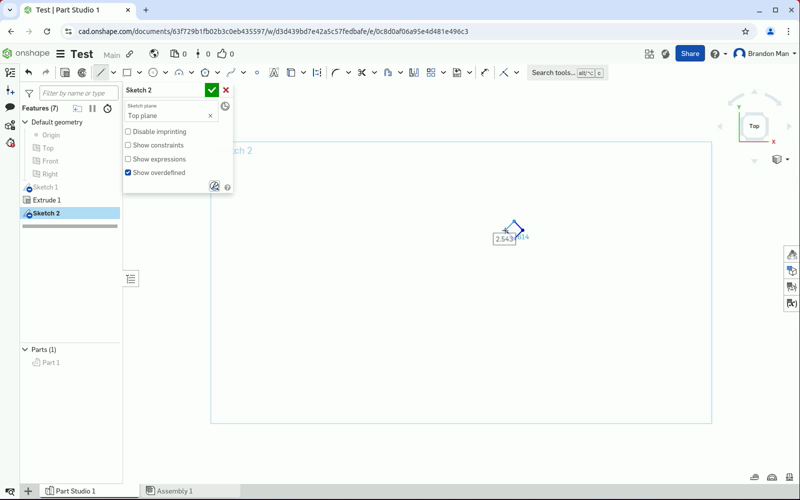
click(505, 230)
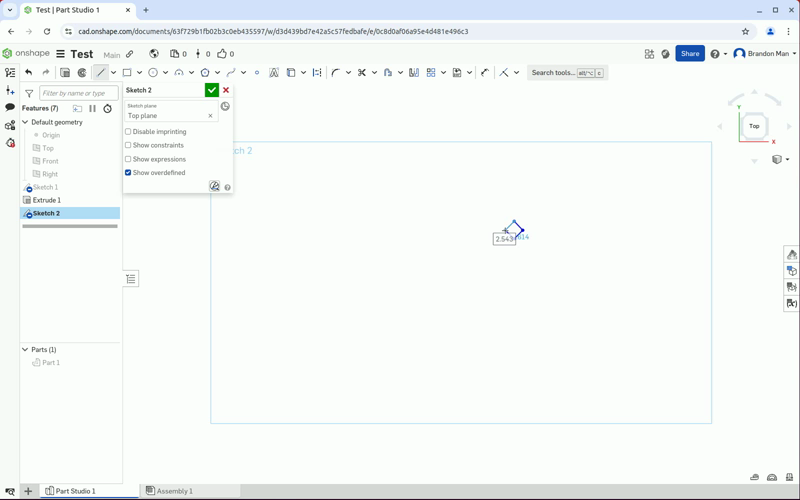
key(esc)
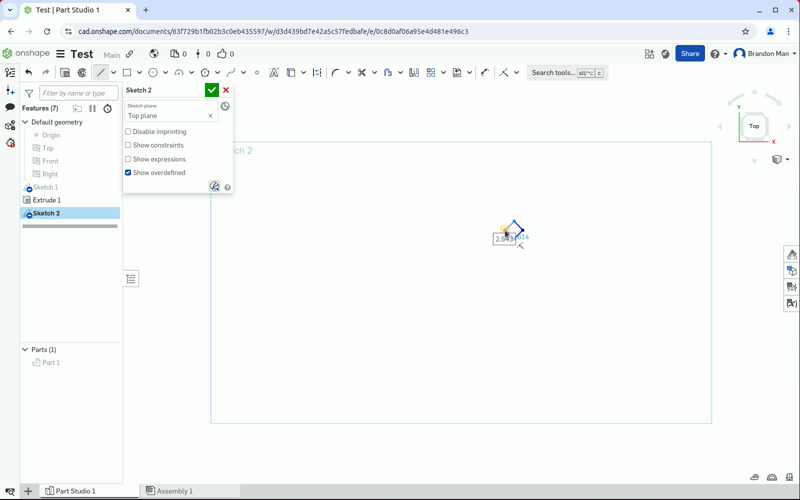
mouse_move(519, 227)
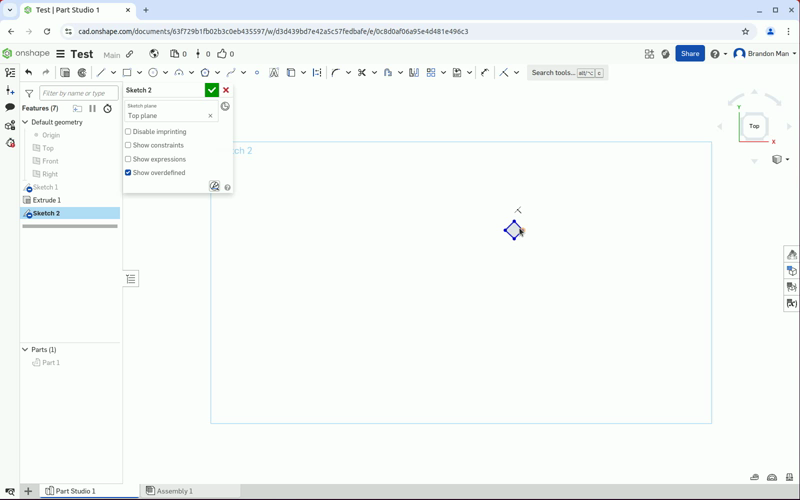
scroll(6)
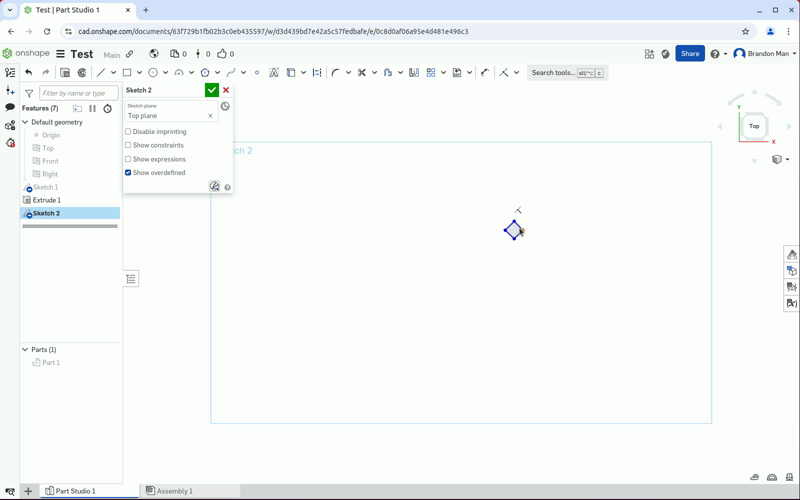
scroll(6)
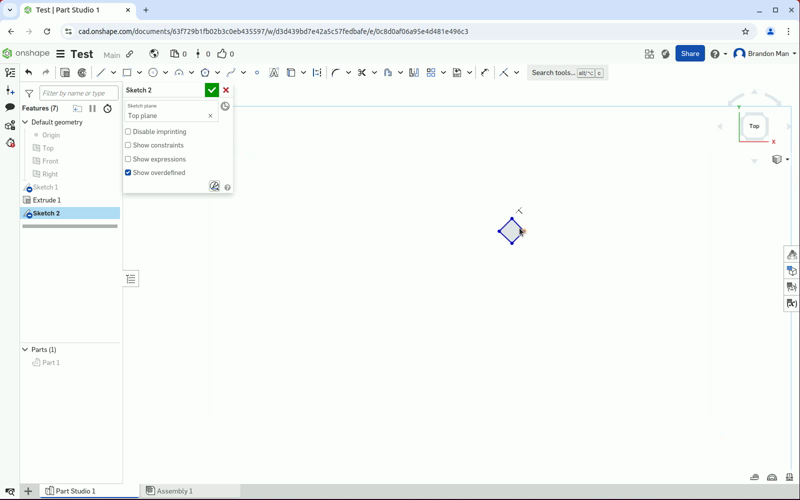
scroll(6)
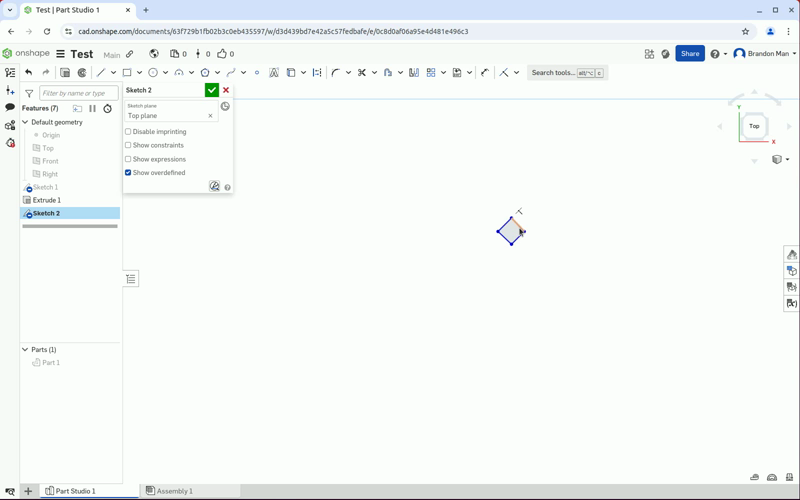
scroll(6)
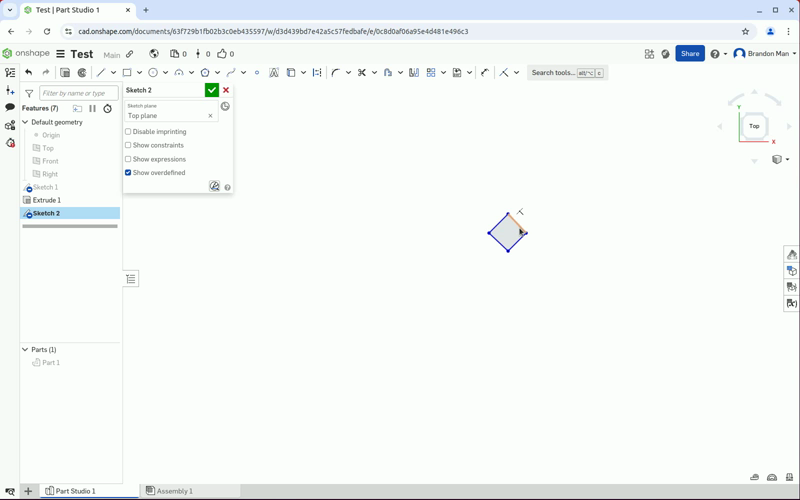
scroll(6)
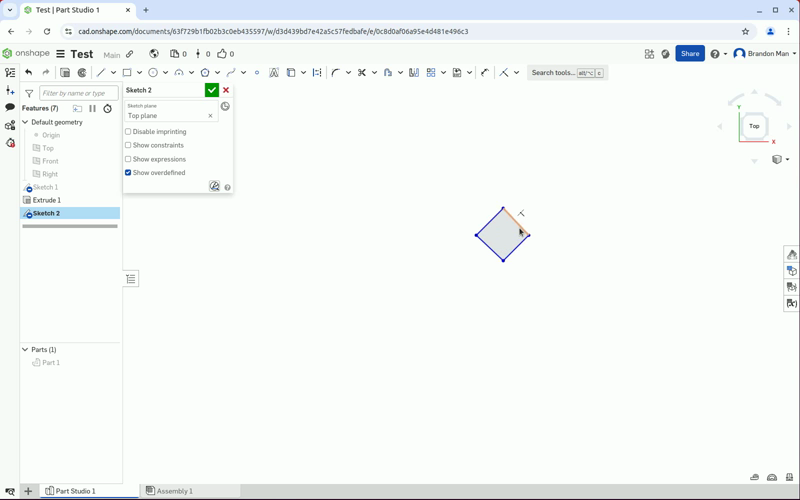
scroll(6)
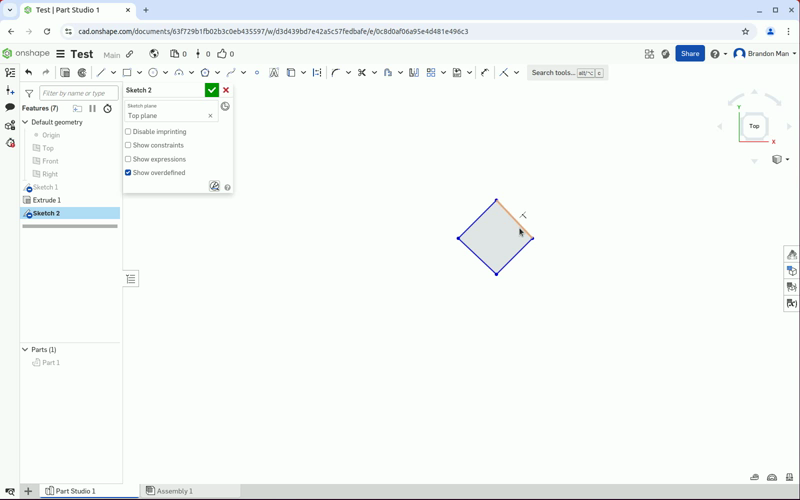
scroll(6)
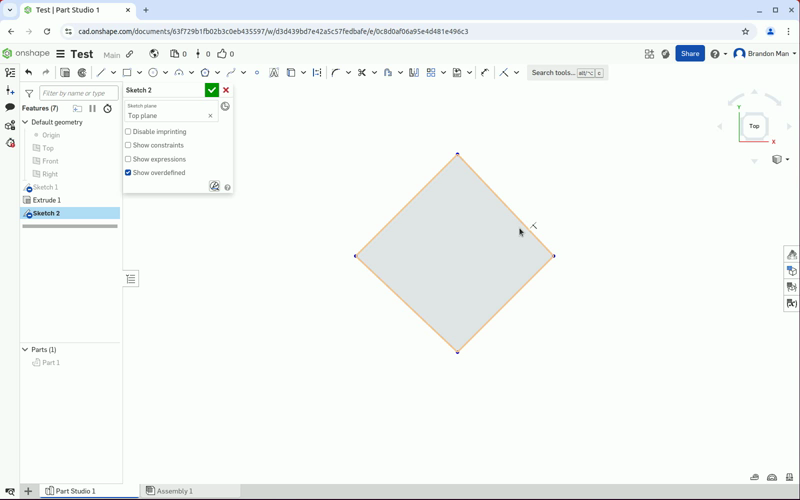
click(519, 227)
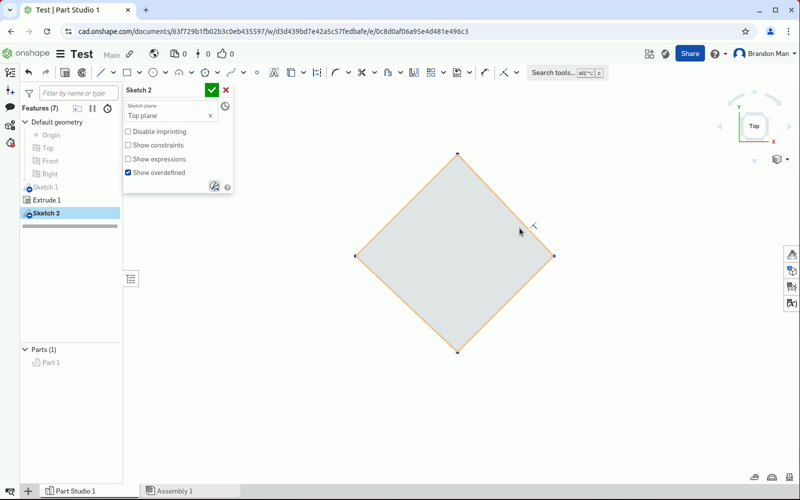
scroll(-6)
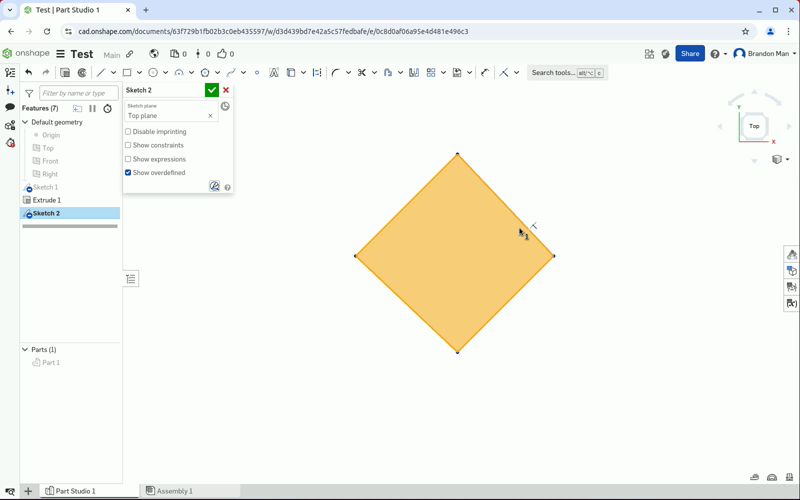
scroll(-6)
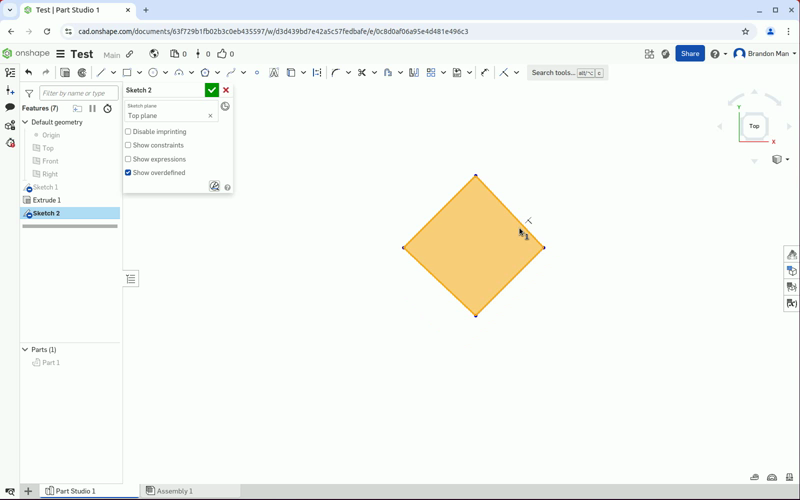
scroll(-6)
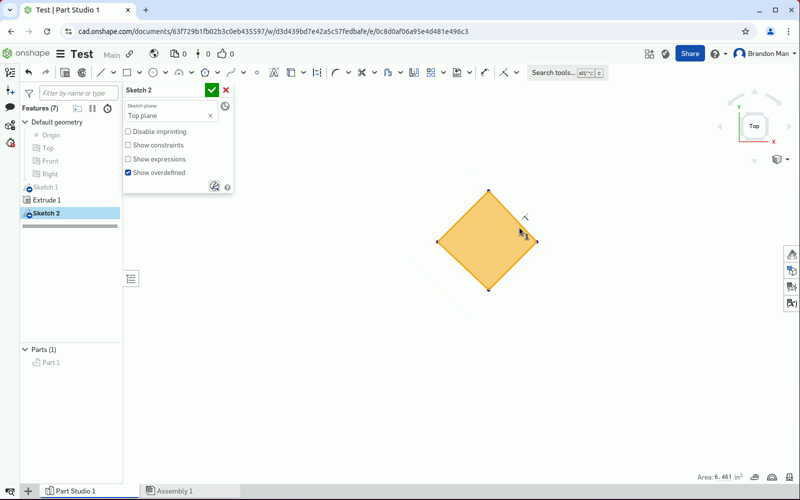
scroll(-6)
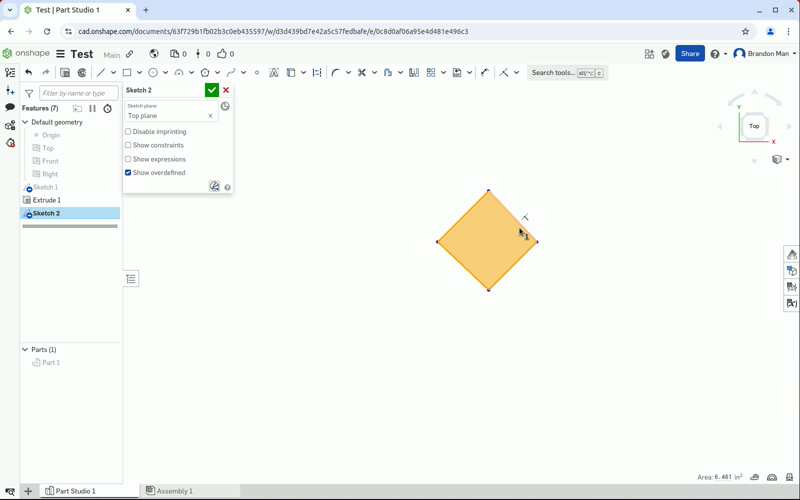
scroll(-6)
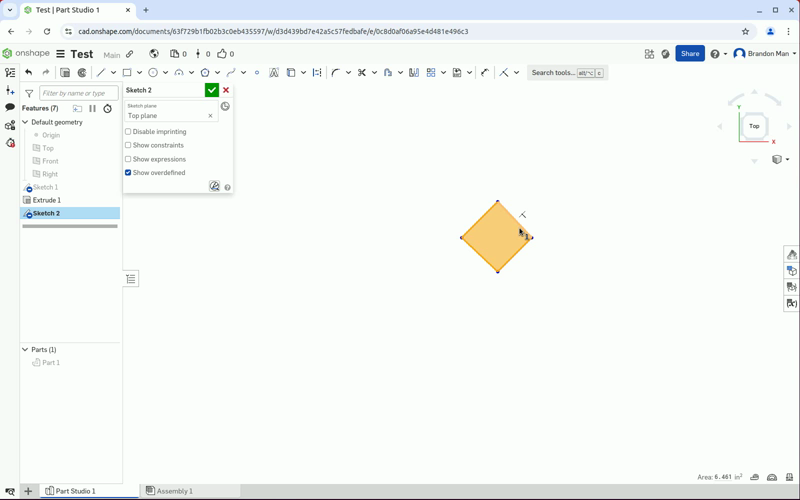
scroll(-6)
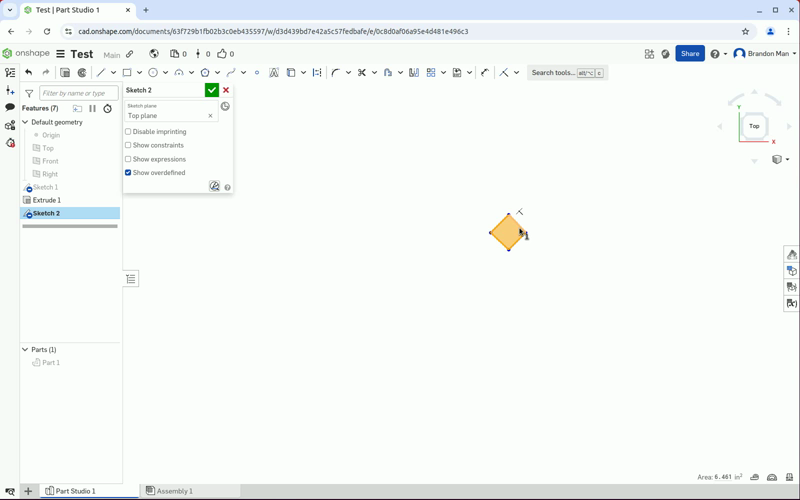
scroll(-6)
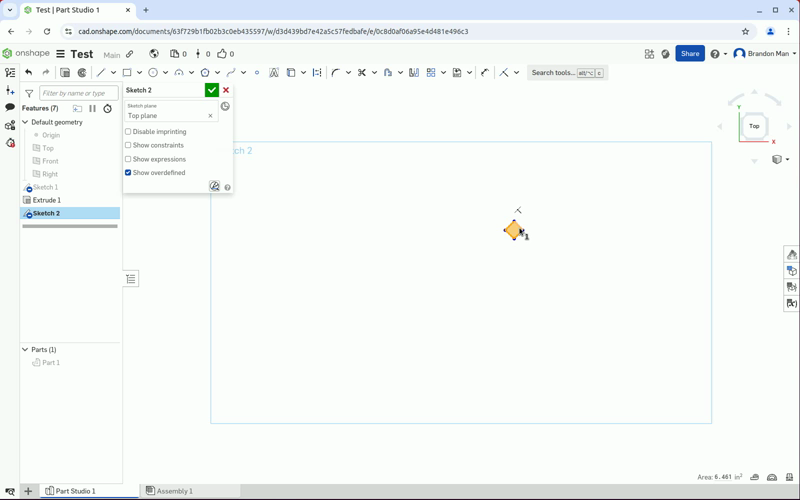
mouse_move(73, 352)
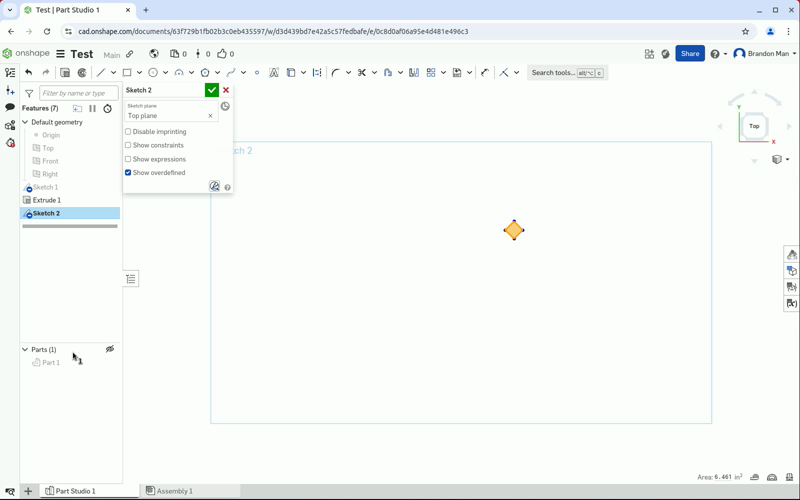
key(shift+y)
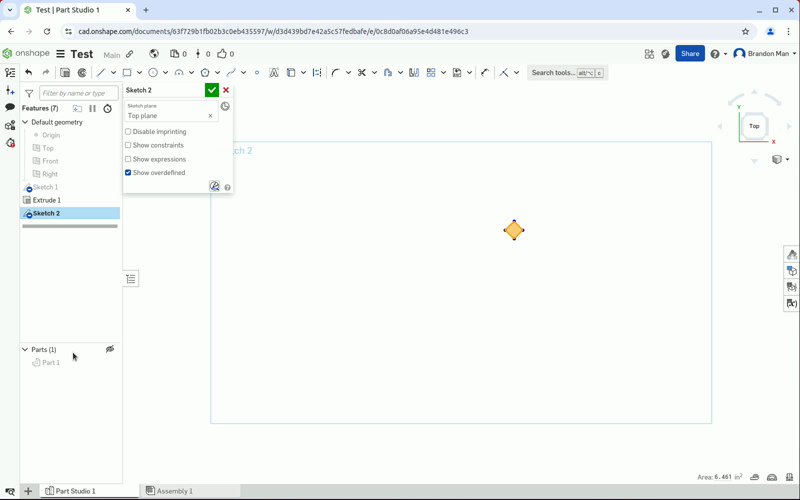
key(shift+e)
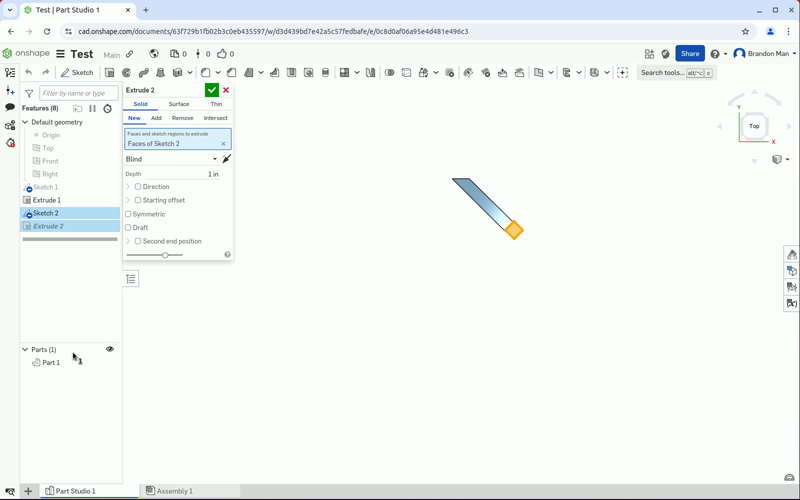
mouse_move(143, 106)
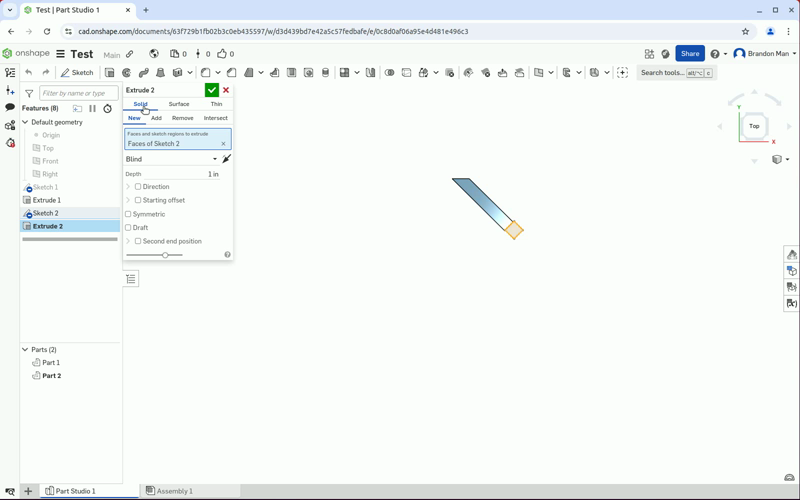
click(143, 106)
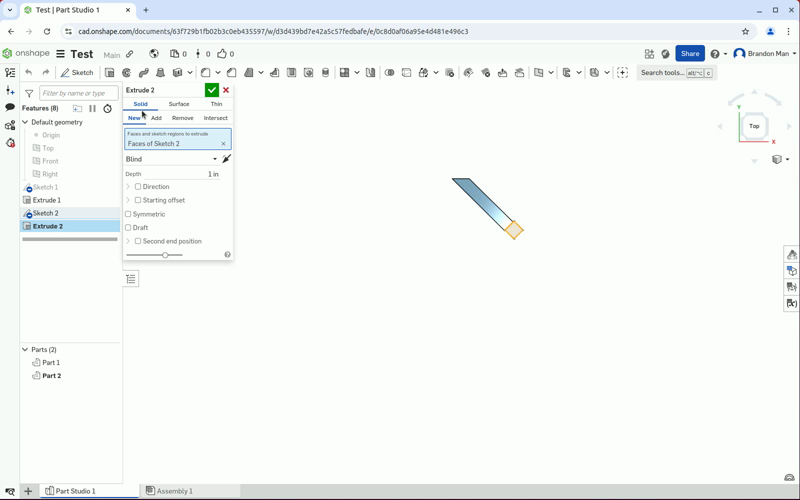
mouse_move(137, 120)
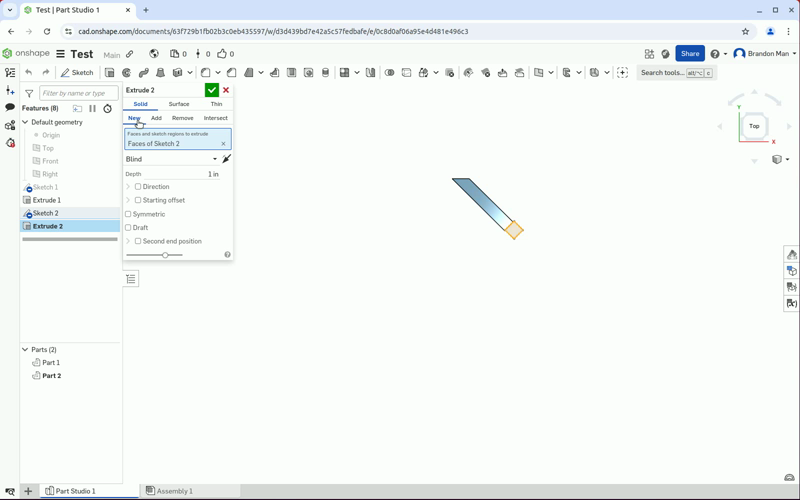
click(137, 120)
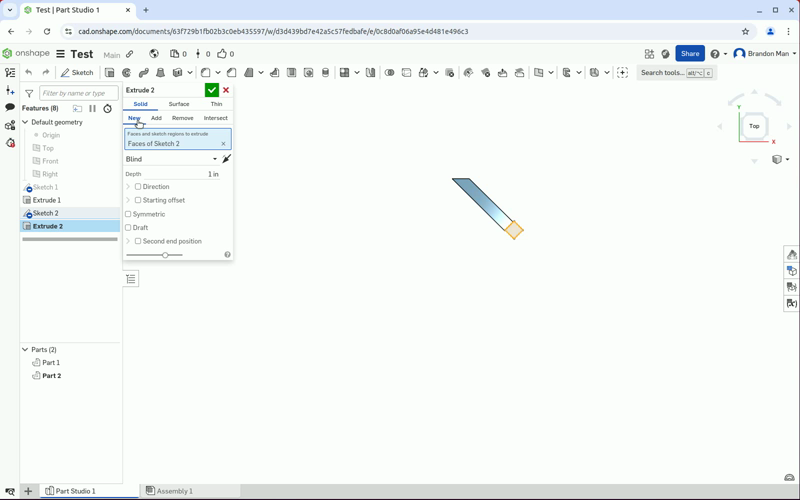
key(tab, 4)
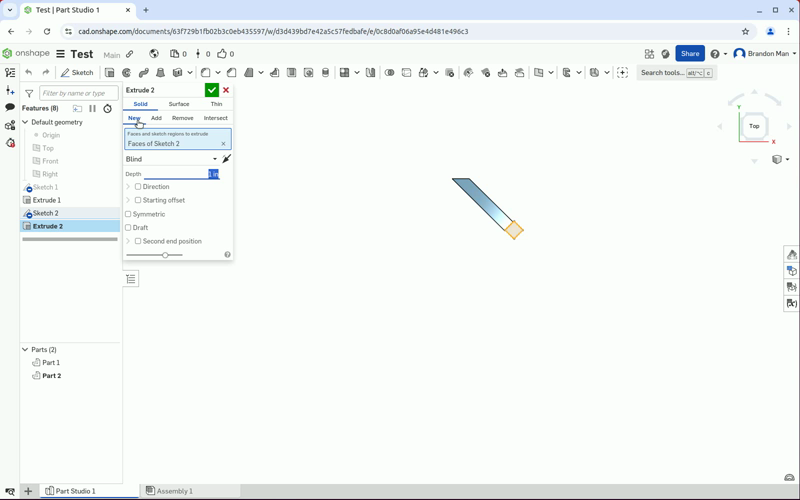
text(1.685)
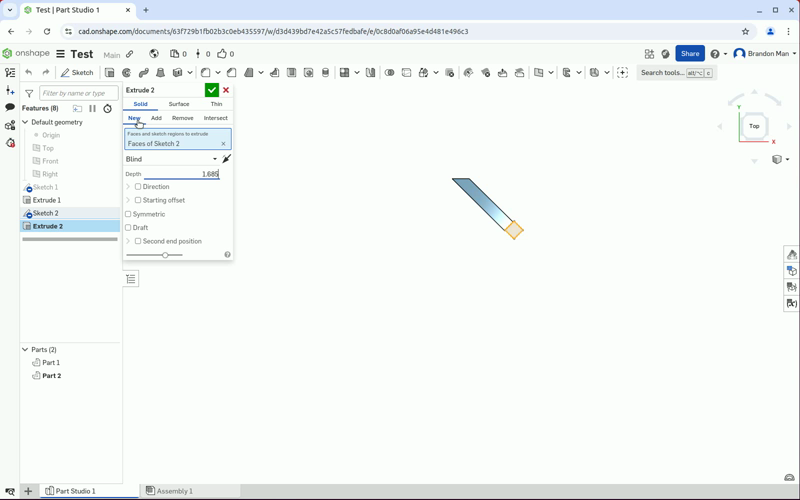
key(enter)
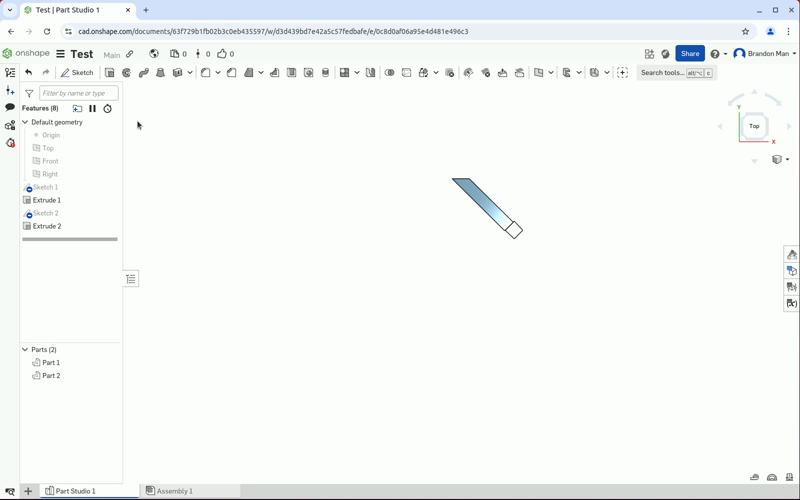
key(shift+h)
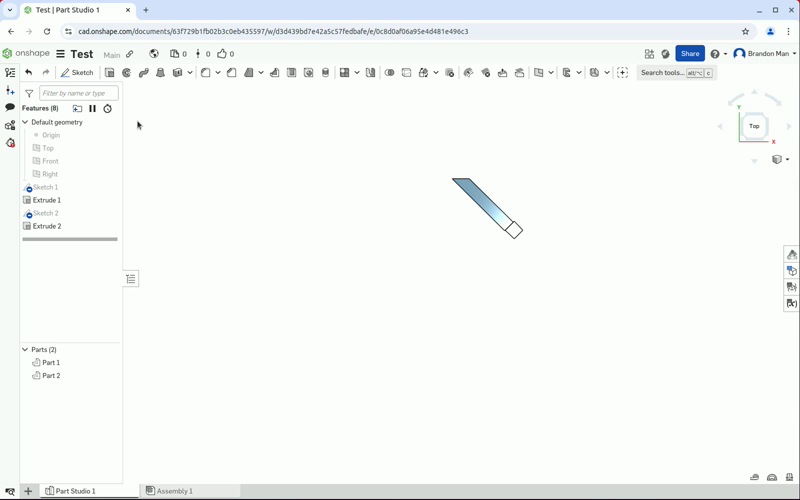
key(shift+h)
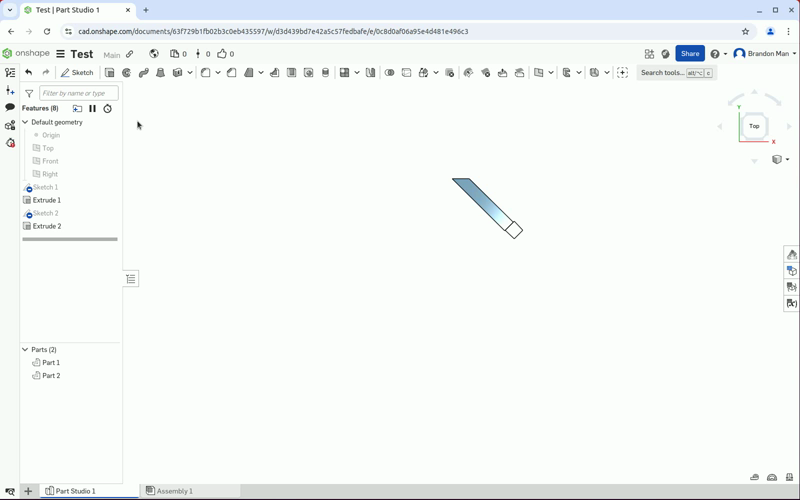
mouse_move(73, 189)
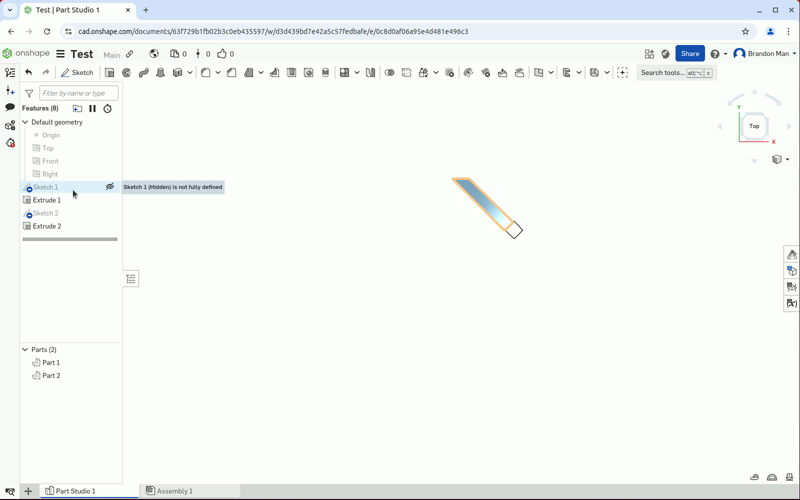
click(73, 189)
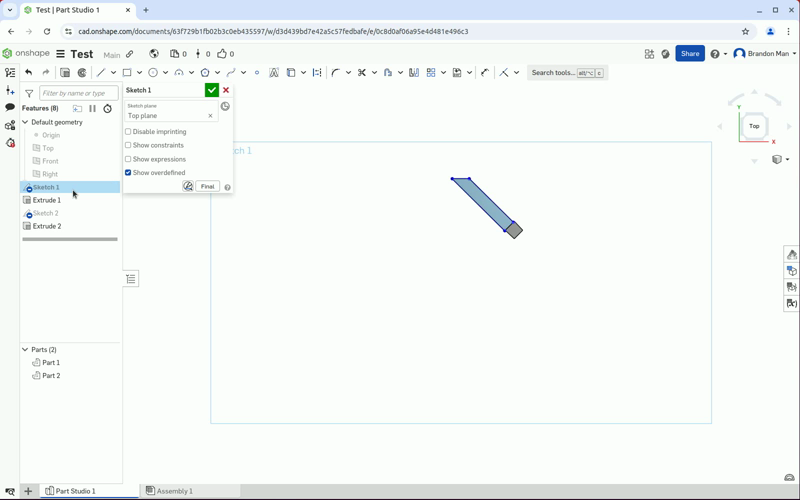
mouse_move(229, 92)
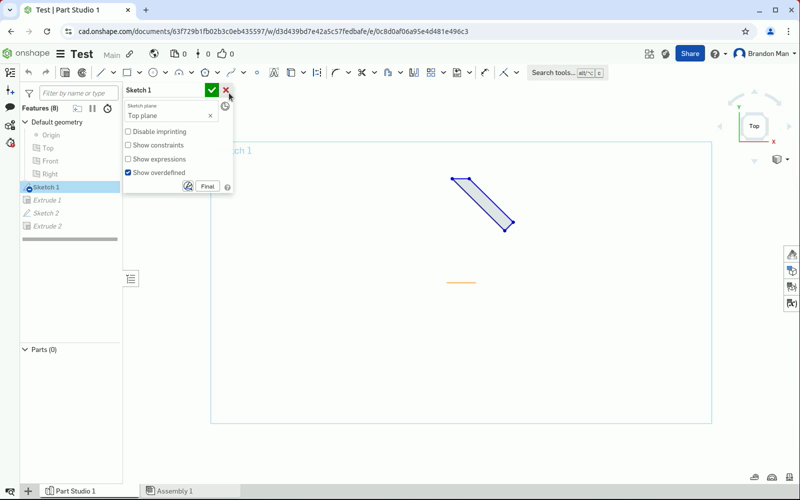
click(229, 92)
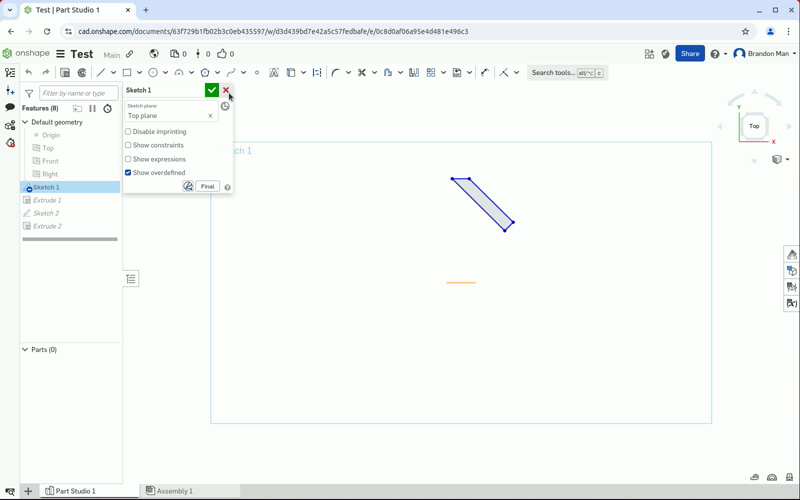
key(shift+s)
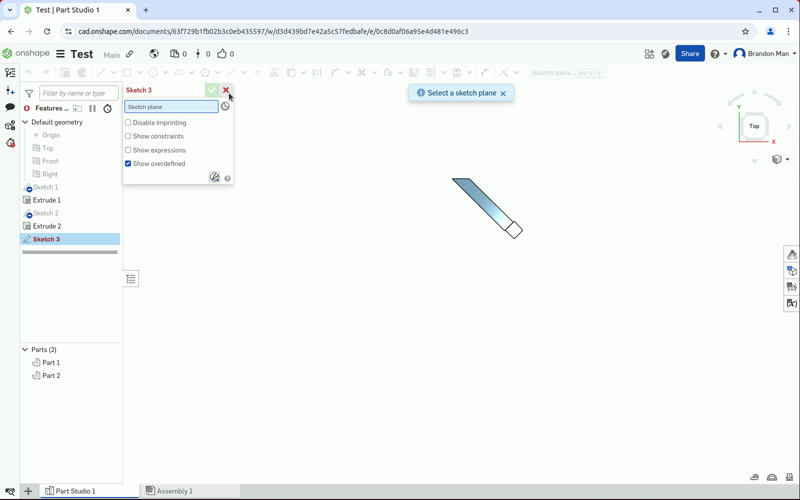
mouse_move(73, 150)
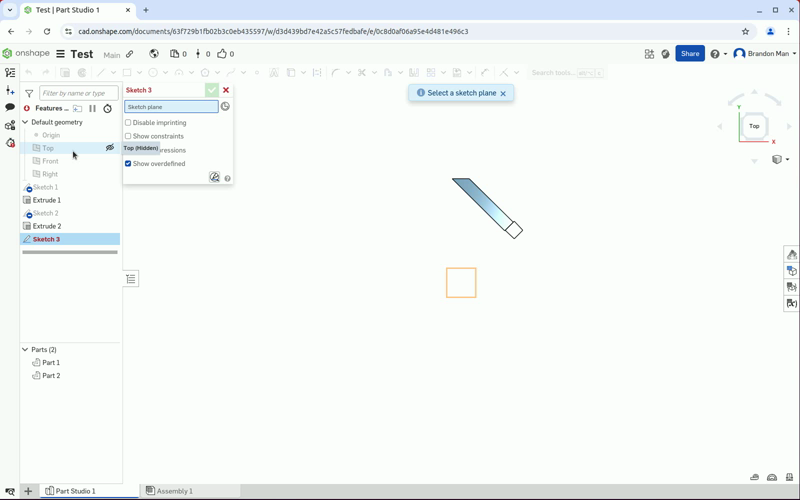
click(73, 150)
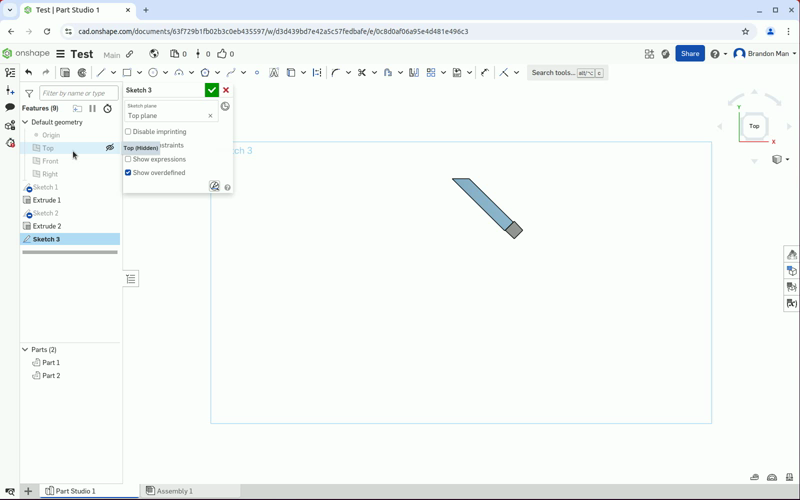
mouse_move(73, 352)
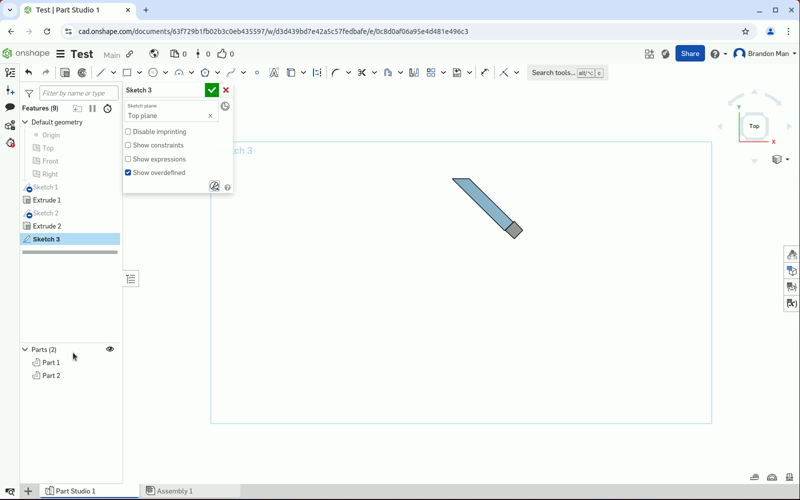
key(y)
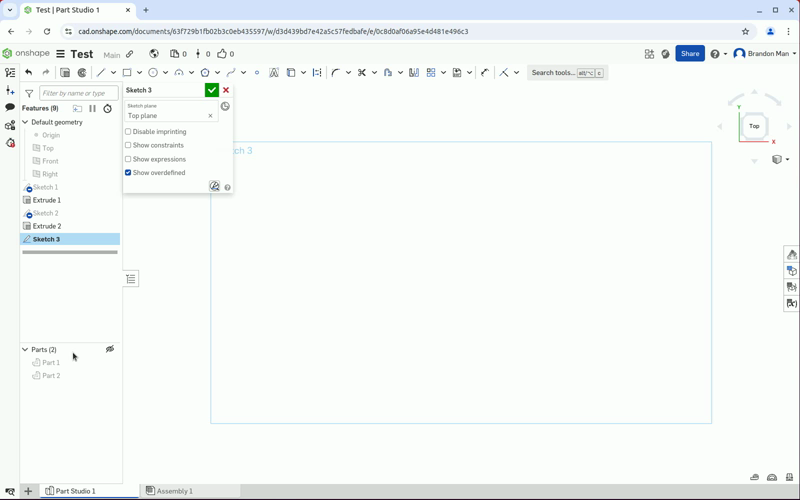
key(l)
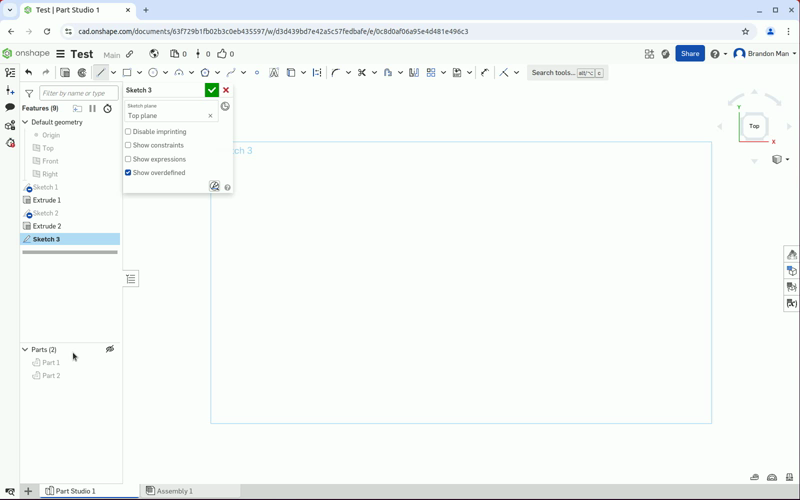
key_down(shift)
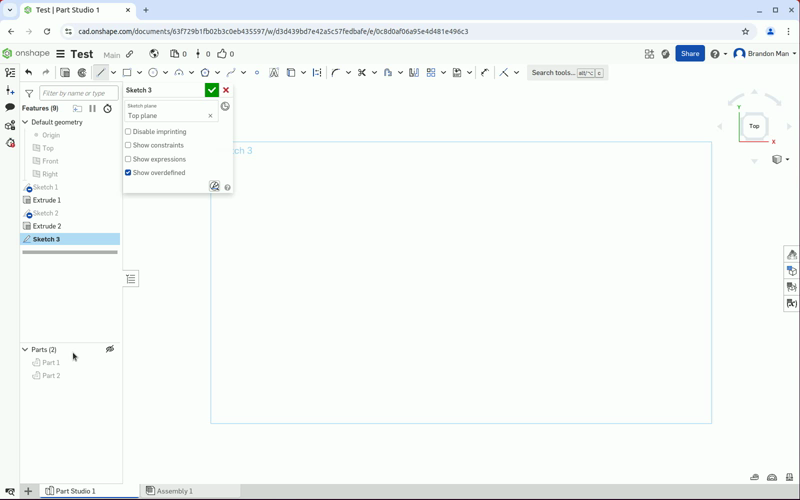
mouse_move(513, 223)
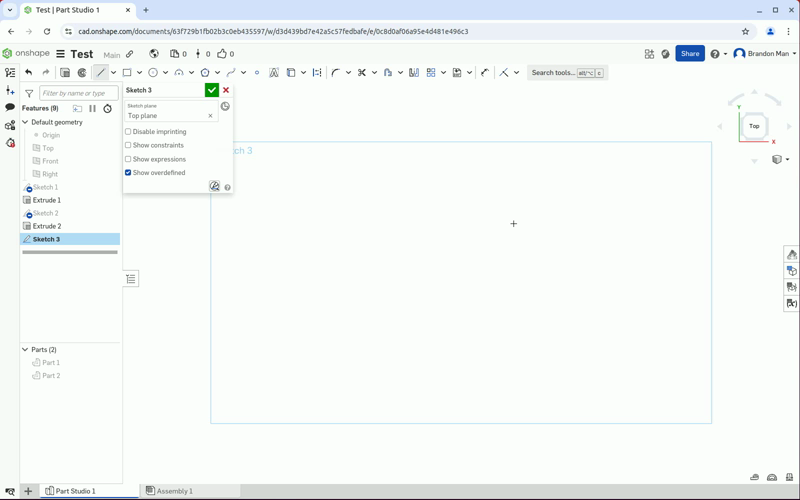
click(513, 223)
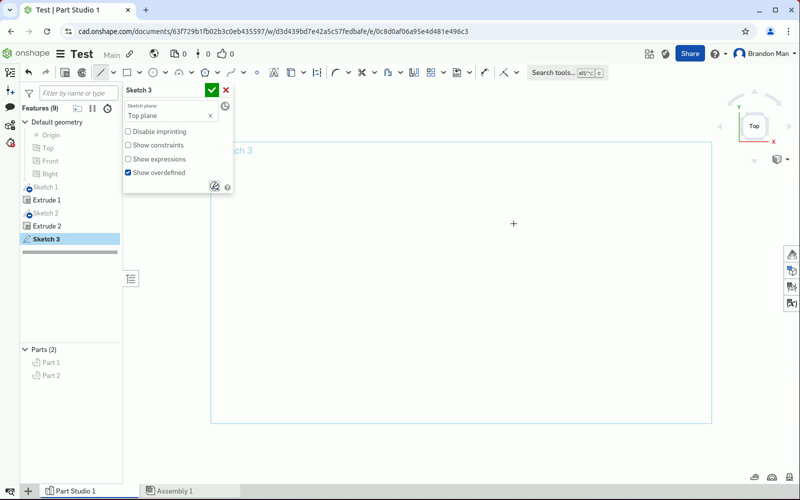
key_up(shift)
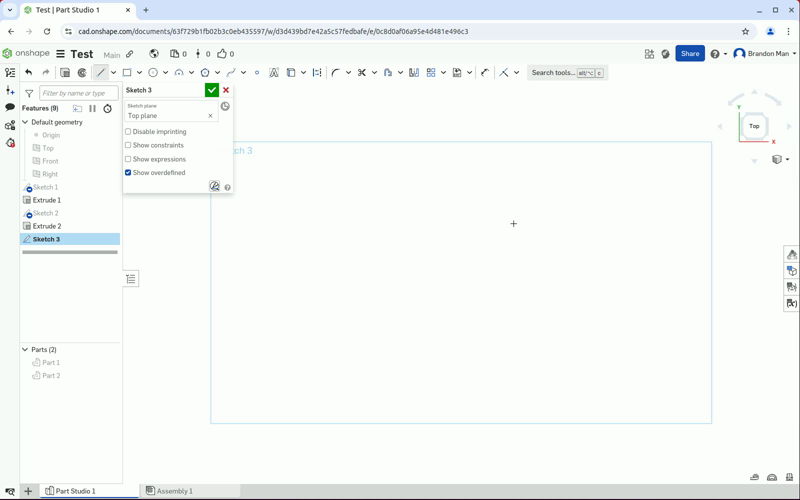
key_down(shift)
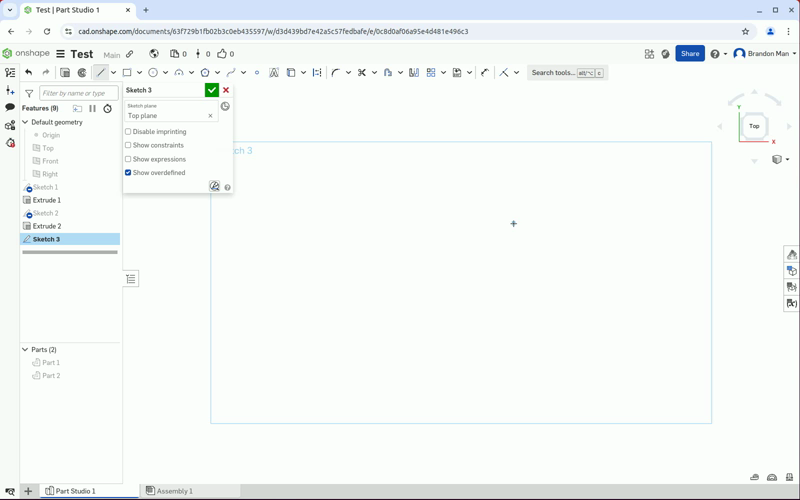
mouse_move(543, 223)
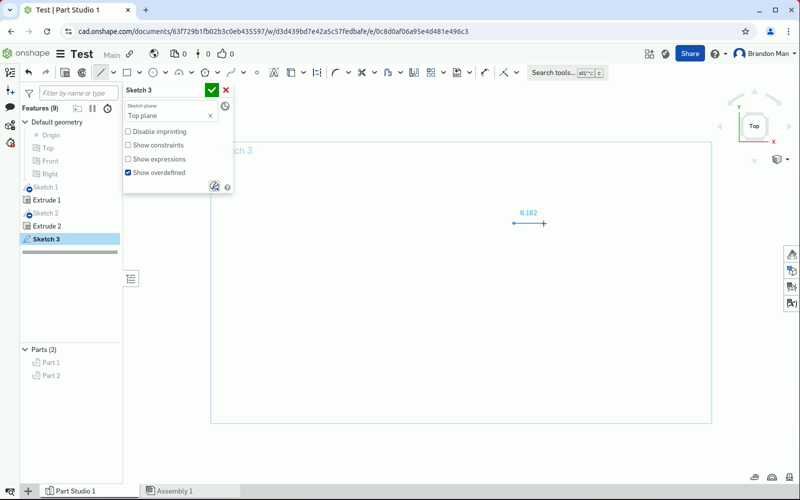
mouse_move(522, 231)
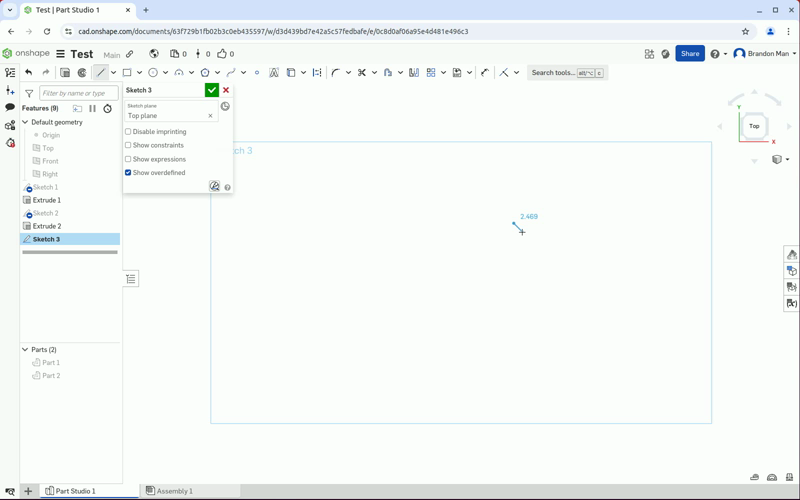
click(522, 231)
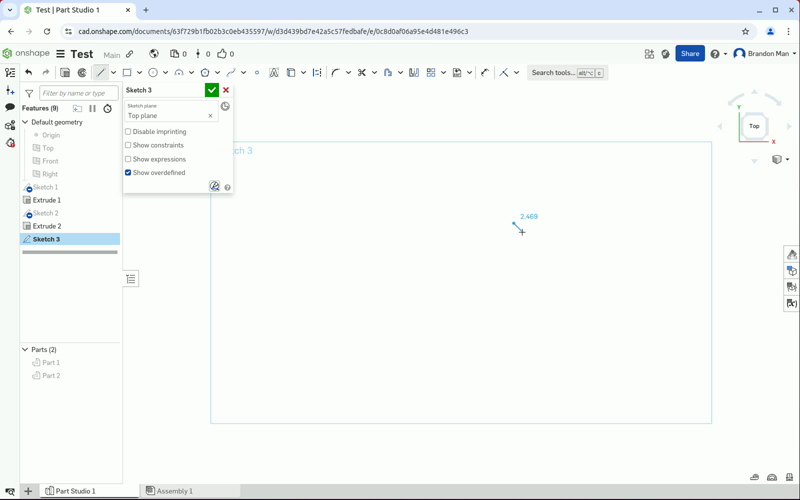
key_up(shift)
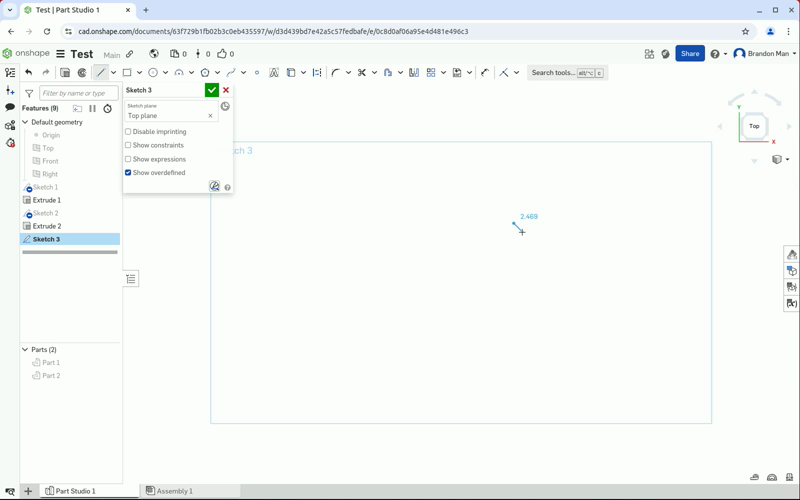
key_down(shift)
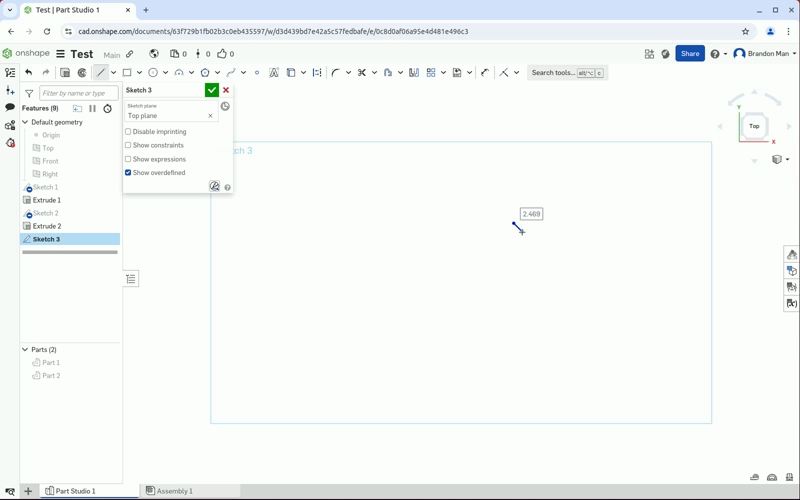
mouse_move(573, 179)
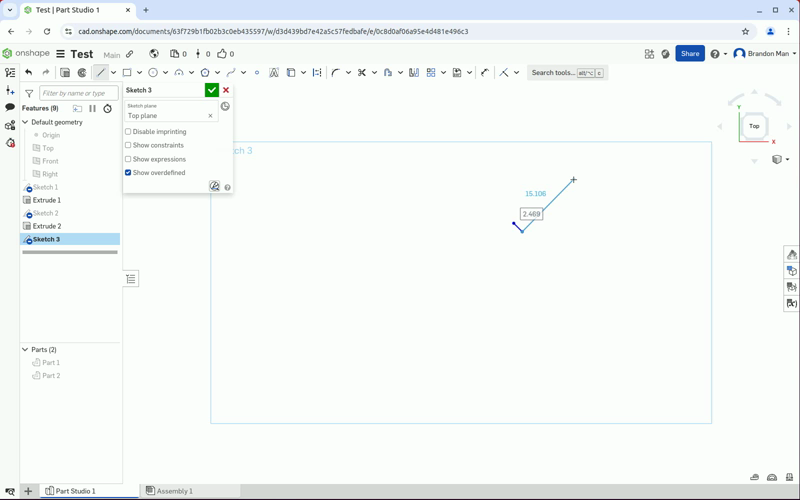
click(573, 179)
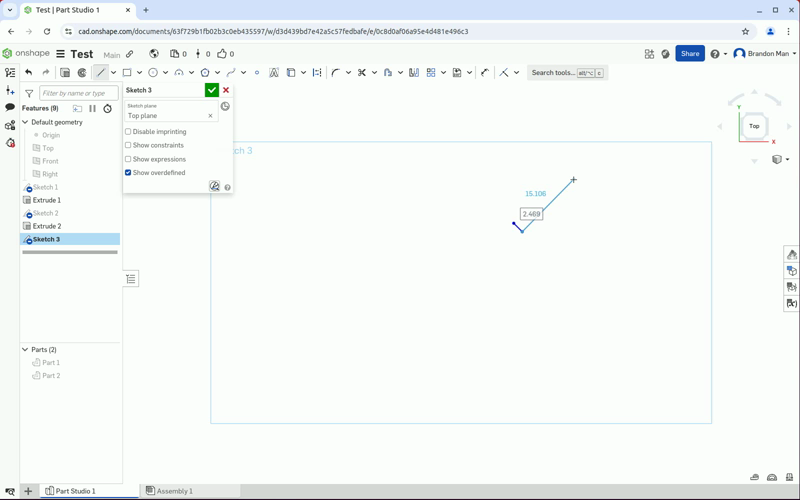
key_up(shift)
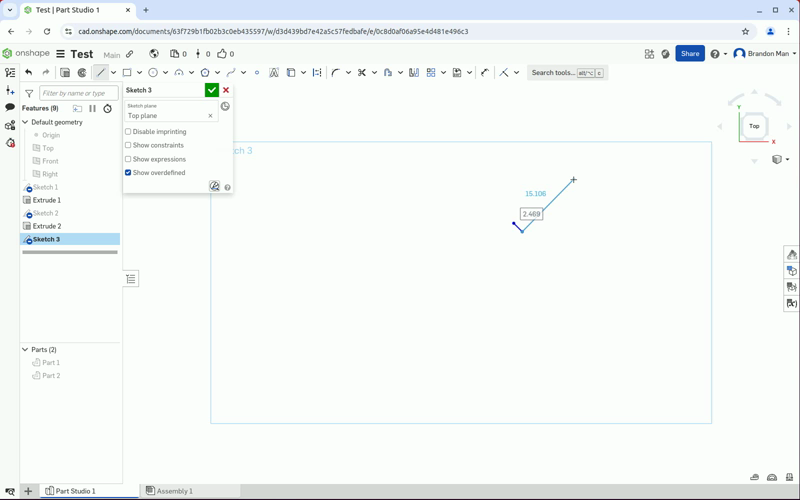
key_down(shift)
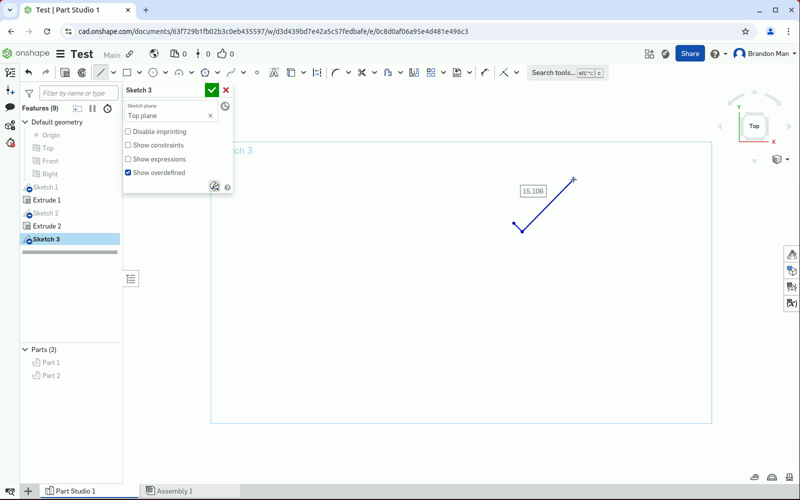
mouse_move(589, 179)
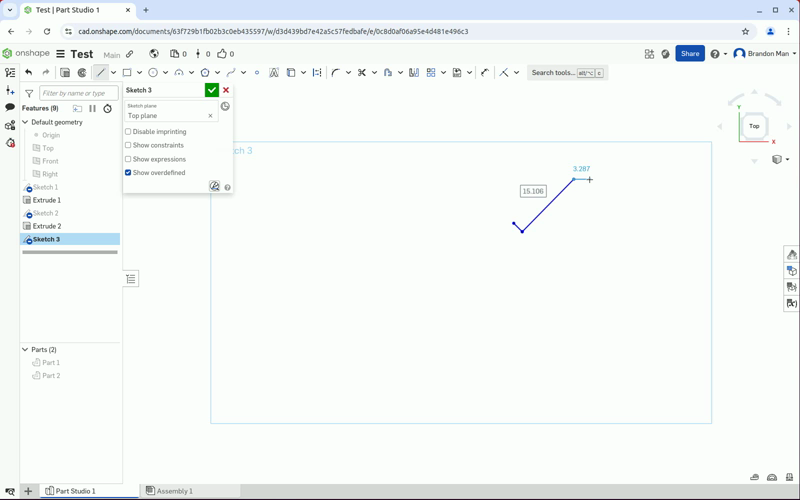
mouse_move(557, 179)
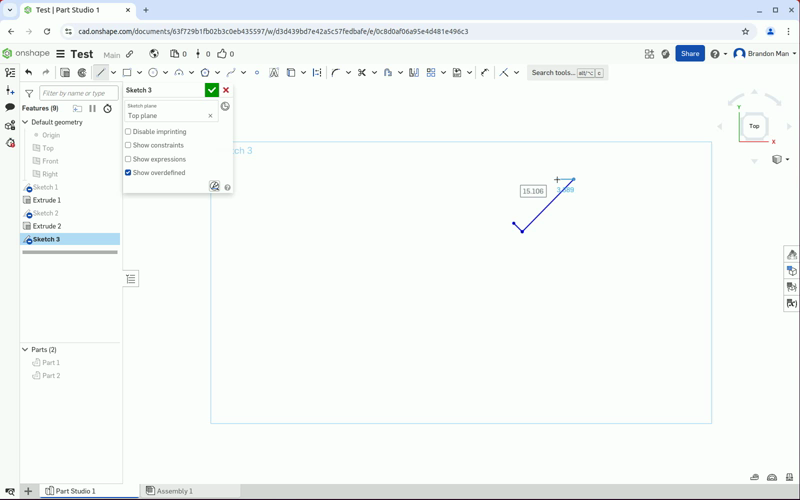
click(557, 179)
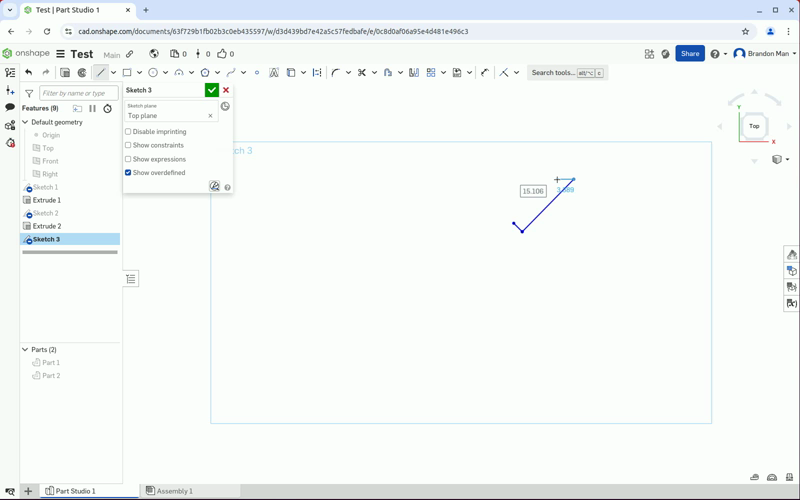
key_up(shift)
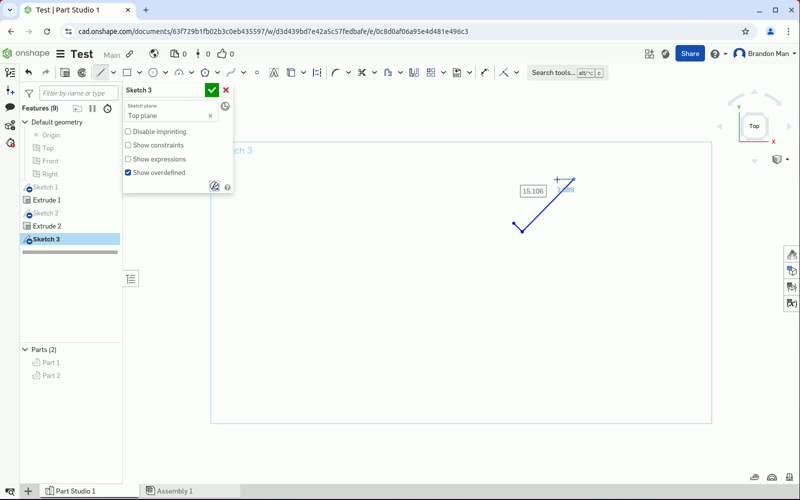
key_down(shift)
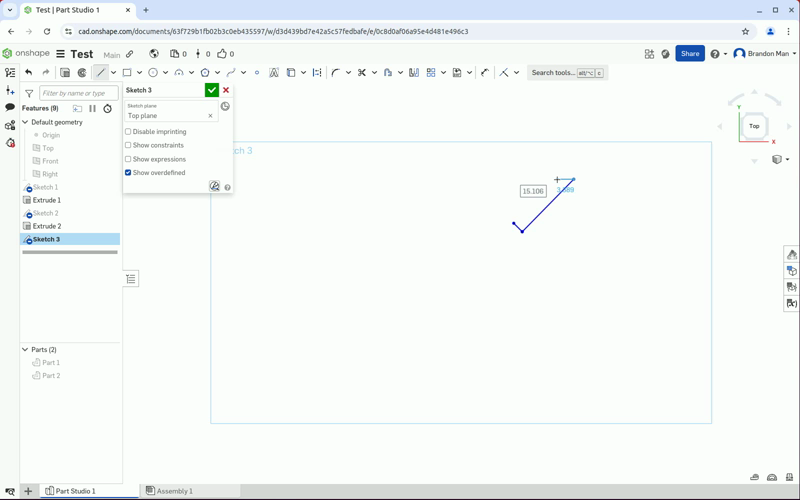
mouse_move(513, 223)
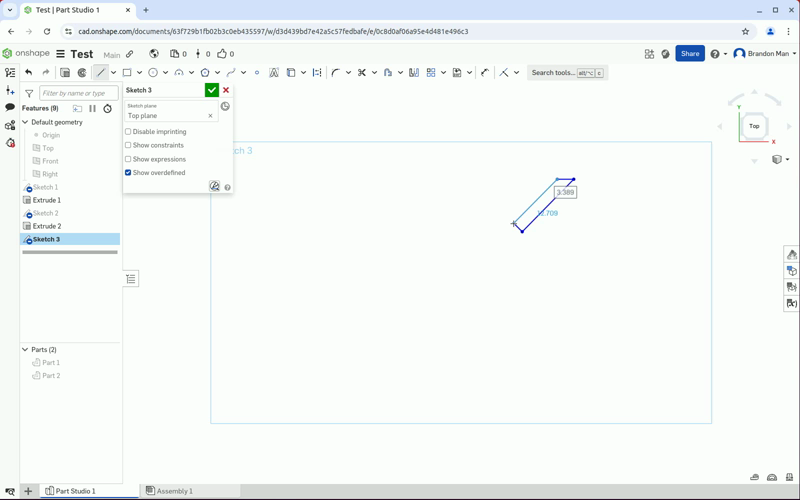
key_up(shift)
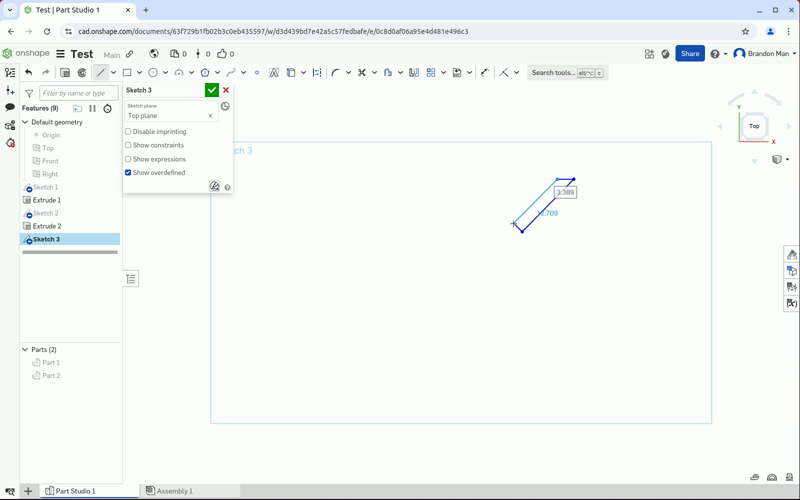
click(513, 223)
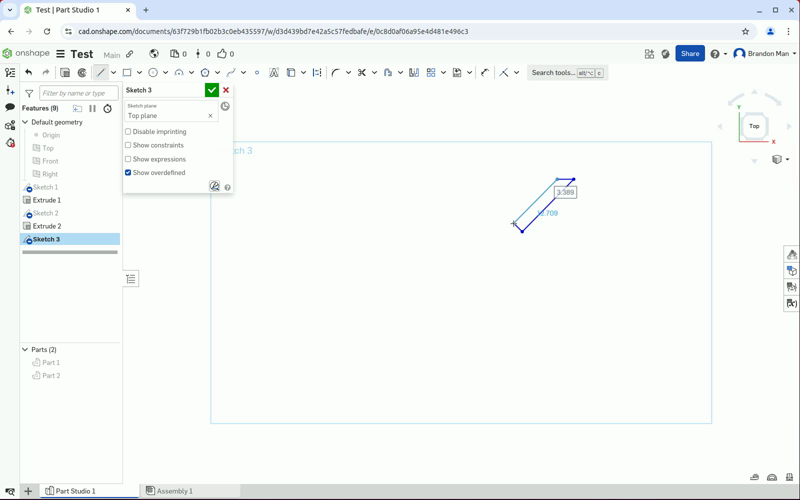
key(esc)
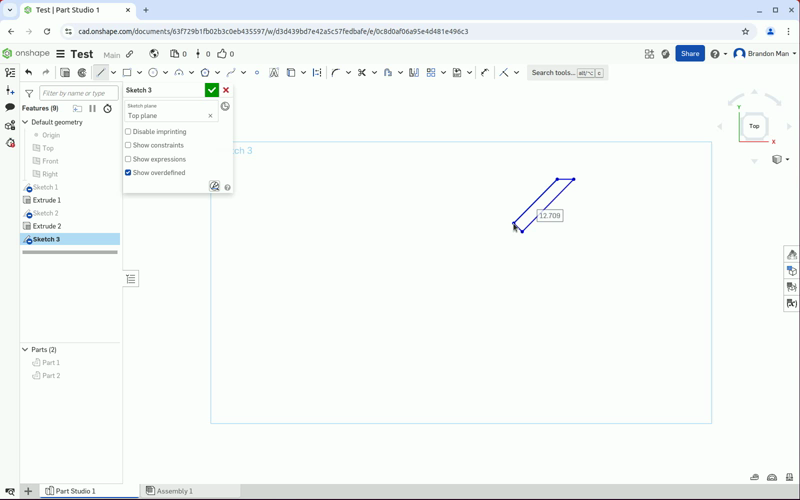
mouse_move(518, 223)
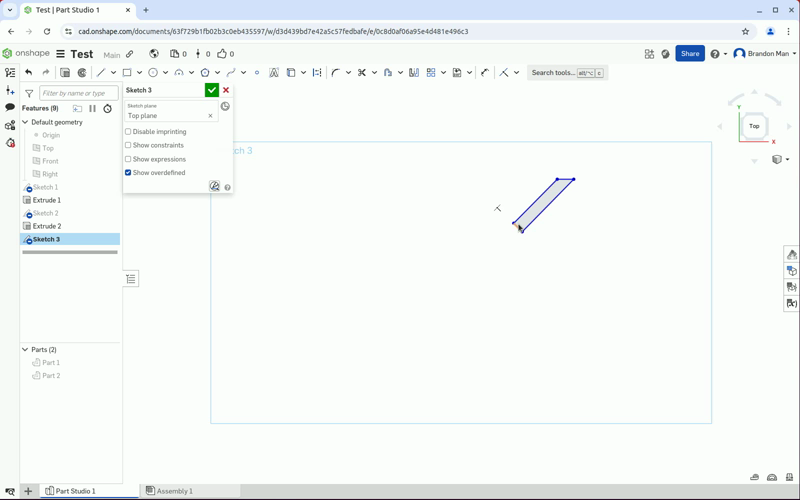
scroll(6)
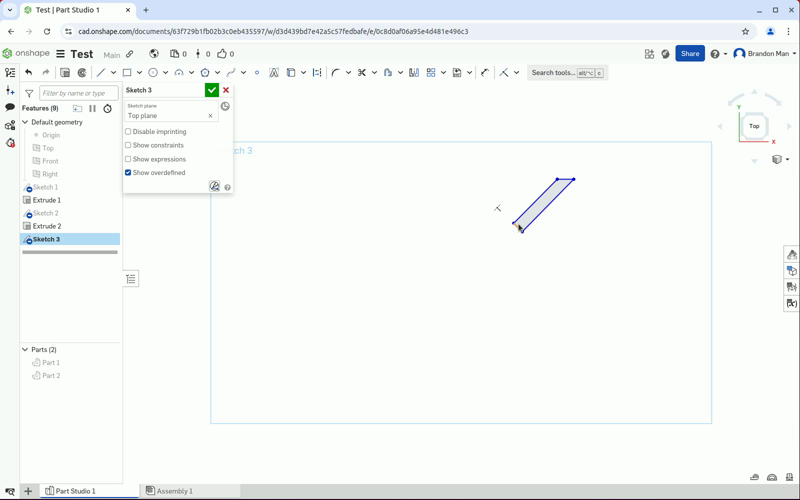
scroll(6)
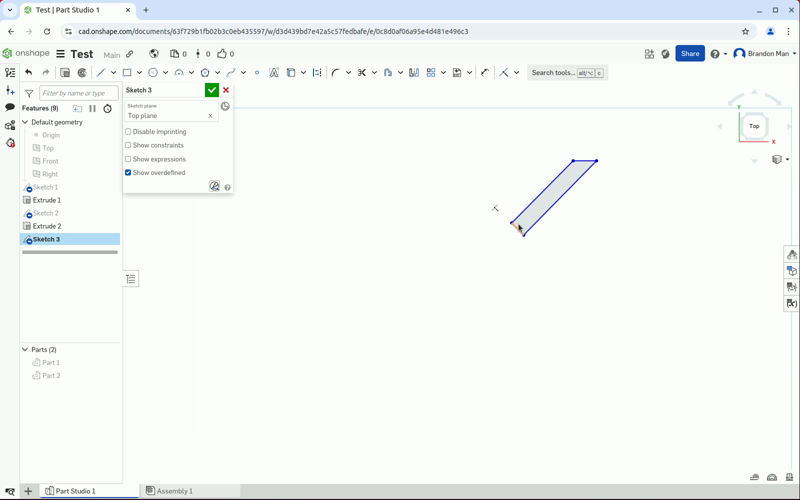
scroll(6)
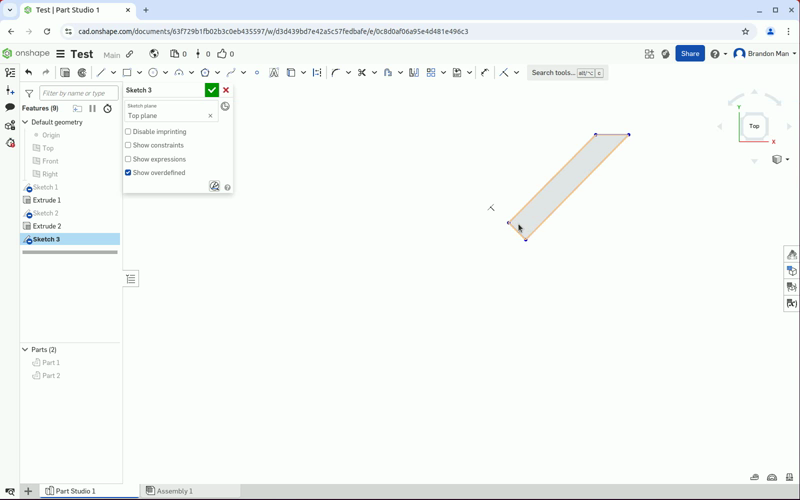
scroll(6)
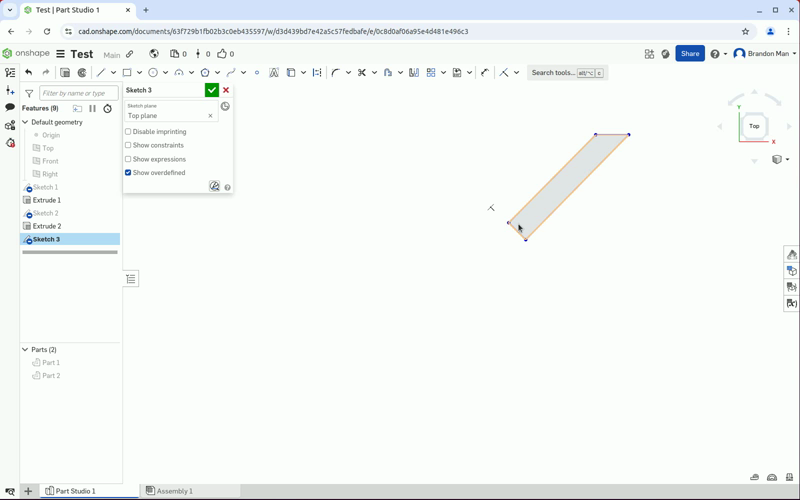
scroll(6)
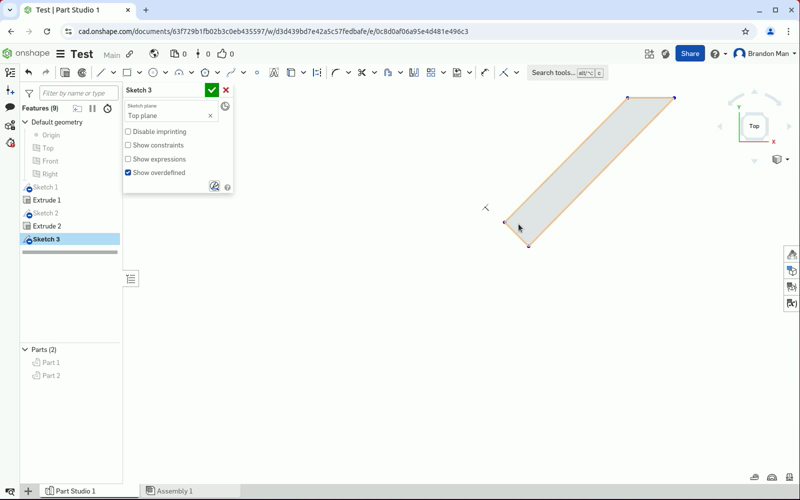
scroll(6)
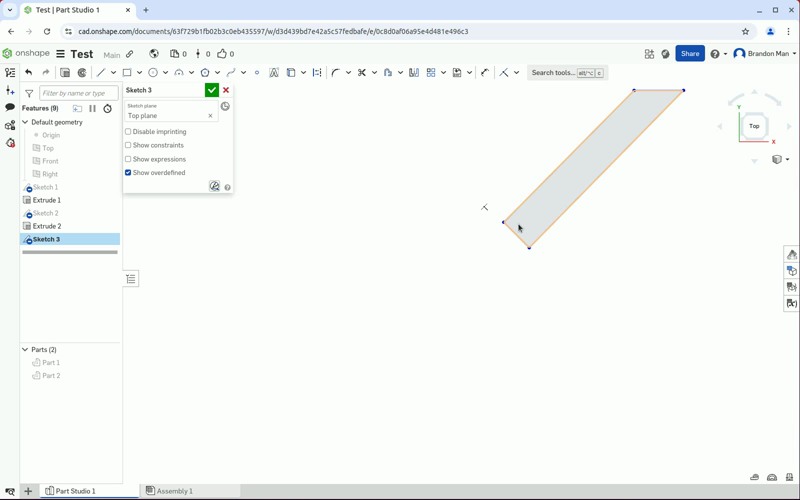
scroll(6)
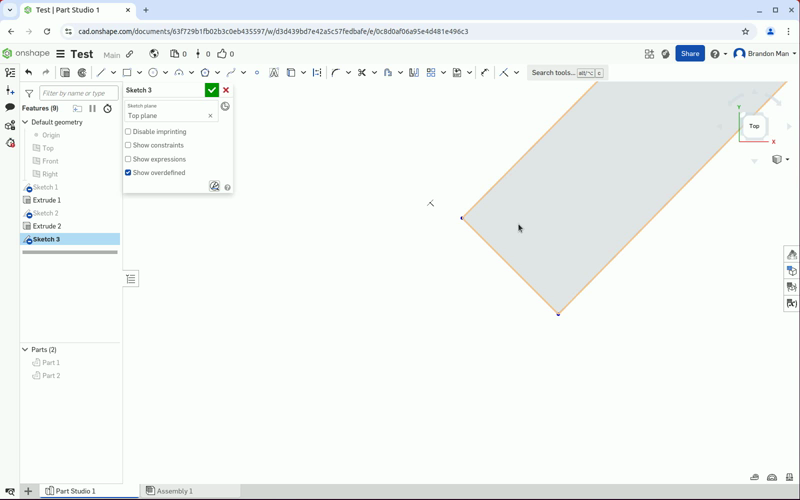
click(518, 223)
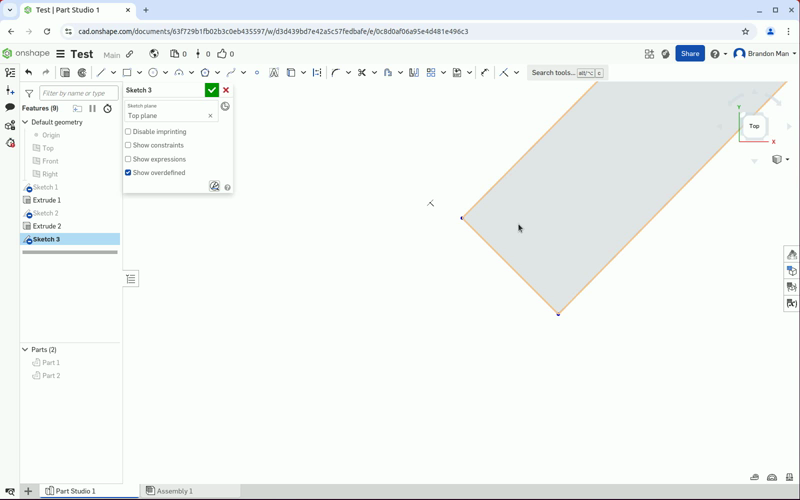
scroll(-6)
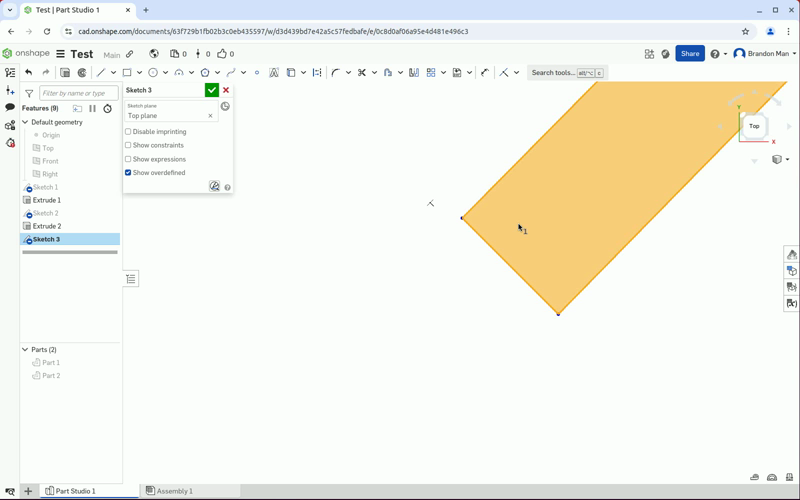
scroll(-6)
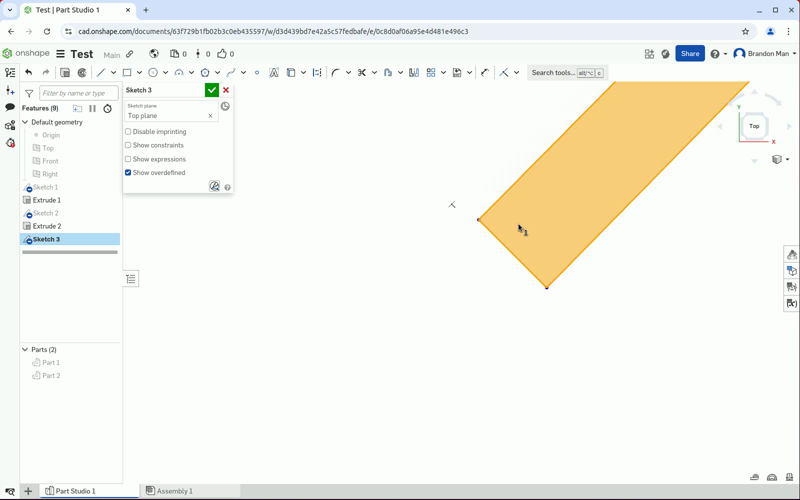
scroll(-6)
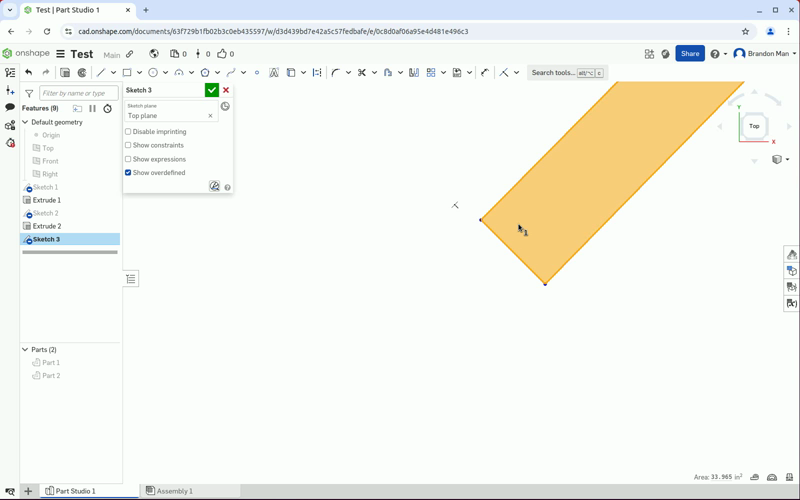
scroll(-6)
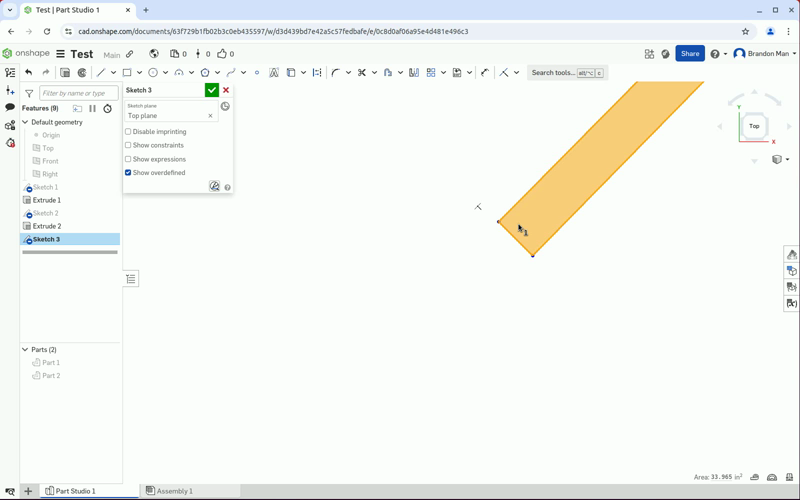
scroll(-6)
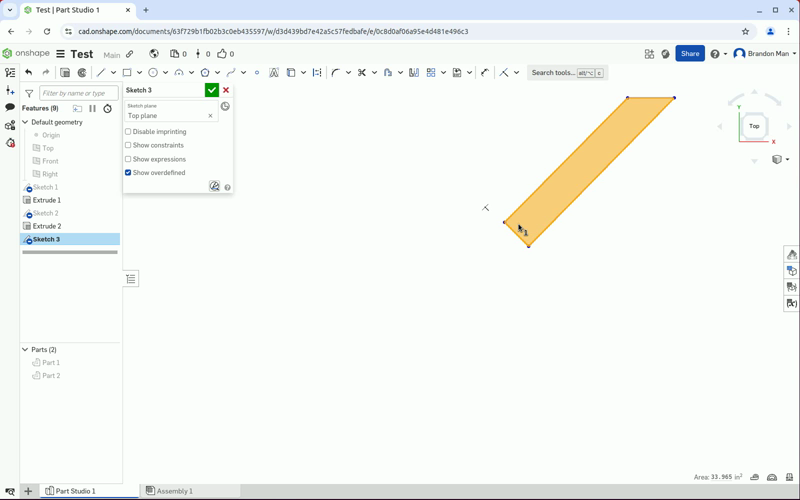
scroll(-6)
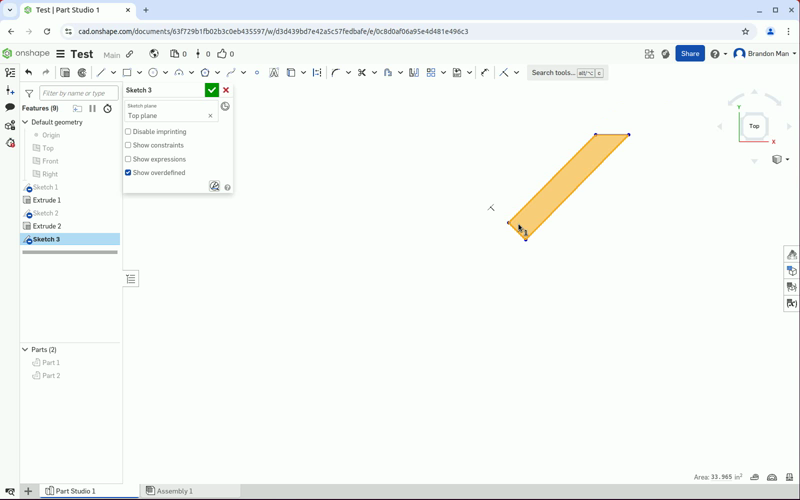
scroll(-6)
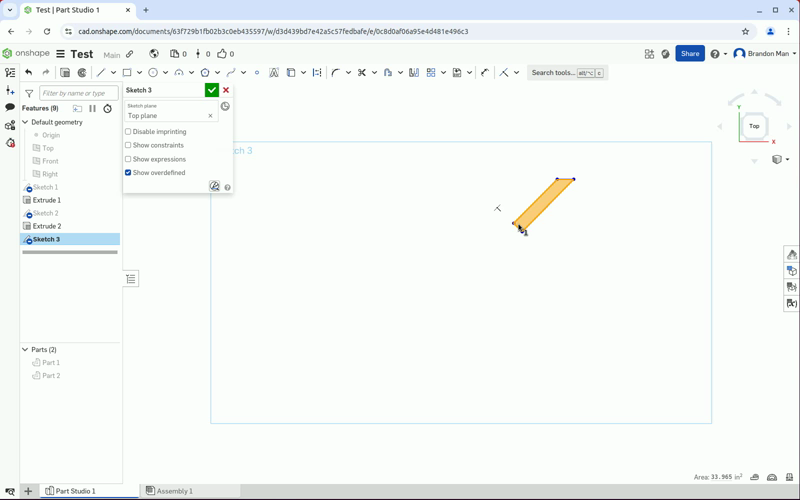
mouse_move(73, 352)
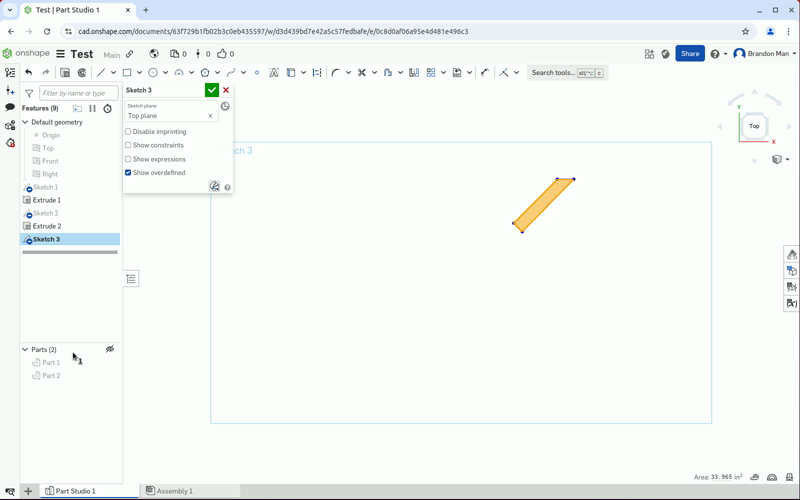
key(shift+y)
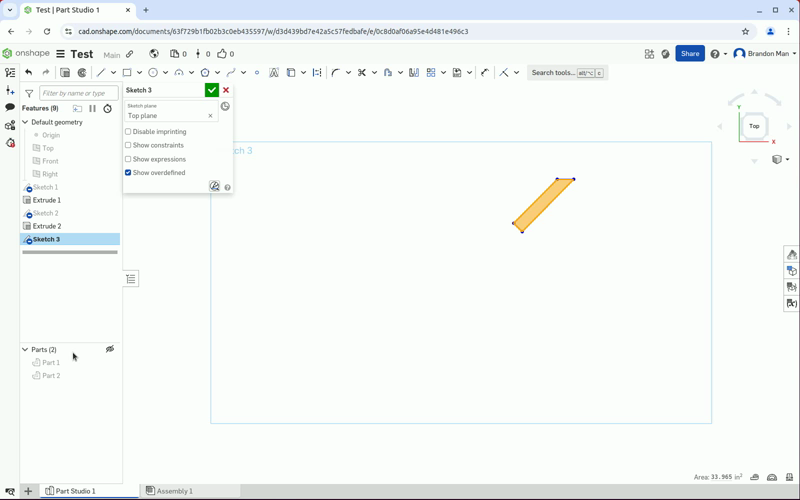
key(shift+e)
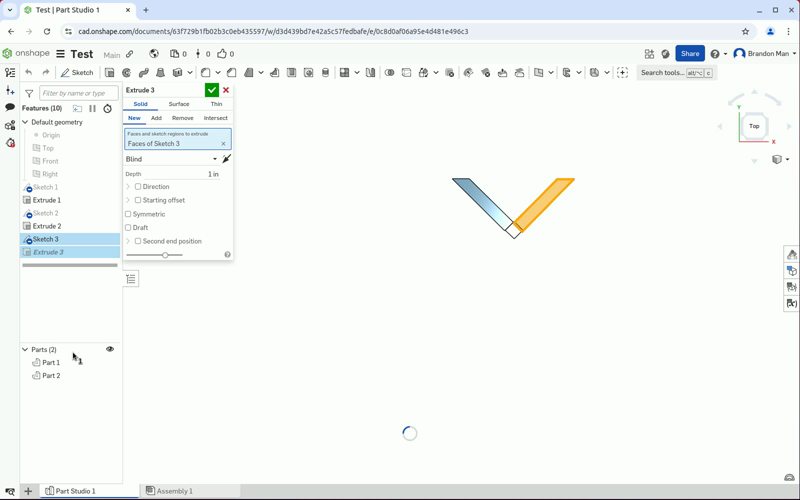
mouse_move(143, 106)
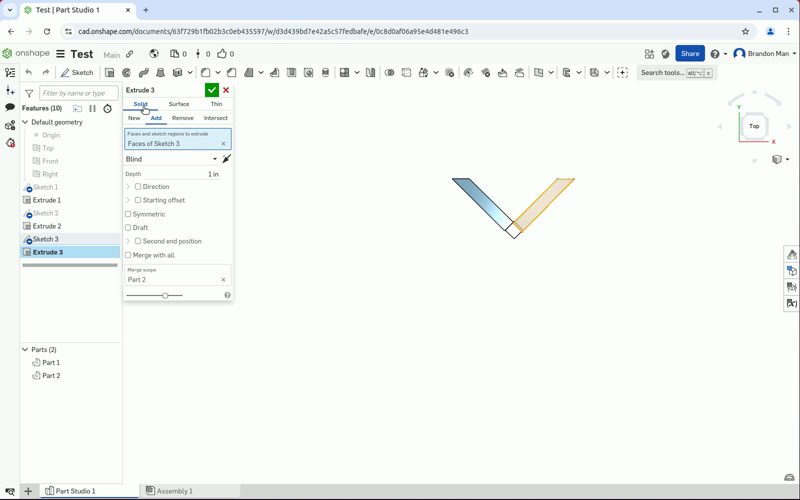
click(143, 106)
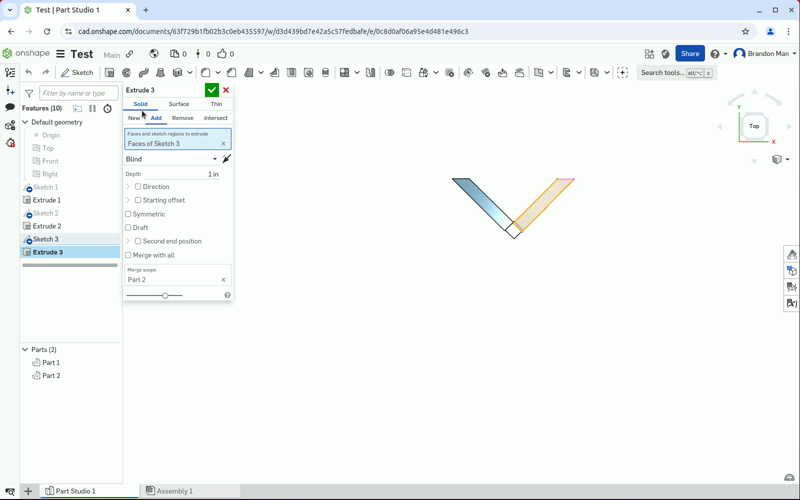
mouse_move(137, 120)
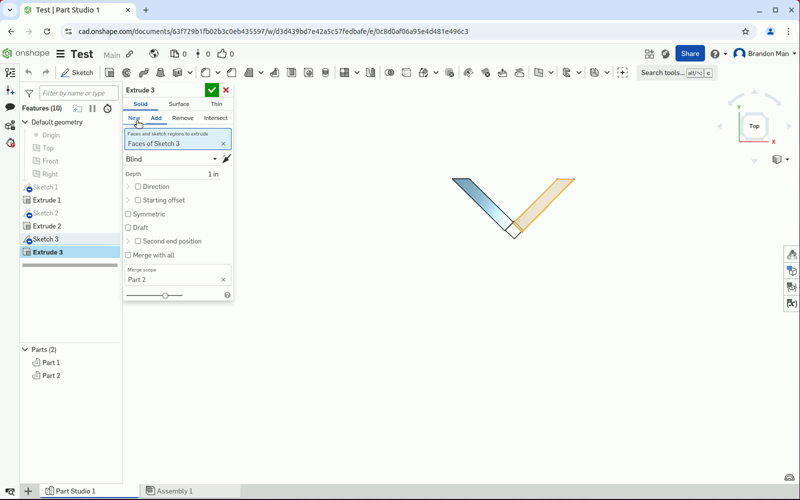
click(137, 120)
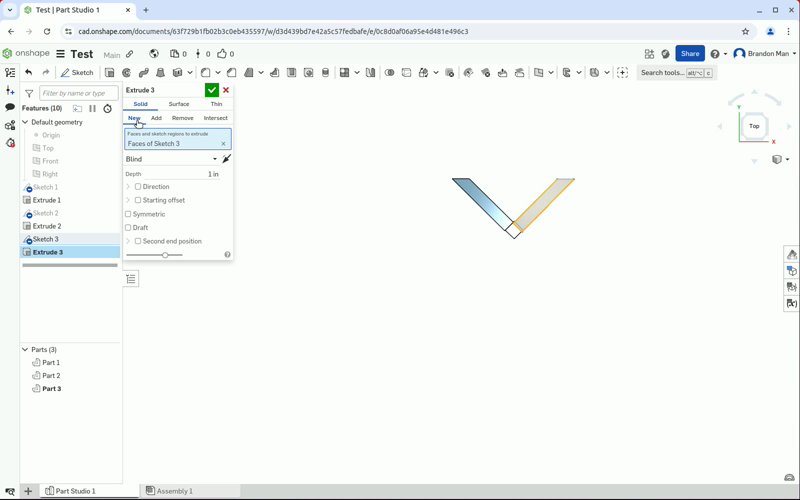
key(tab, 4)
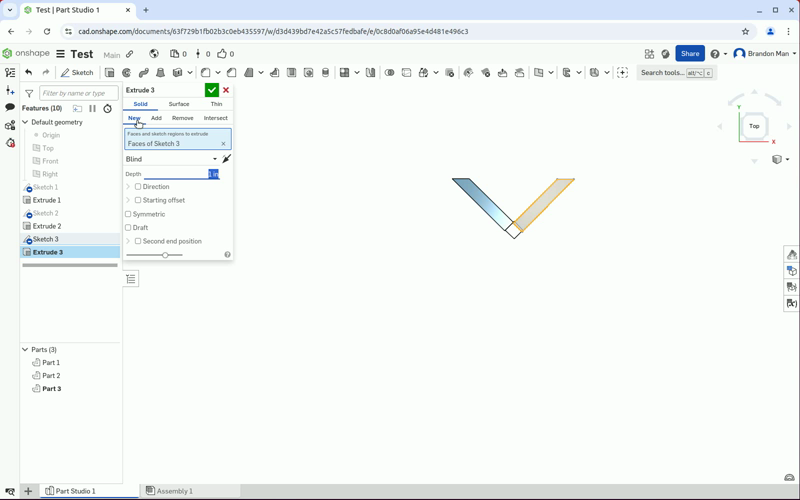
text(1.685)
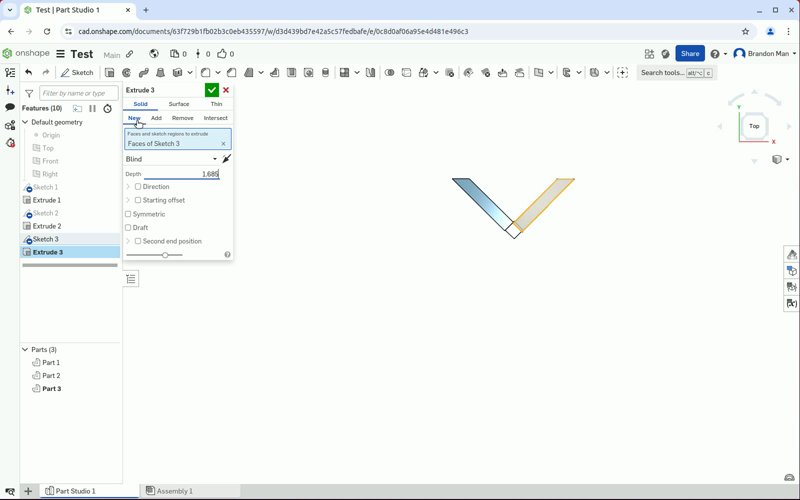
key(enter)
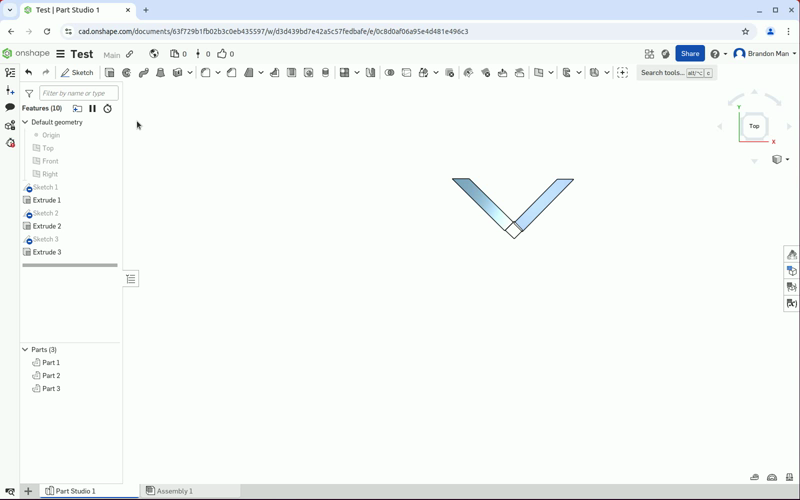
key(shift+h)
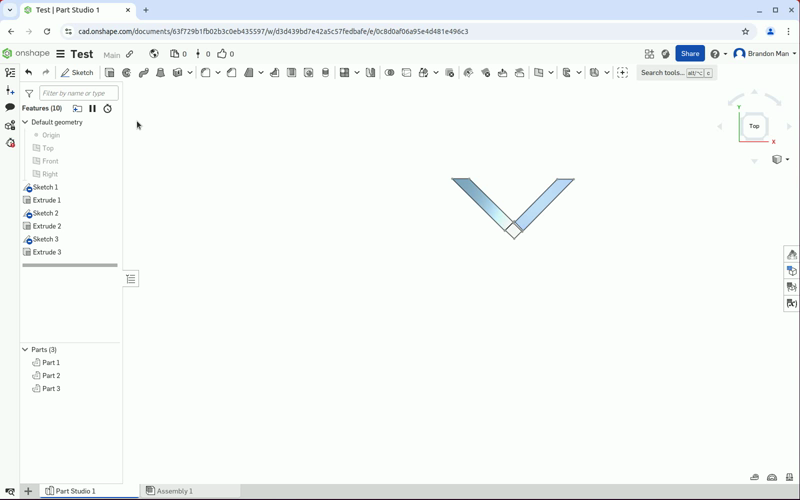
key(shift+h)
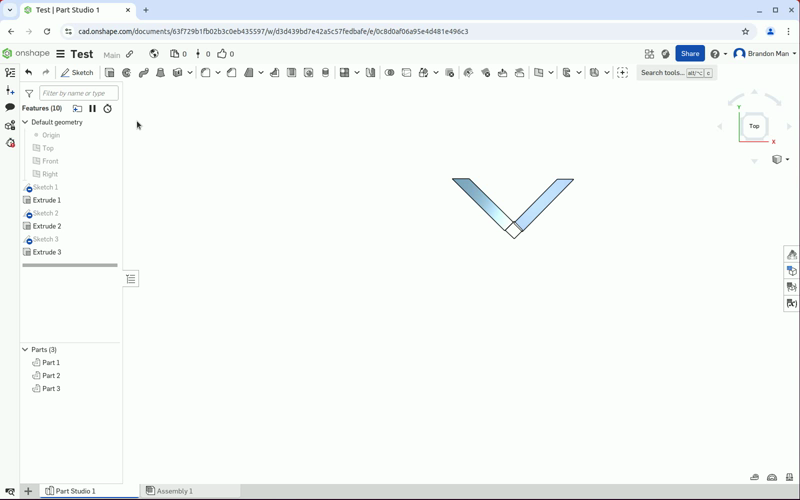
mouse_move(73, 189)
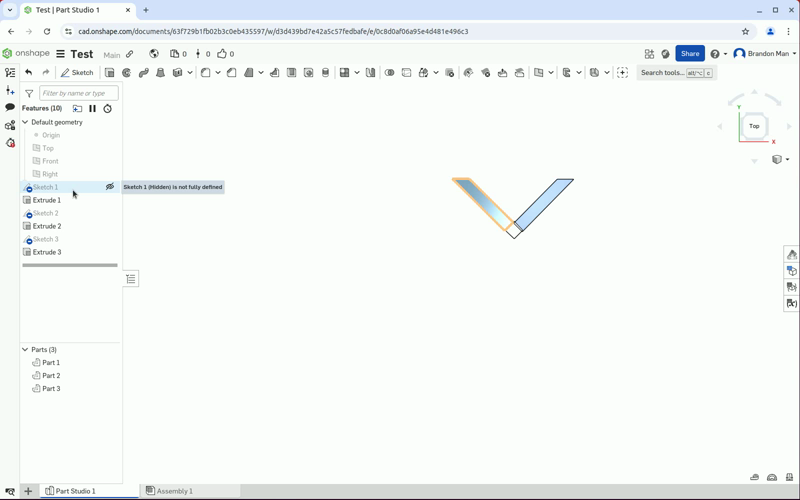
click(73, 189)
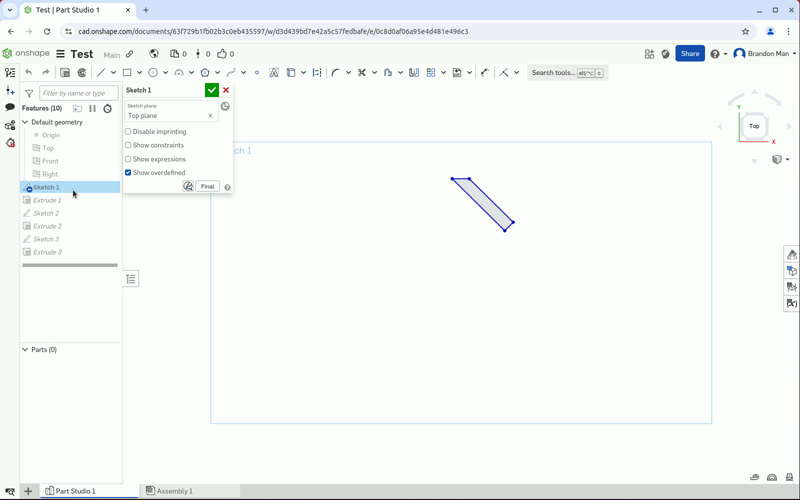
mouse_move(229, 92)
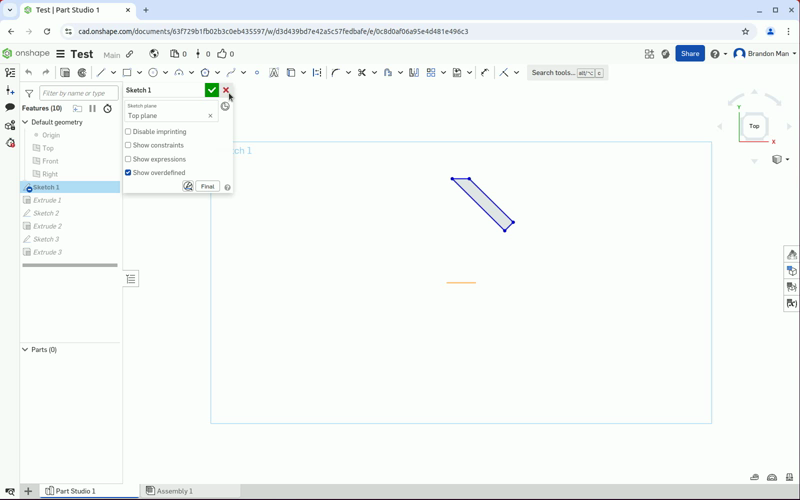
click(229, 92)
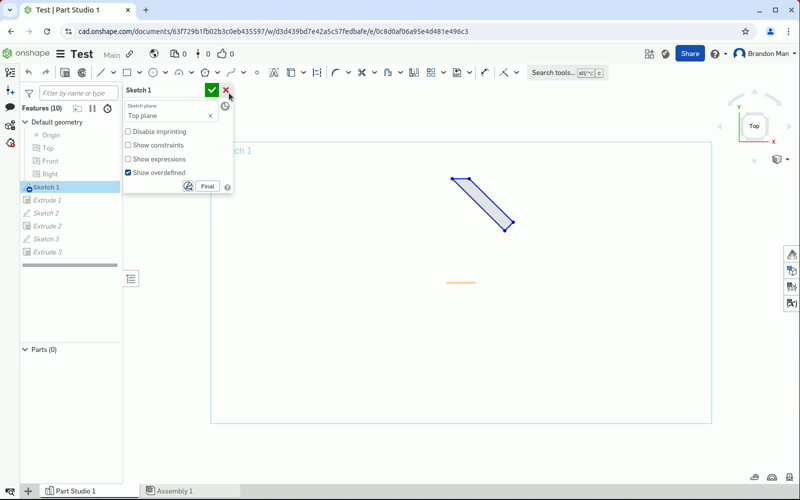
key(shift+s)
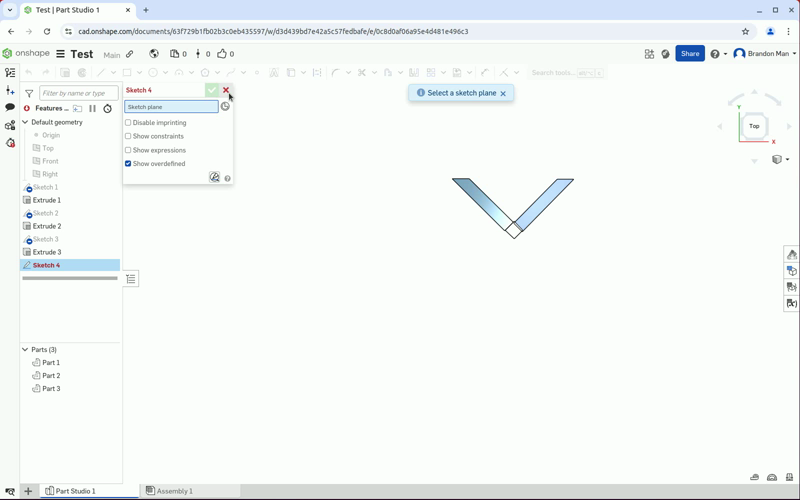
mouse_move(73, 150)
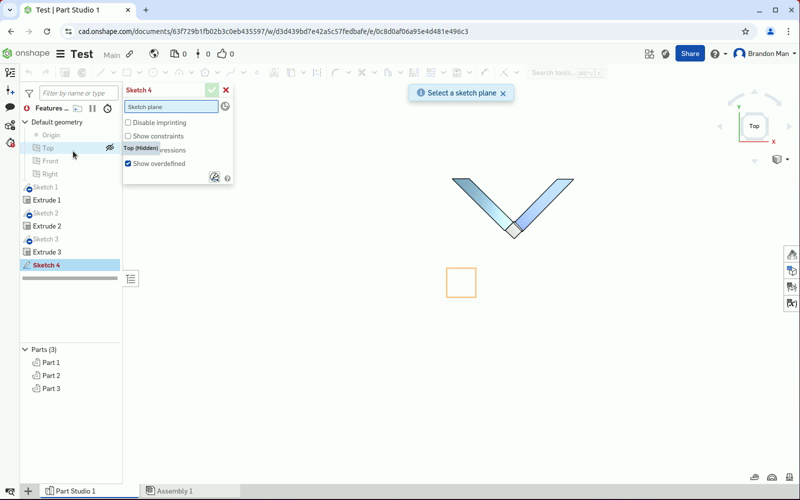
click(73, 150)
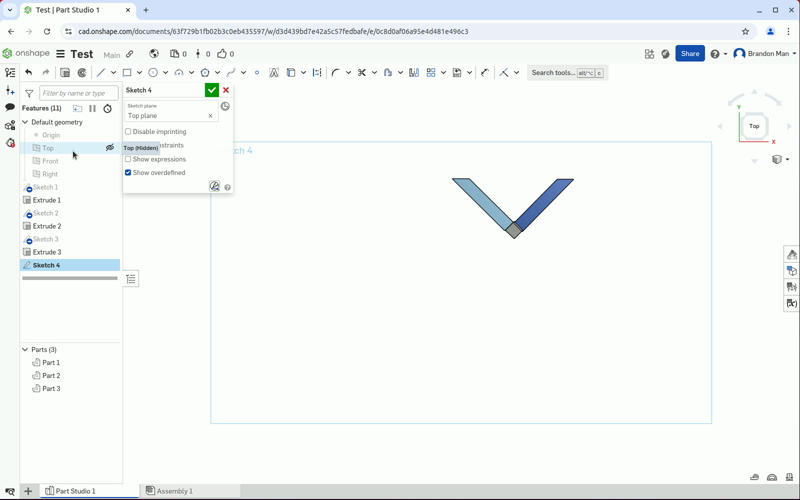
mouse_move(73, 352)
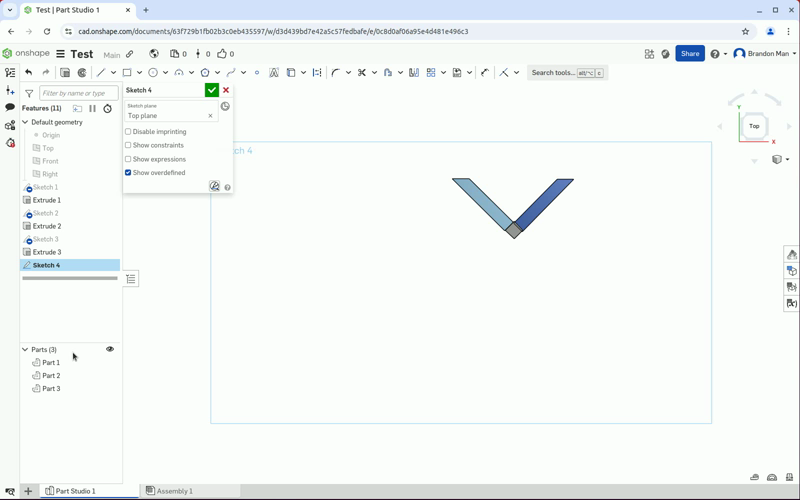
key(y)
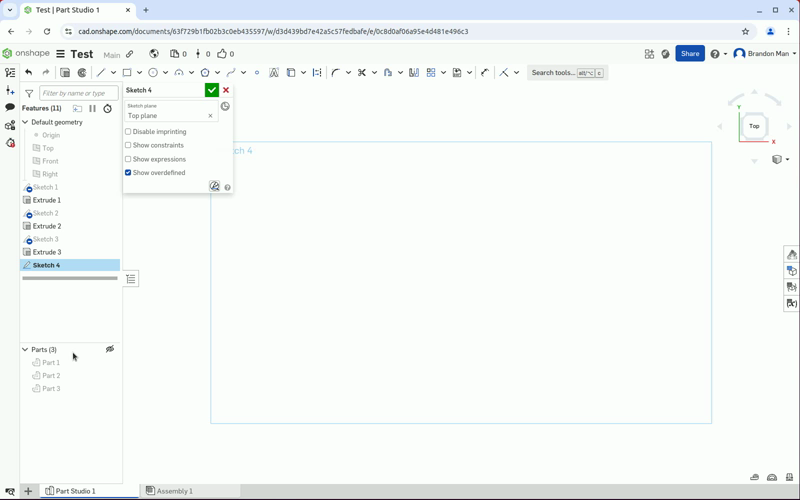
key(l)
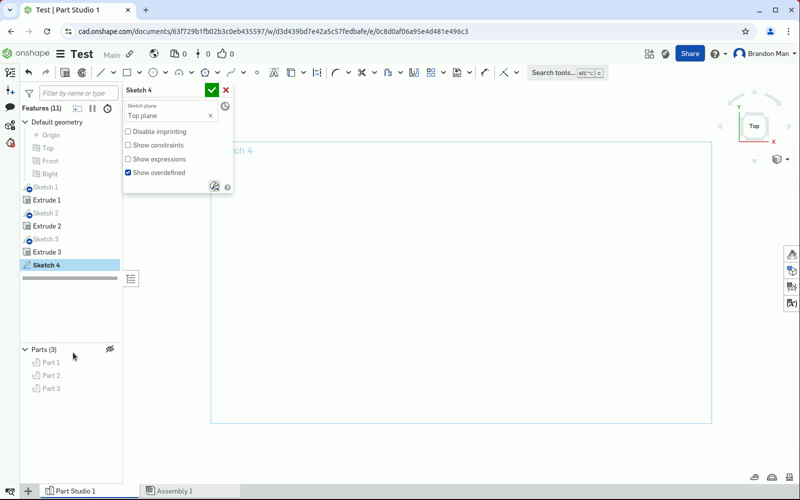
key_down(shift)
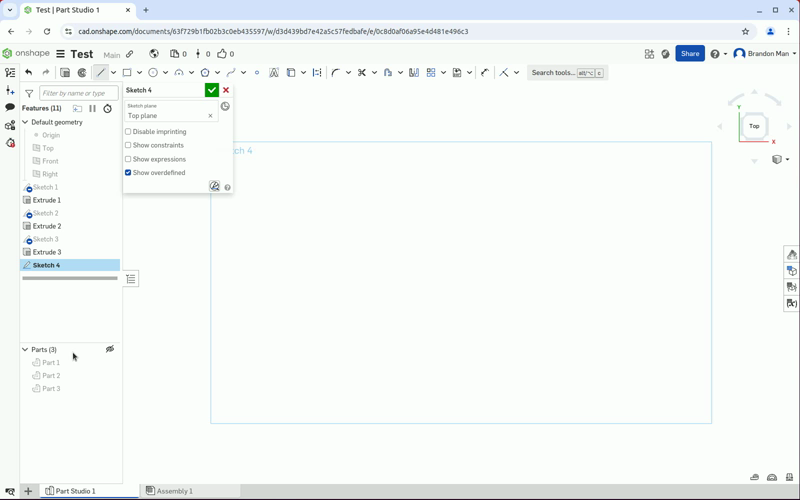
mouse_move(513, 238)
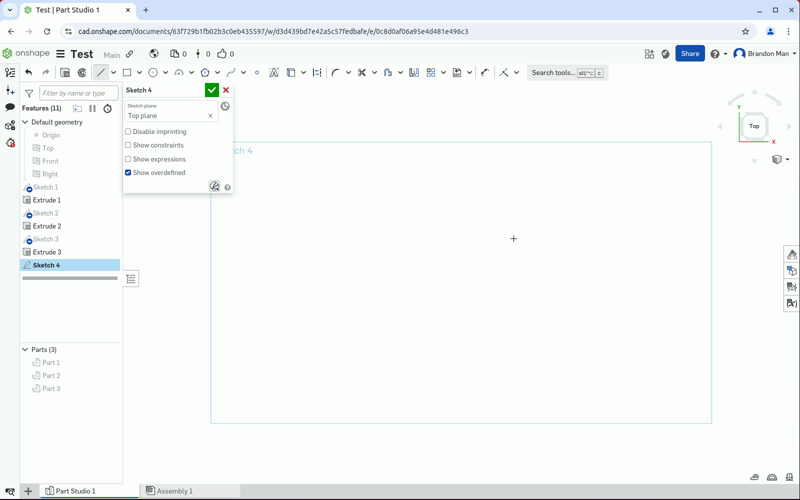
click(513, 238)
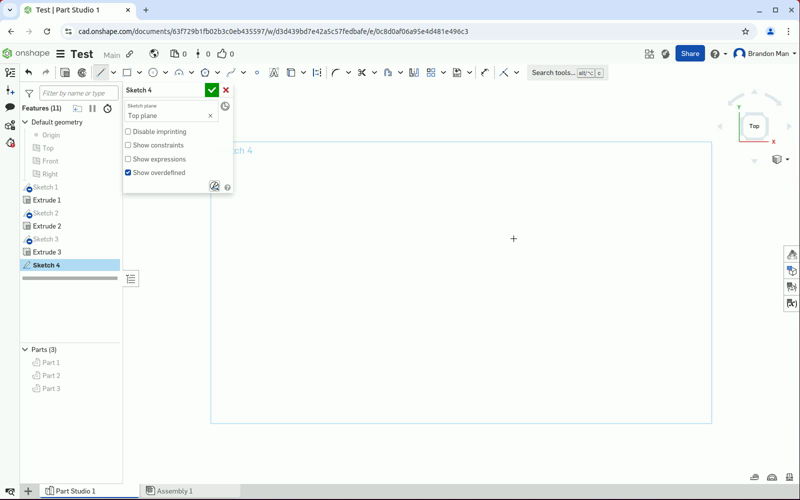
key_up(shift)
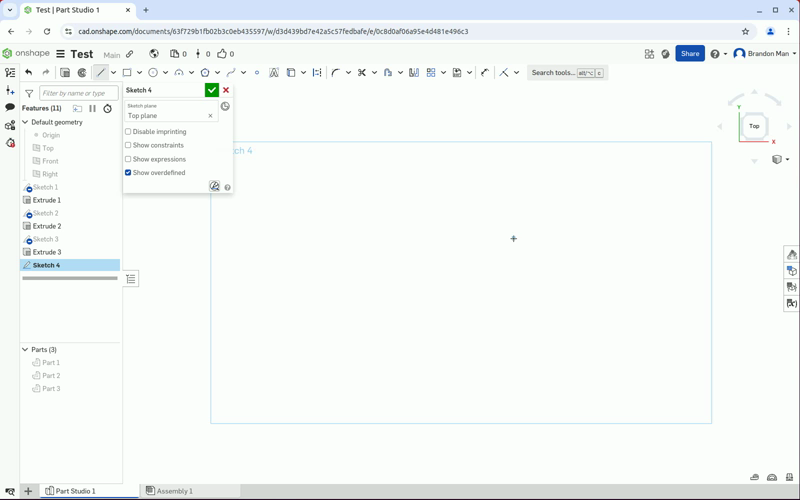
key_down(shift)
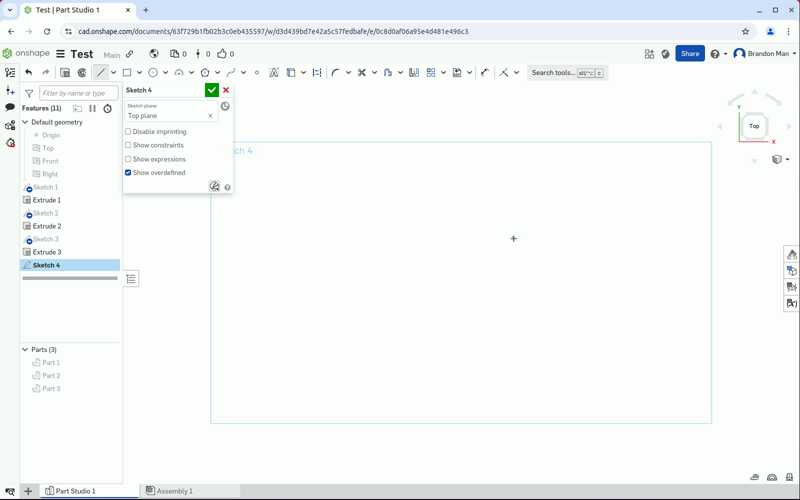
mouse_move(557, 282)
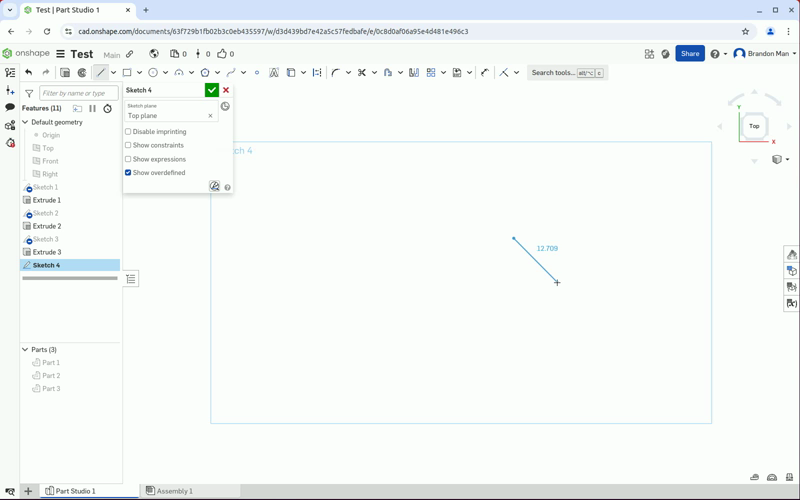
click(557, 282)
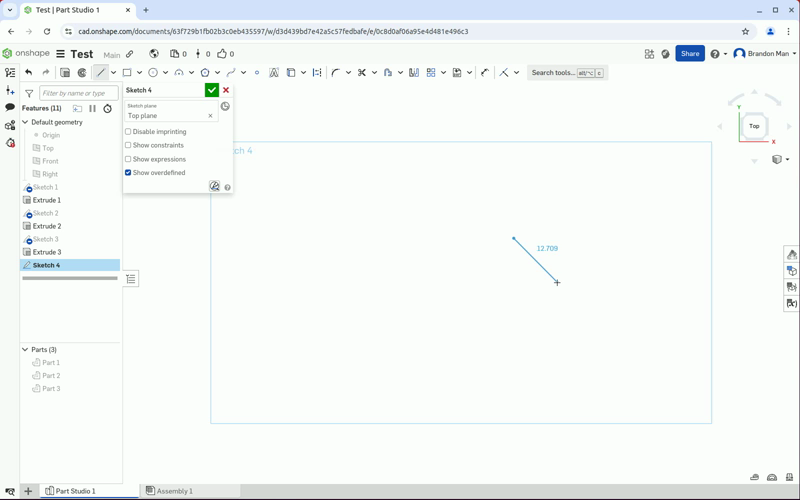
key_up(shift)
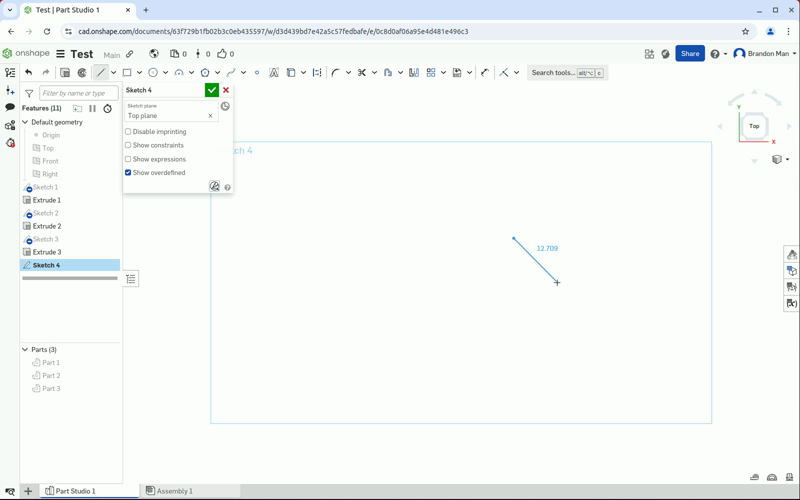
key_down(shift)
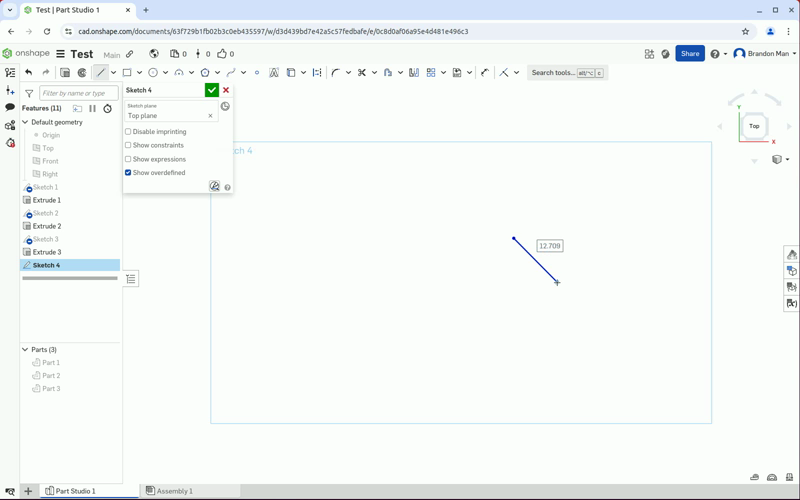
mouse_move(587, 282)
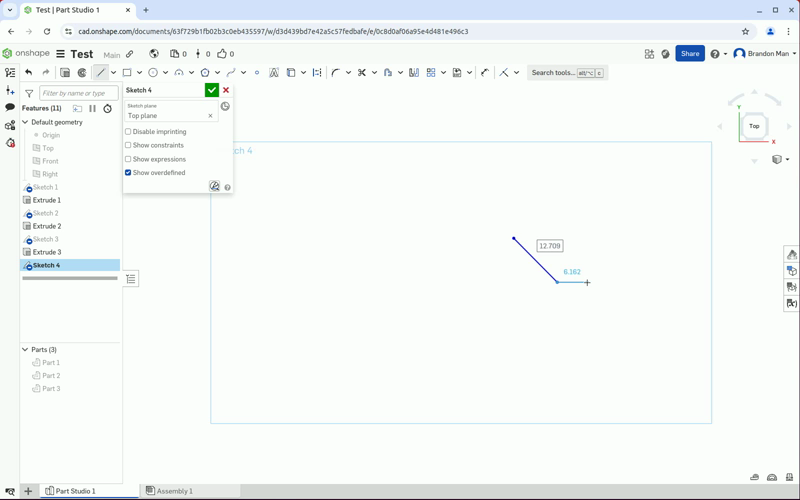
mouse_move(573, 282)
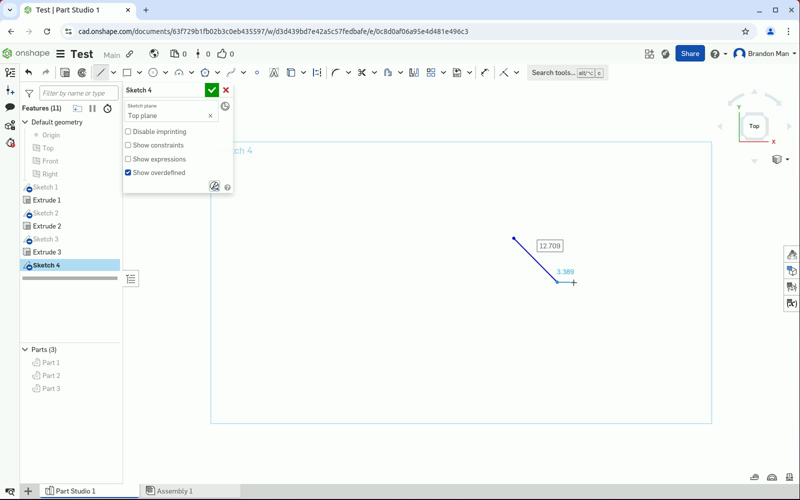
click(573, 282)
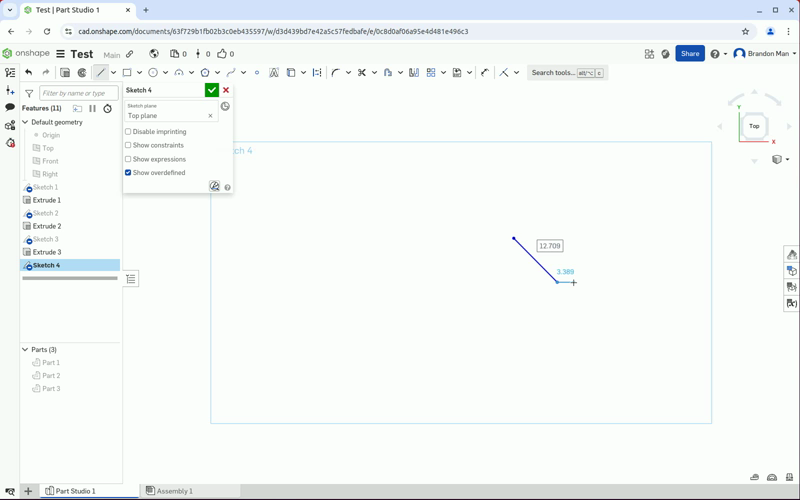
key_up(shift)
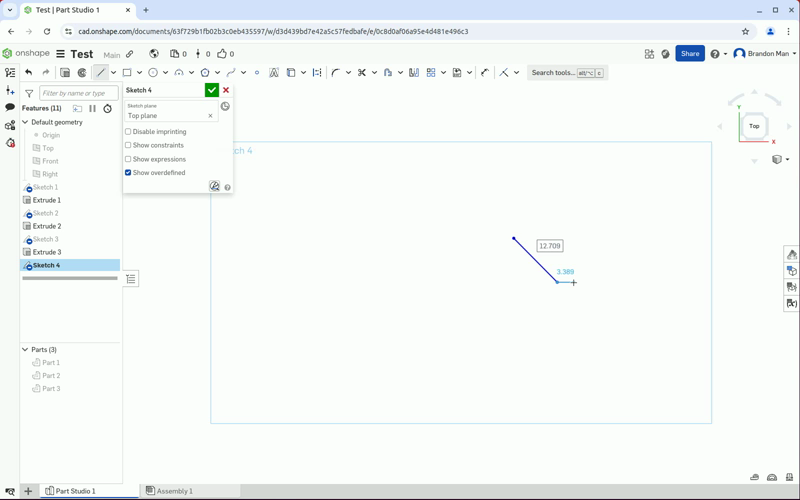
key_down(shift)
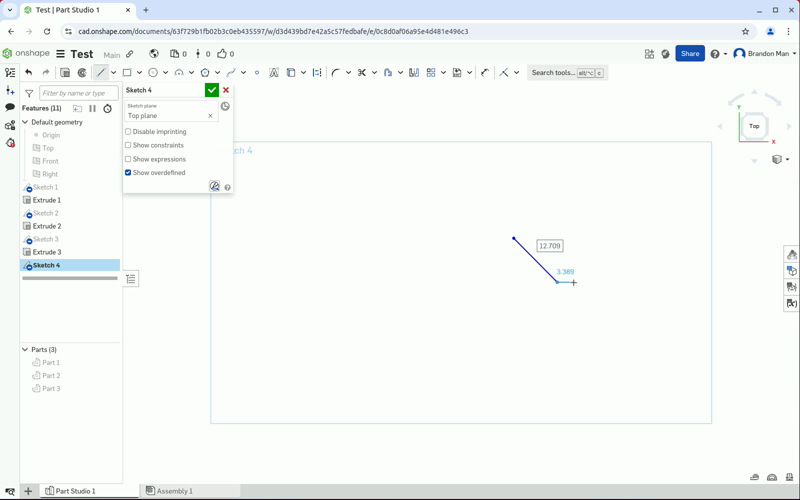
mouse_move(522, 230)
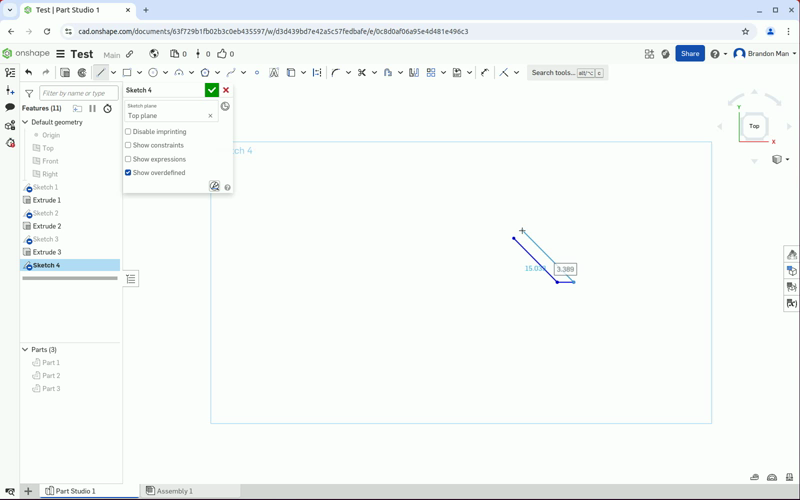
click(522, 230)
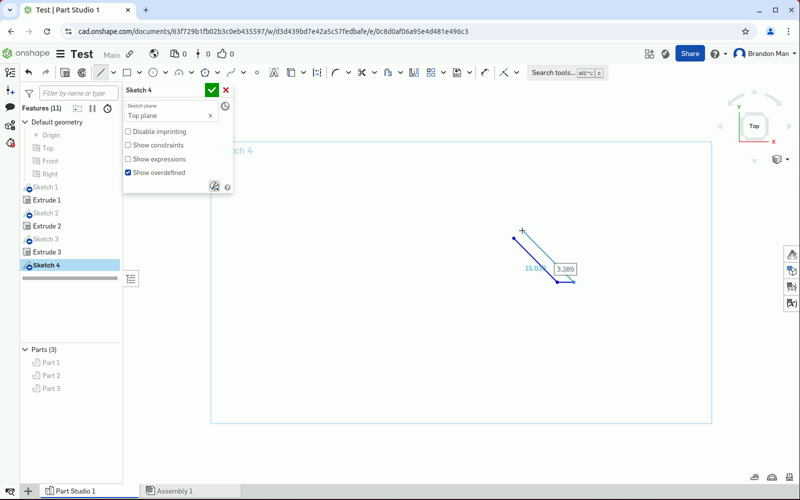
key_up(shift)
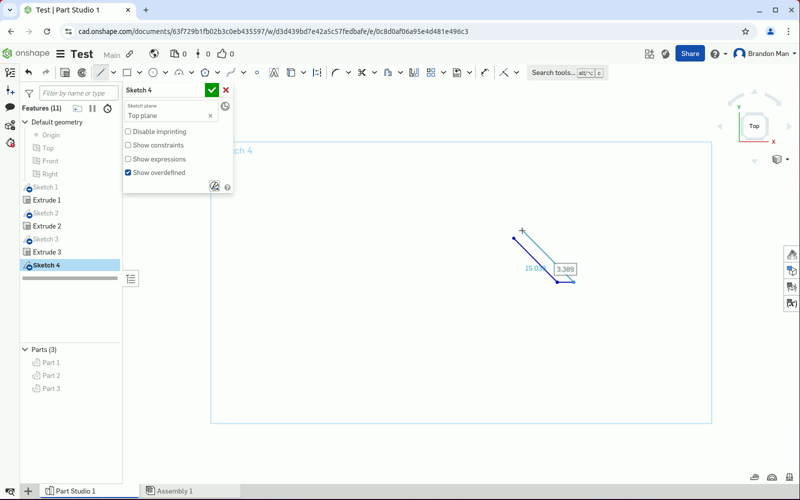
mouse_move(552, 230)
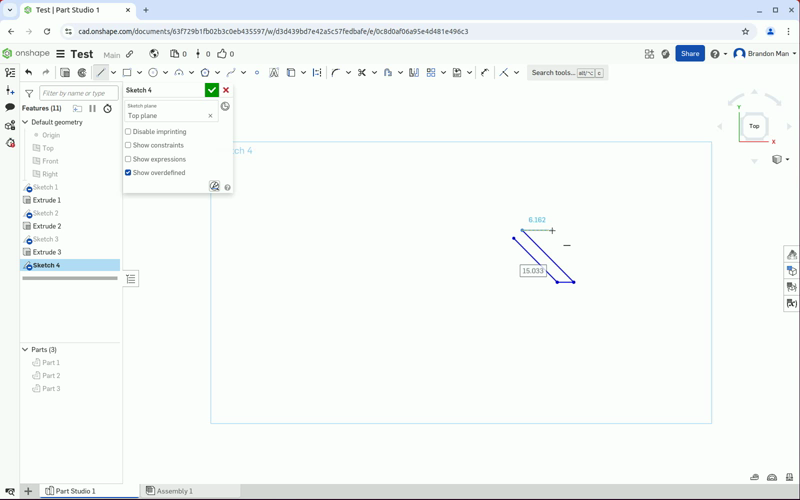
key_down(shift)
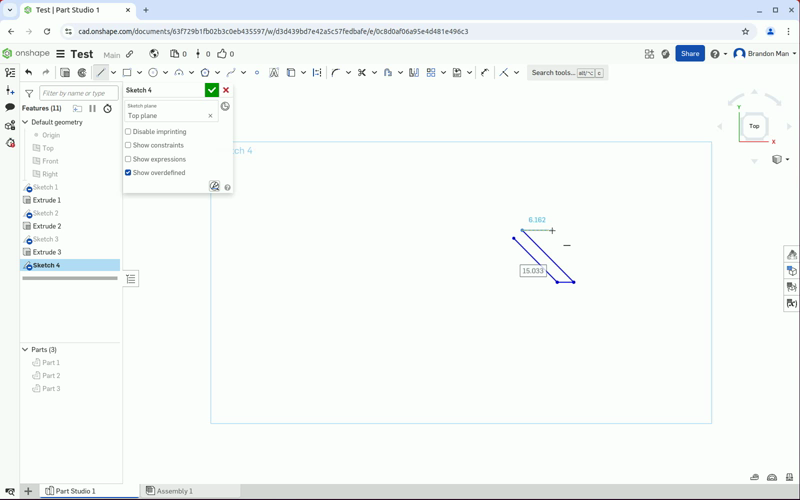
mouse_move(513, 238)
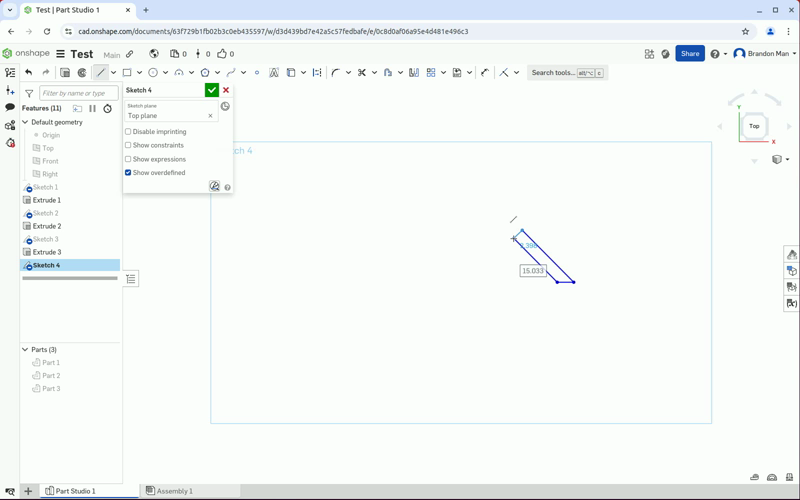
key_up(shift)
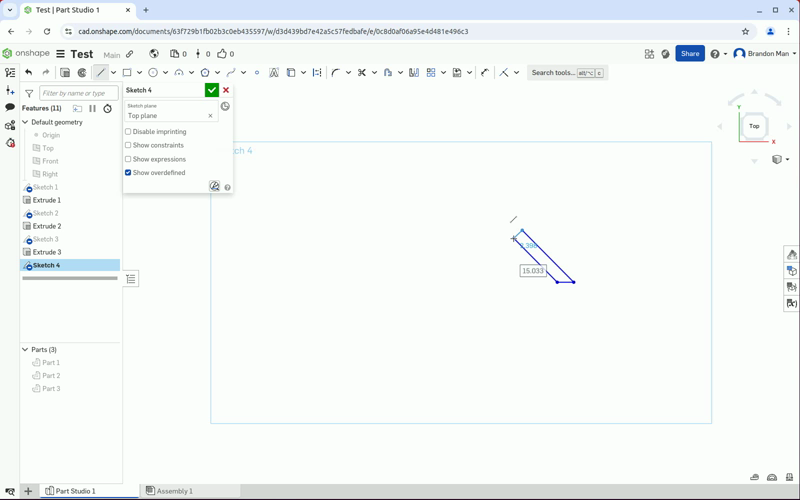
click(513, 238)
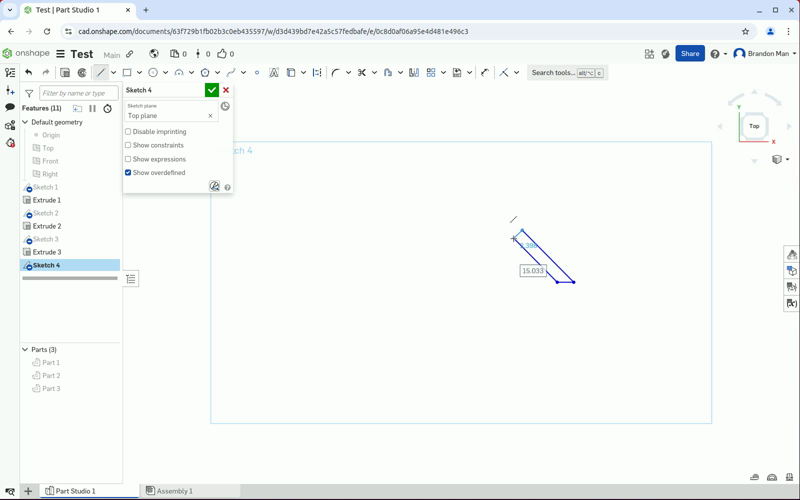
key(esc)
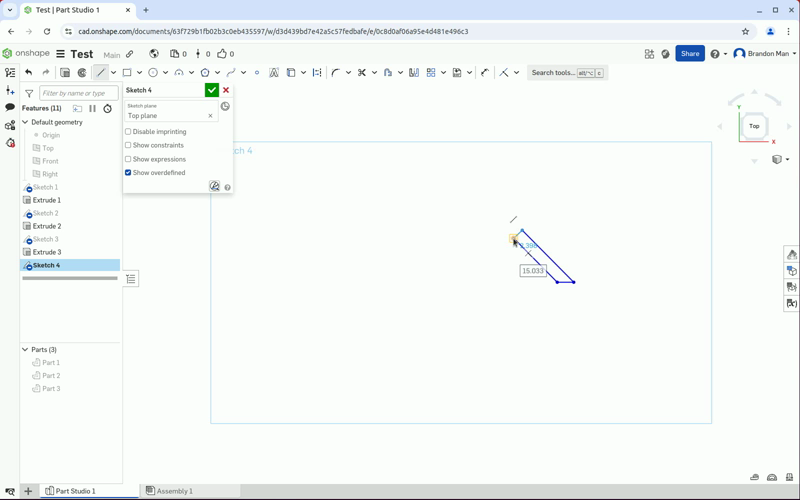
mouse_move(543, 256)
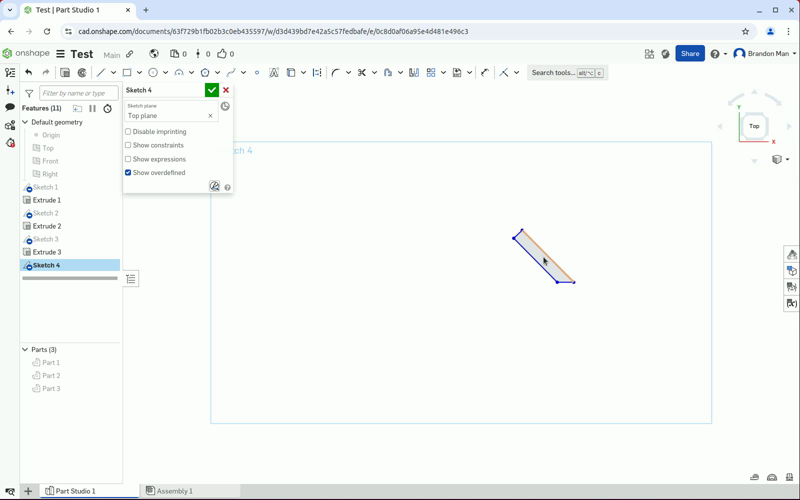
scroll(6)
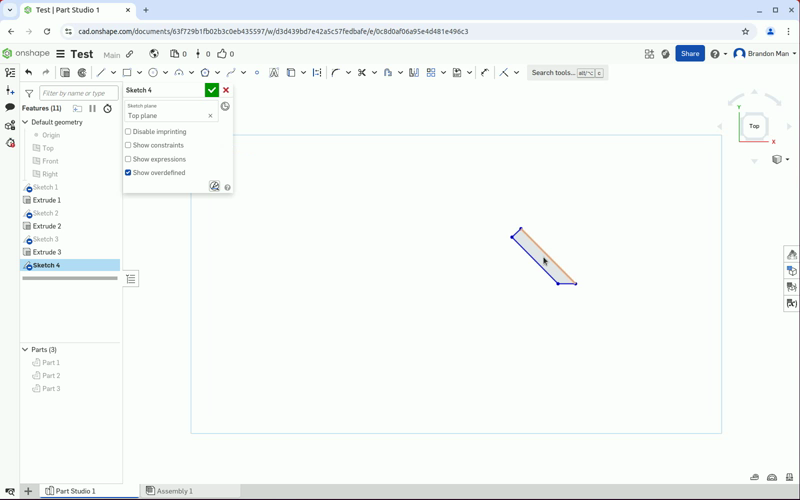
scroll(6)
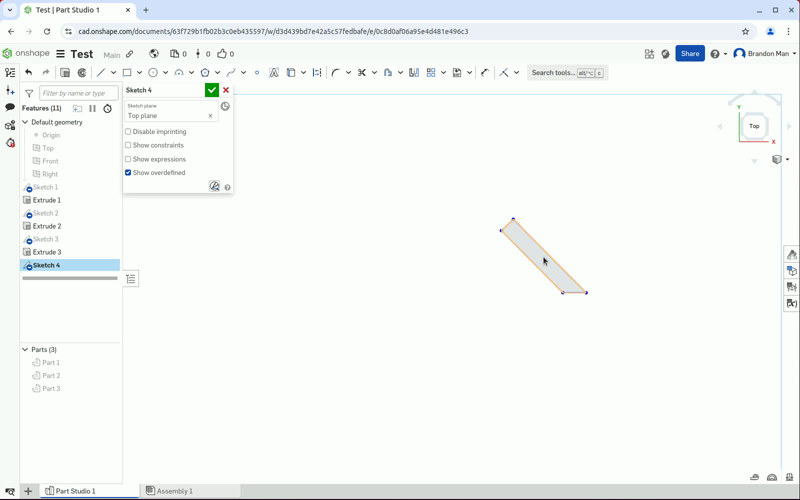
scroll(6)
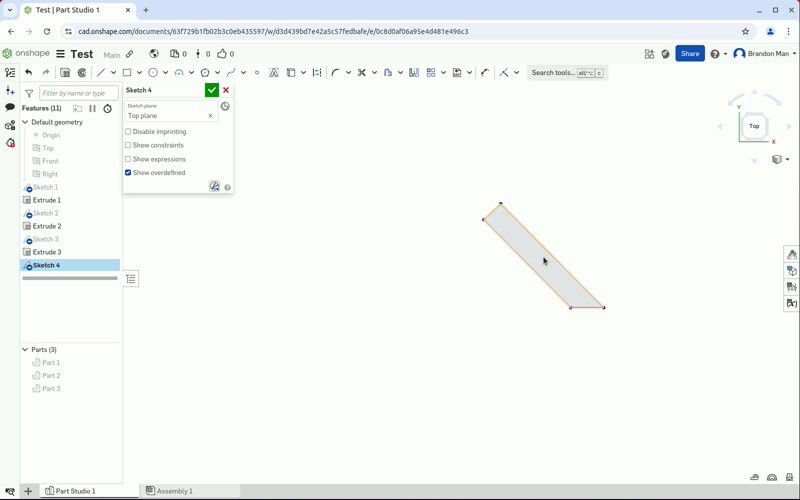
scroll(6)
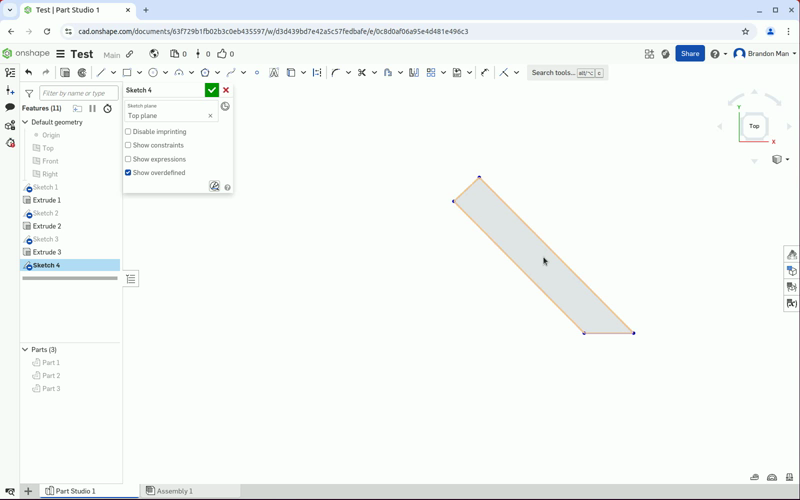
scroll(6)
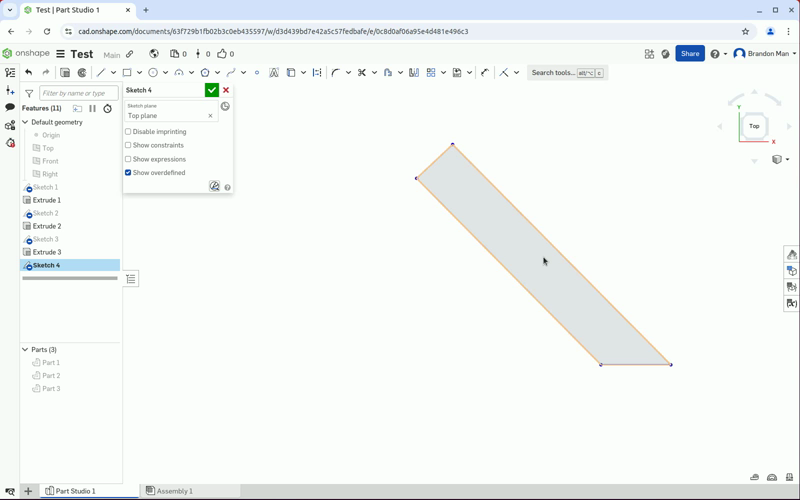
scroll(6)
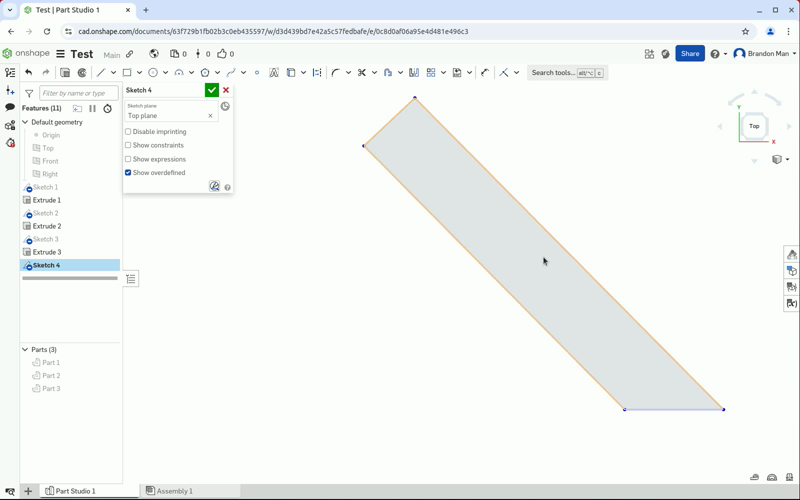
scroll(6)
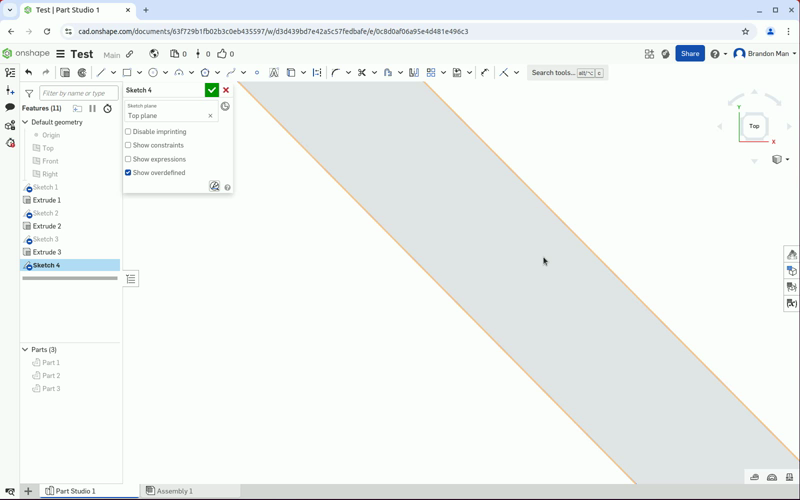
click(543, 256)
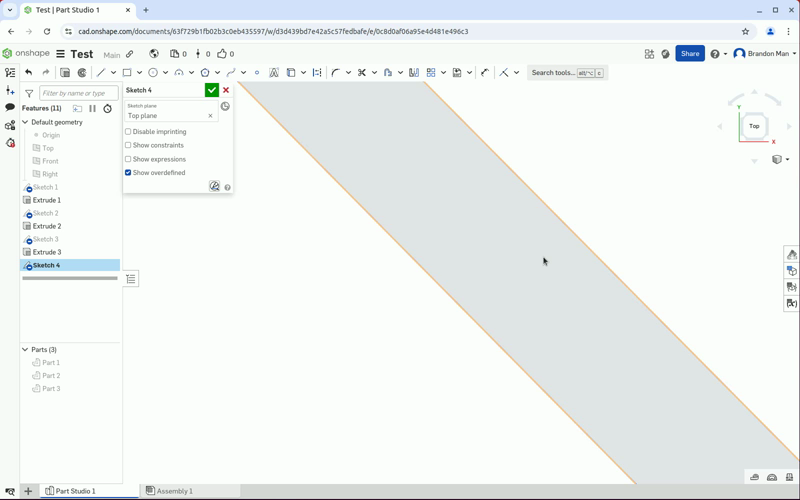
scroll(-6)
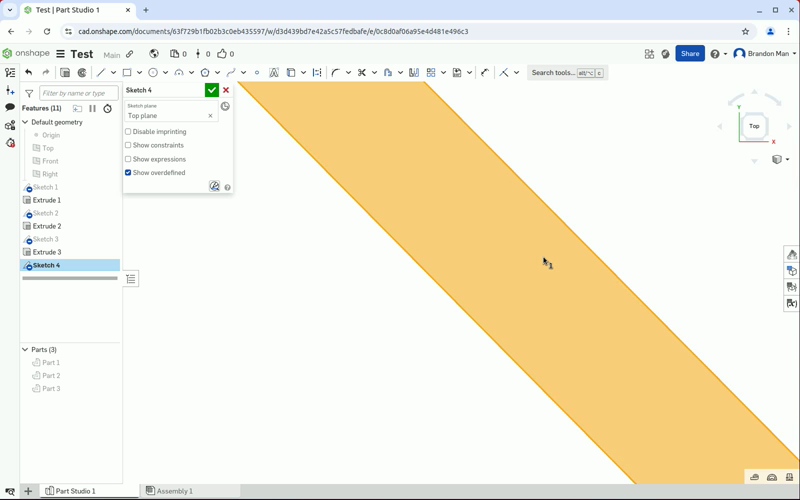
scroll(-6)
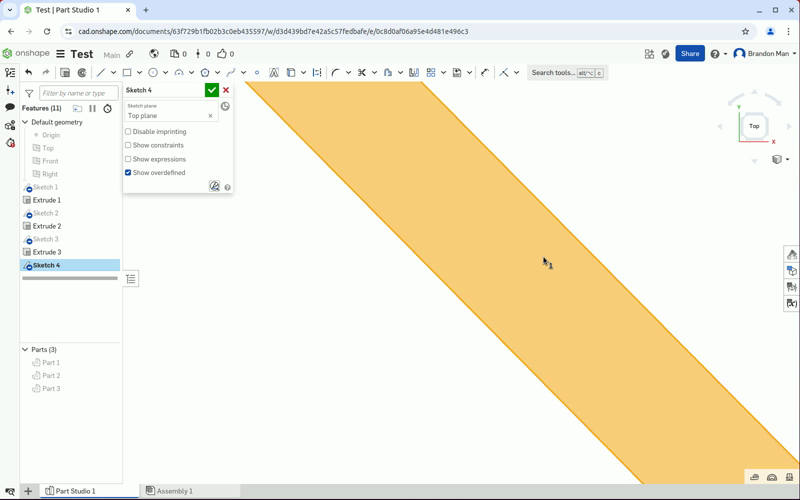
scroll(-6)
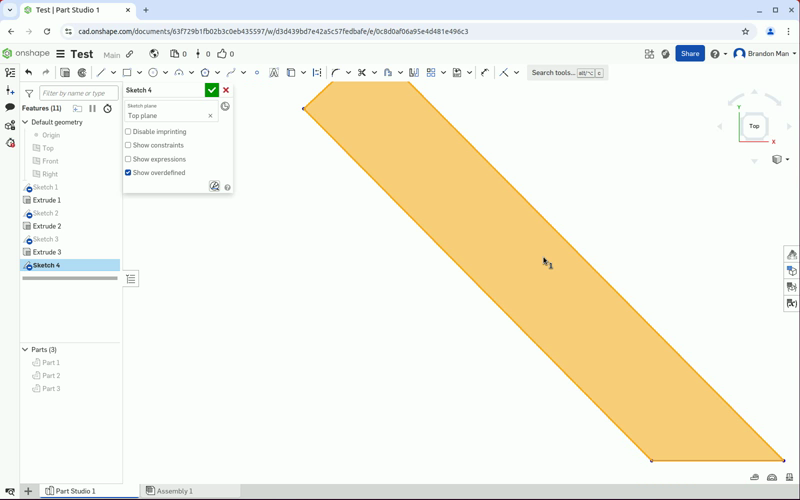
scroll(-6)
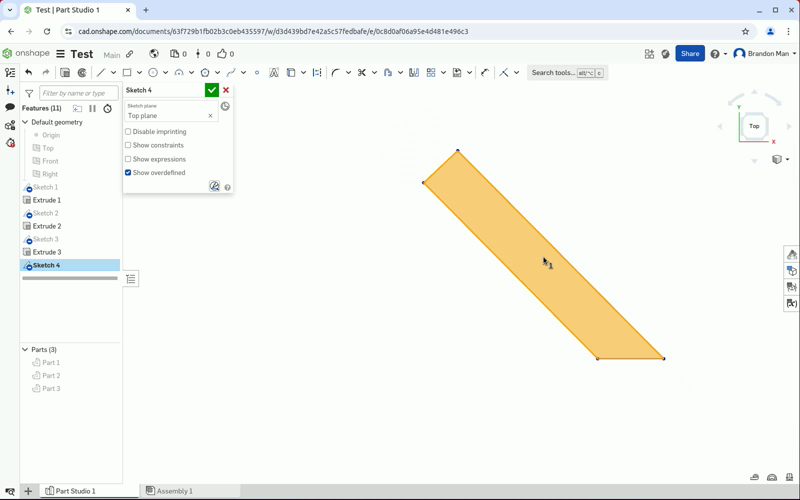
scroll(-6)
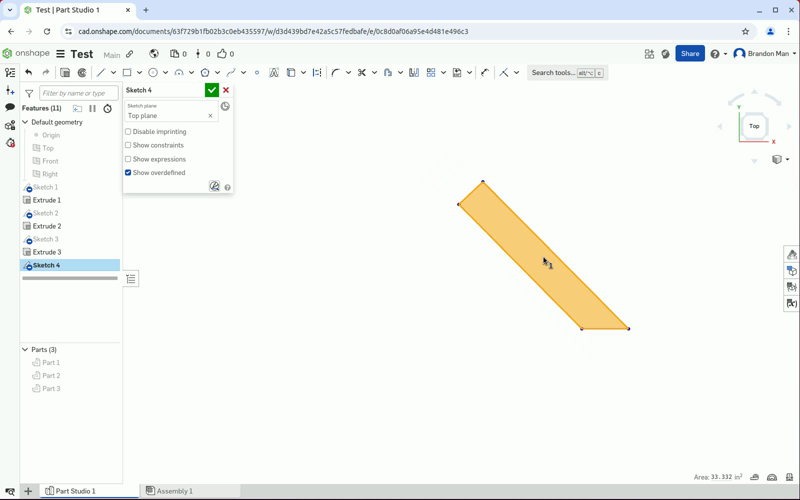
scroll(-6)
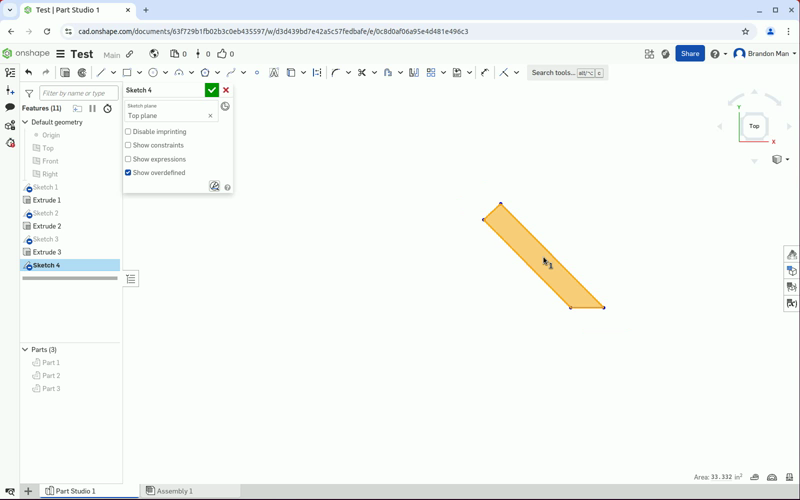
scroll(-6)
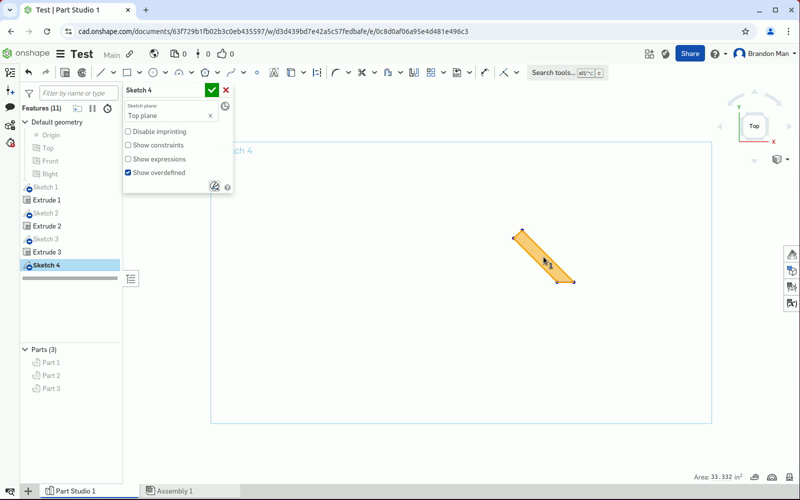
mouse_move(73, 352)
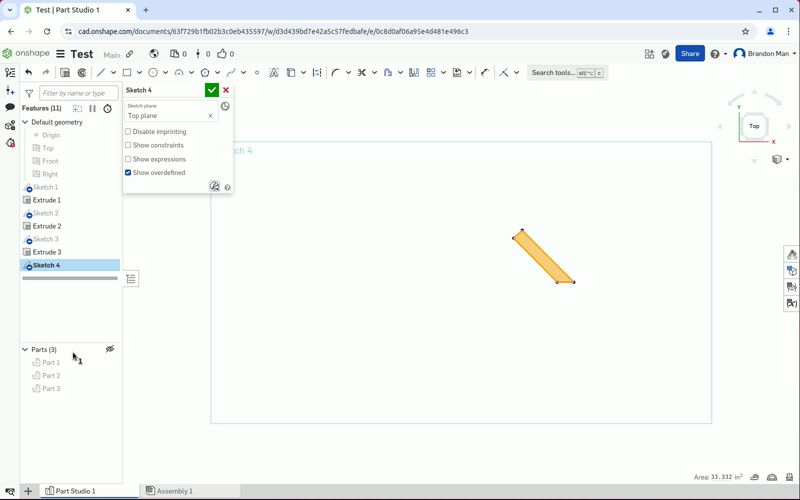
key(shift+y)
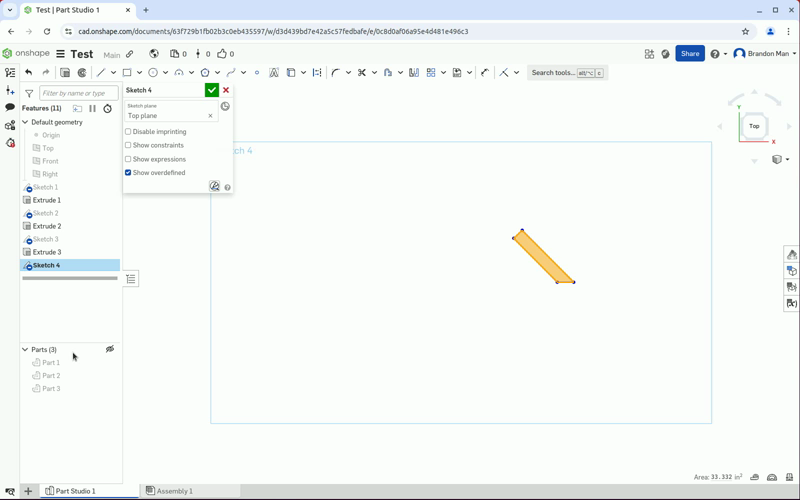
key(shift+e)
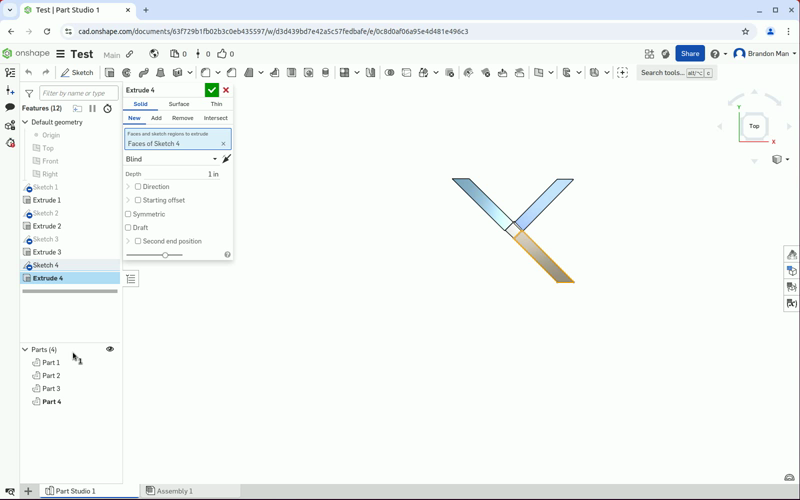
mouse_move(143, 106)
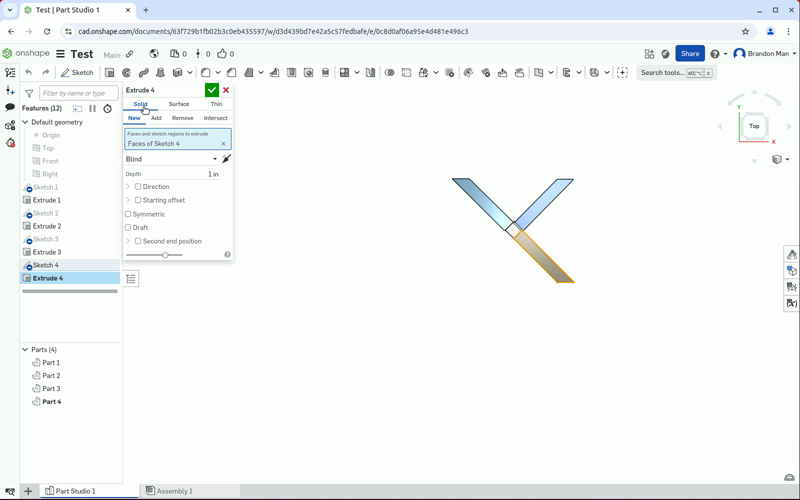
click(143, 106)
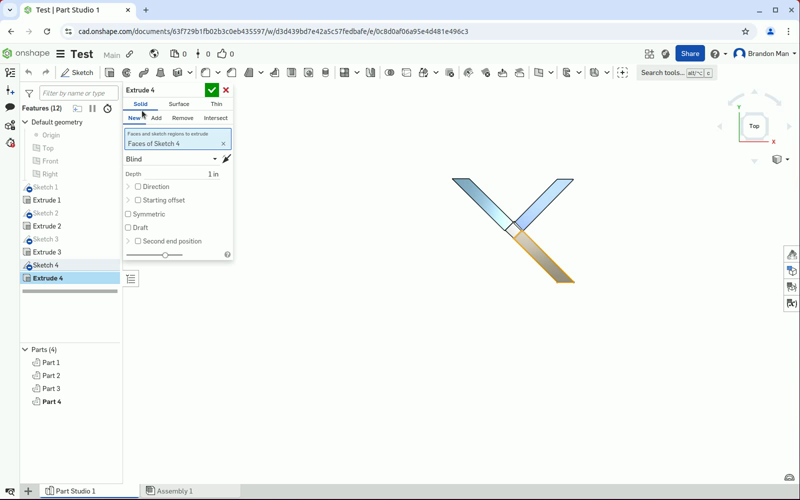
mouse_move(137, 120)
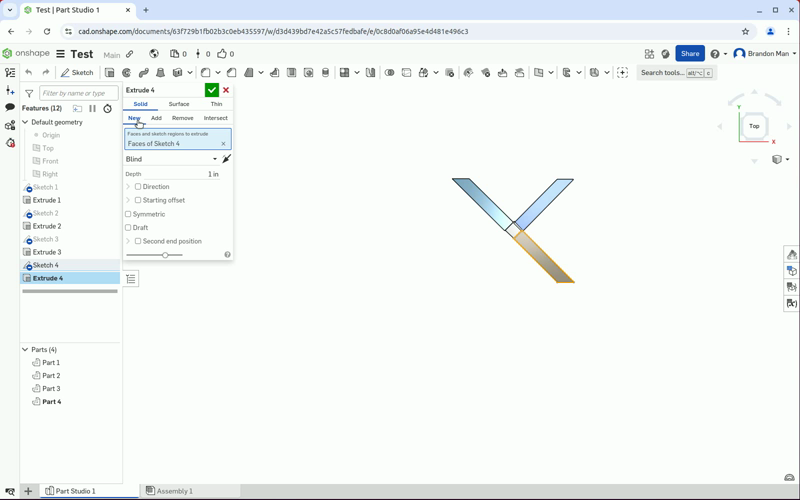
click(137, 120)
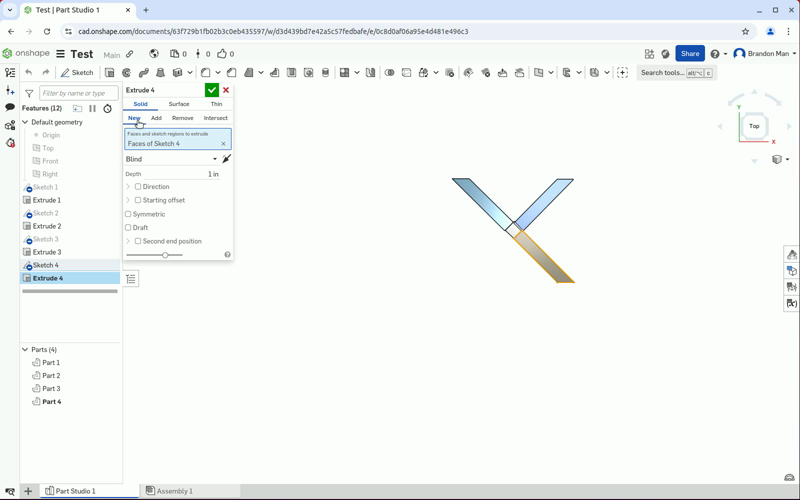
key(tab, 4)
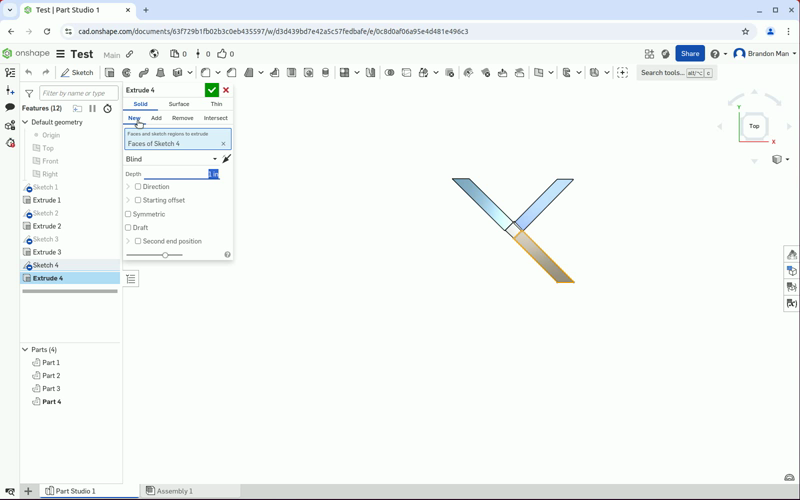
text(1.685)
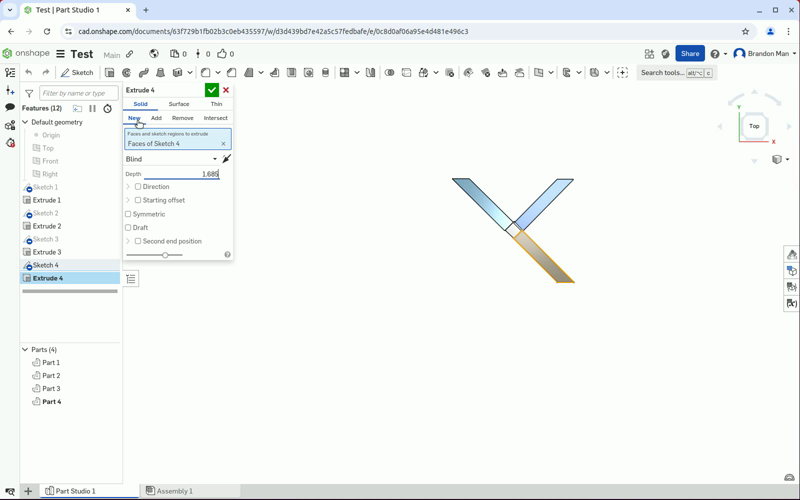
key(enter)
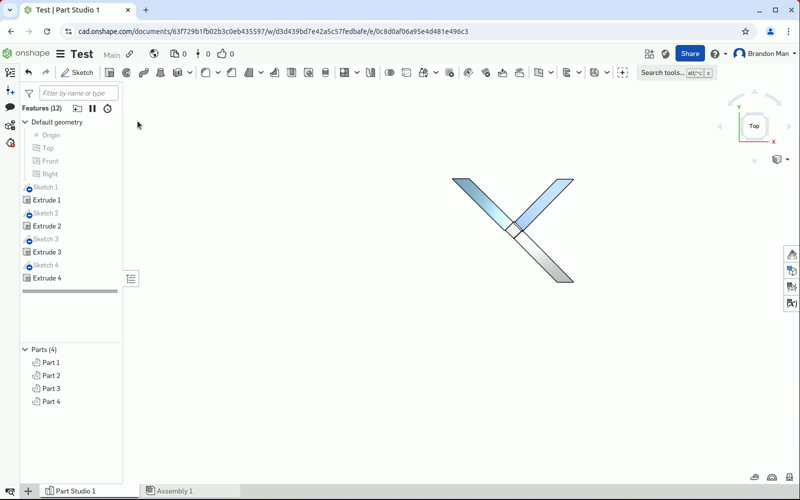
key(shift+h)
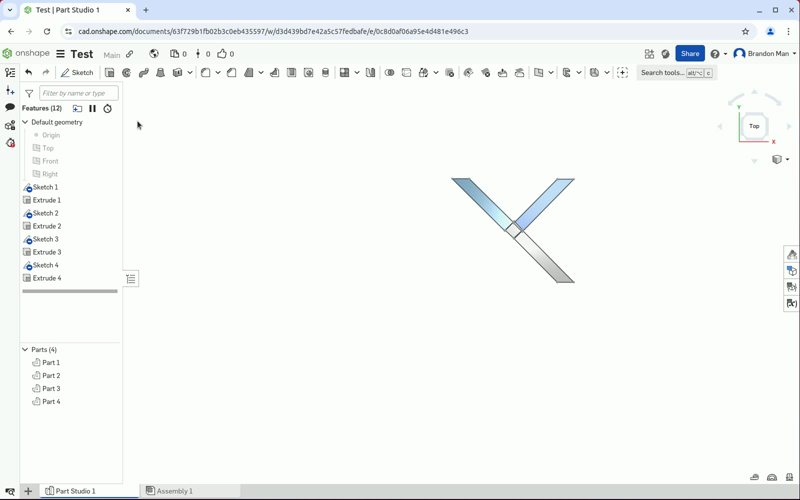
key(shift+h)
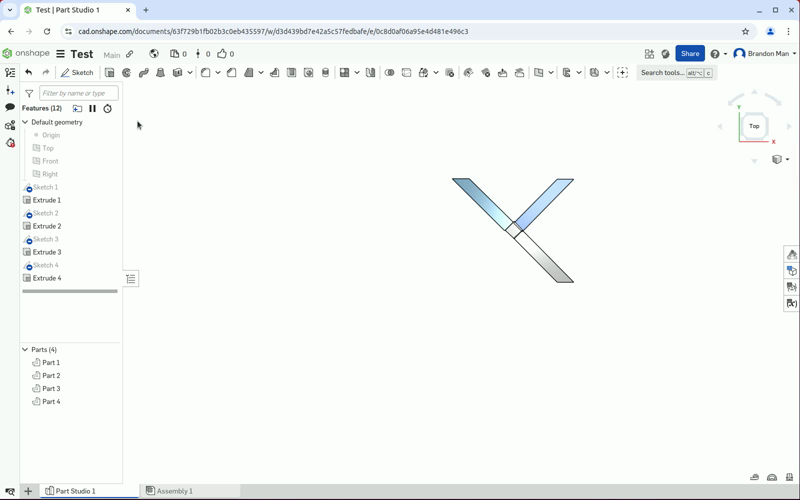
mouse_move(73, 189)
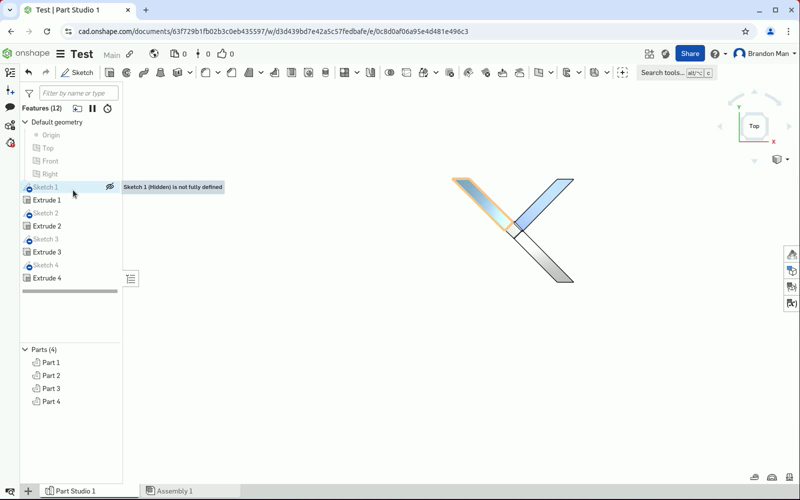
click(73, 189)
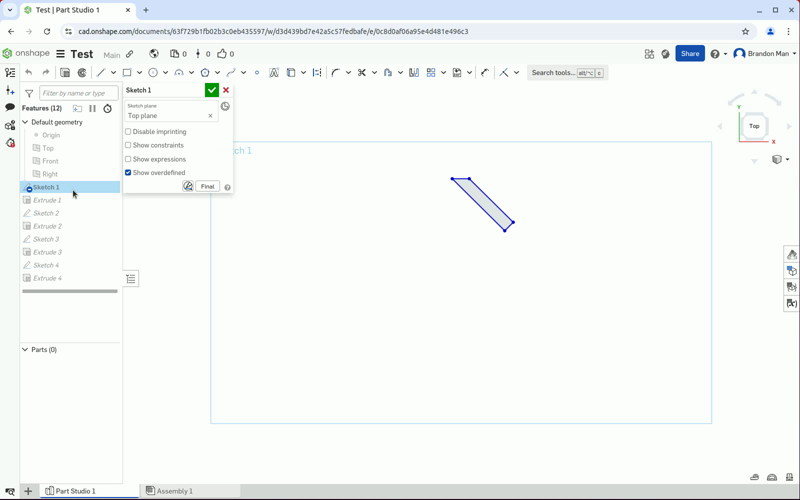
mouse_move(229, 92)
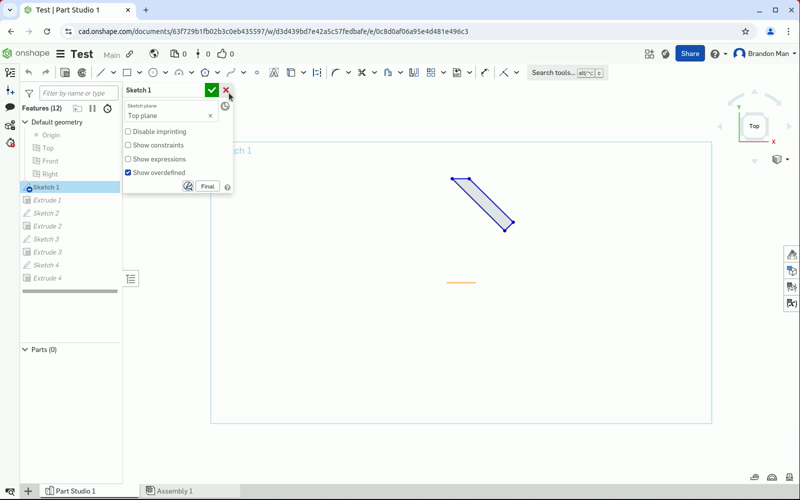
click(229, 92)
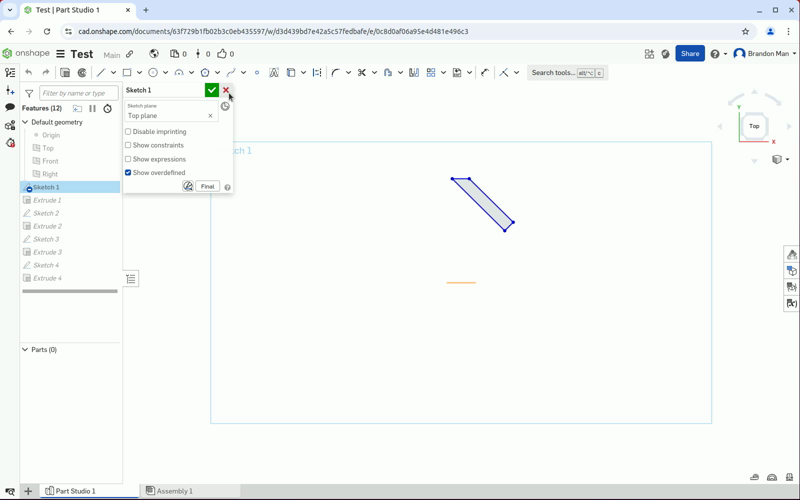
key(shift+s)
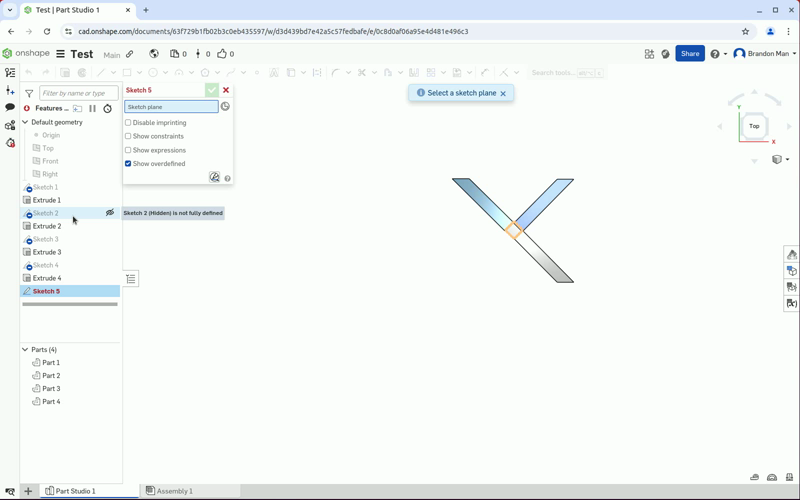
scroll(3)
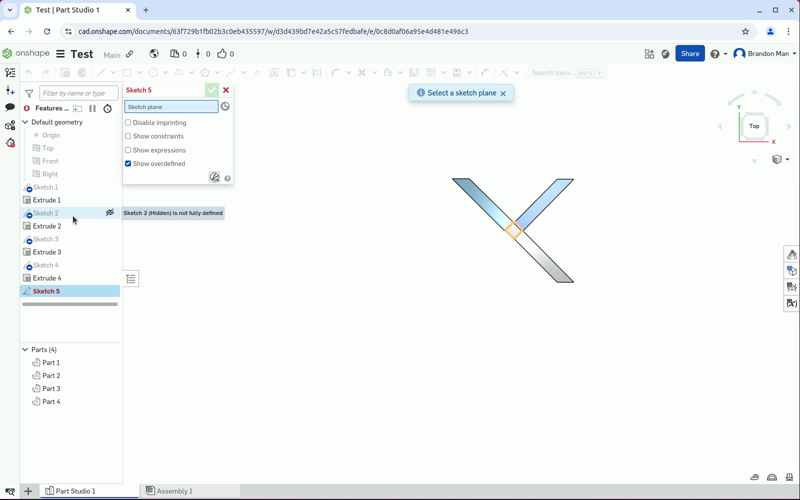
mouse_move(73, 150)
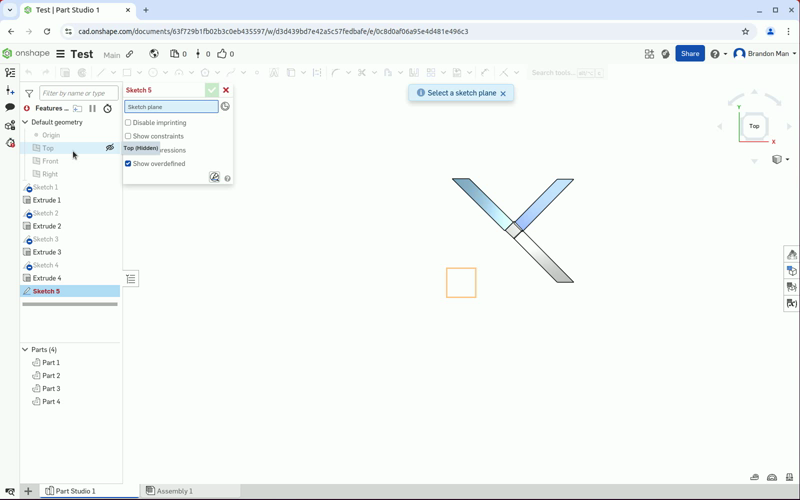
click(73, 150)
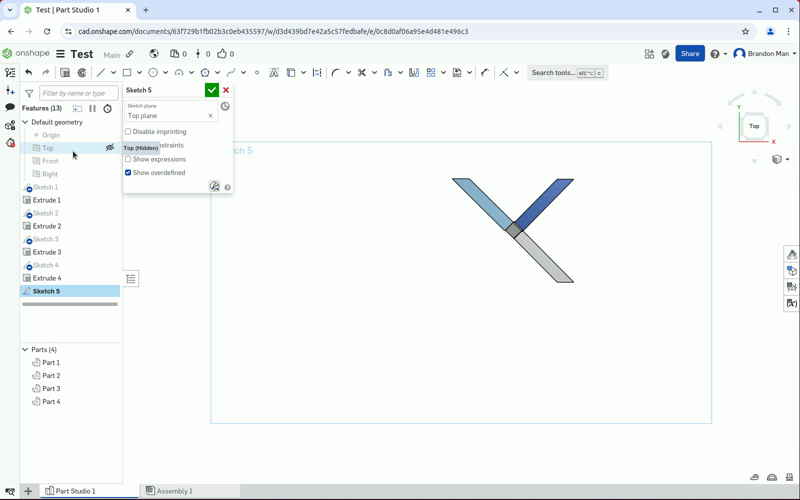
mouse_move(73, 352)
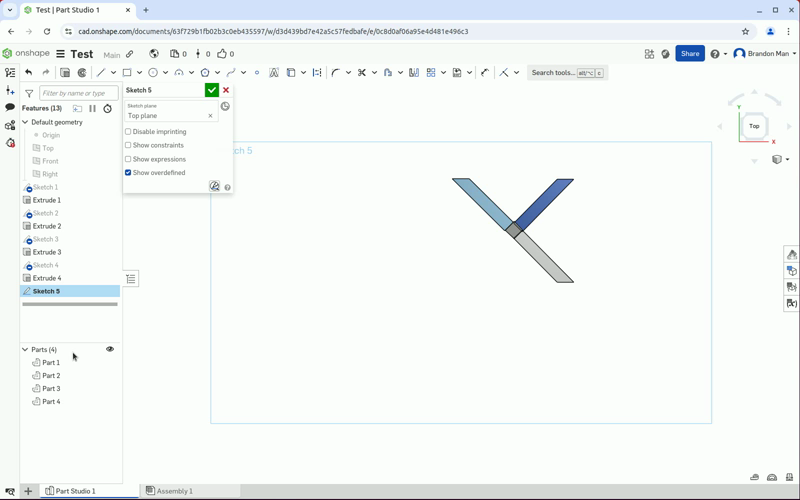
key(y)
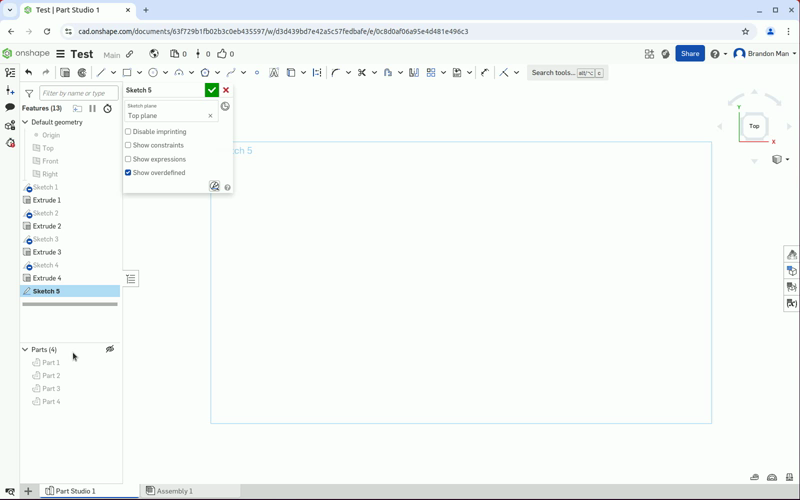
key(l)
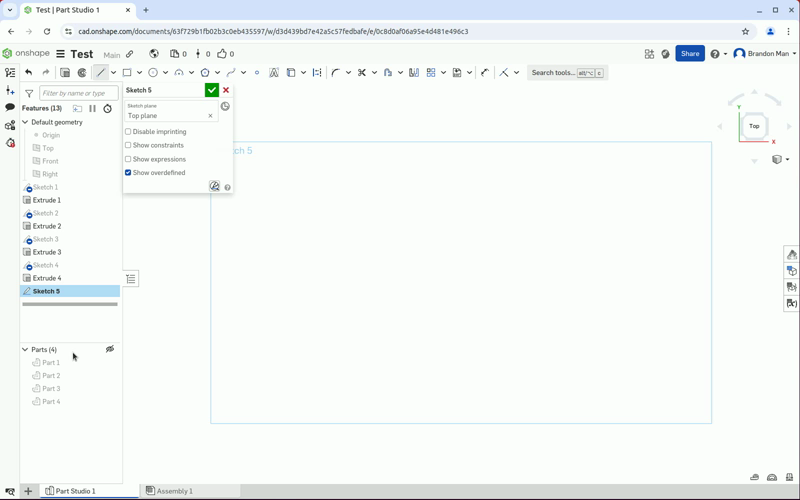
key_down(shift)
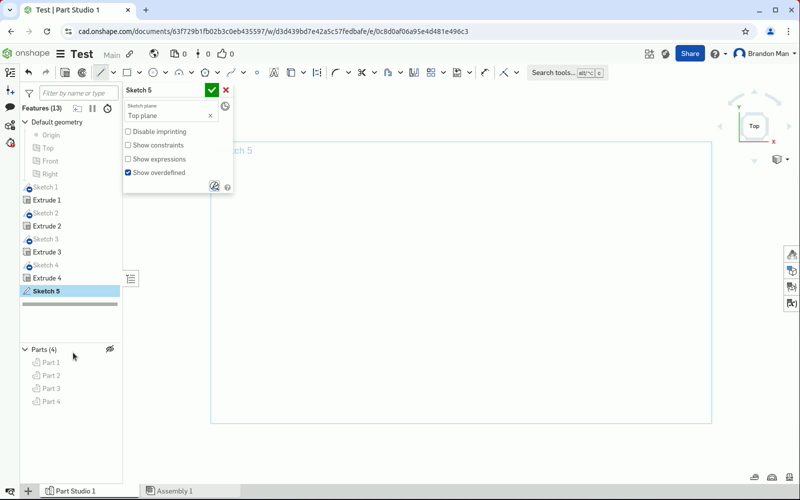
mouse_move(452, 282)
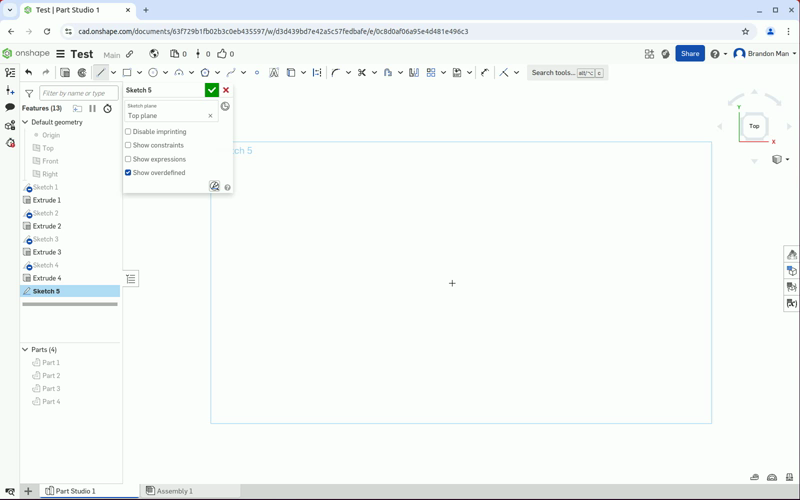
click(452, 282)
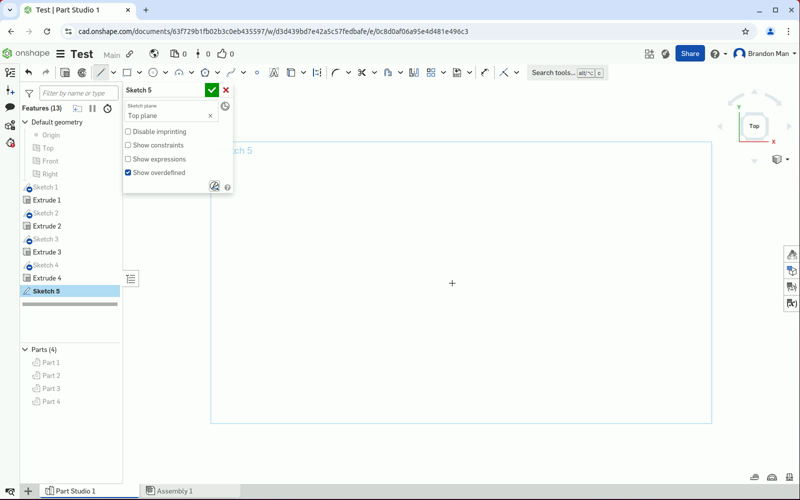
key_up(shift)
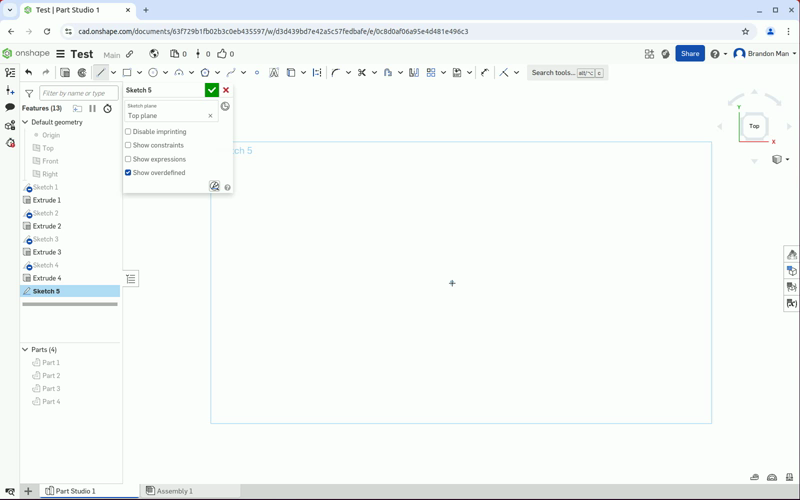
key_down(shift)
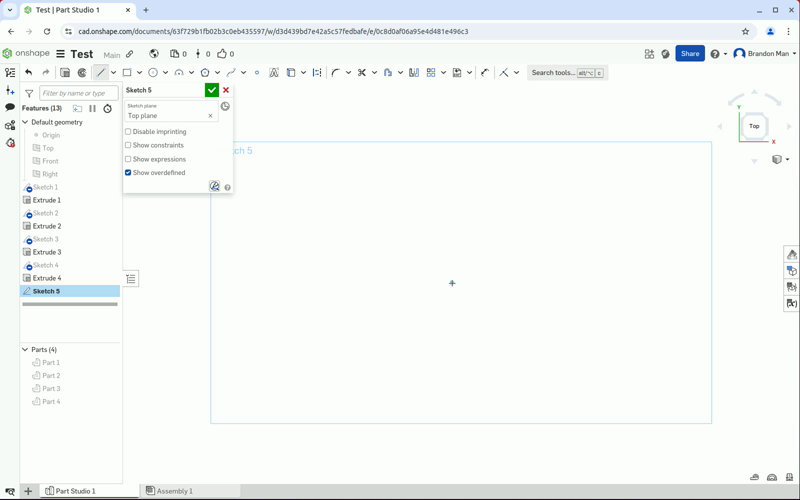
mouse_move(482, 282)
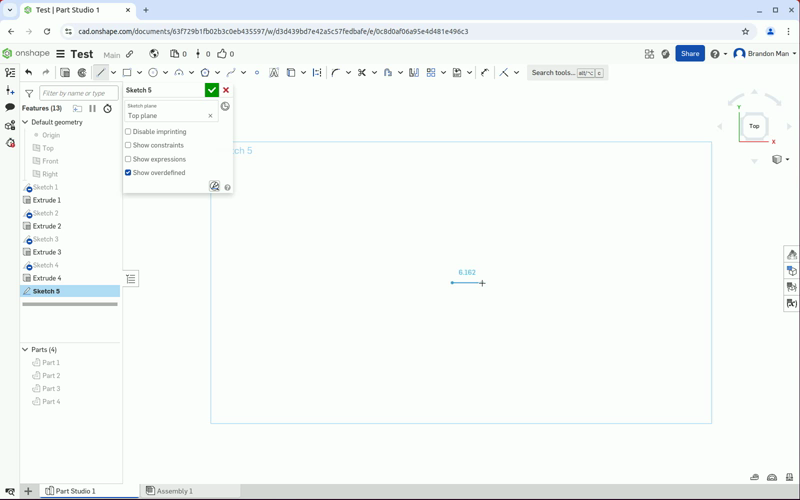
mouse_move(469, 282)
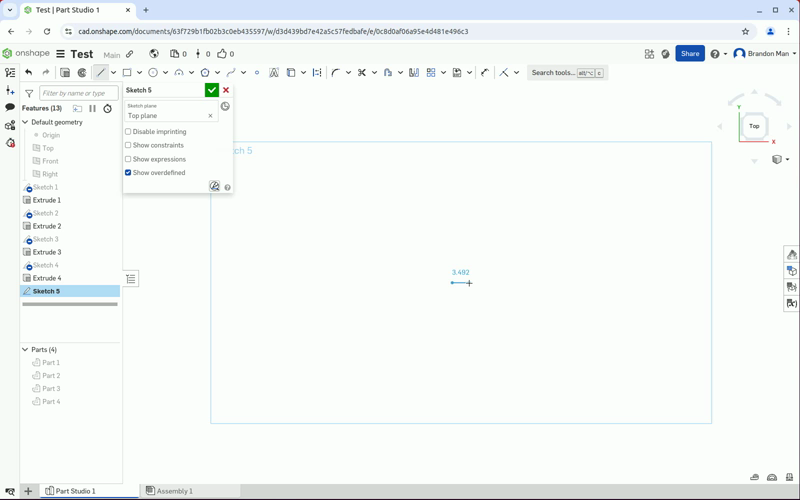
click(469, 282)
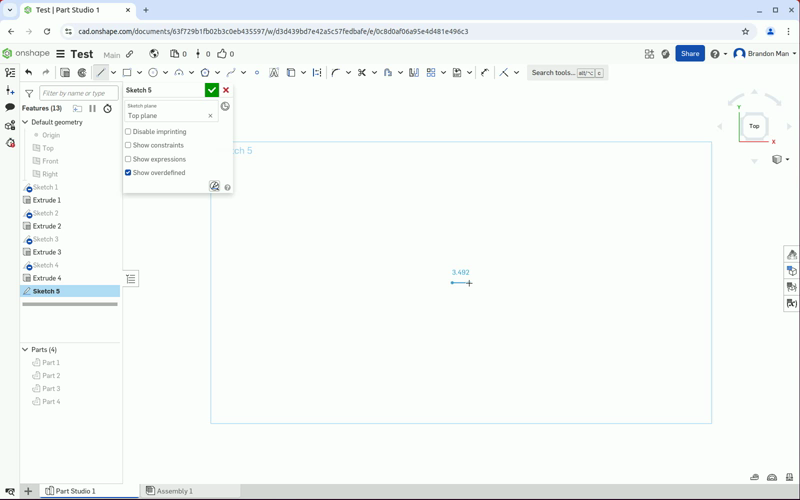
key_up(shift)
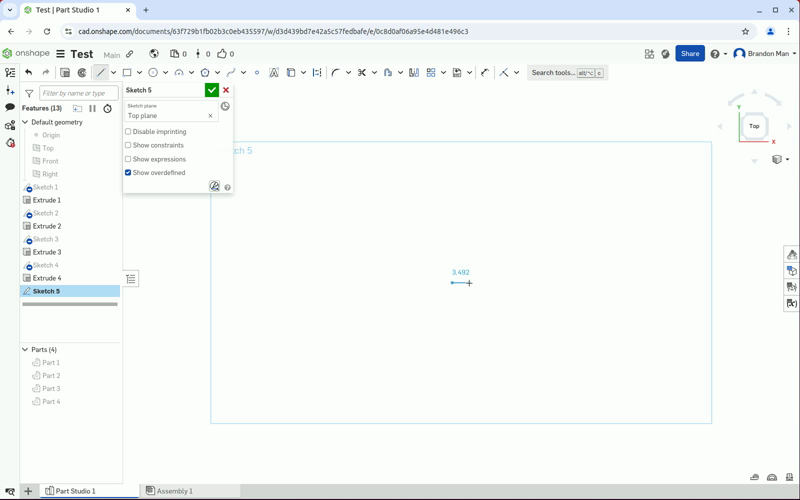
key_down(shift)
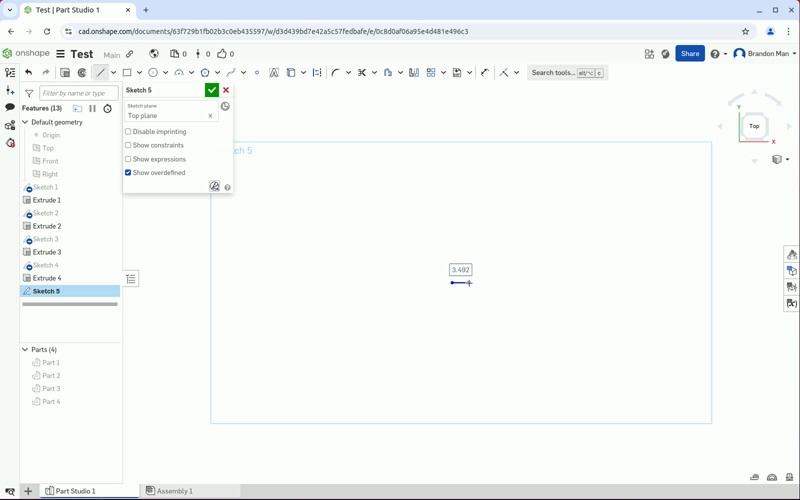
mouse_move(513, 239)
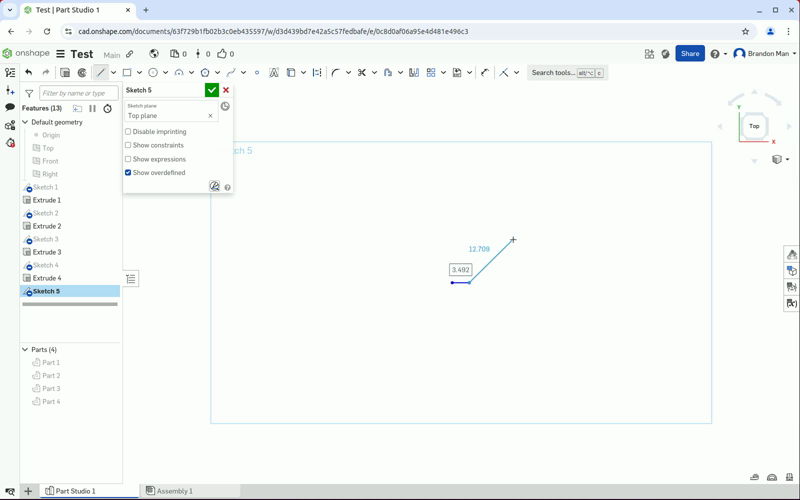
click(513, 239)
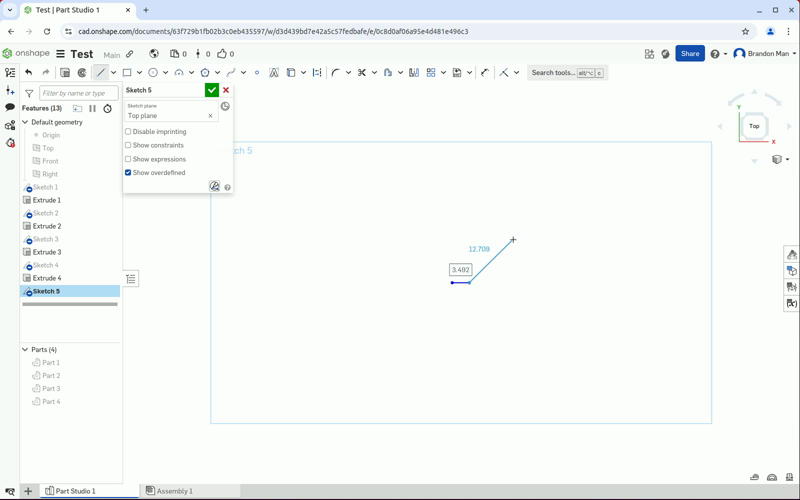
key_up(shift)
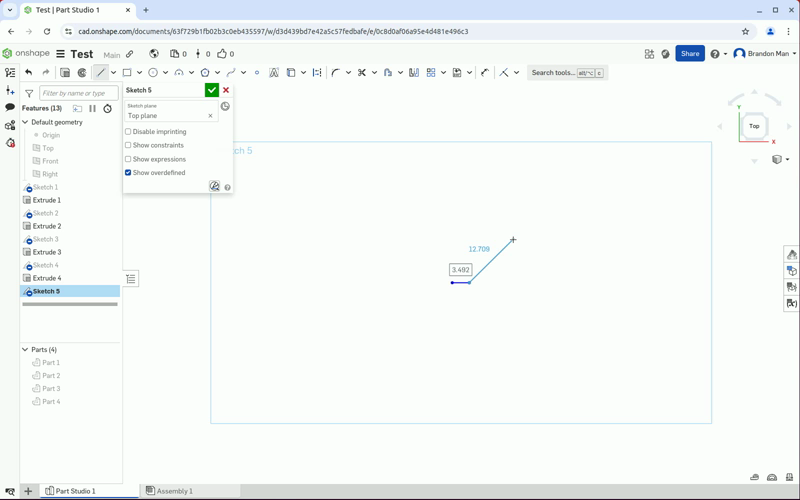
key_down(shift)
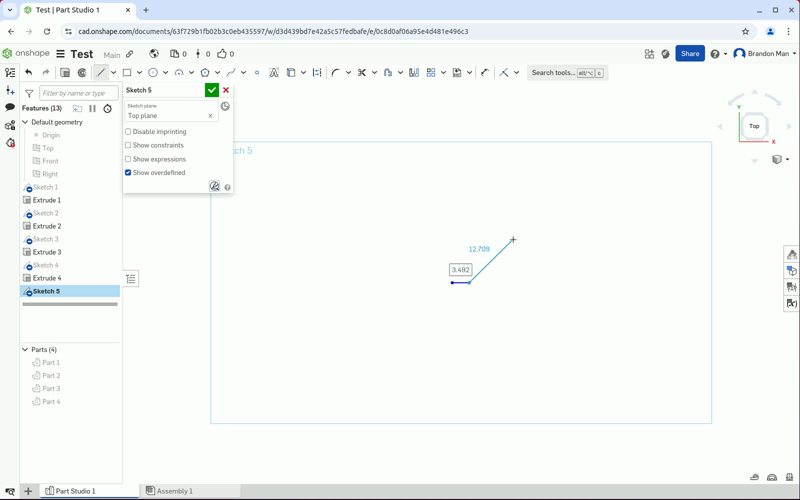
mouse_move(543, 239)
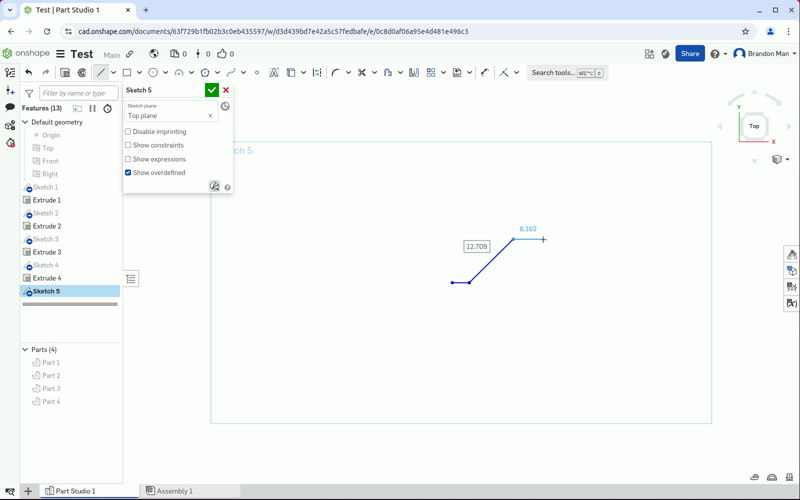
mouse_move(504, 230)
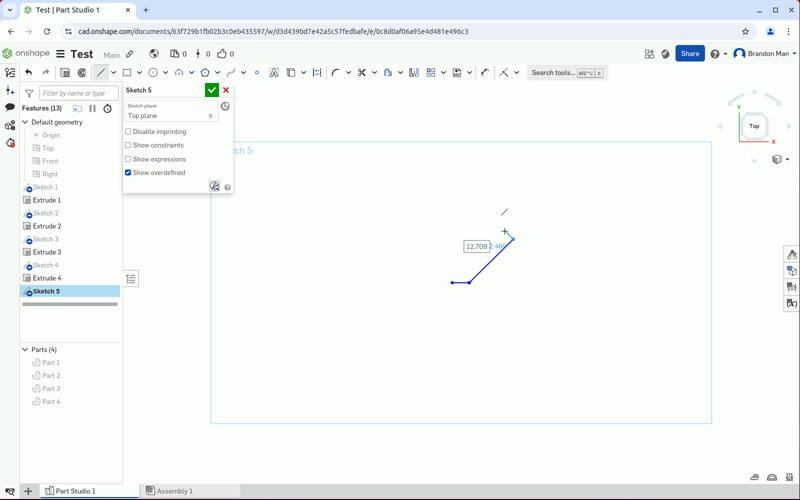
click(504, 230)
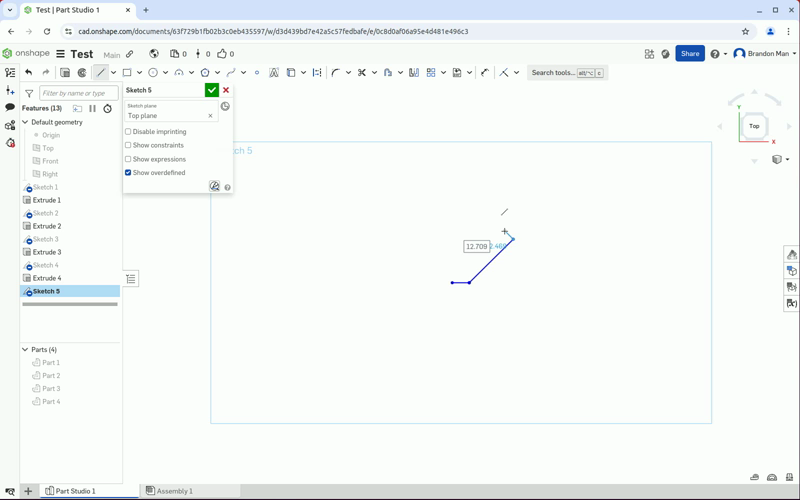
key_up(shift)
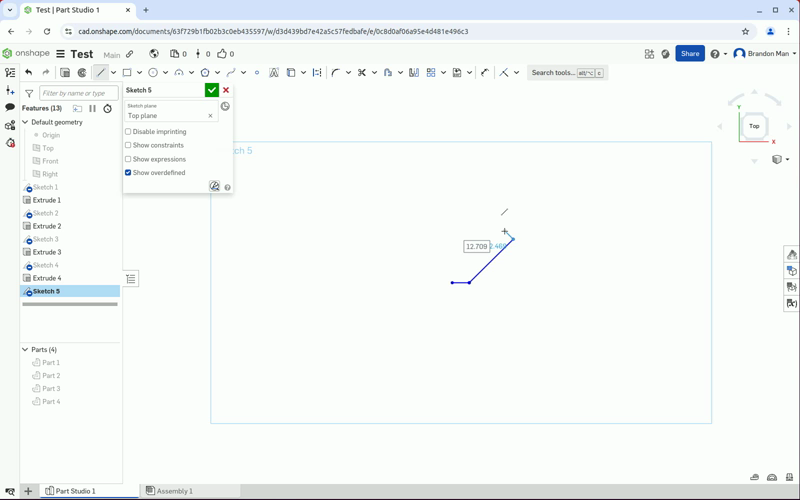
key_down(shift)
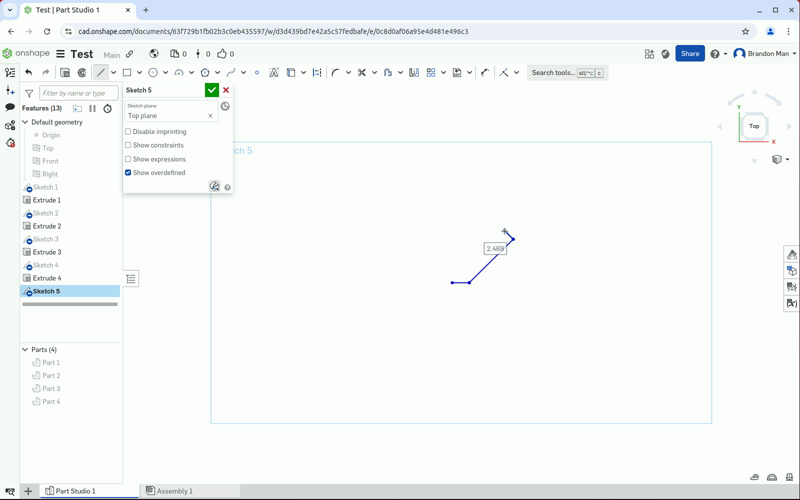
mouse_move(452, 282)
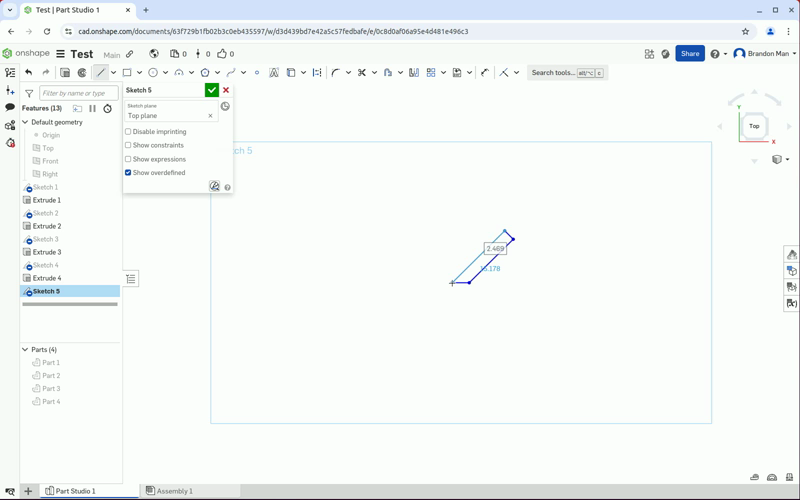
key_up(shift)
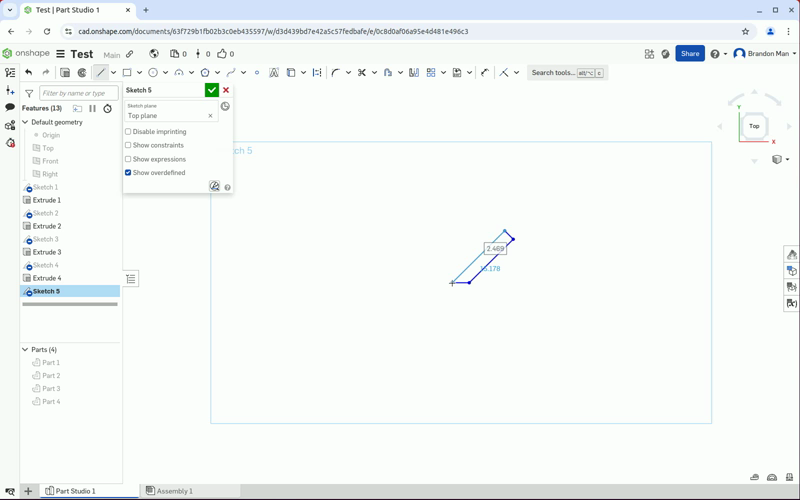
click(452, 282)
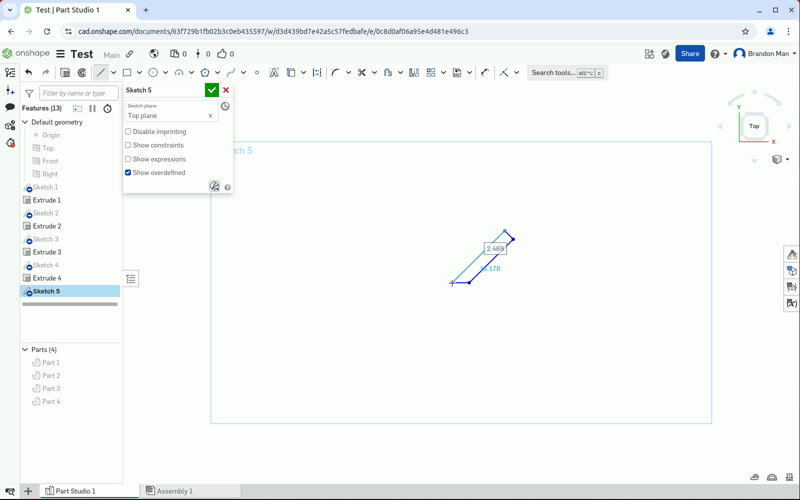
key(esc)
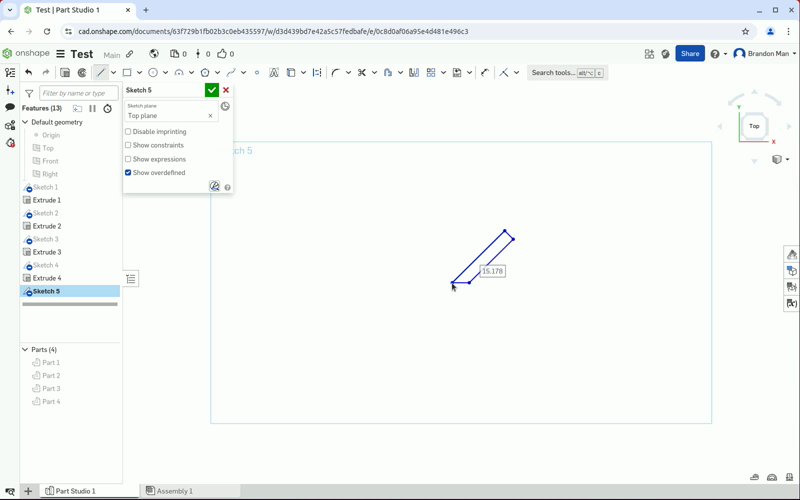
mouse_move(488, 248)
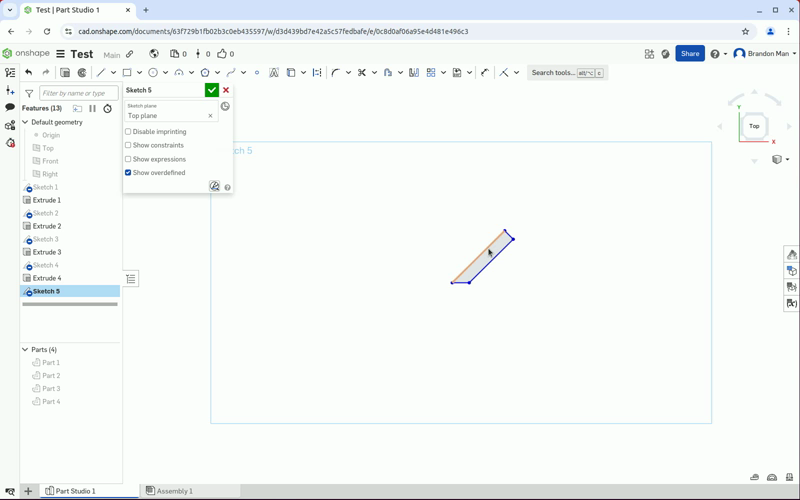
scroll(6)
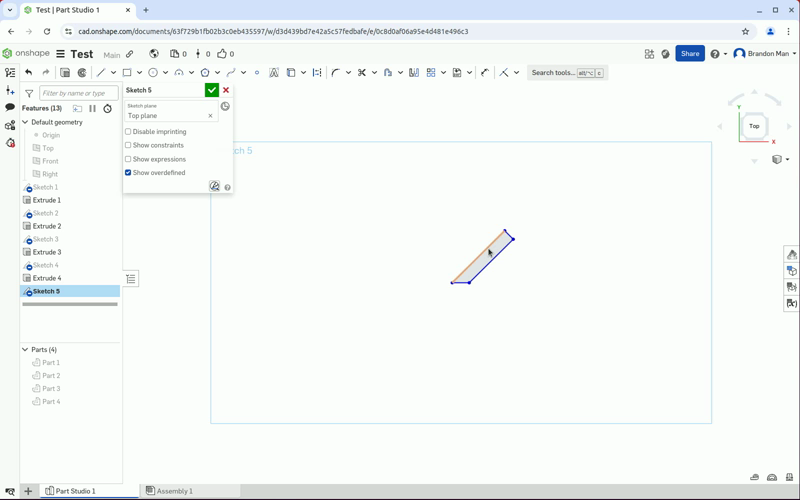
scroll(6)
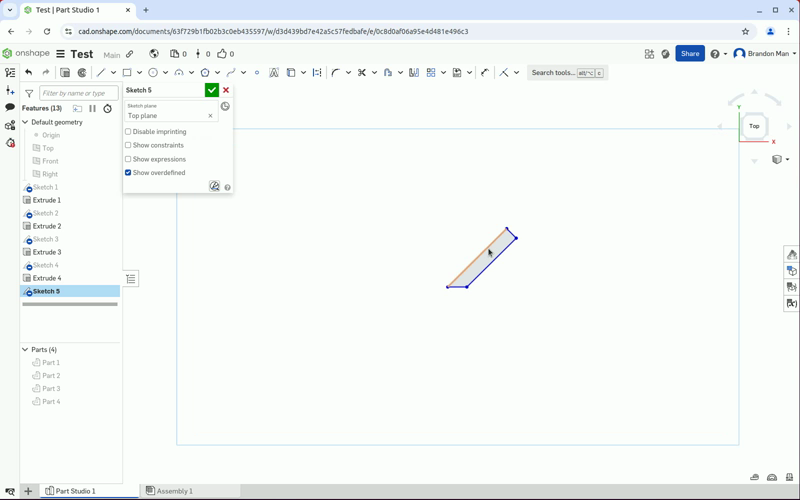
scroll(6)
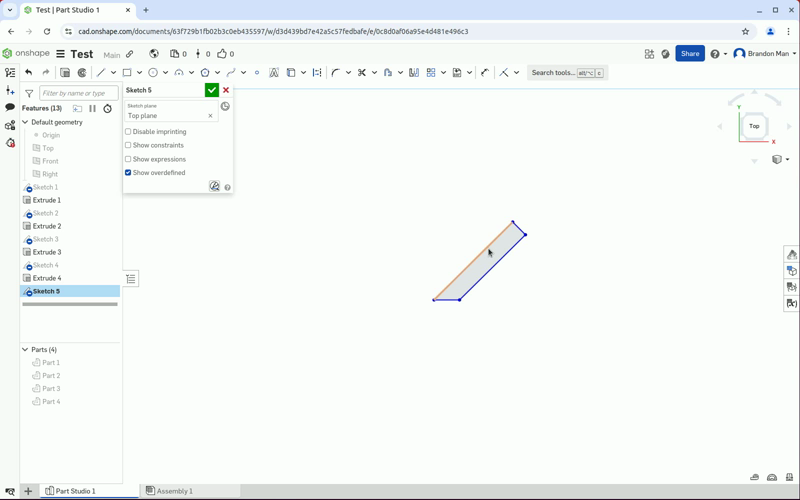
scroll(6)
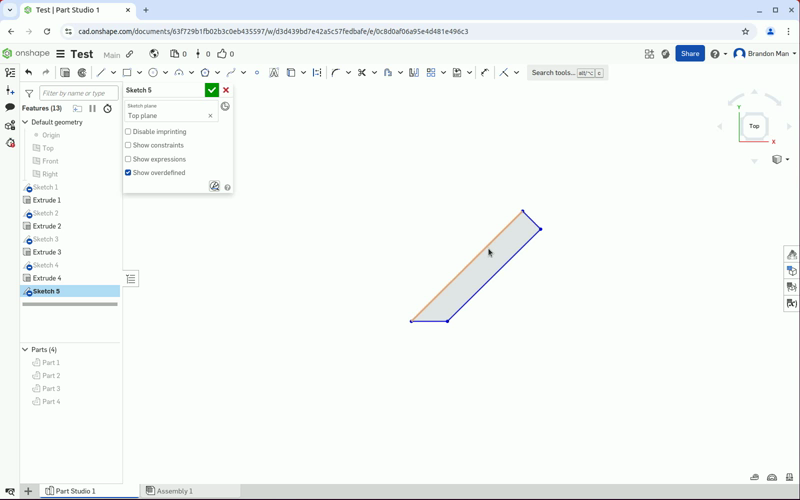
scroll(6)
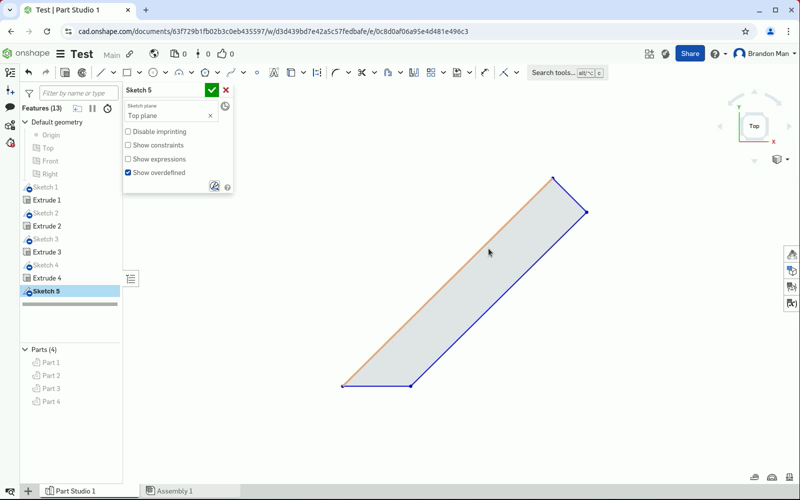
scroll(6)
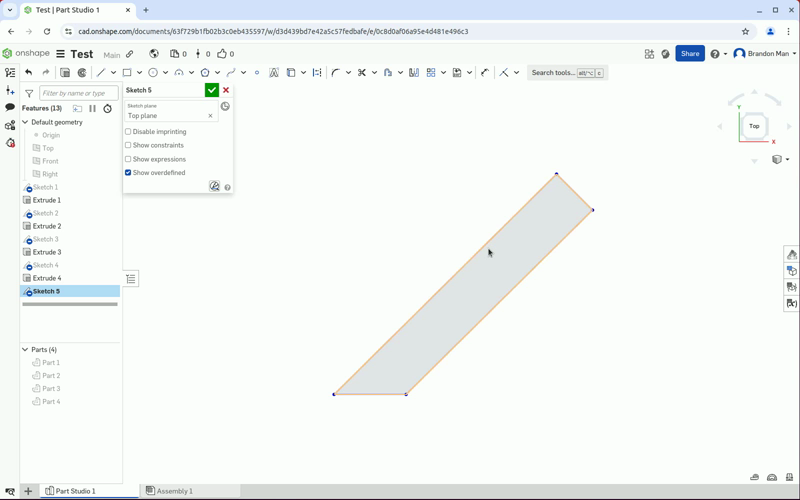
scroll(6)
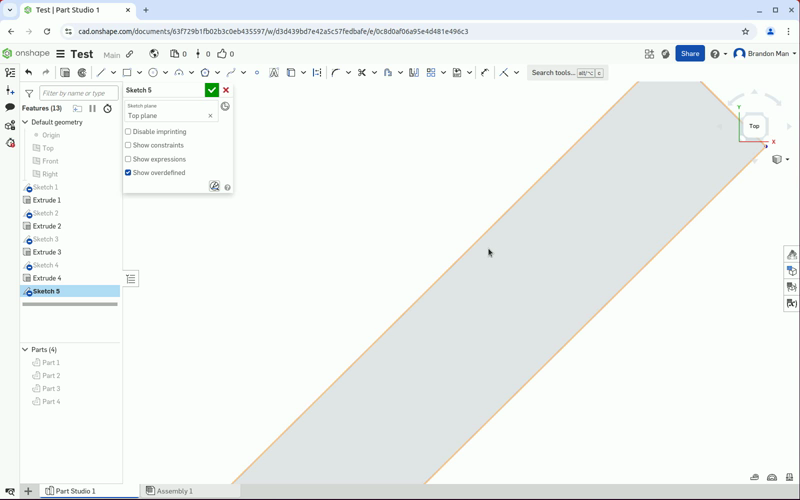
click(488, 248)
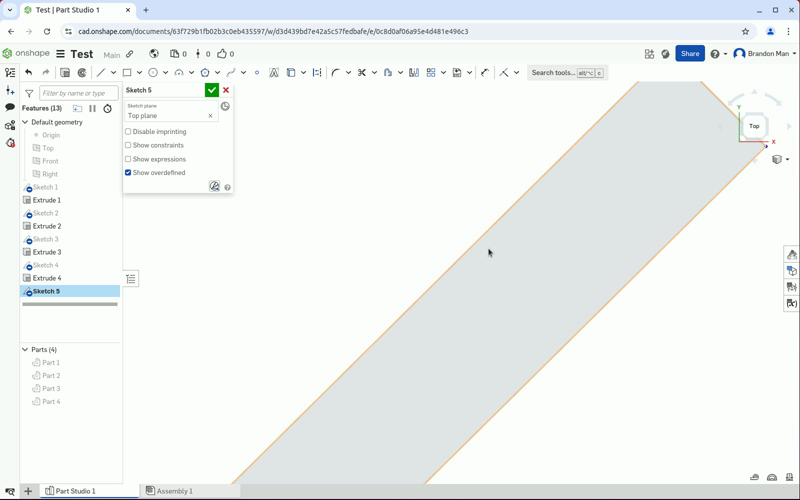
scroll(-6)
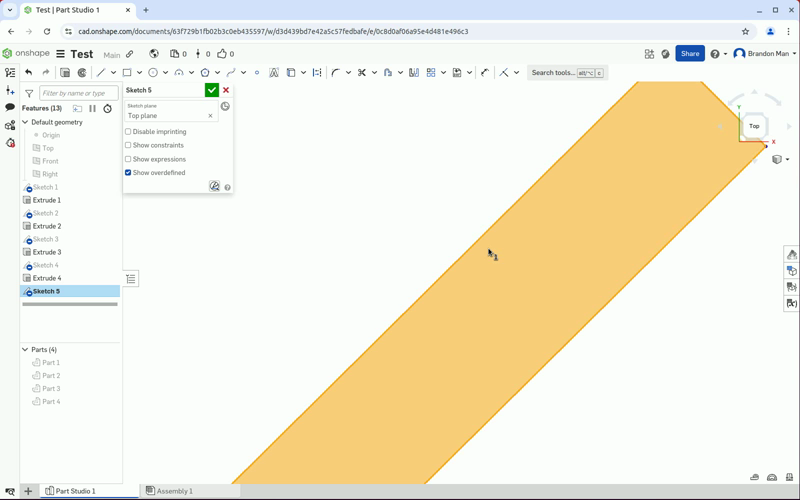
scroll(-6)
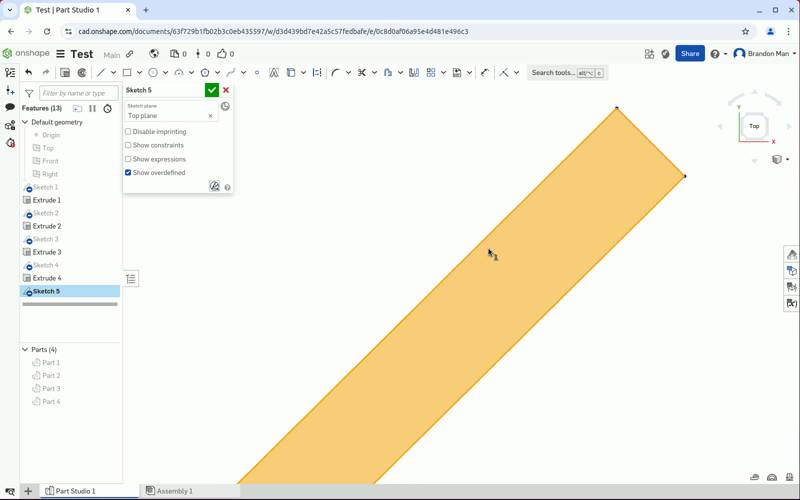
scroll(-6)
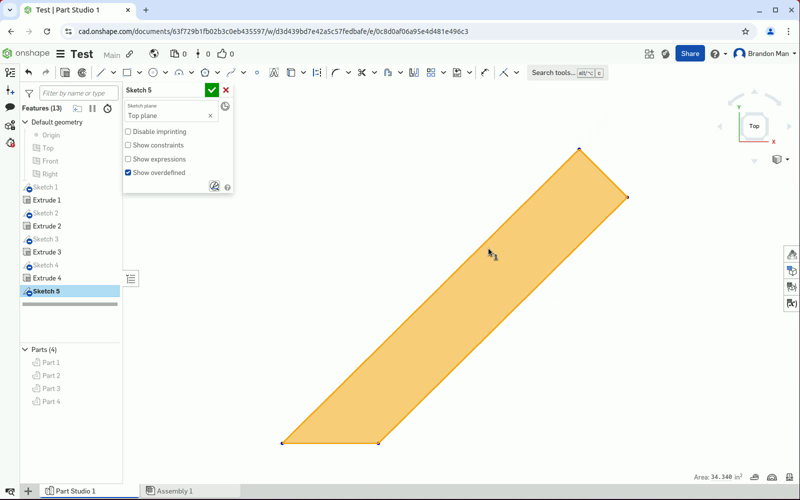
scroll(-6)
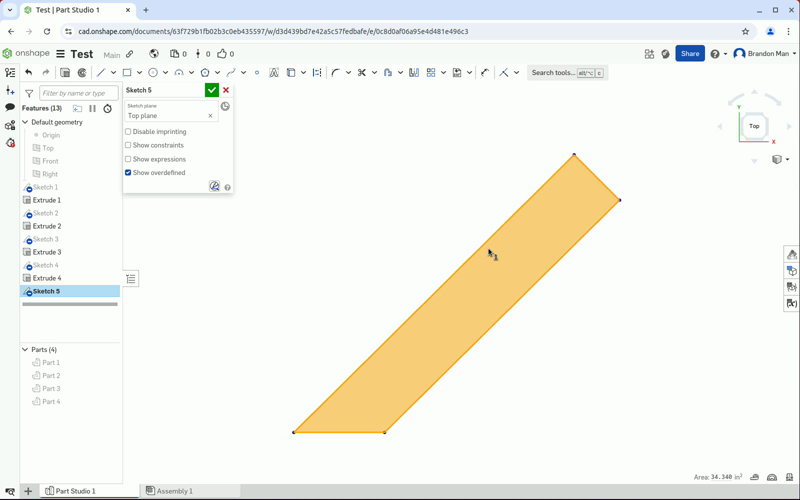
scroll(-6)
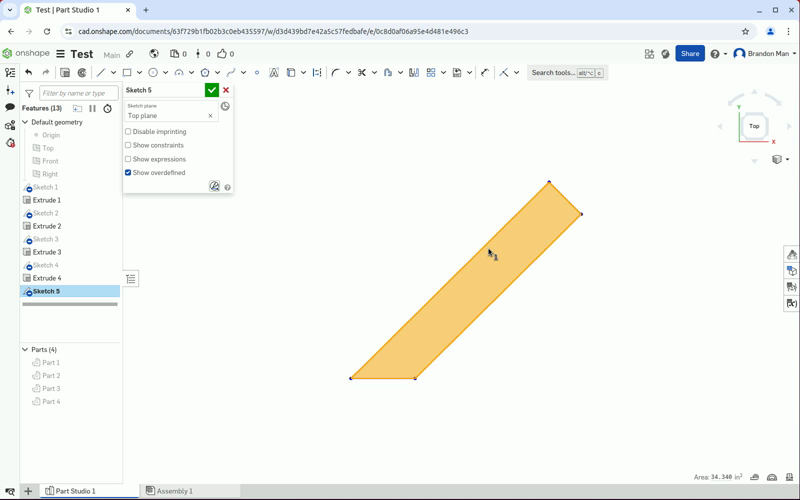
scroll(-6)
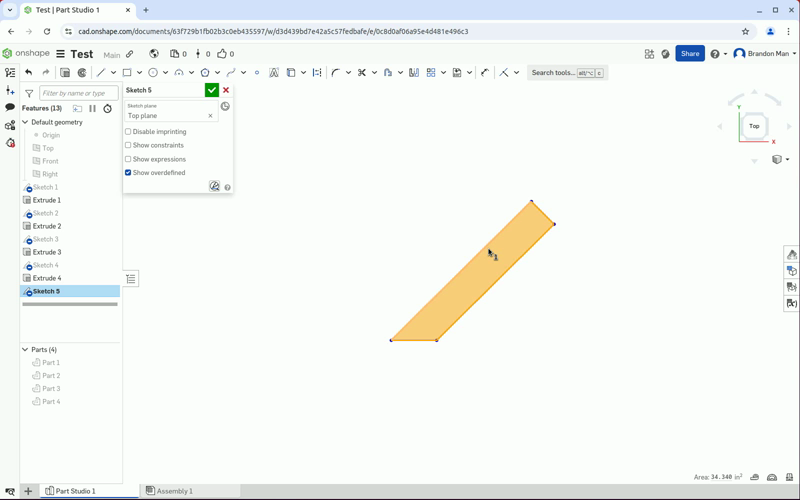
scroll(-6)
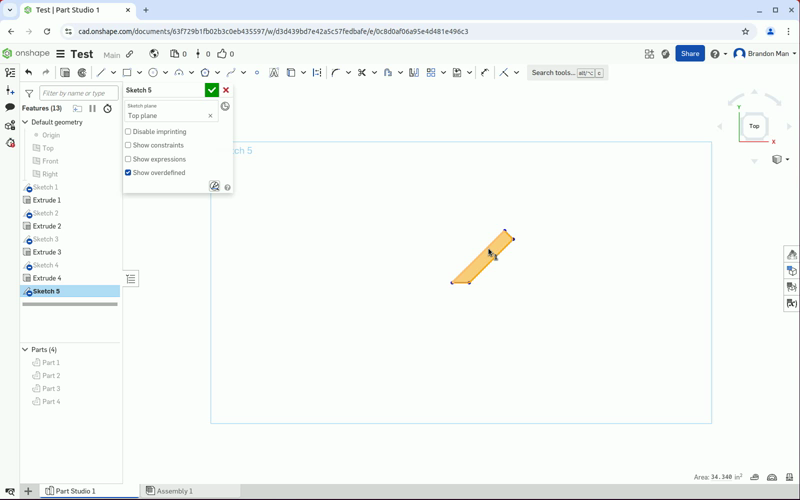
mouse_move(73, 352)
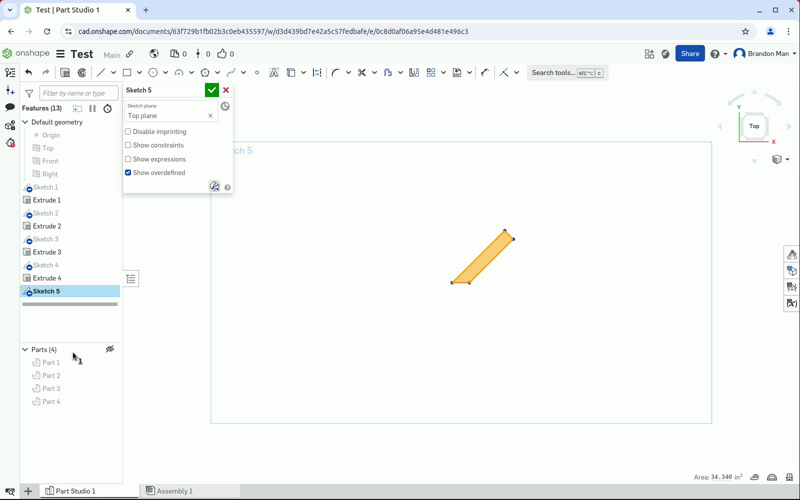
key(shift+y)
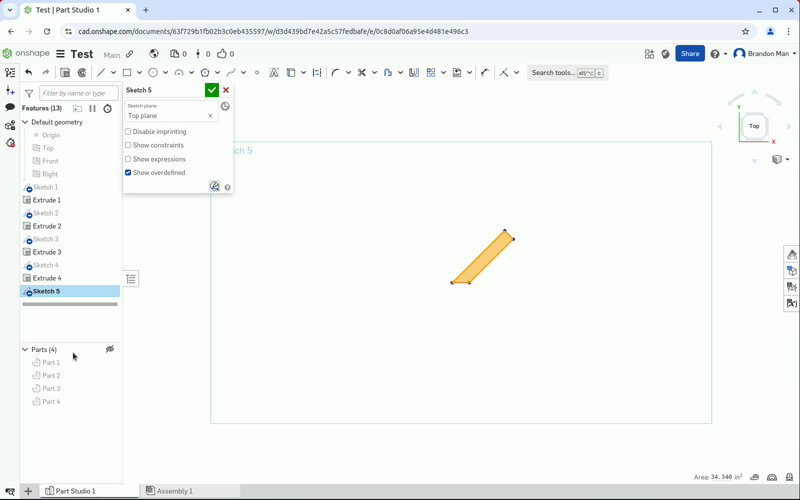
key(shift+e)
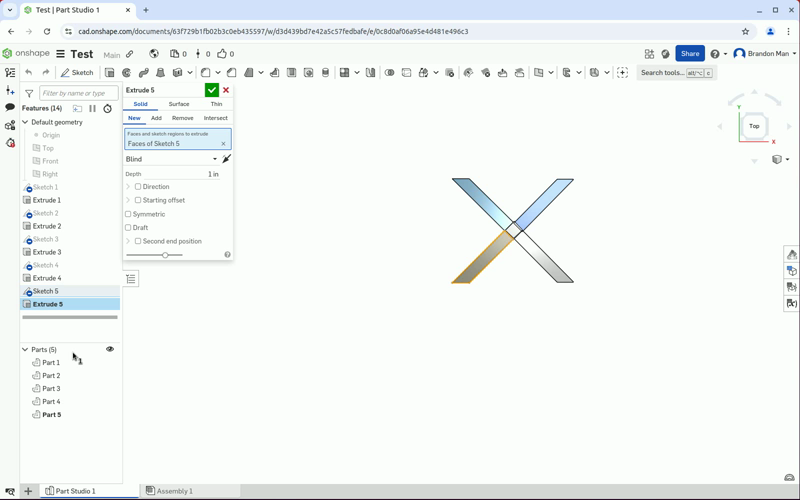
mouse_move(143, 106)
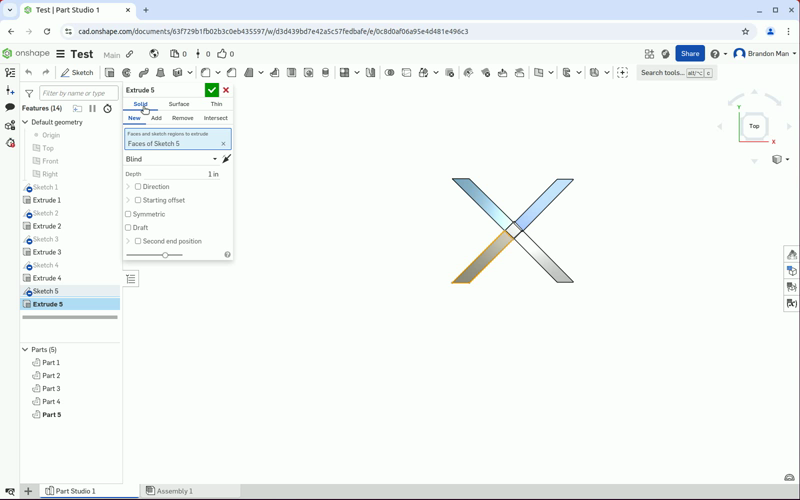
click(143, 106)
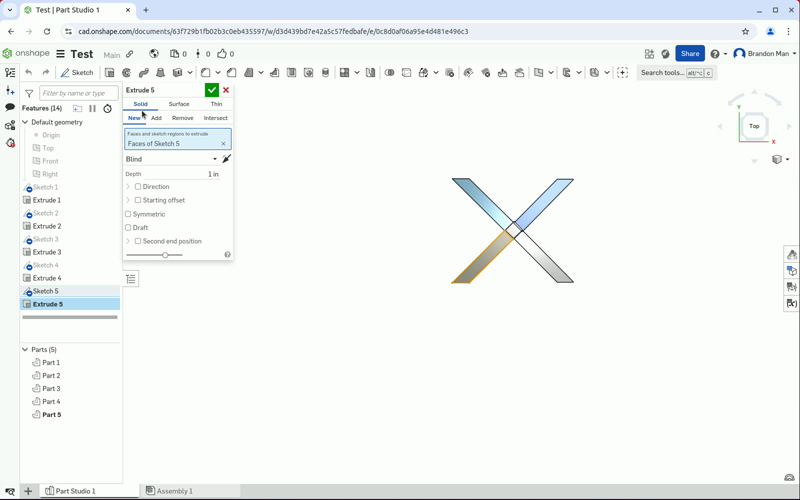
mouse_move(137, 120)
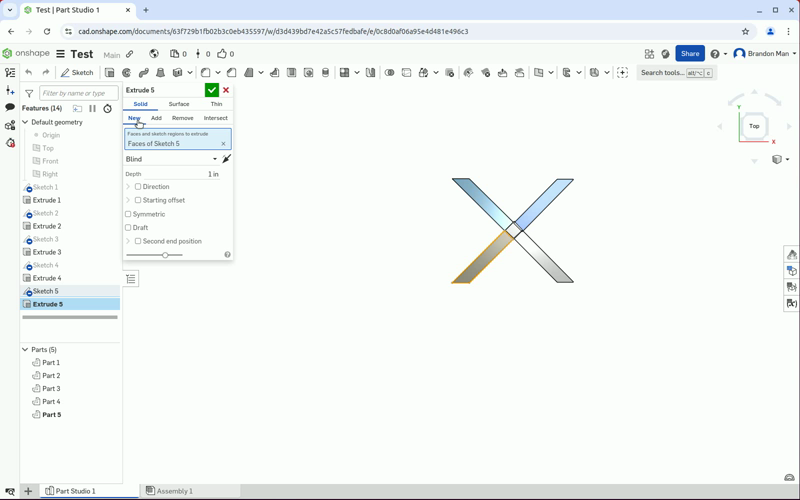
click(137, 120)
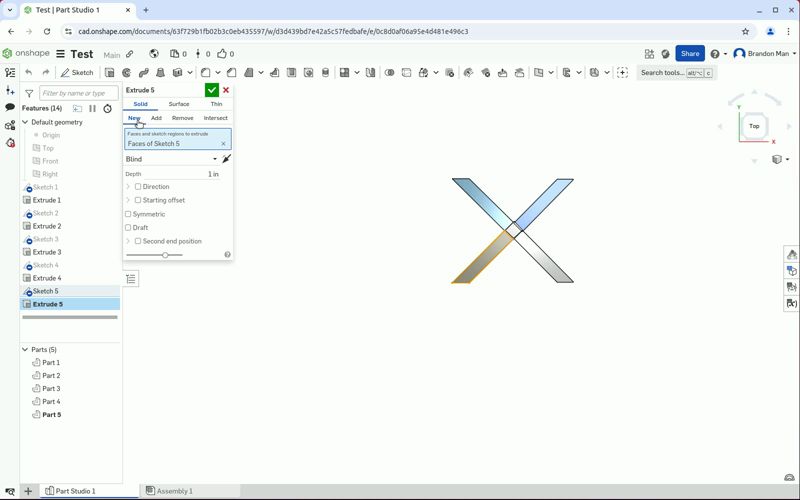
key(tab, 4)
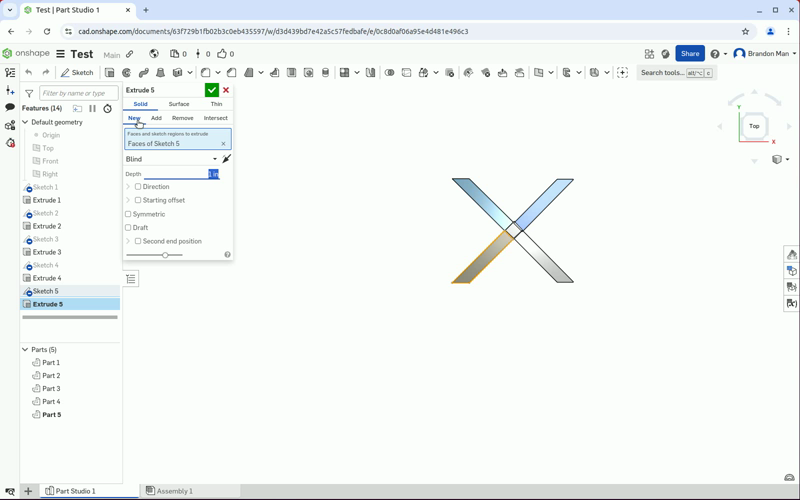
text(1.685)
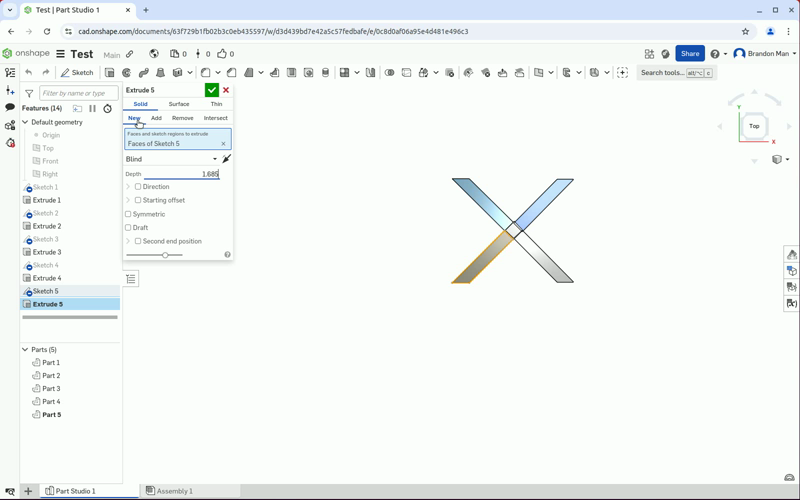
key(enter)
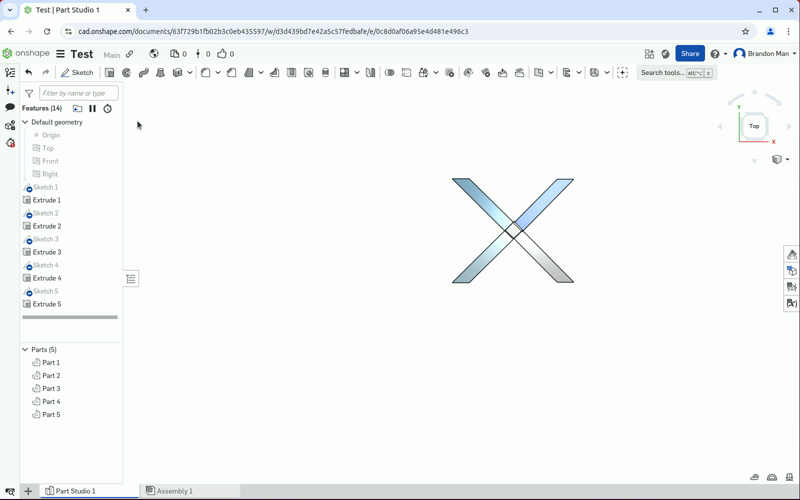
key(shift+h)
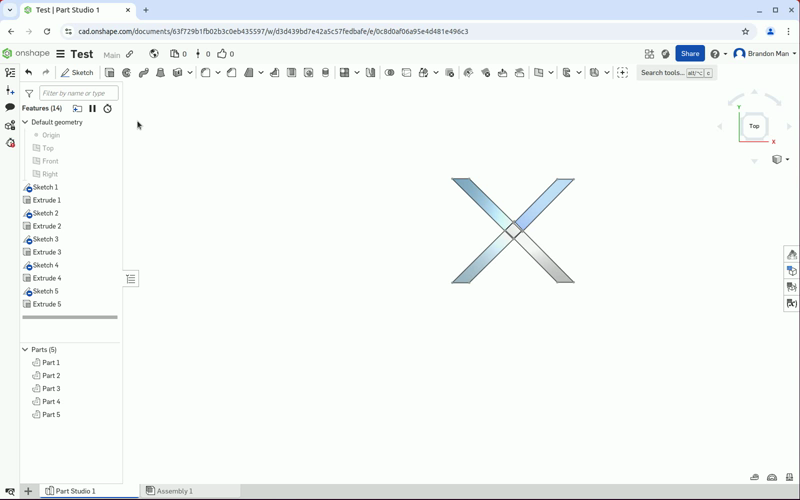
key(shift+h)
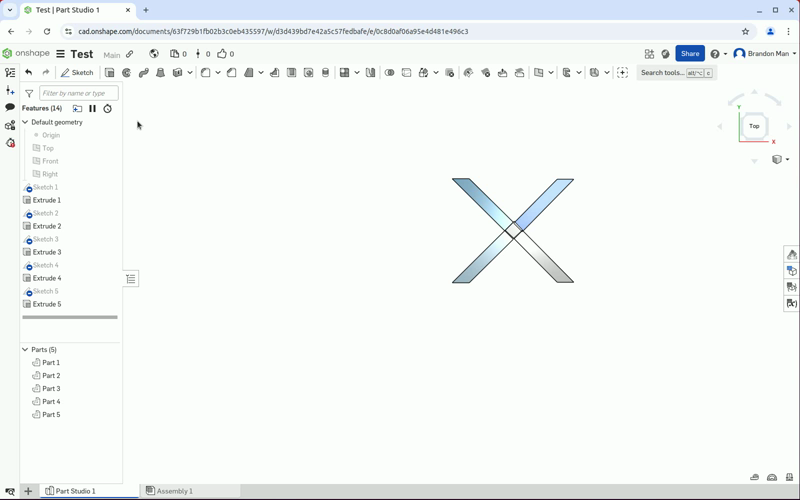
mouse_move(73, 189)
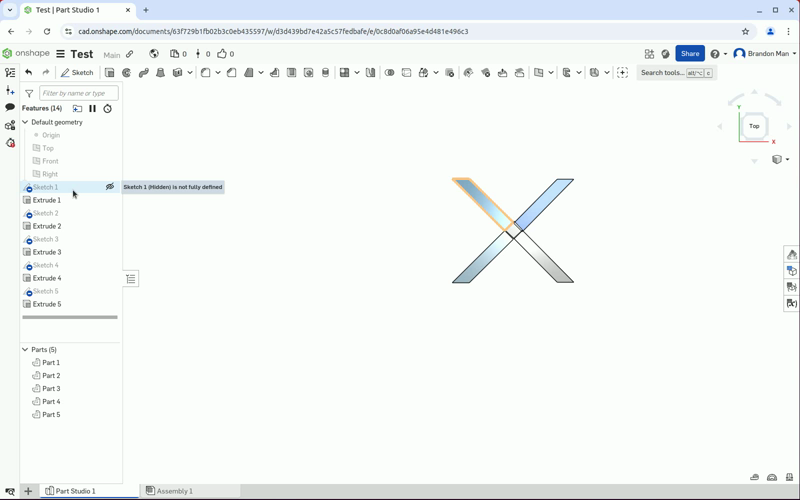
click(73, 189)
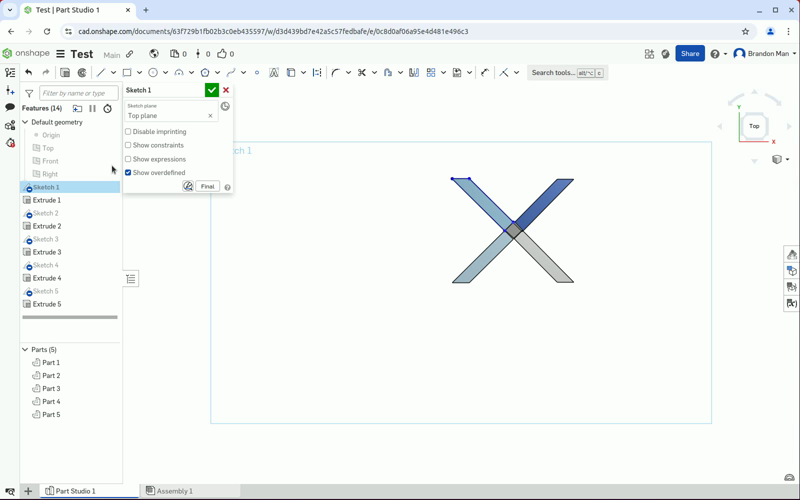
mouse_move(229, 92)
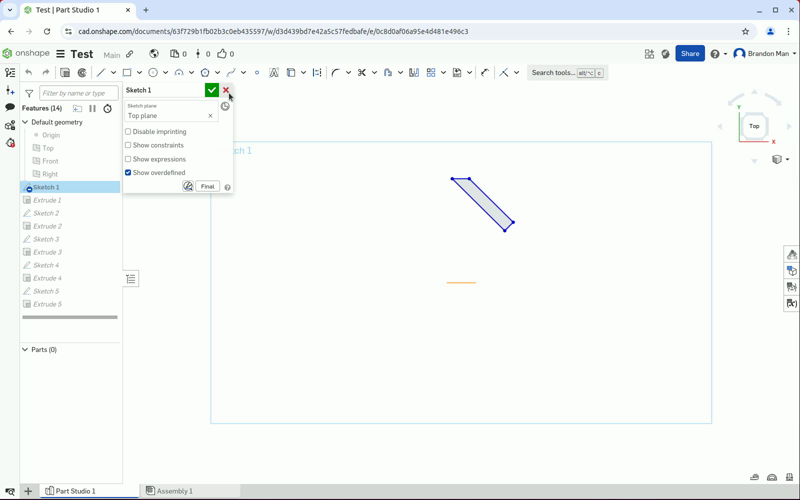
click(229, 92)
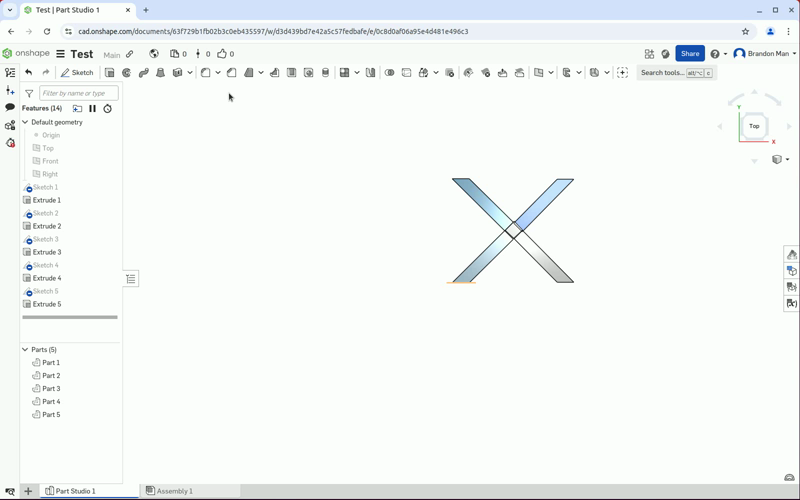
mouse_move(541, 75)
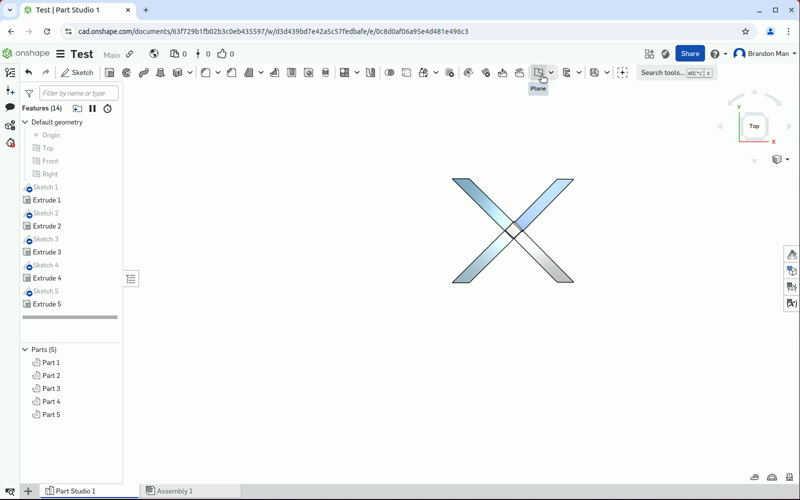
click(541, 75)
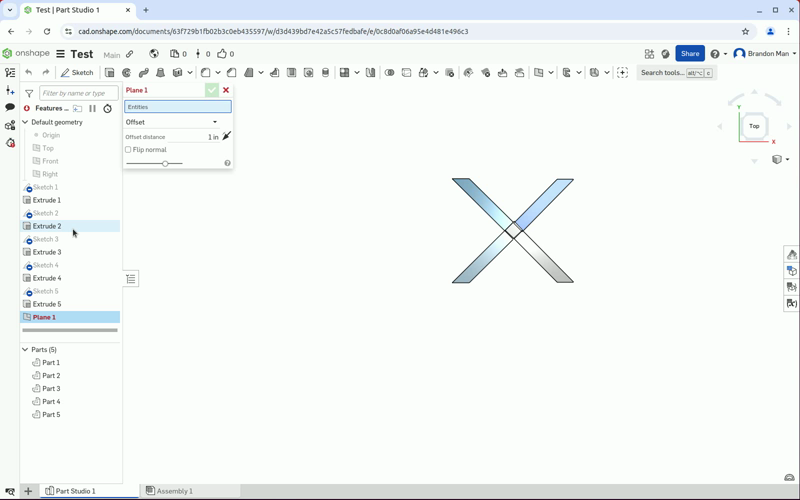
scroll(3)
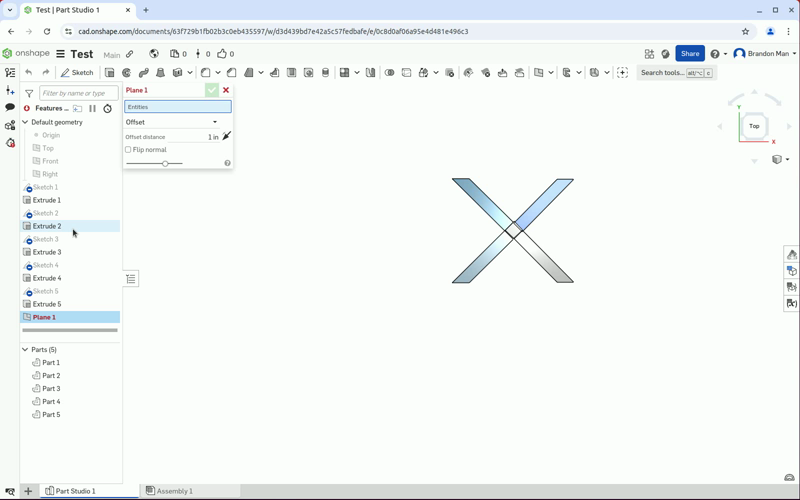
mouse_move(73, 150)
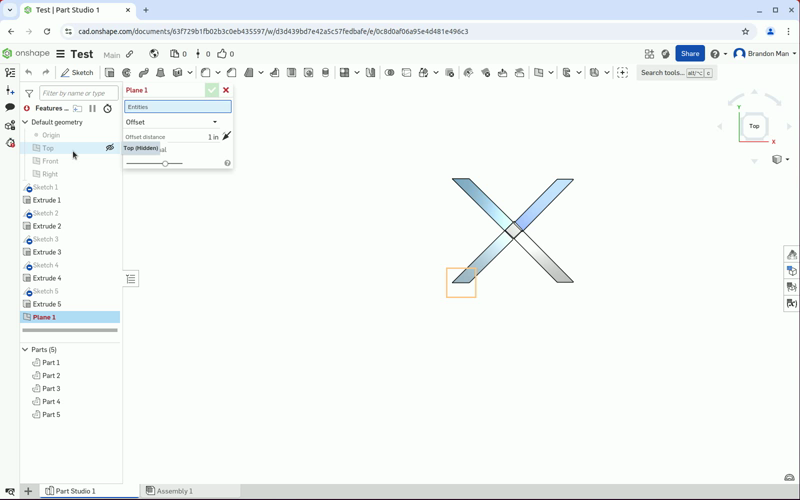
click(73, 150)
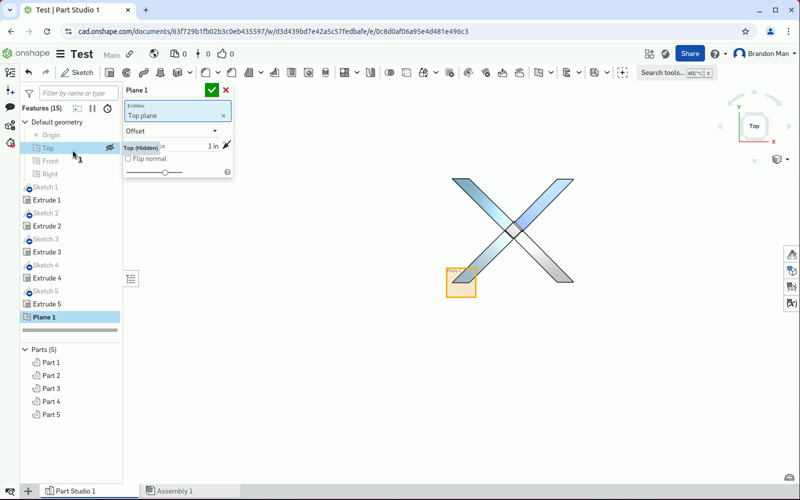
key(tab, 2)
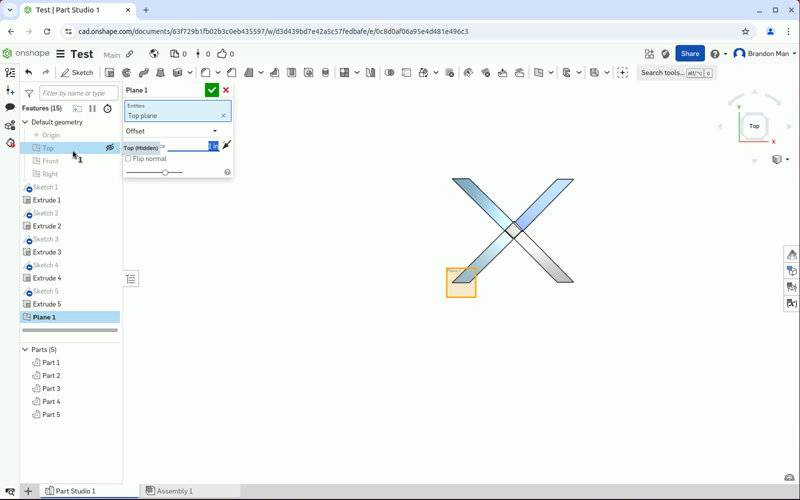
text(1.695)
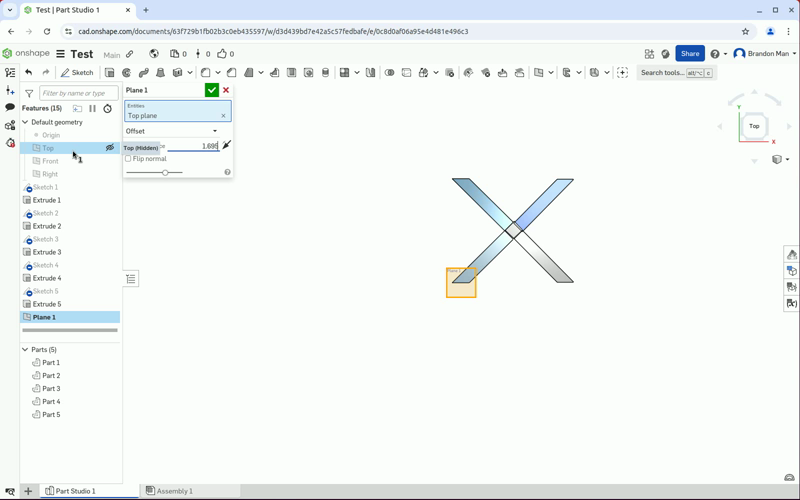
key(enter, 2)
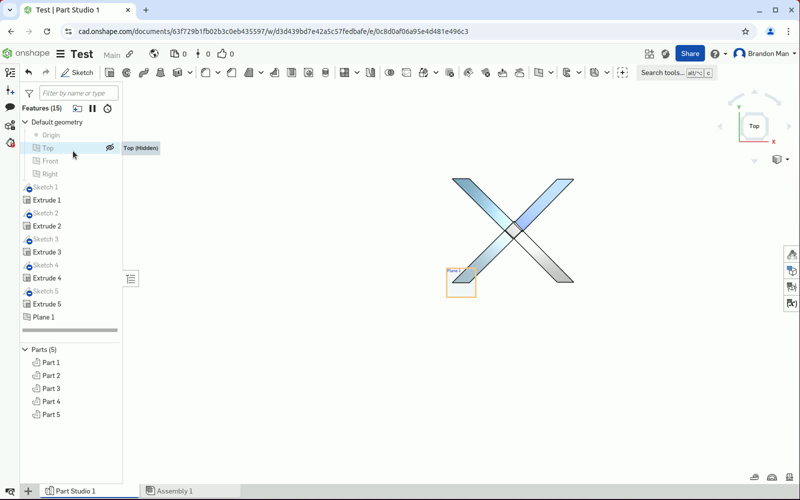
key(shift+s)
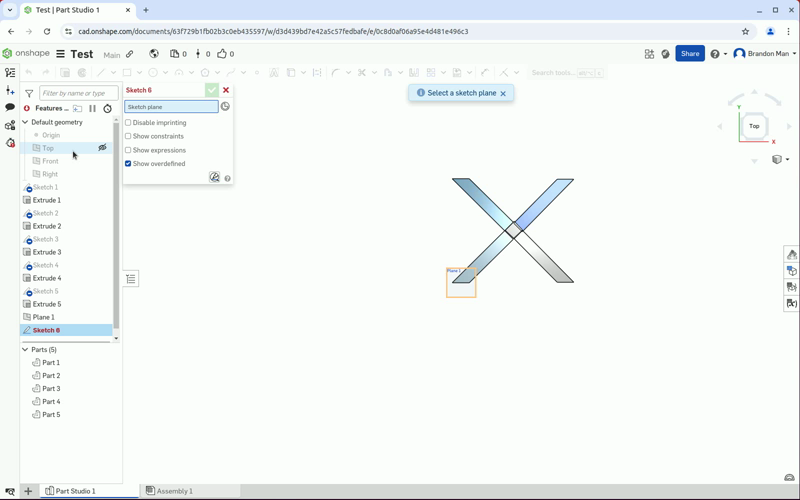
mouse_move(69, 319)
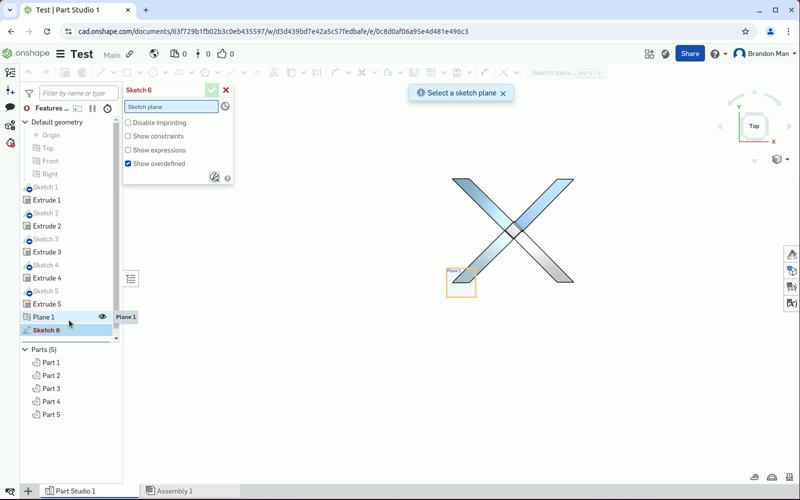
click(69, 319)
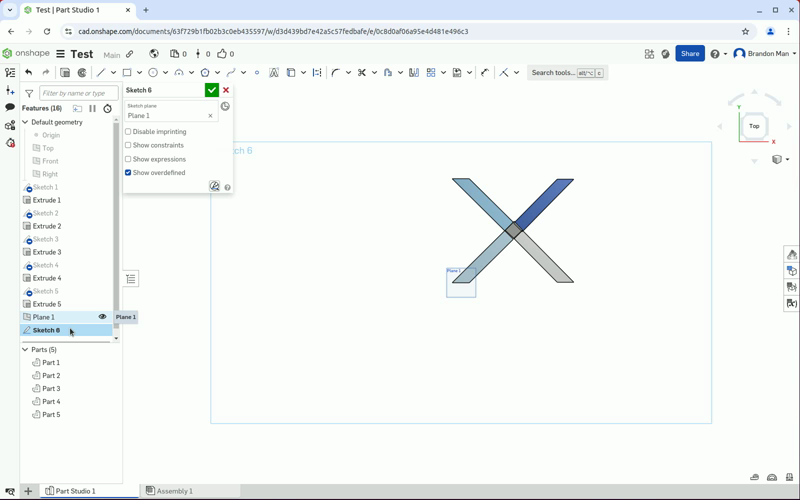
mouse_move(73, 352)
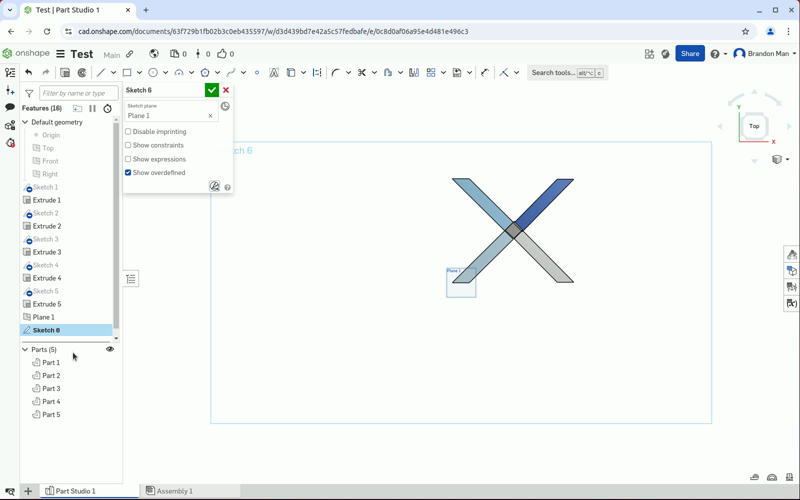
key(y)
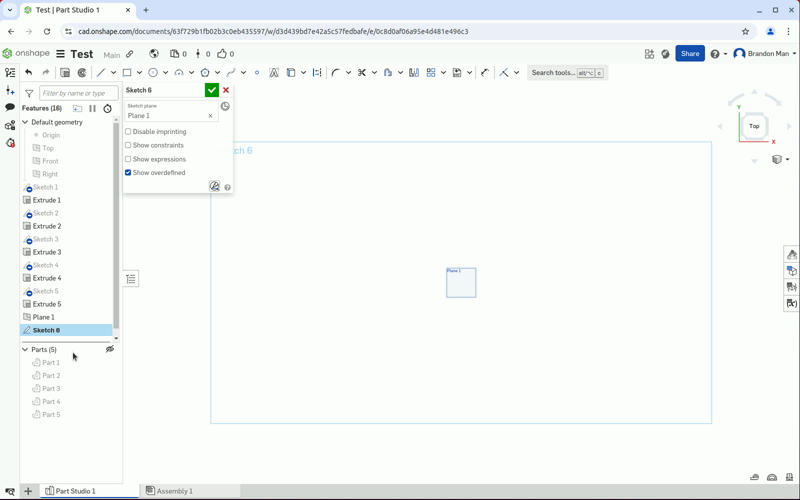
key(c)
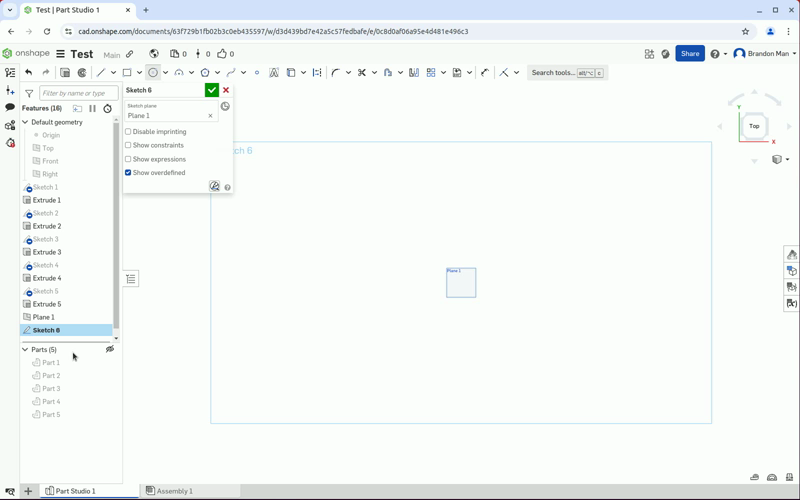
key_down(shift)
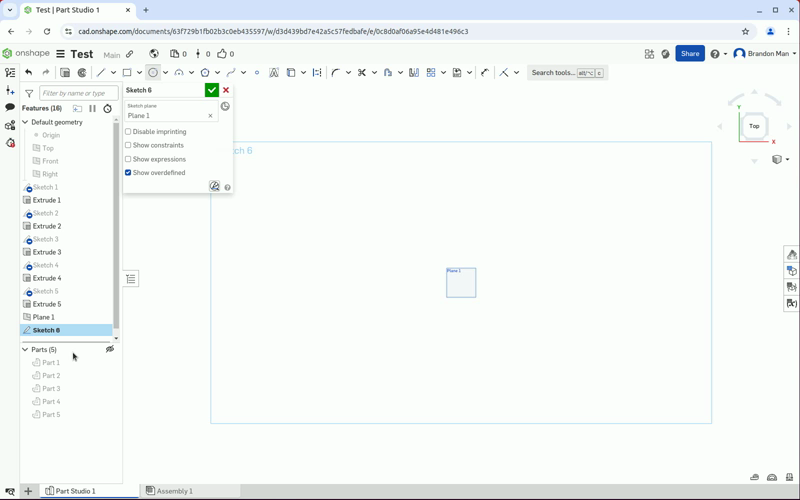
mouse_move(466, 184)
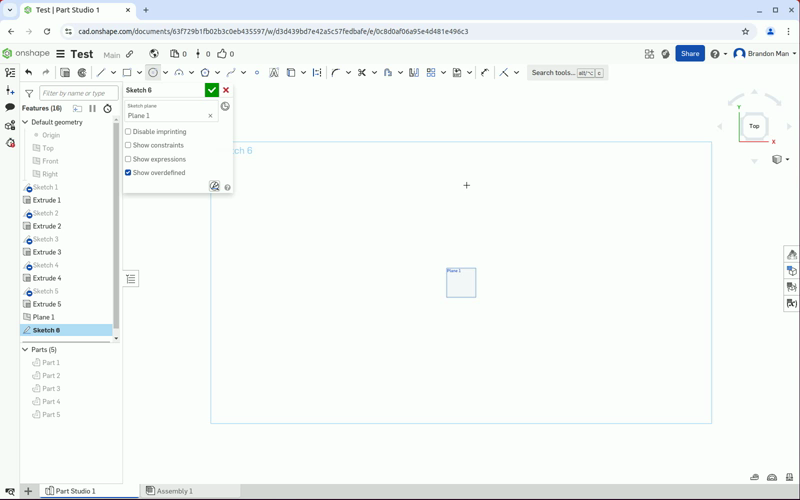
click(466, 184)
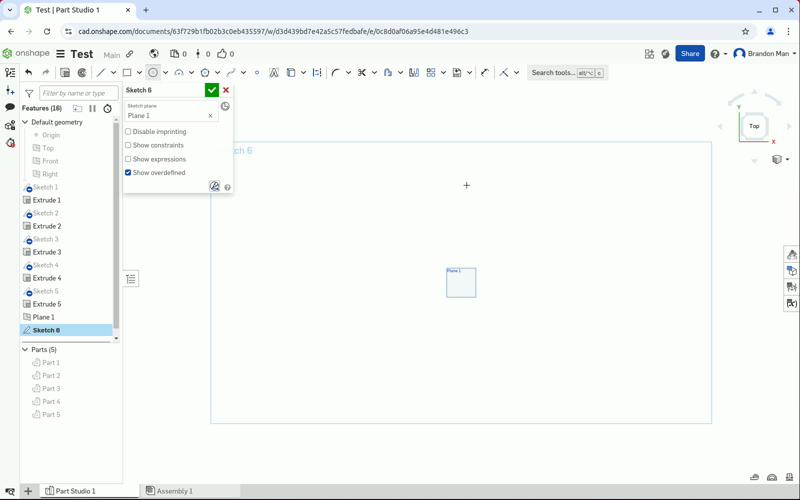
key_up(shift)
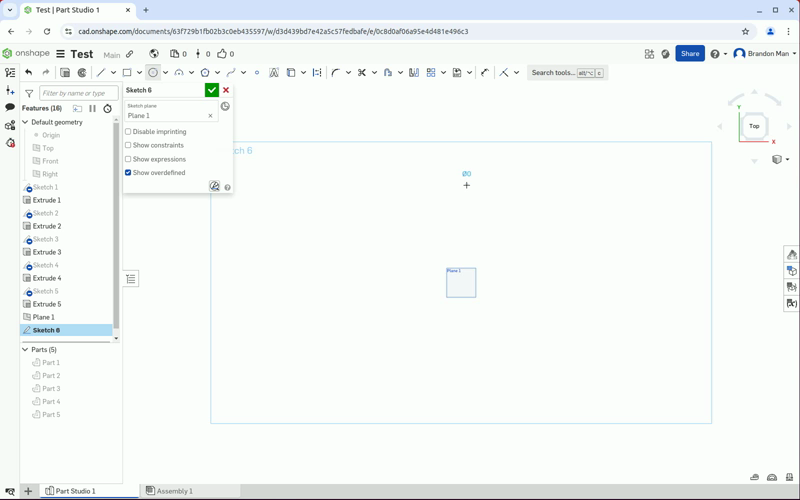
mouse_move(471, 184)
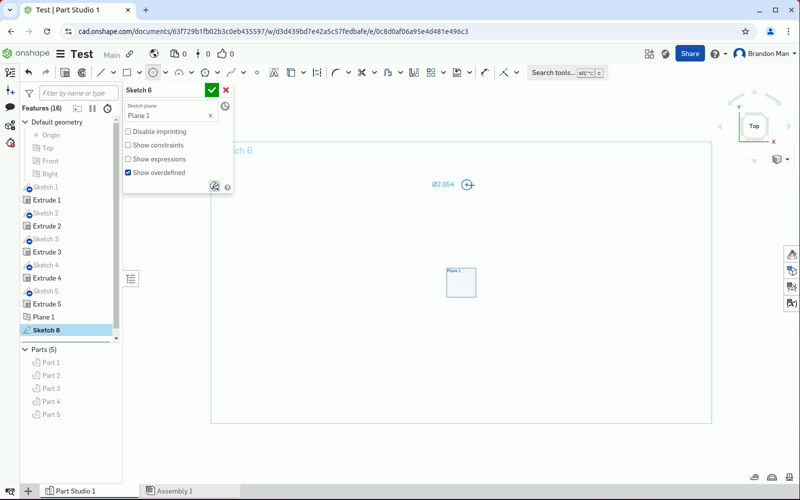
click(471, 184)
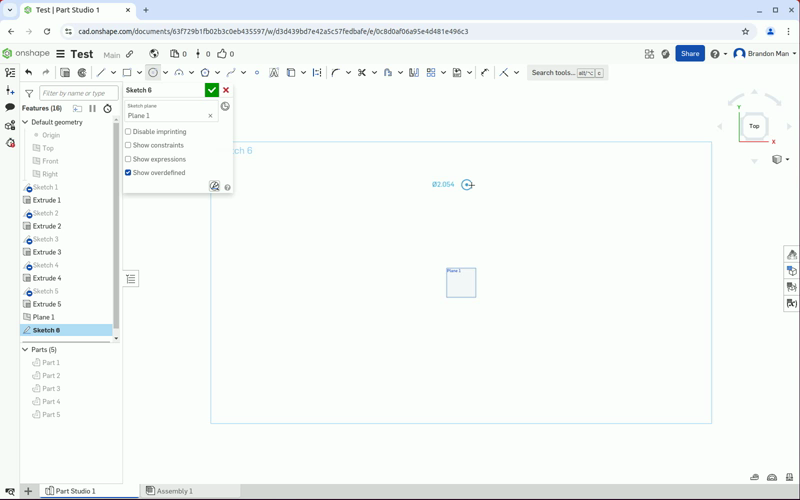
key(esc)
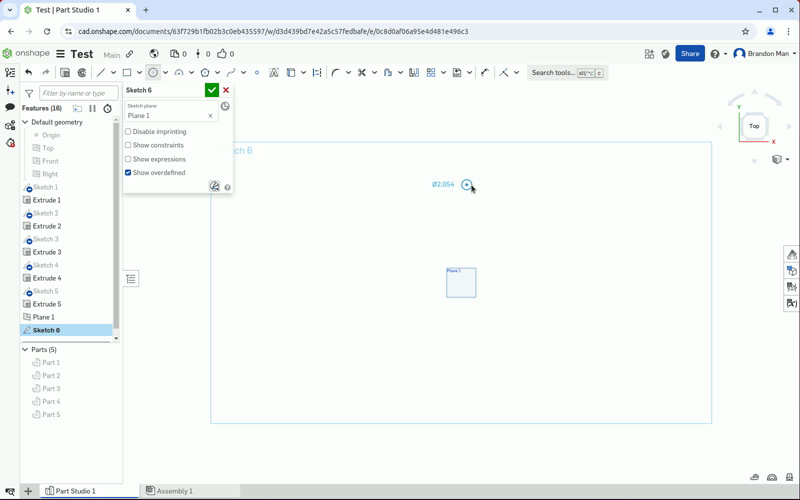
mouse_move(468, 185)
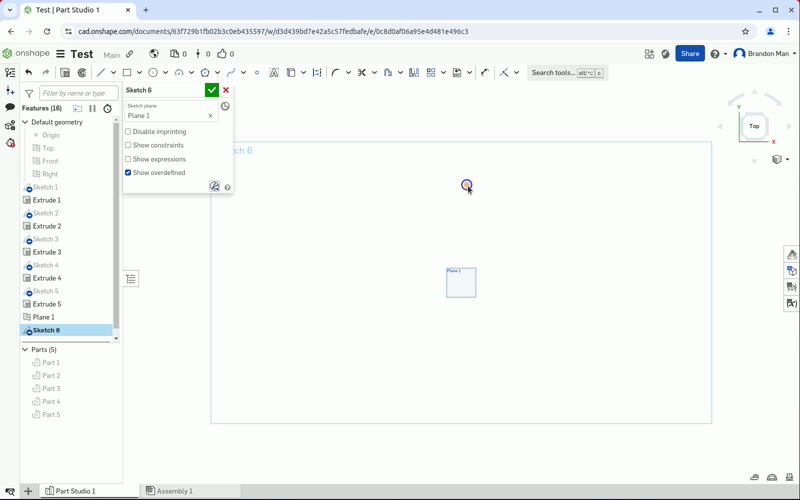
scroll(6)
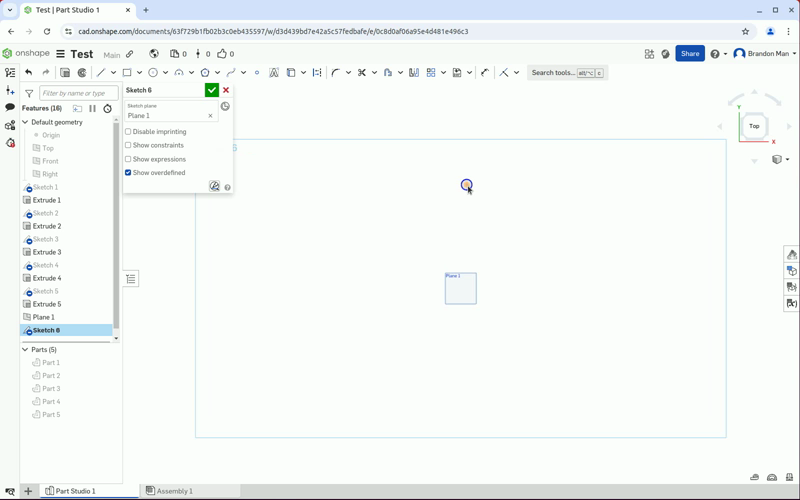
scroll(6)
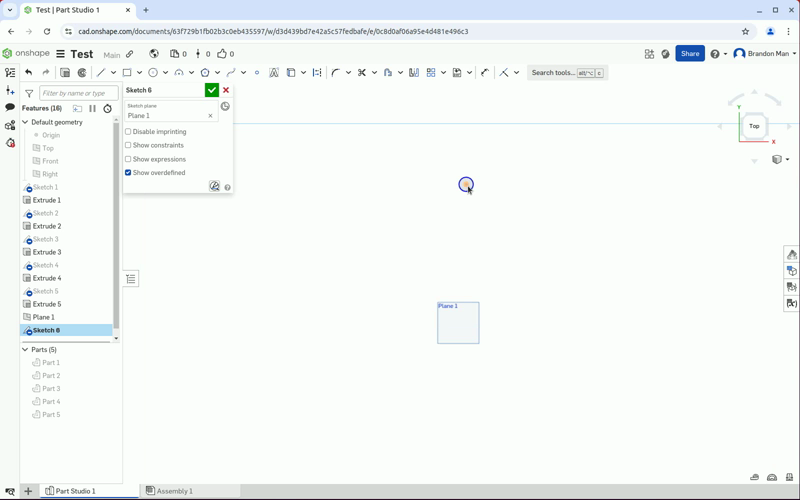
scroll(6)
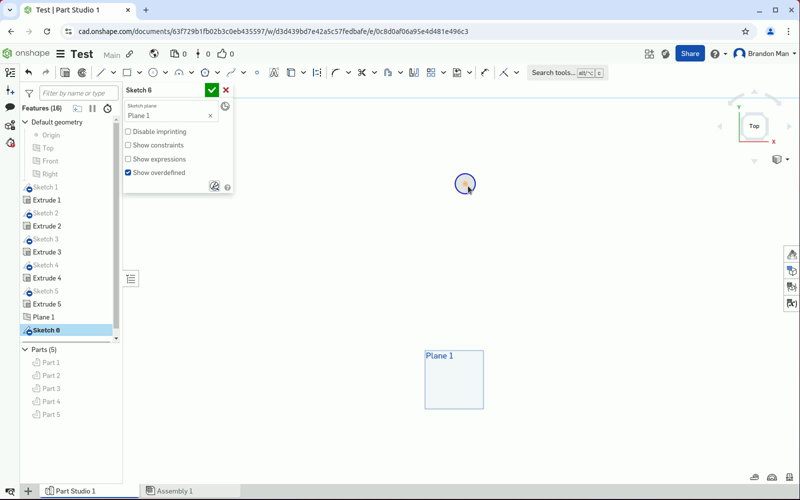
scroll(6)
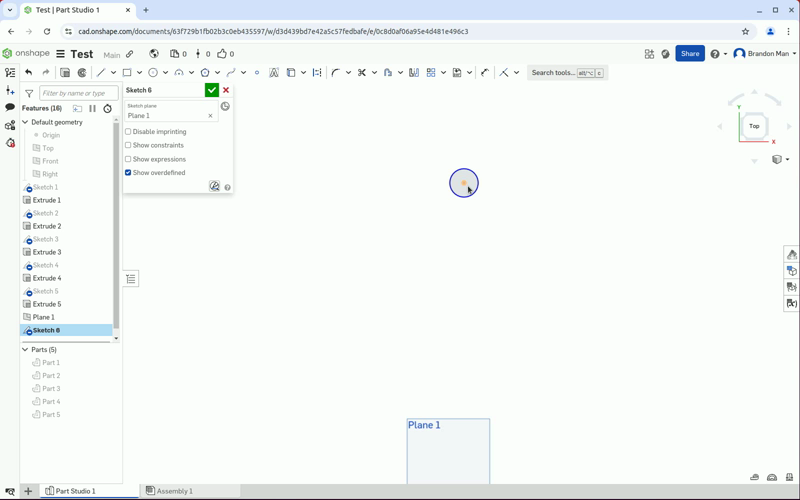
scroll(6)
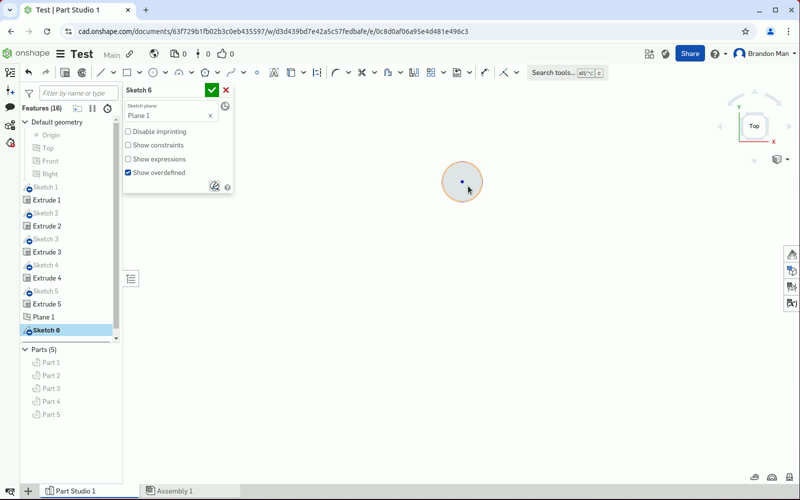
scroll(6)
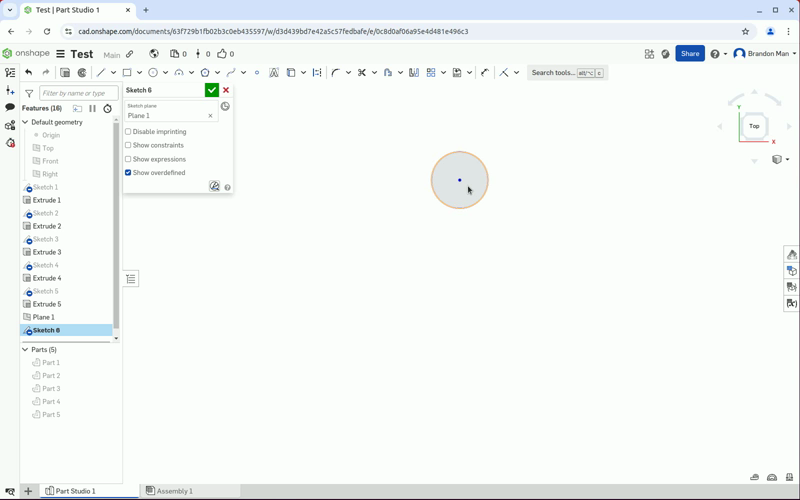
scroll(6)
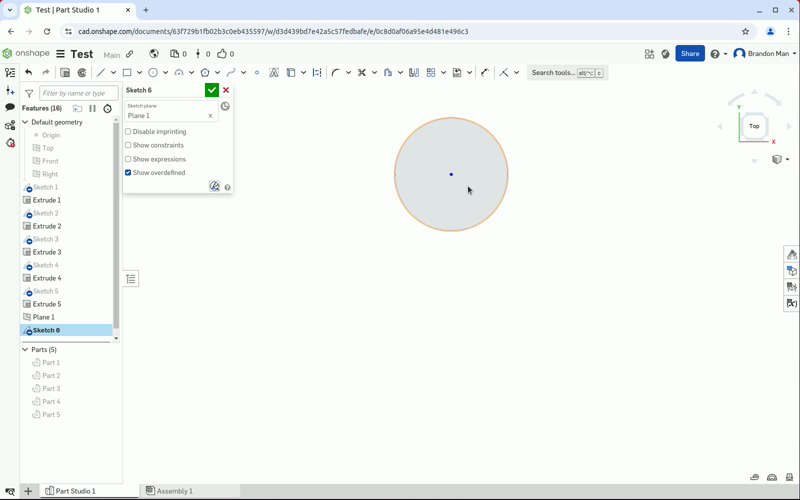
click(468, 185)
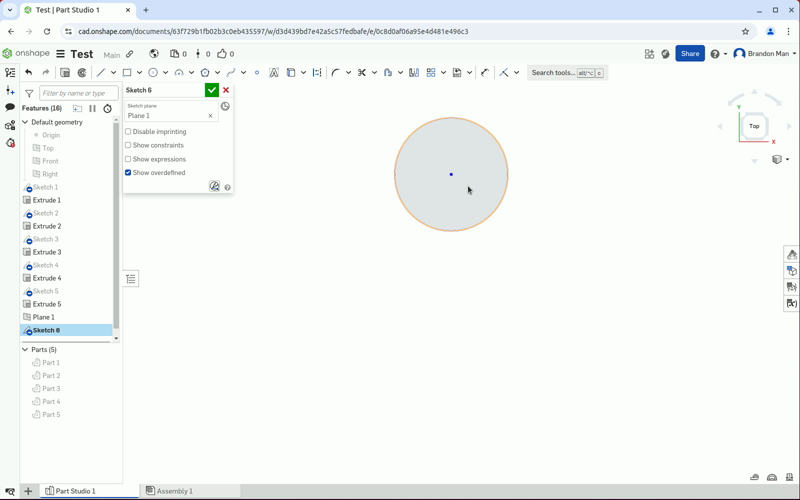
scroll(-6)
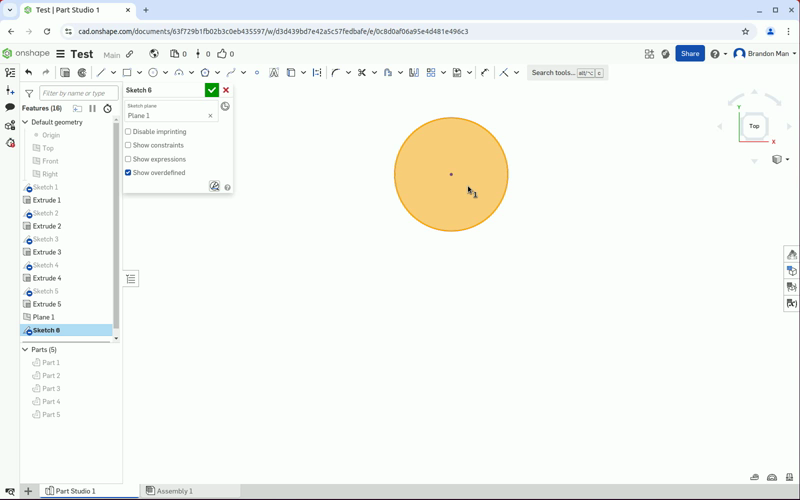
scroll(-6)
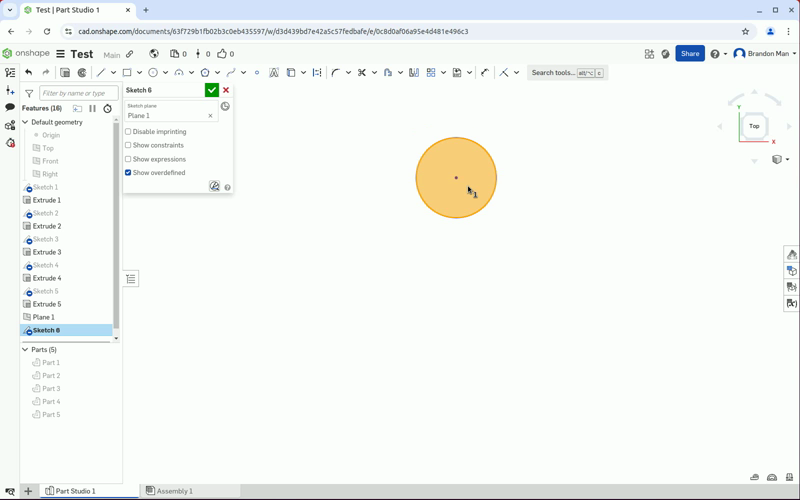
scroll(-6)
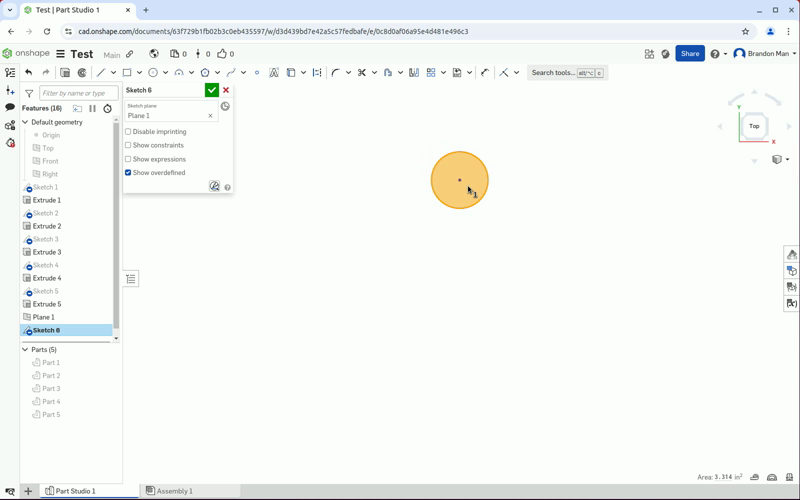
scroll(-6)
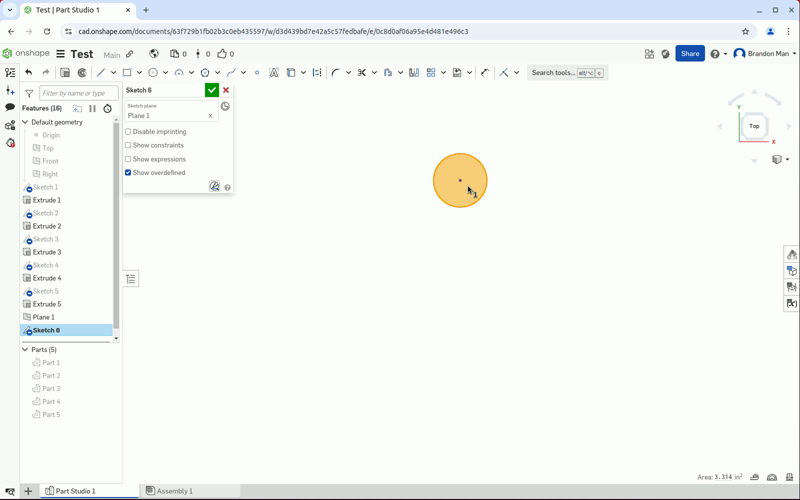
scroll(-6)
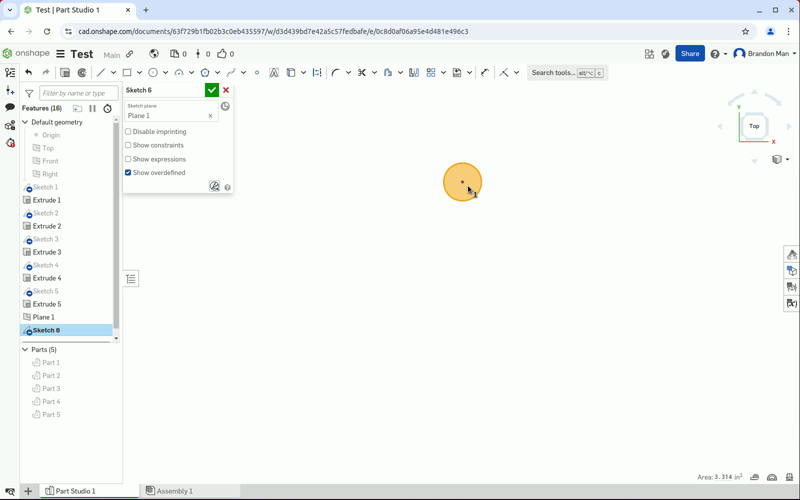
scroll(-6)
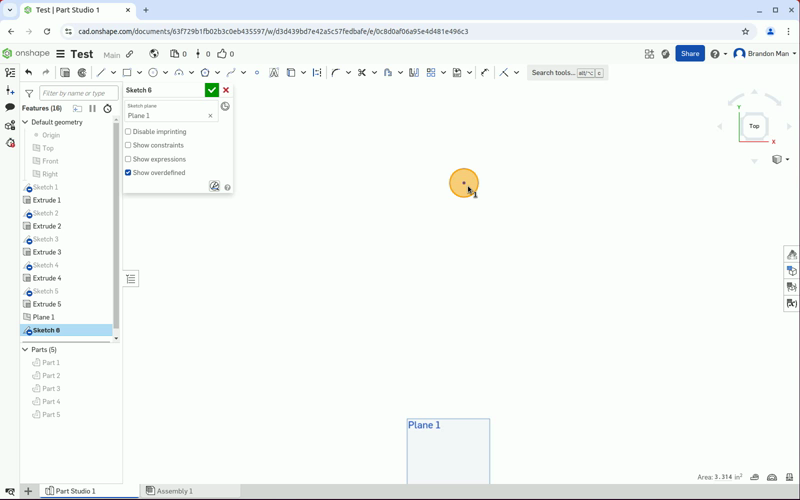
scroll(-6)
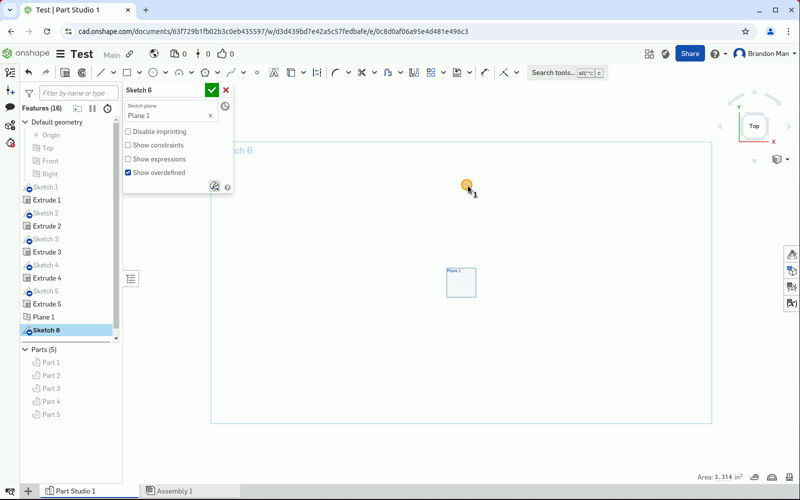
mouse_move(73, 352)
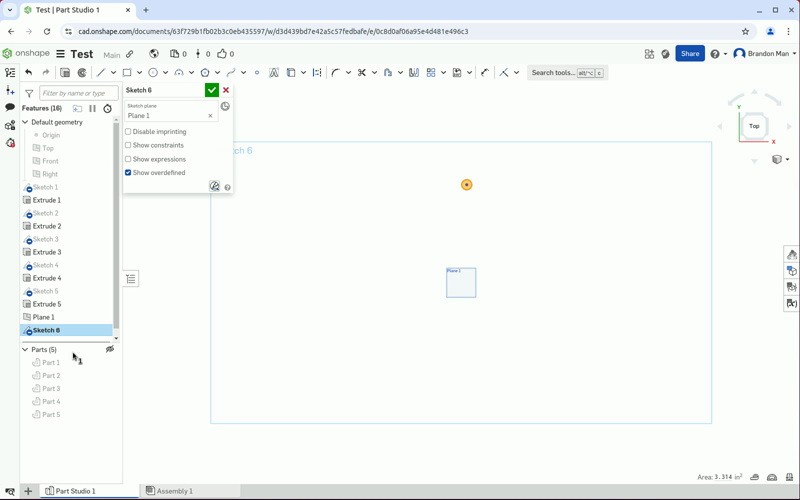
key(shift+y)
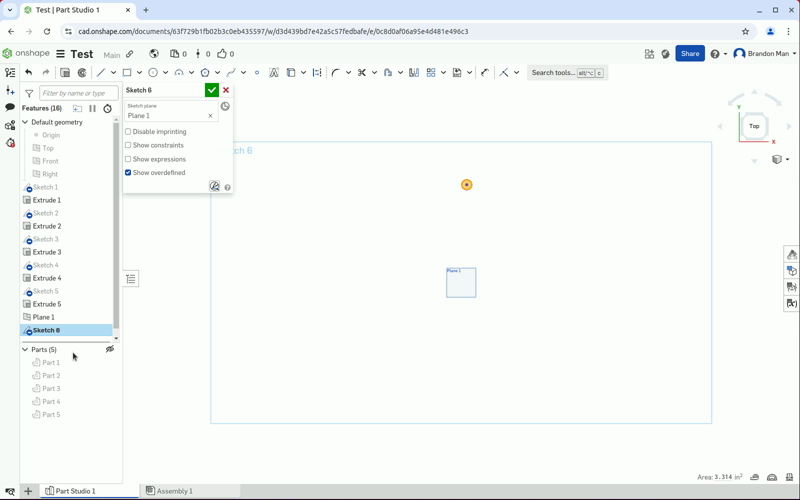
key(shift+e)
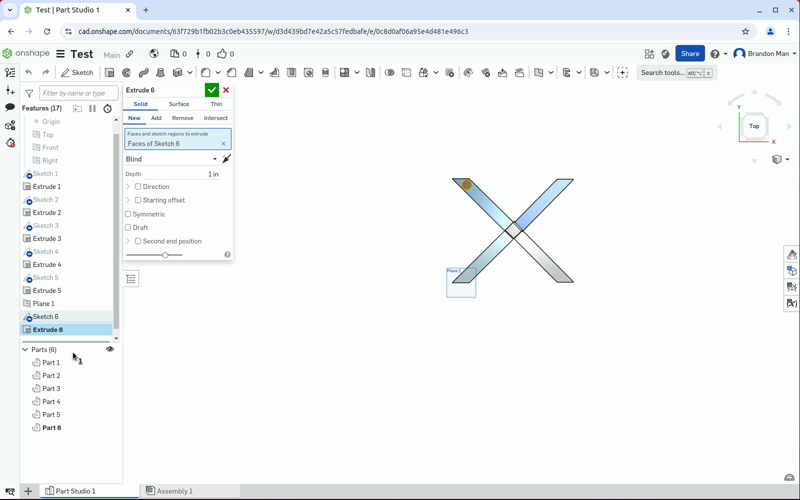
mouse_move(143, 106)
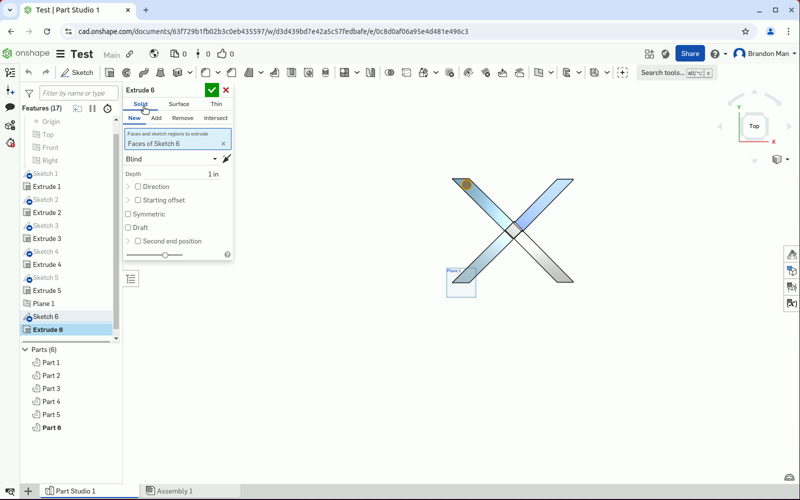
click(143, 106)
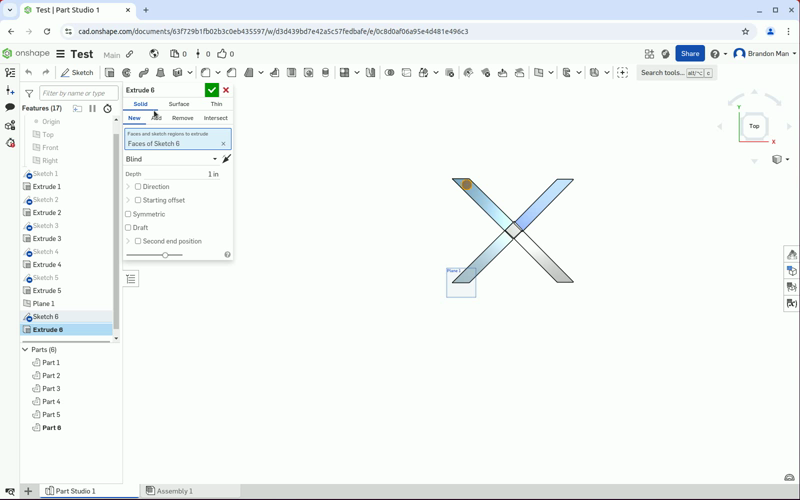
mouse_move(186, 120)
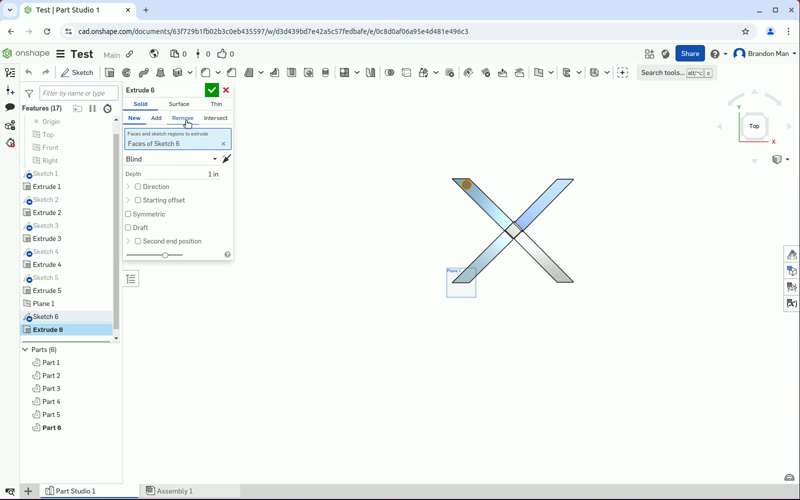
click(186, 120)
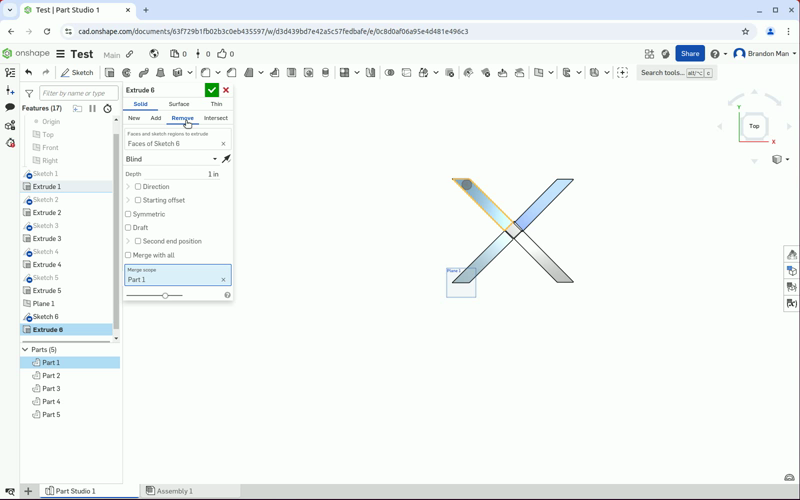
key(tab, 4)
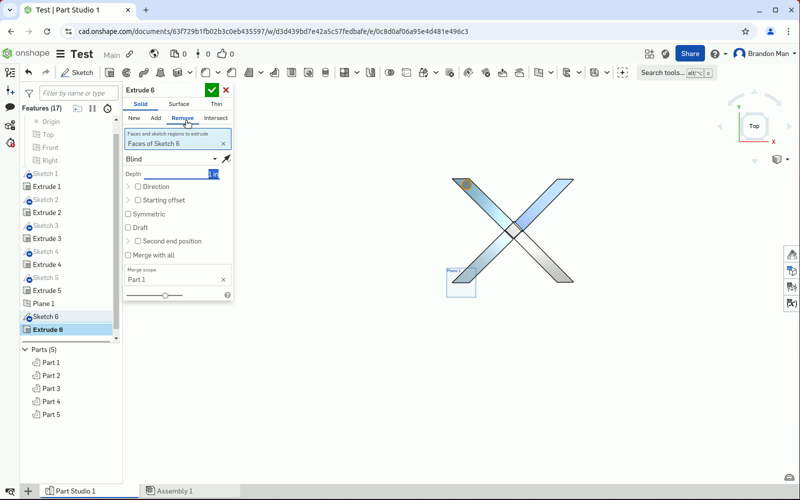
text(4.092)
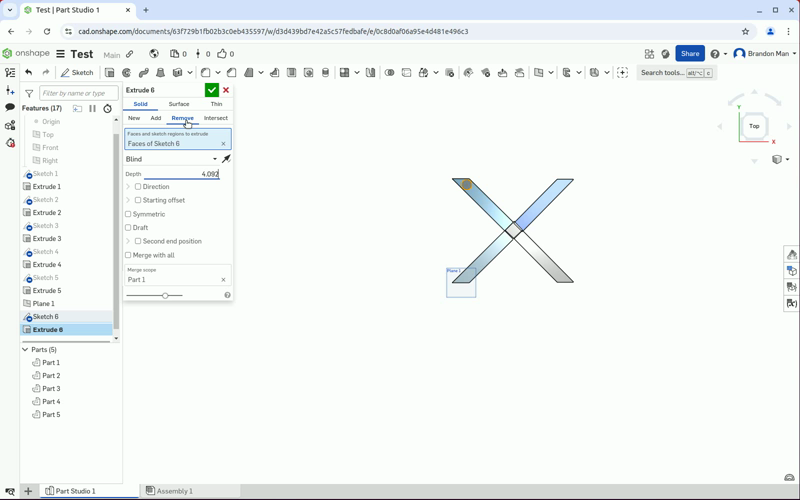
key(tab, 6)
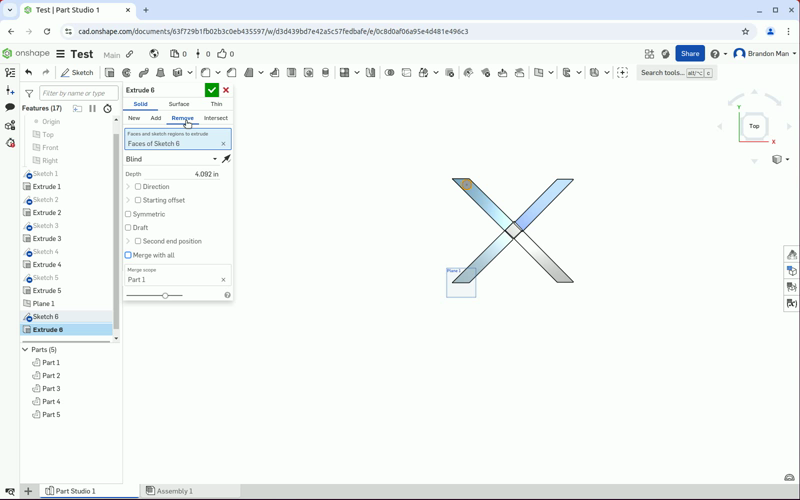
key(space)
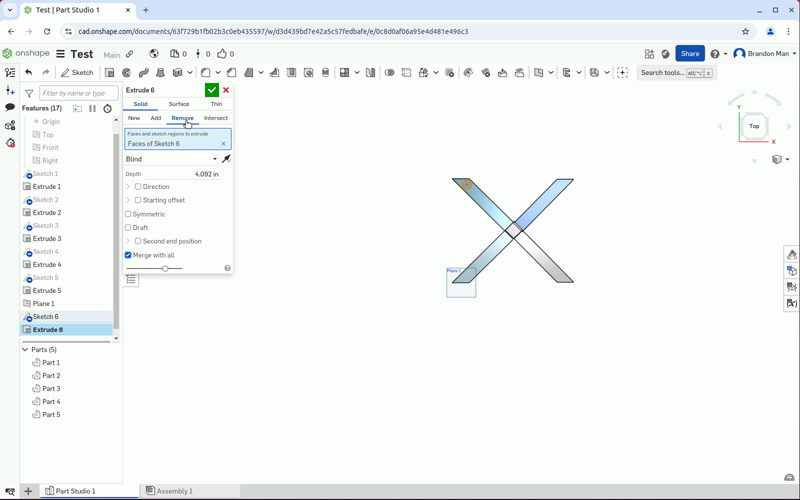
key(enter)
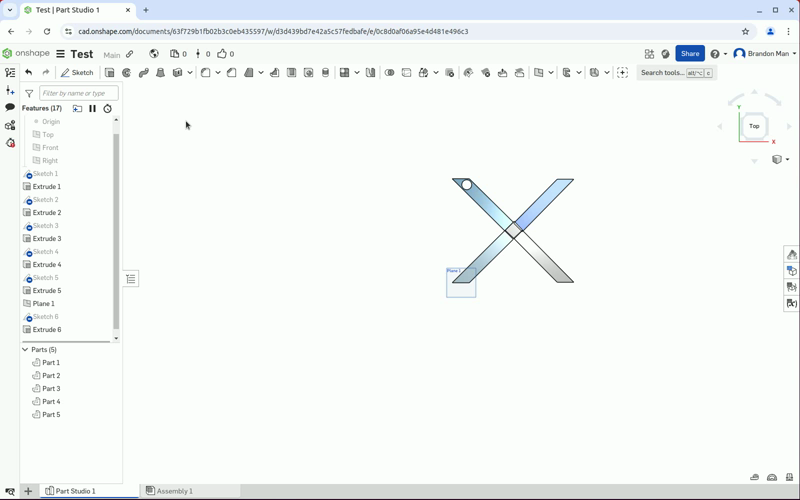
key(shift+h)
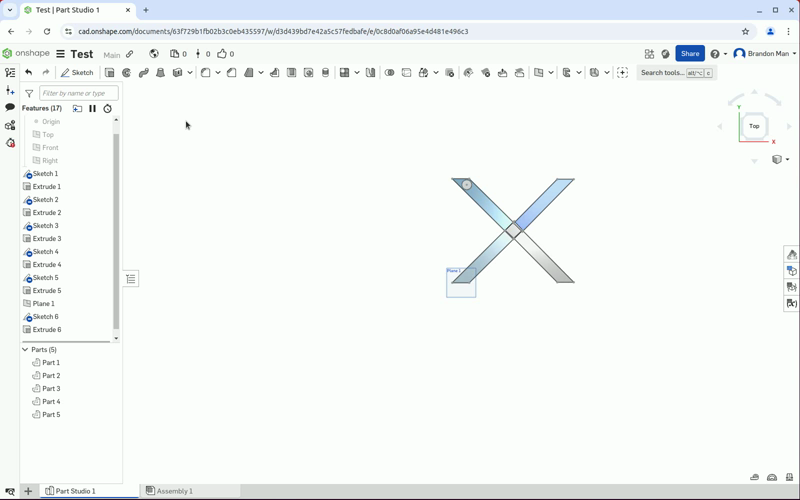
key(shift+h)
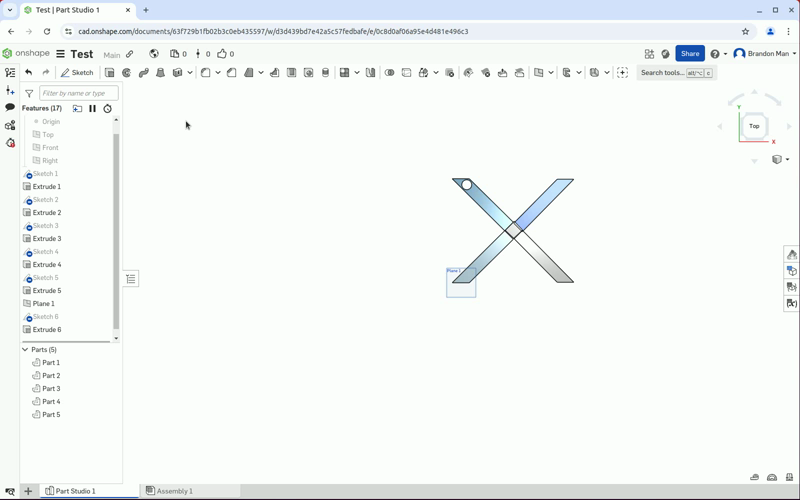
mouse_move(69, 176)
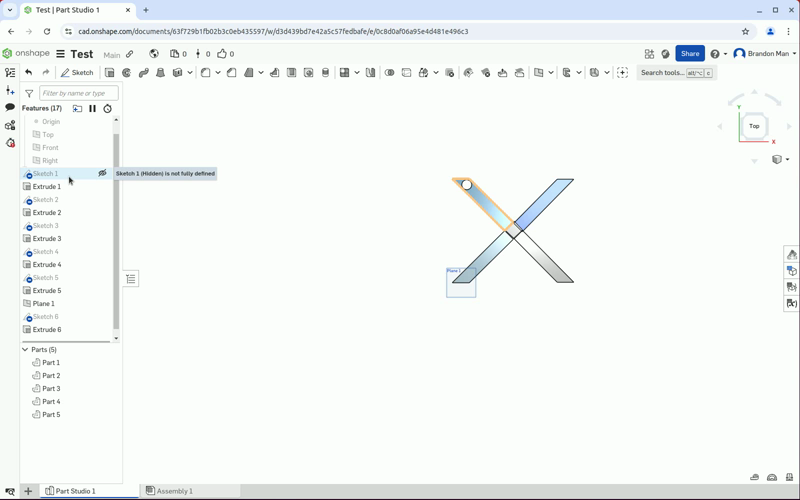
click(69, 176)
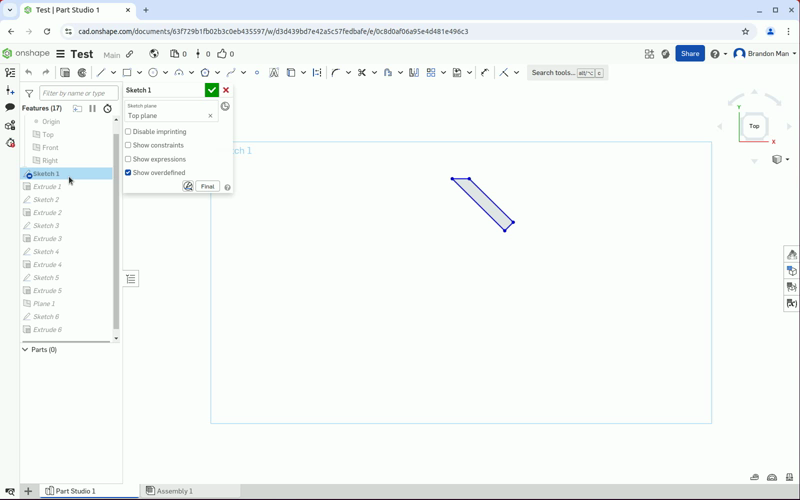
mouse_move(229, 92)
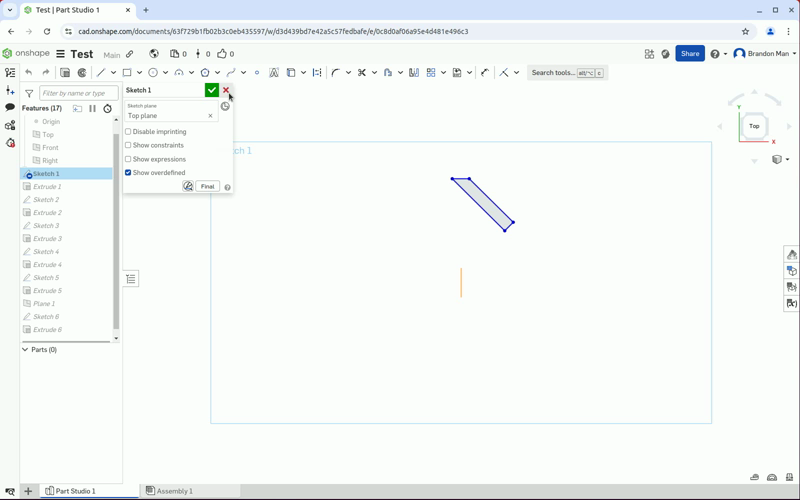
click(229, 92)
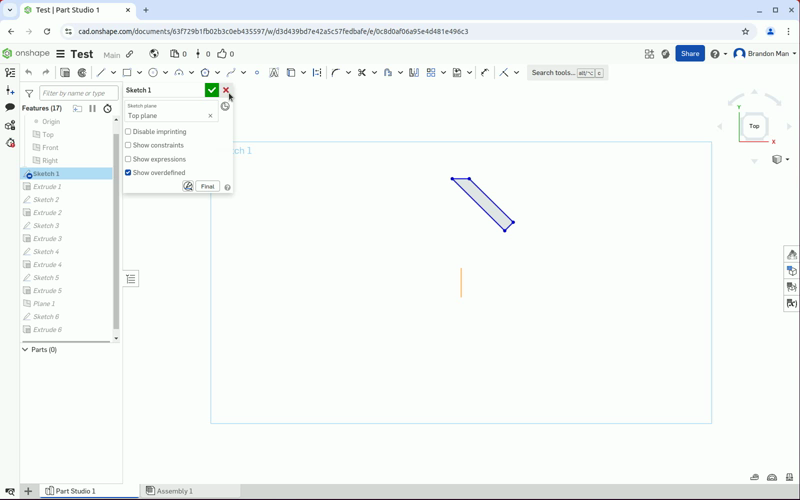
key(shift+s)
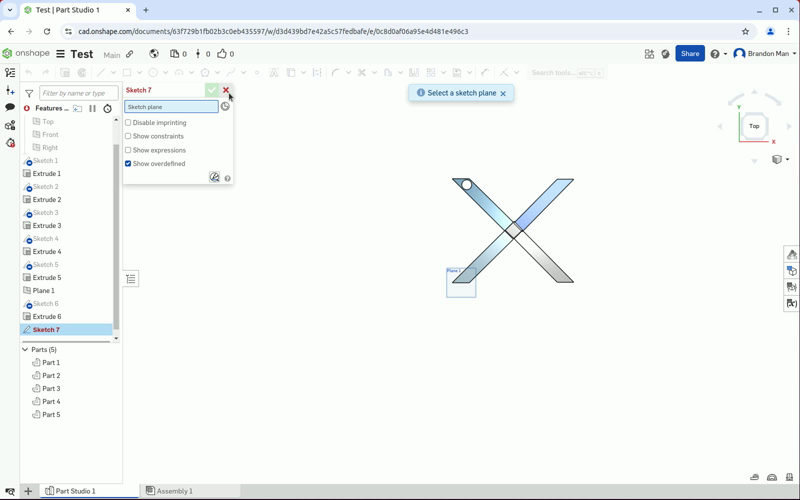
mouse_move(69, 293)
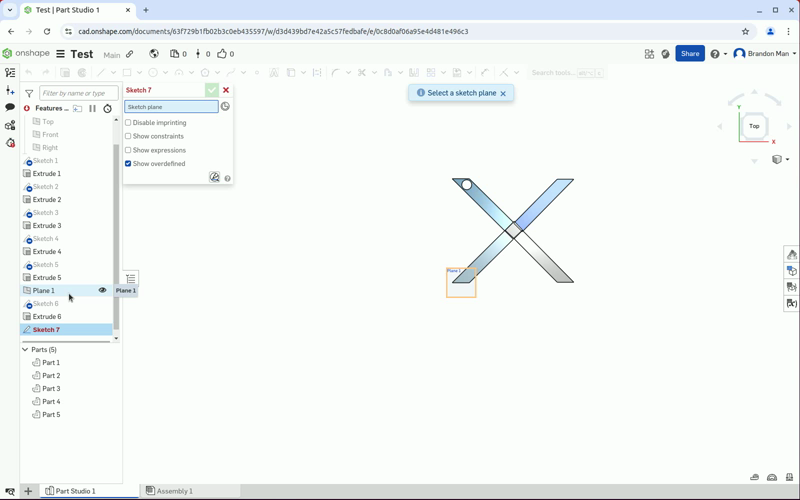
click(69, 293)
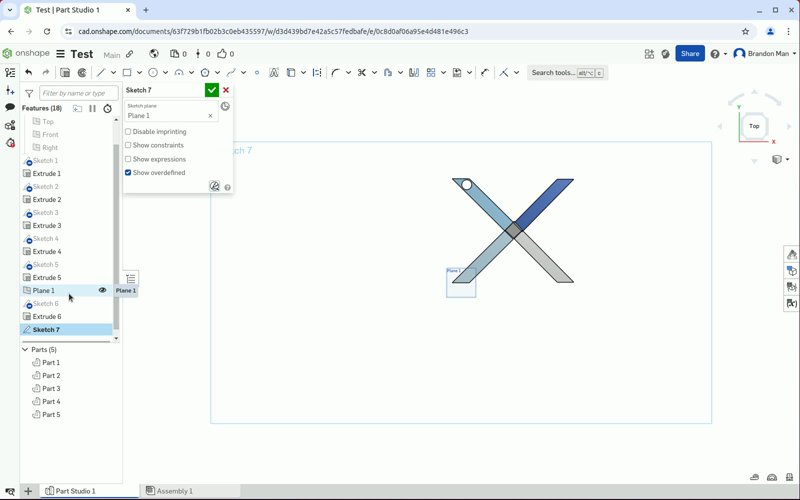
mouse_move(73, 352)
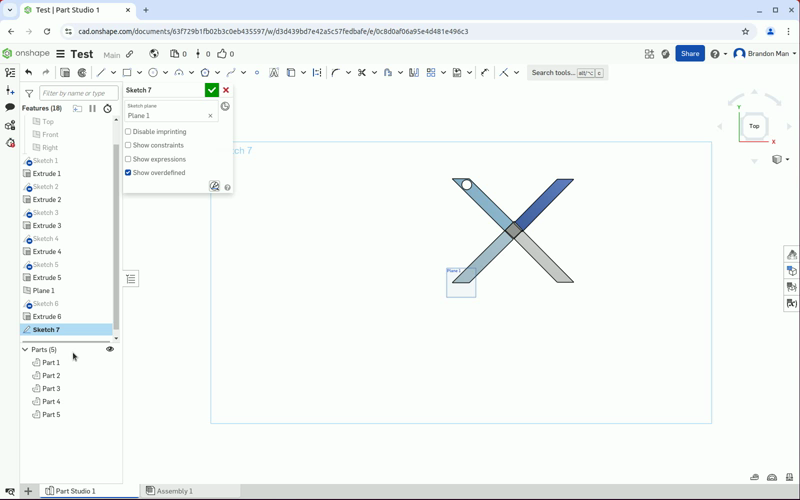
key(y)
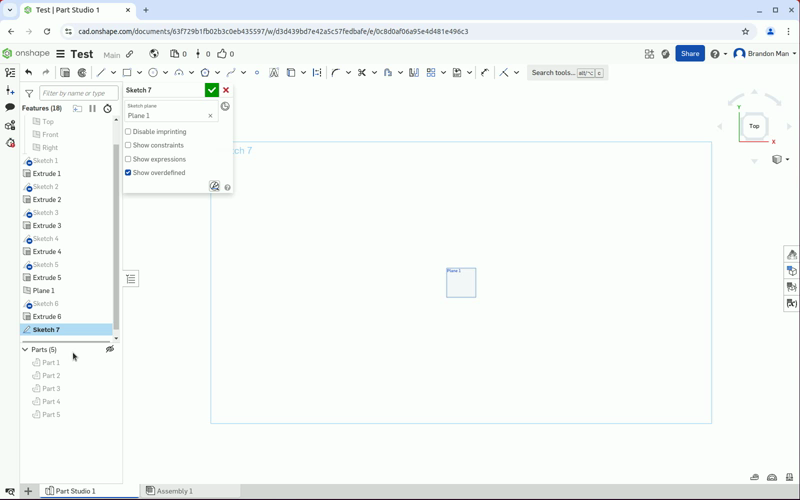
key(c)
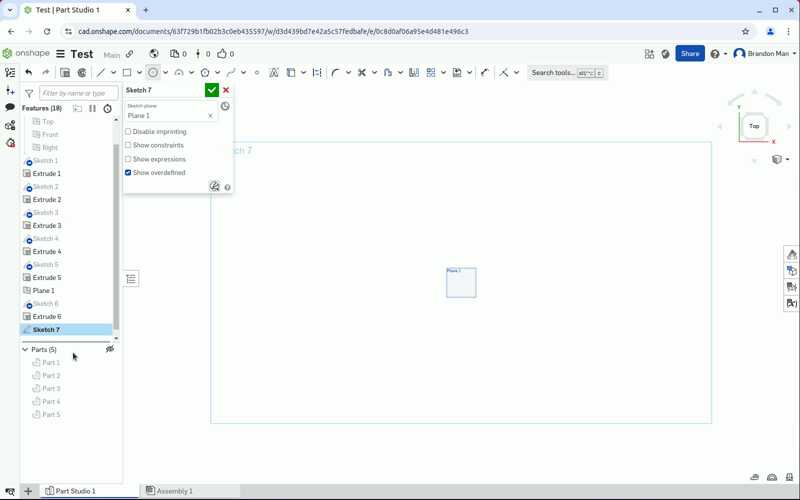
key_down(shift)
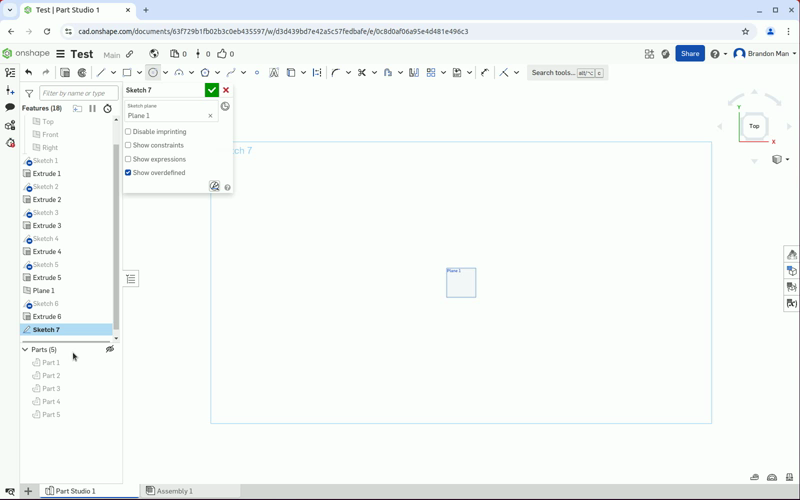
mouse_move(560, 184)
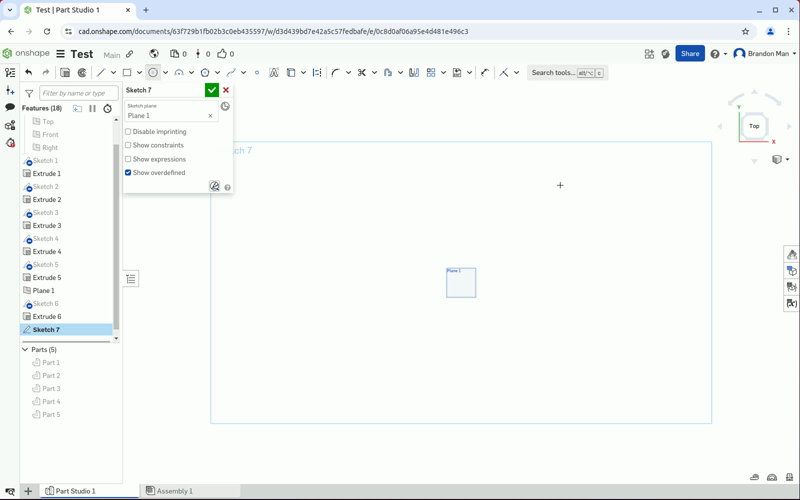
click(560, 184)
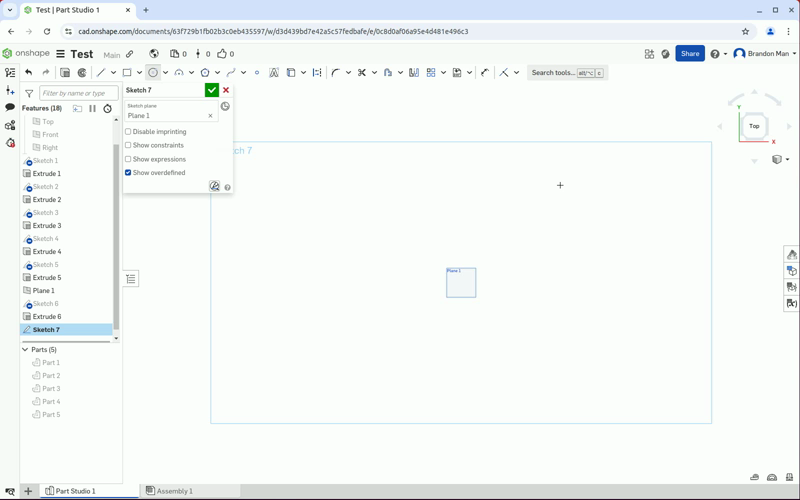
key_up(shift)
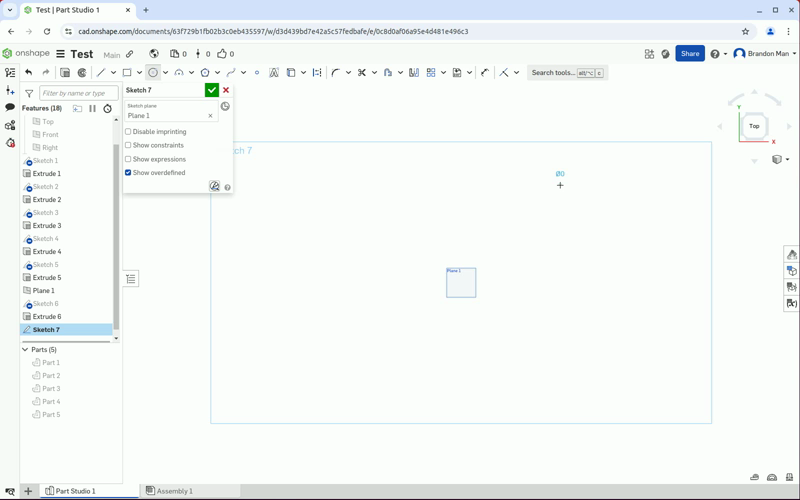
mouse_move(564, 184)
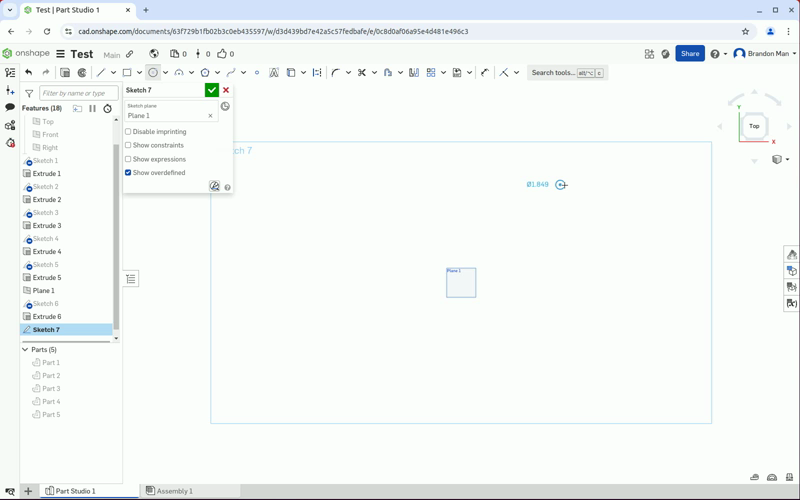
click(564, 184)
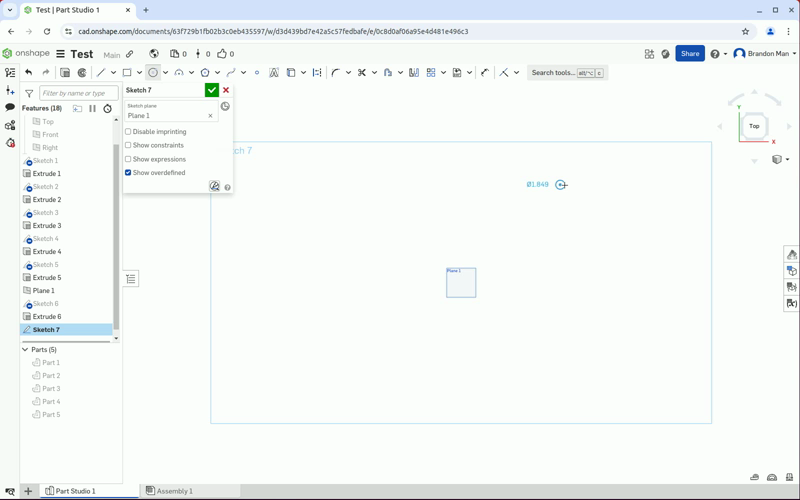
key(esc)
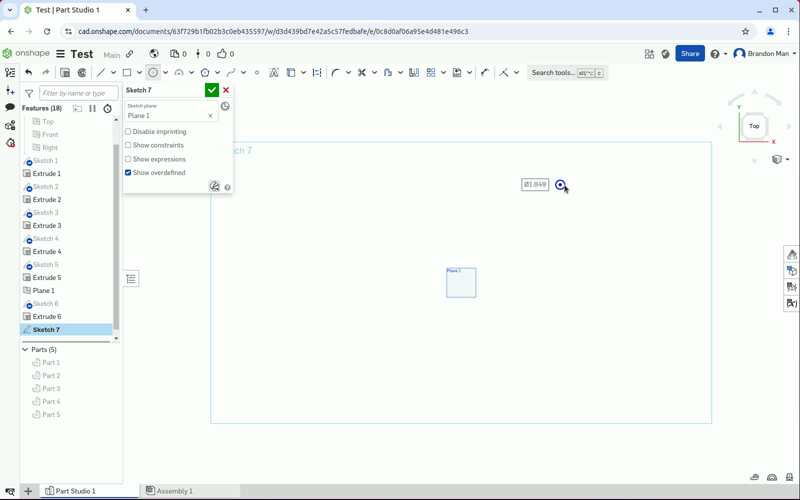
mouse_move(561, 188)
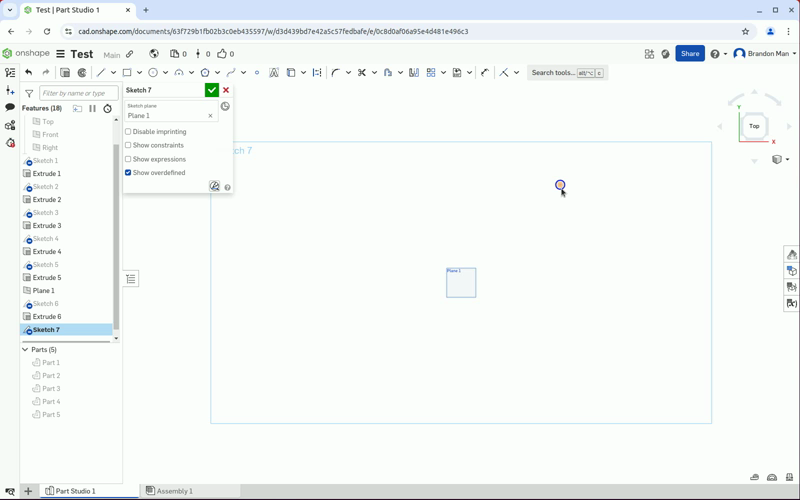
scroll(6)
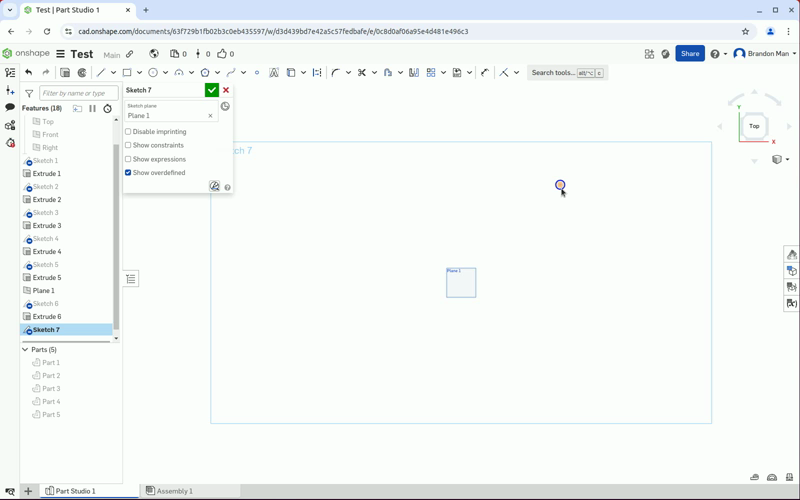
scroll(6)
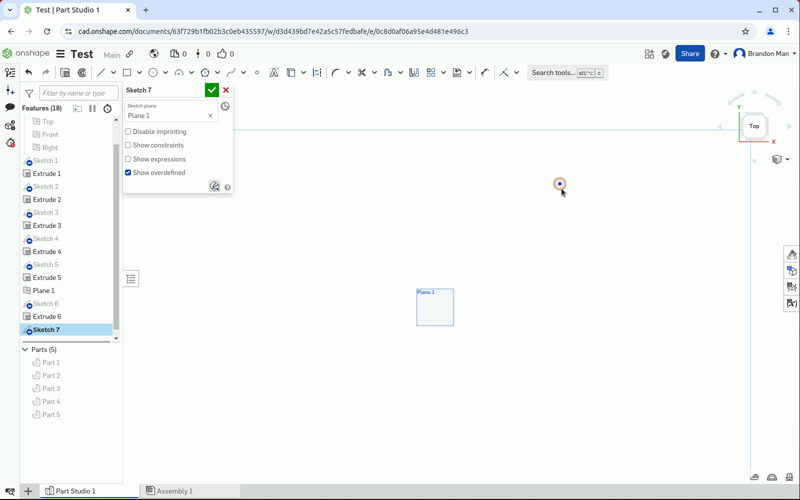
scroll(6)
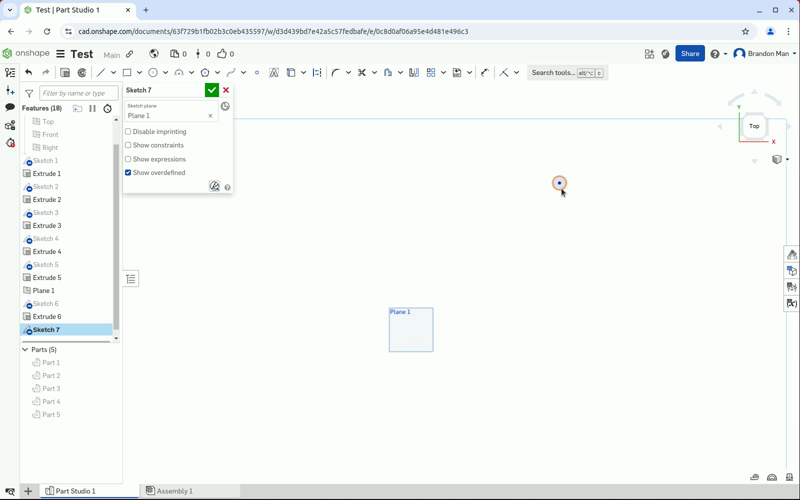
scroll(6)
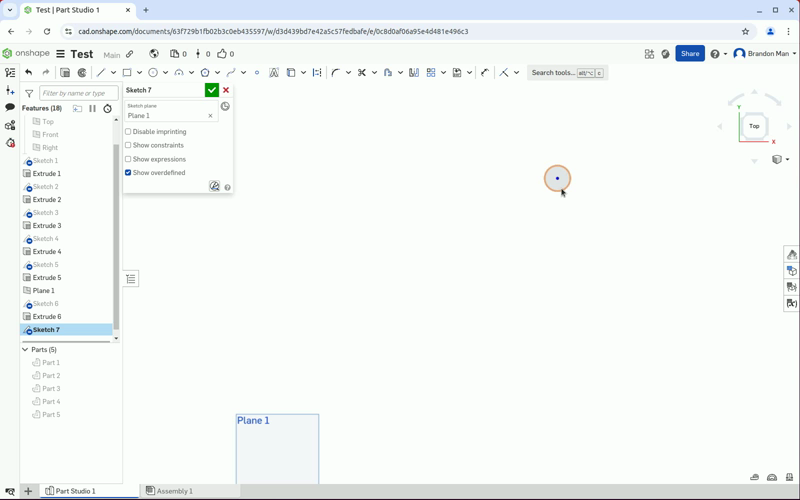
scroll(6)
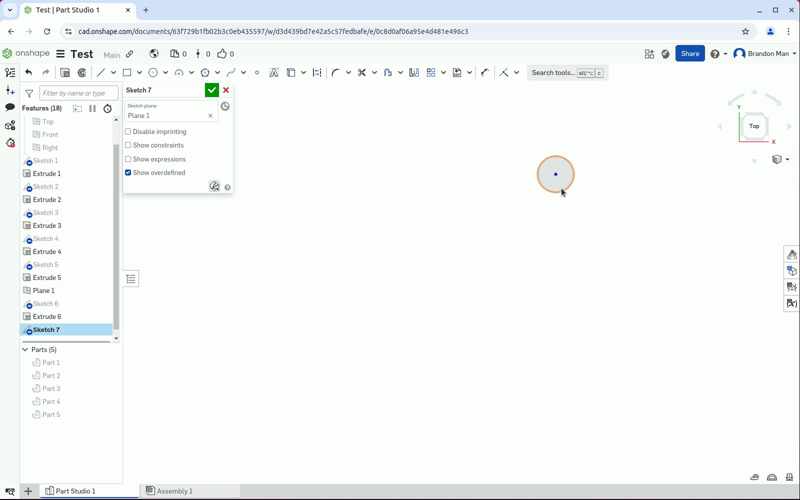
scroll(6)
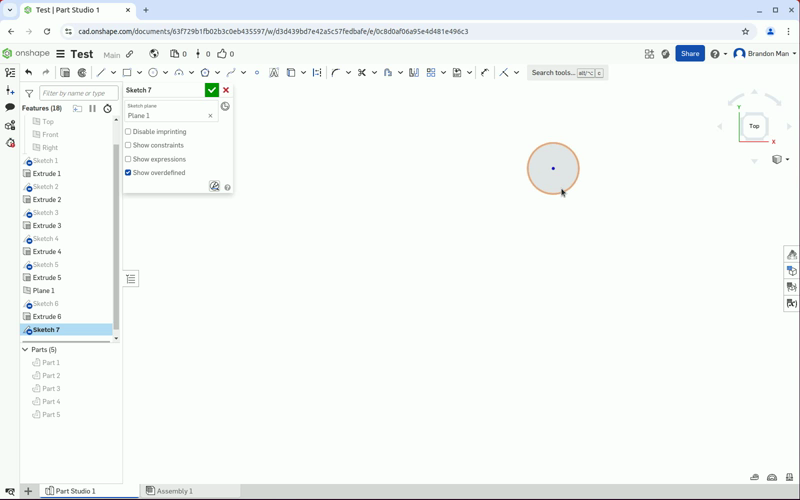
scroll(6)
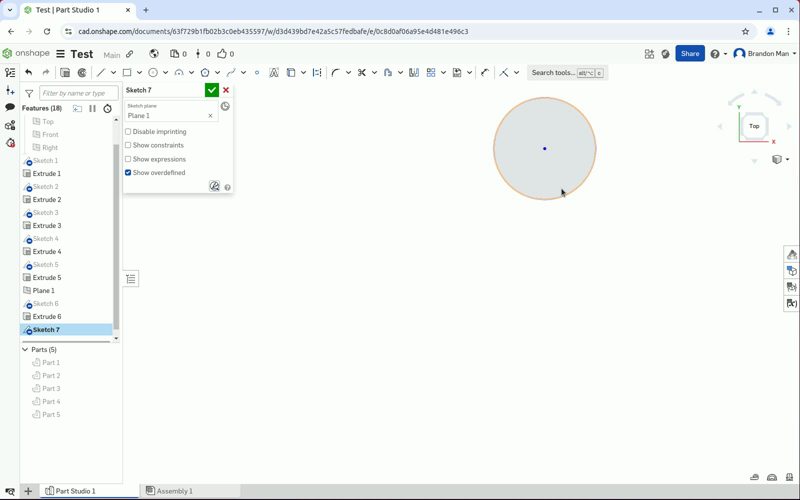
click(561, 188)
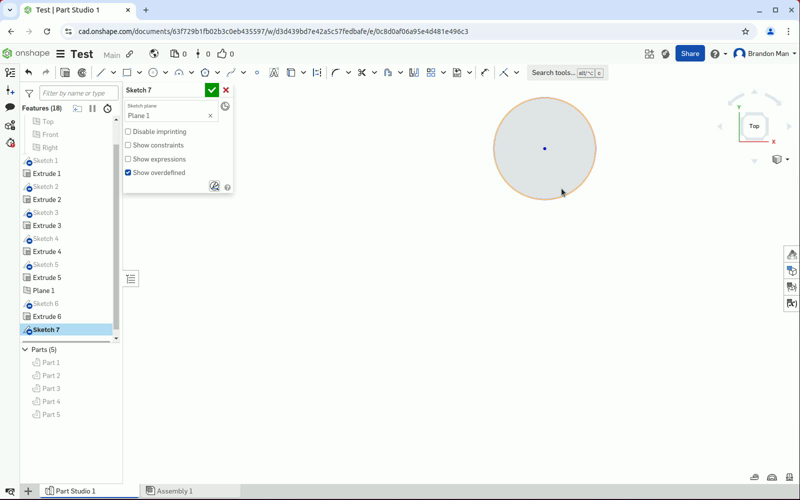
scroll(-6)
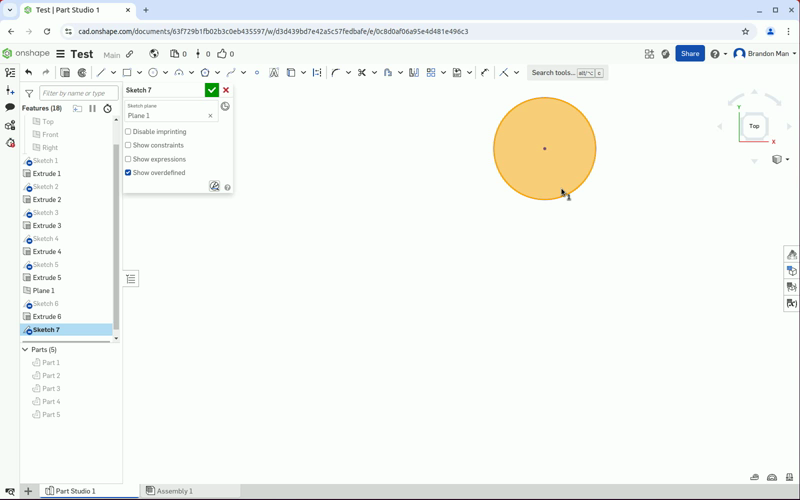
scroll(-6)
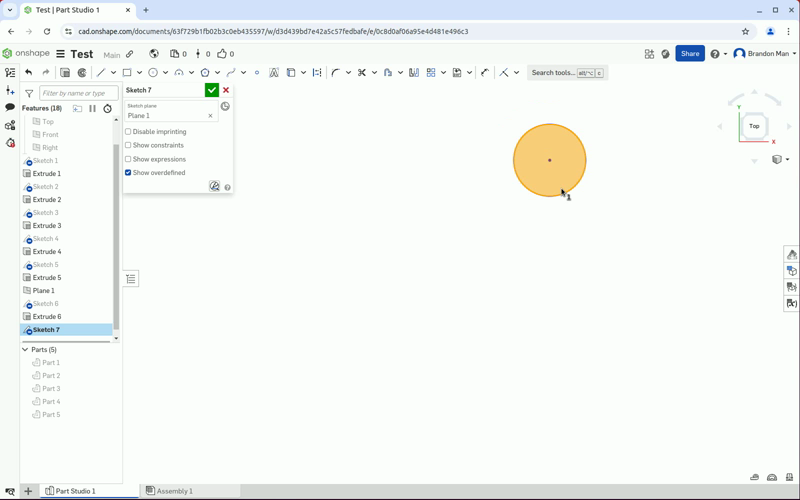
scroll(-6)
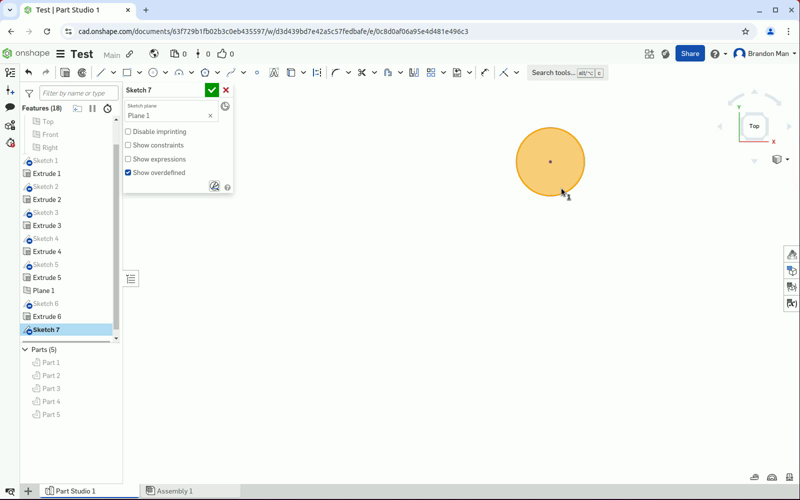
scroll(-6)
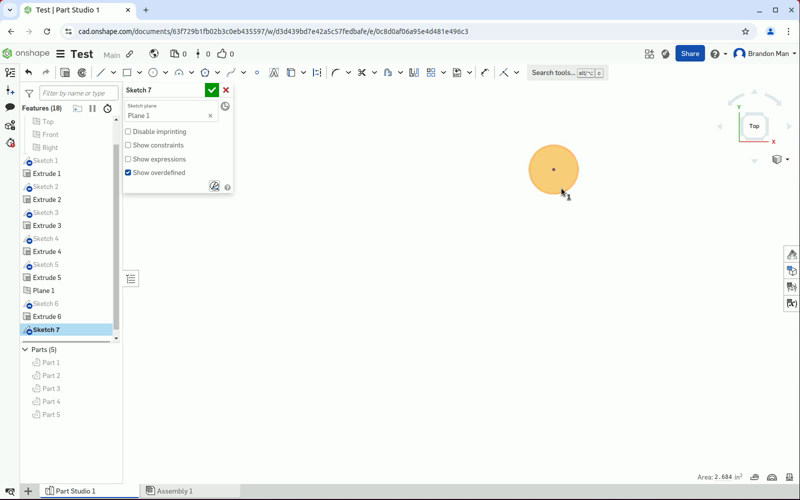
scroll(-6)
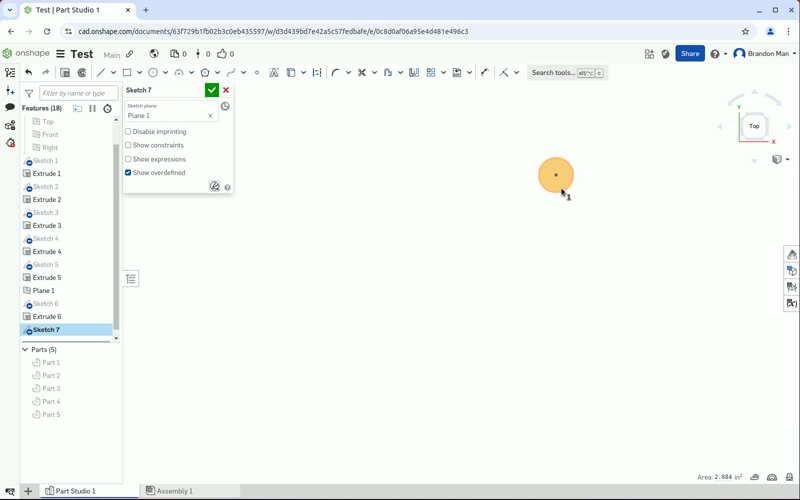
scroll(-6)
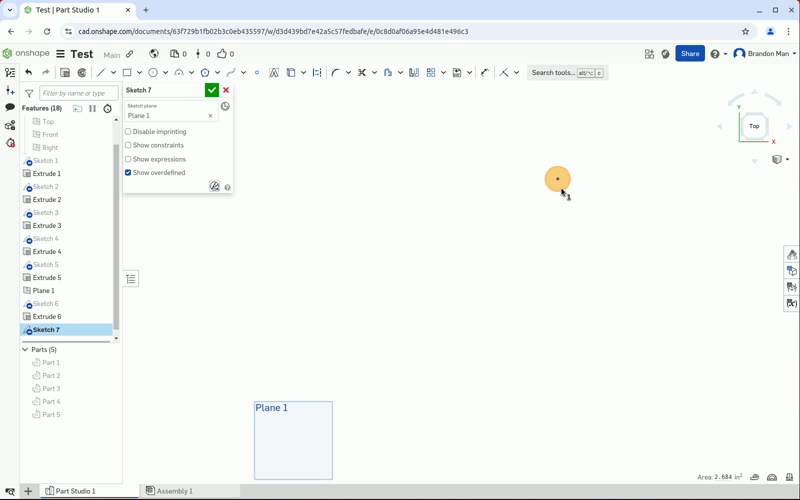
scroll(-6)
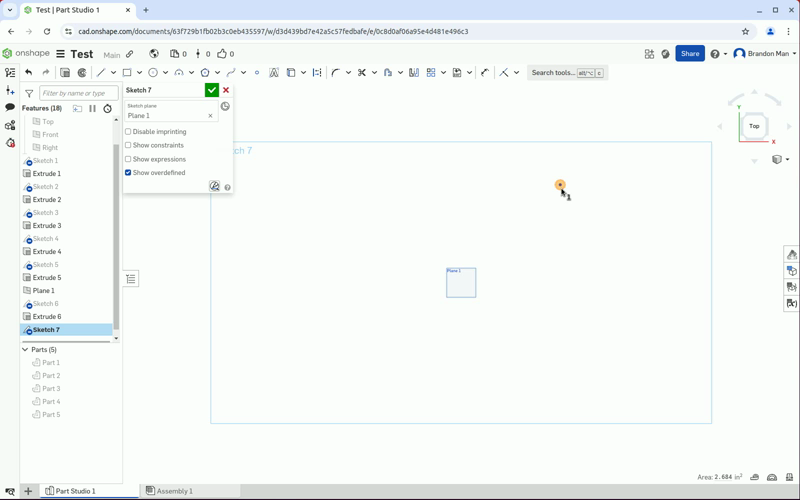
mouse_move(73, 352)
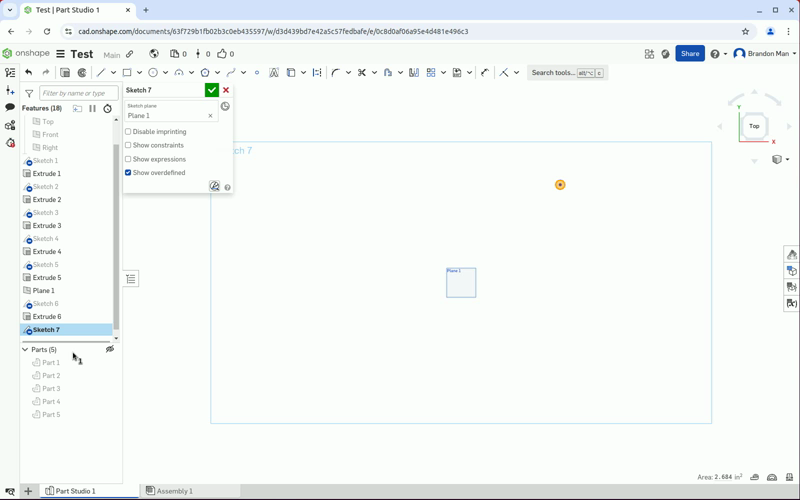
key(shift+y)
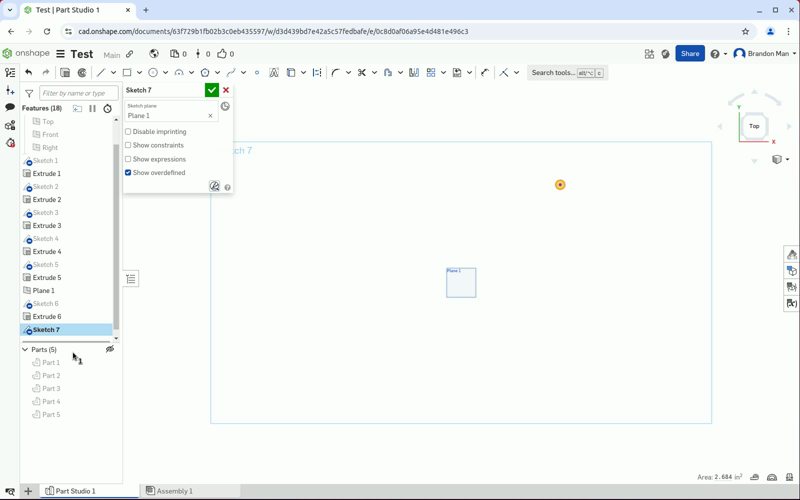
key(shift+e)
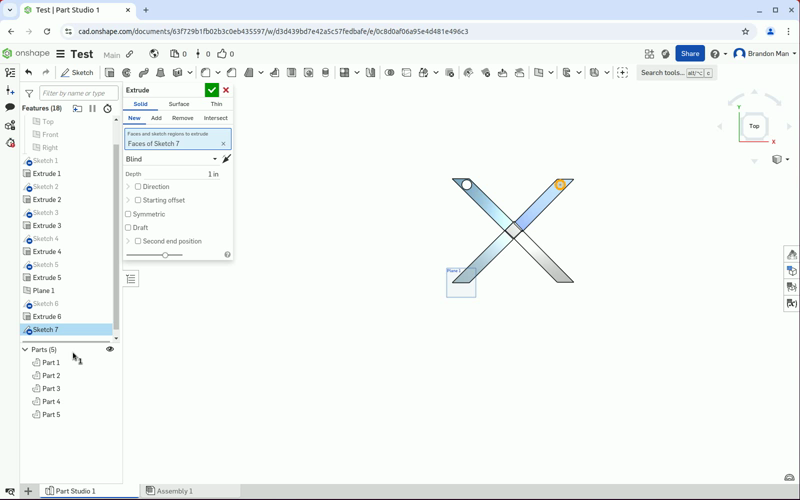
mouse_move(143, 106)
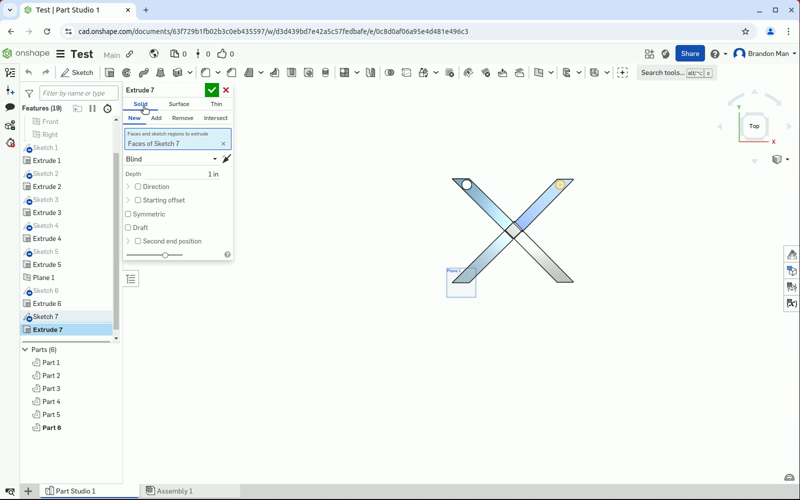
click(143, 106)
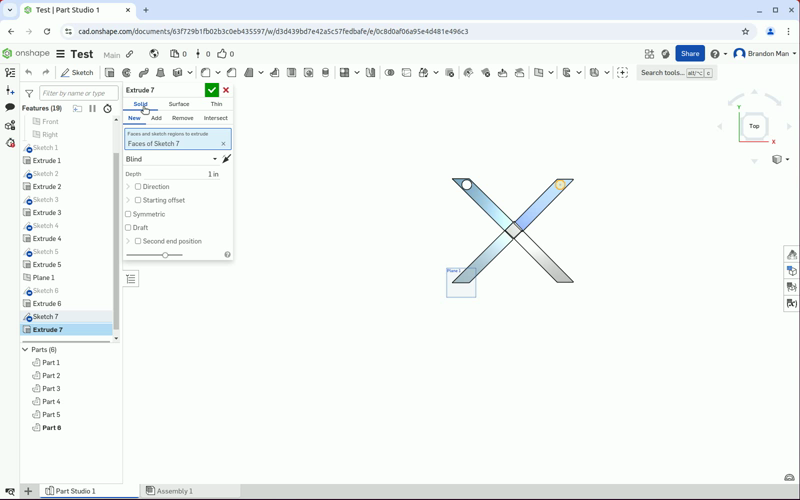
mouse_move(186, 120)
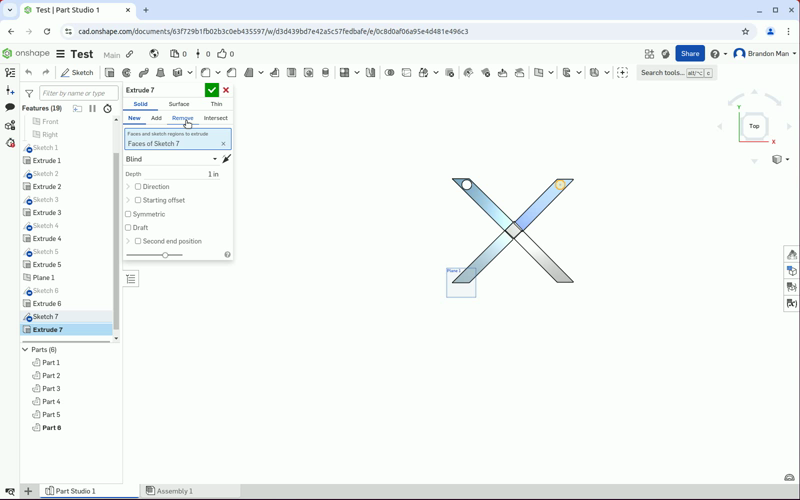
click(186, 120)
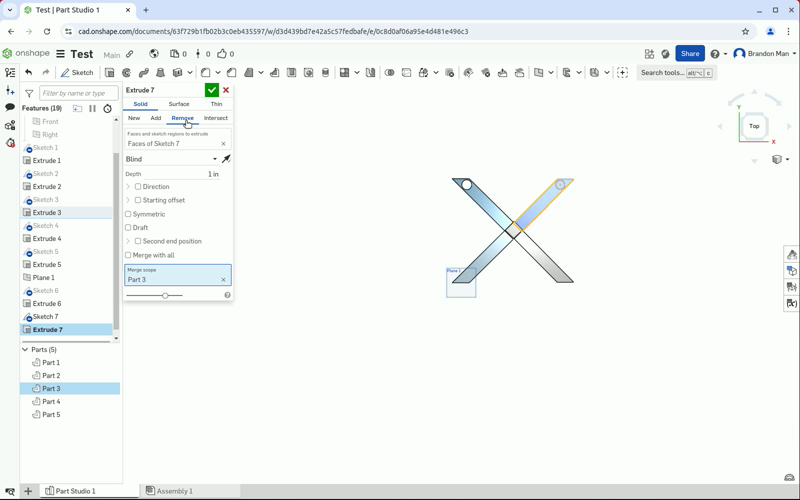
key(tab, 4)
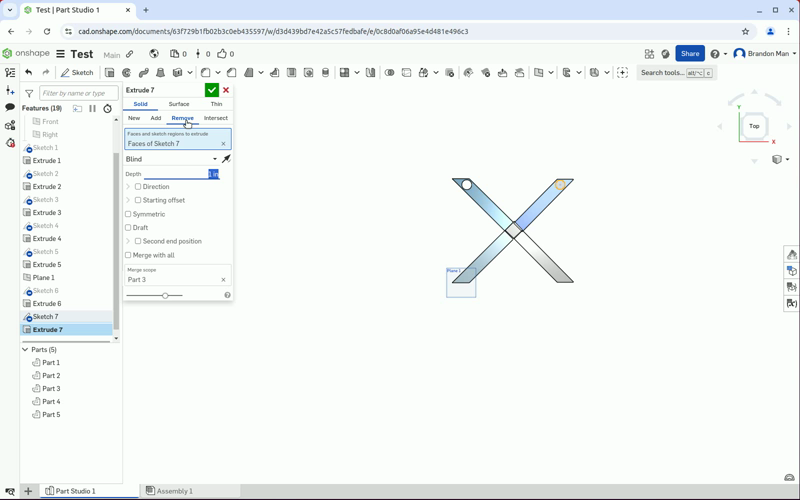
text(4.092)
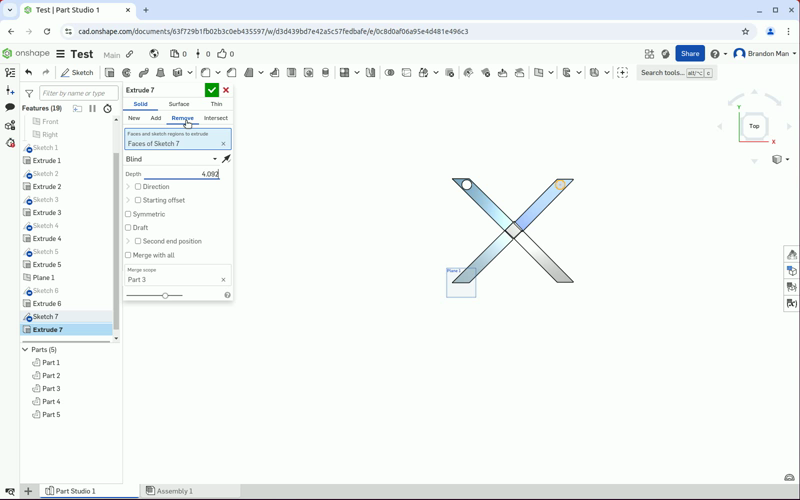
key(tab, 6)
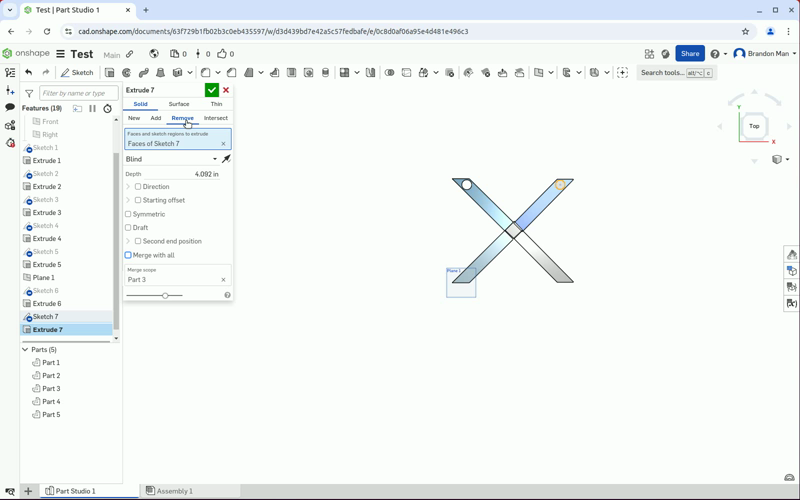
key(space)
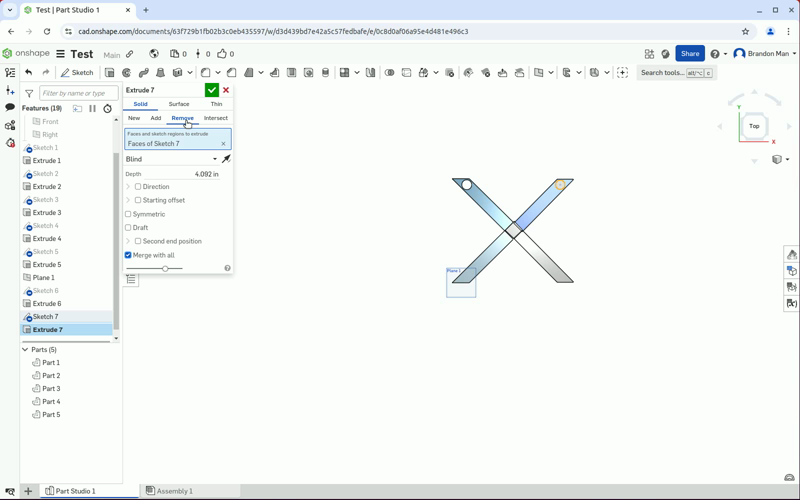
key(enter)
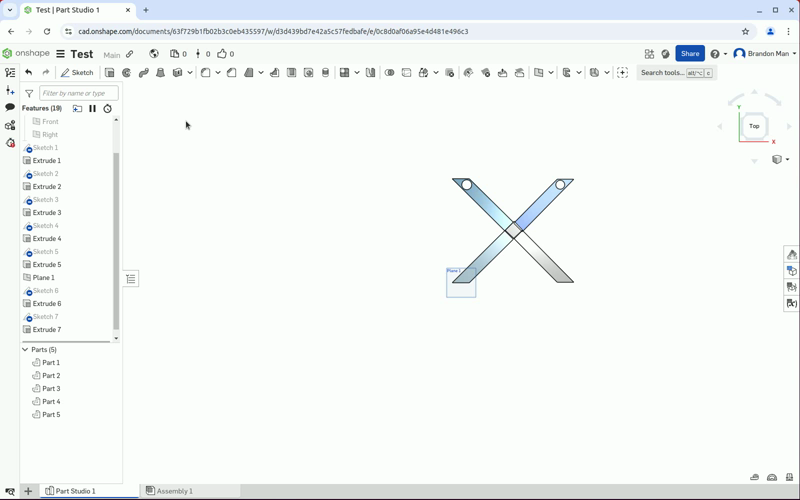
key(shift+h)
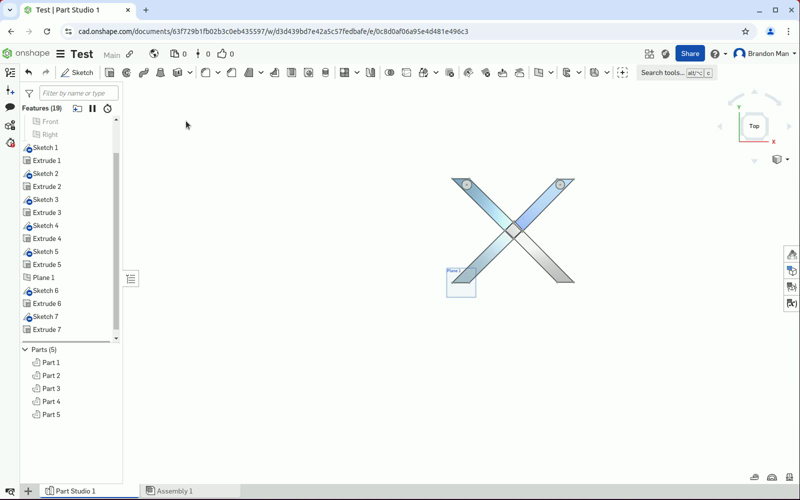
key(shift+h)
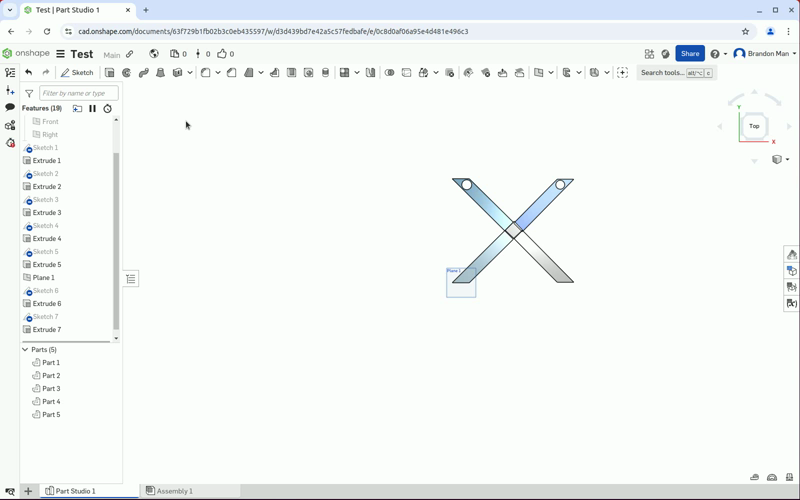
mouse_move(69, 150)
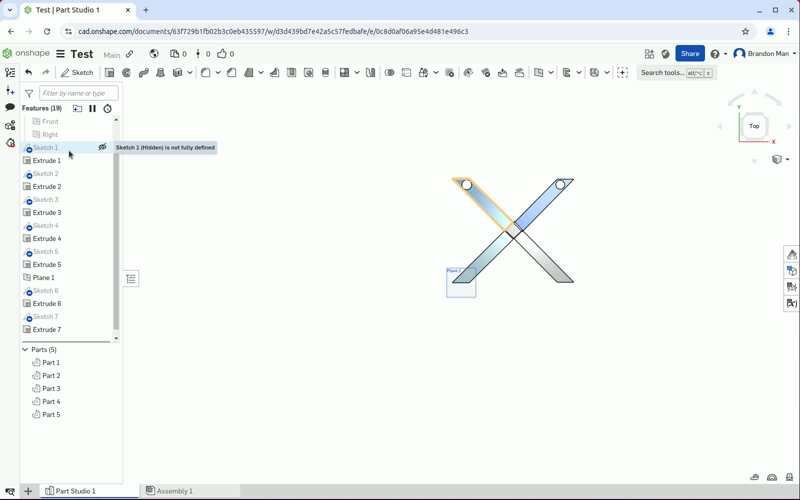
click(69, 150)
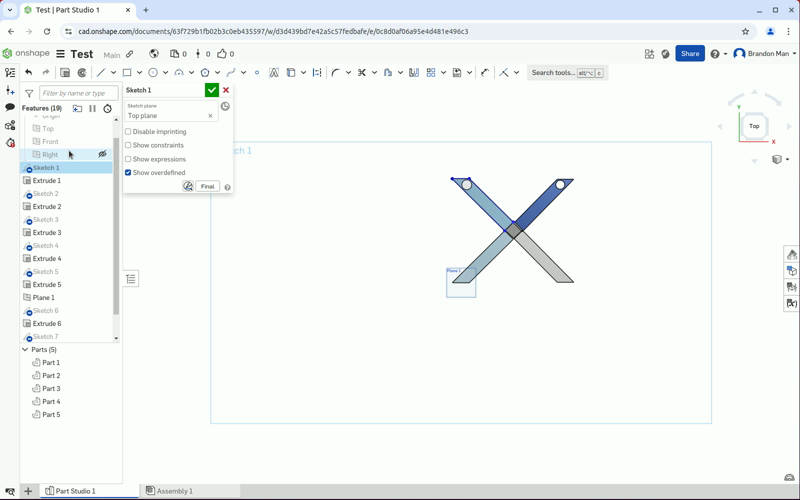
mouse_move(229, 92)
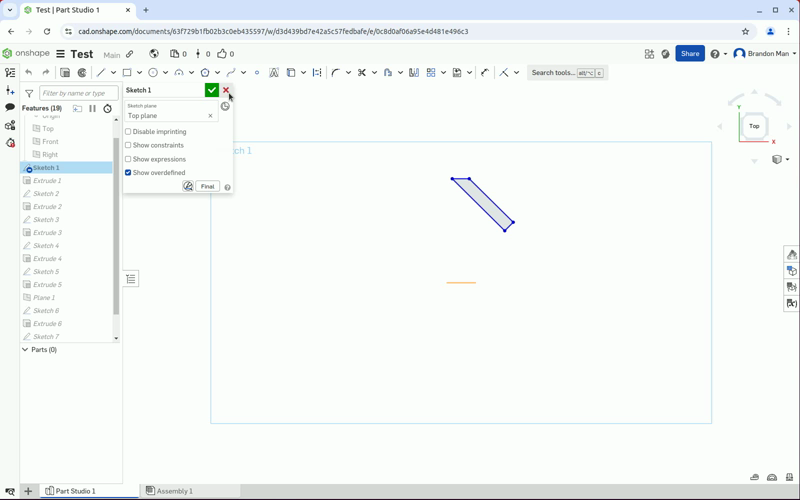
click(229, 92)
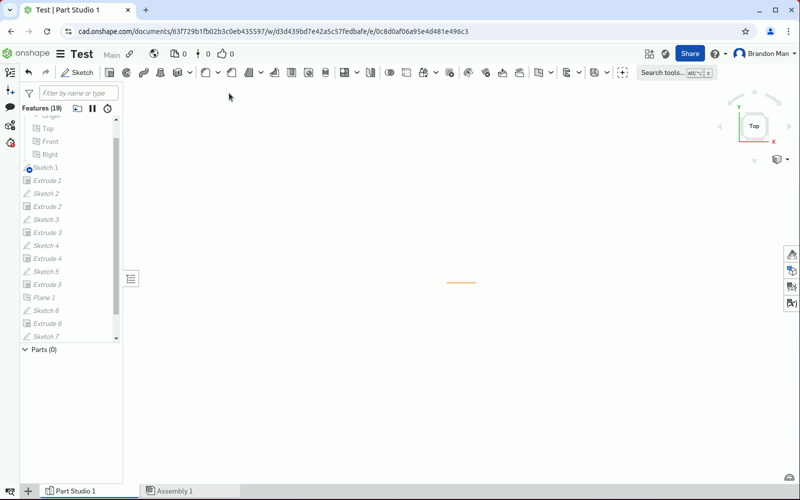
key(shift+s)
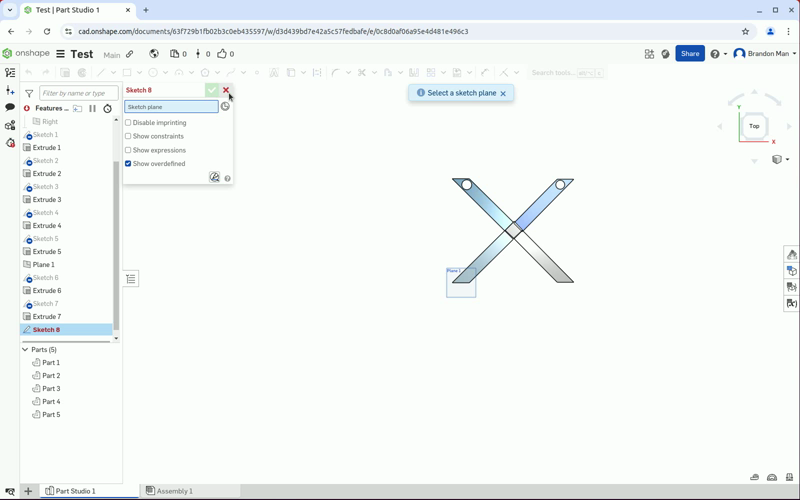
mouse_move(69, 267)
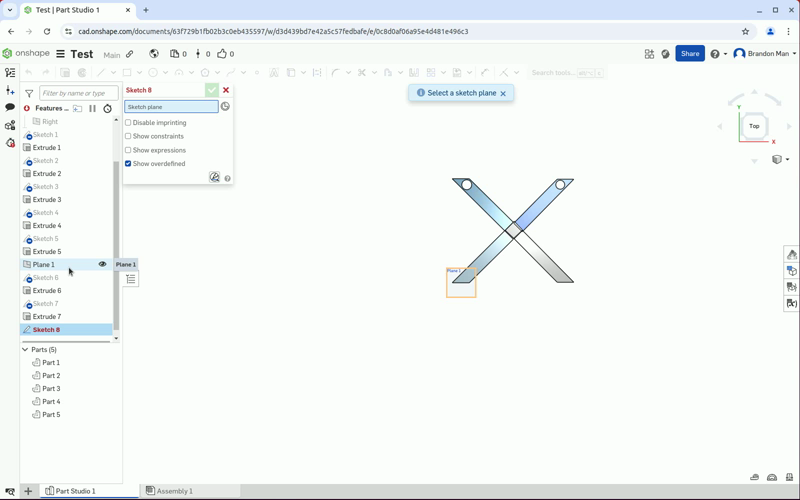
click(69, 267)
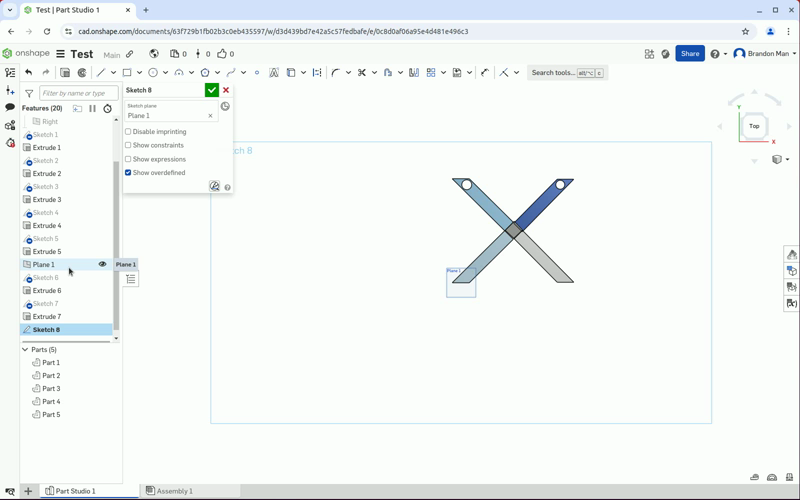
mouse_move(73, 352)
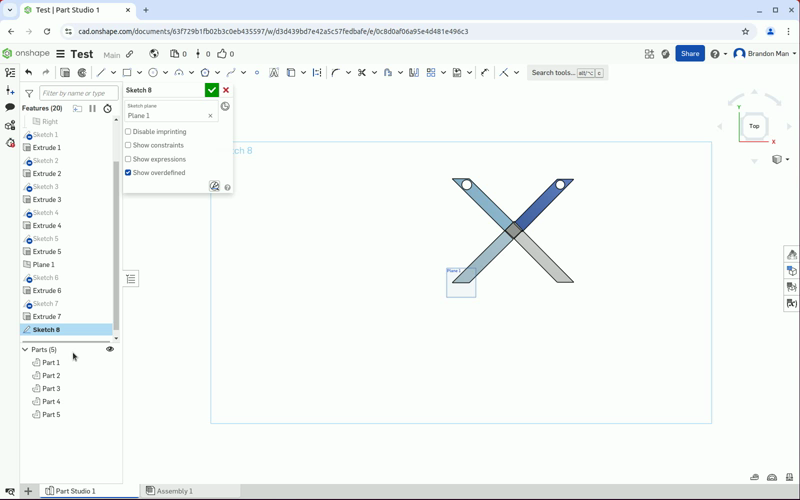
key(y)
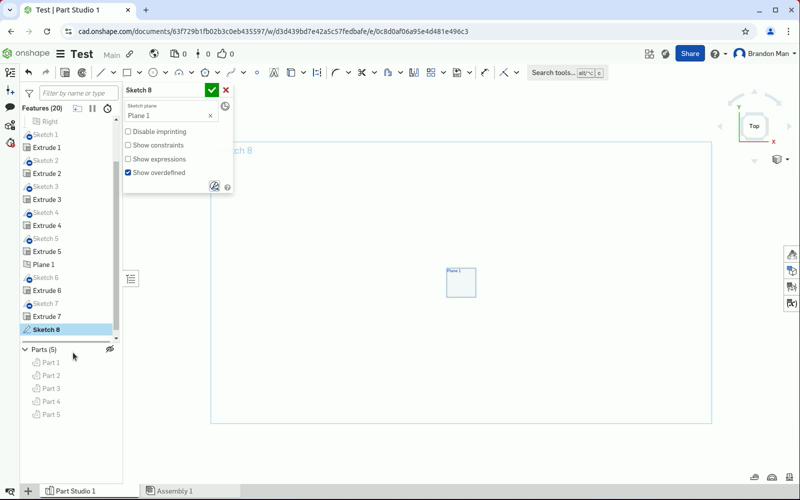
key(c)
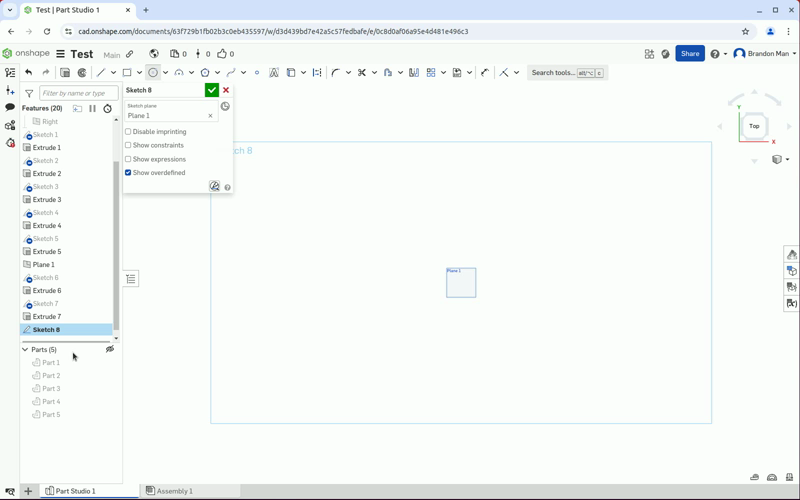
key_down(shift)
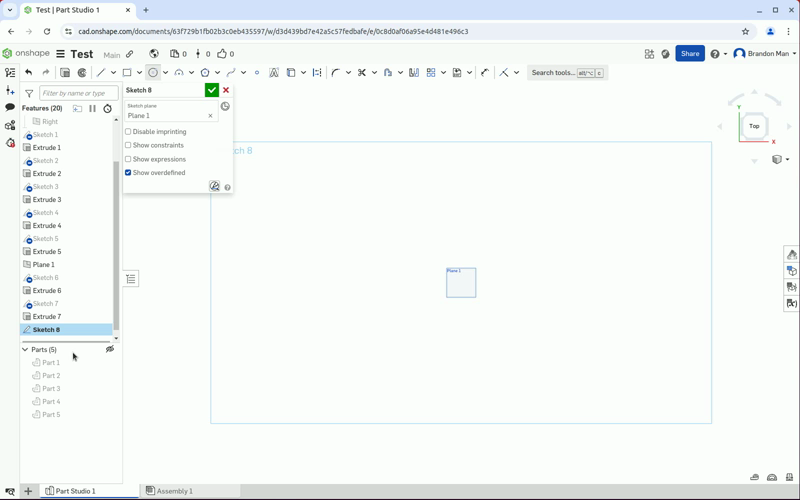
mouse_move(560, 276)
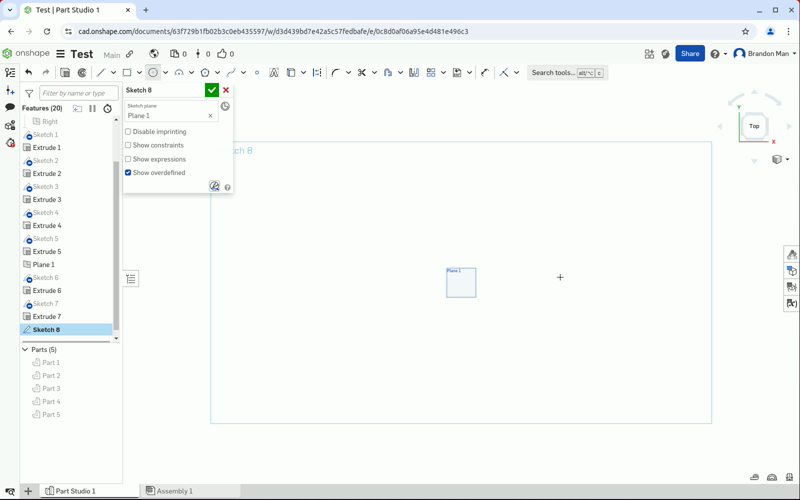
click(560, 276)
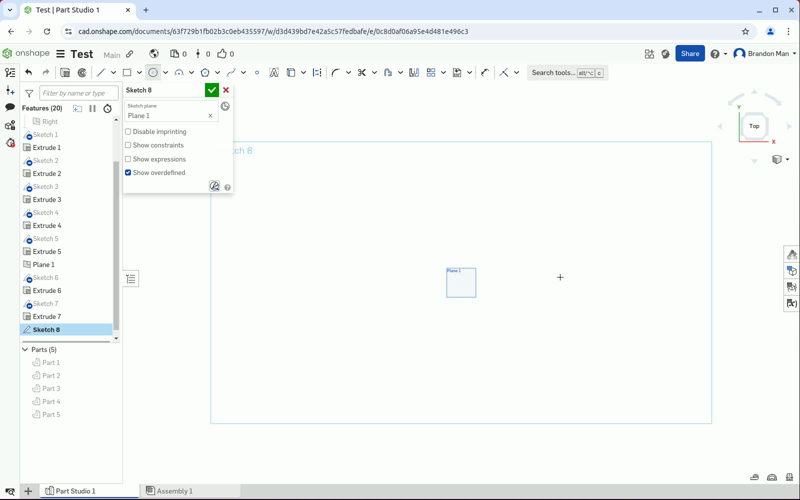
key_up(shift)
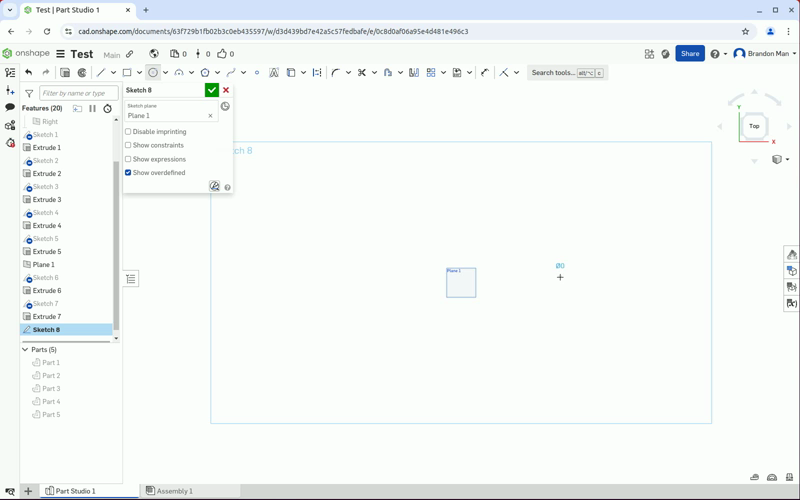
mouse_move(565, 276)
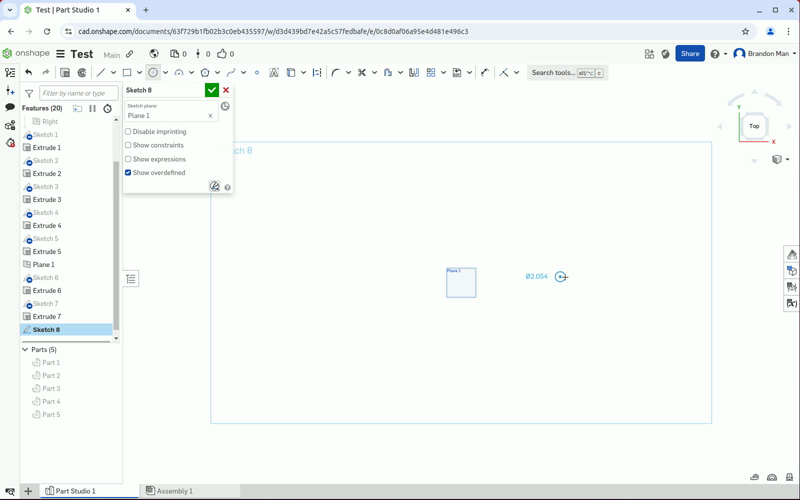
click(565, 276)
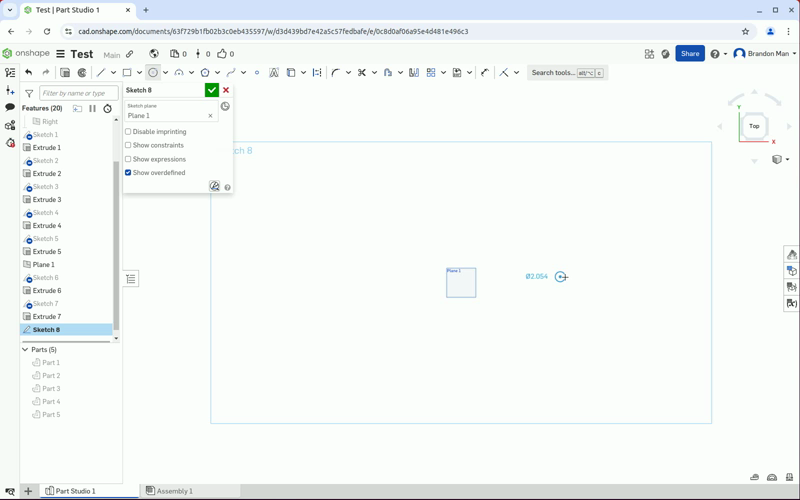
key(esc)
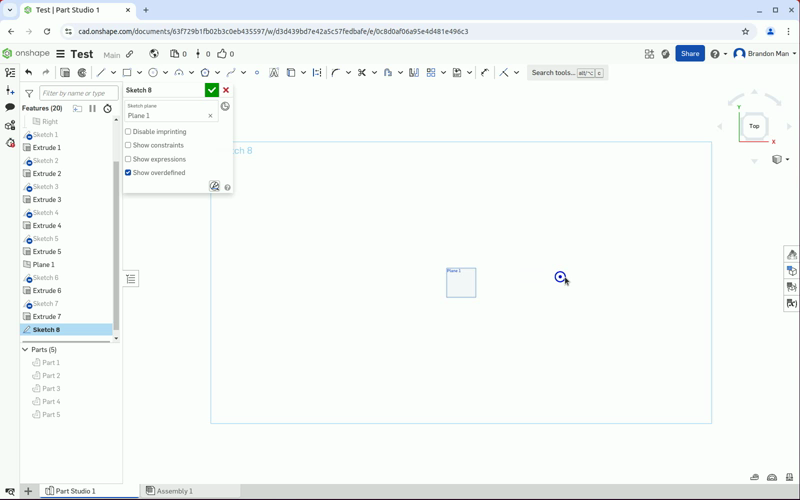
mouse_move(562, 273)
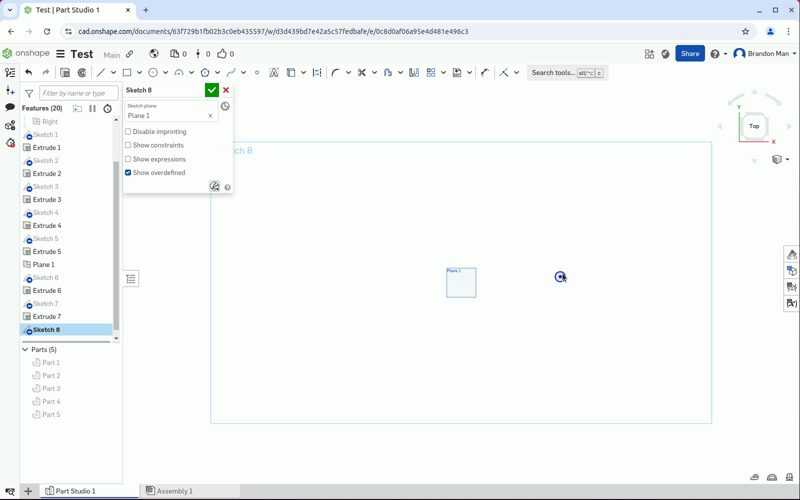
scroll(6)
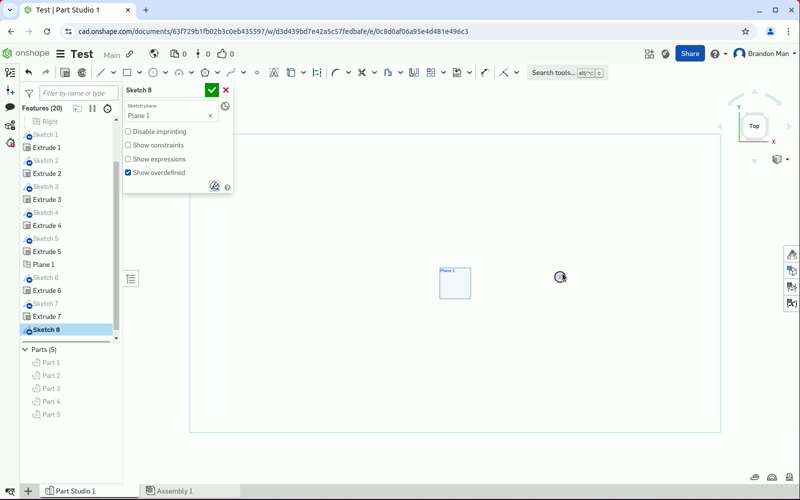
scroll(6)
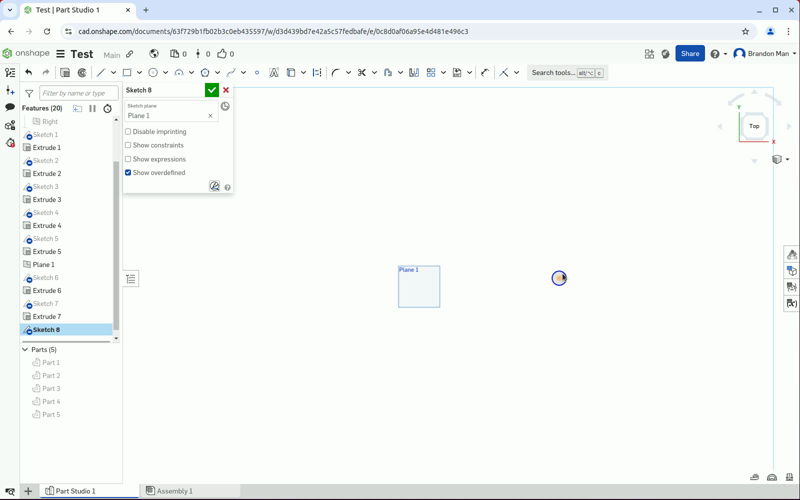
scroll(6)
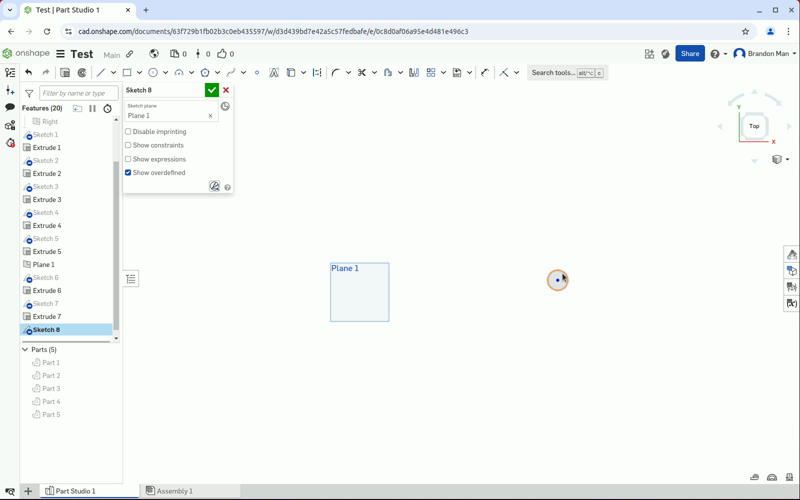
scroll(6)
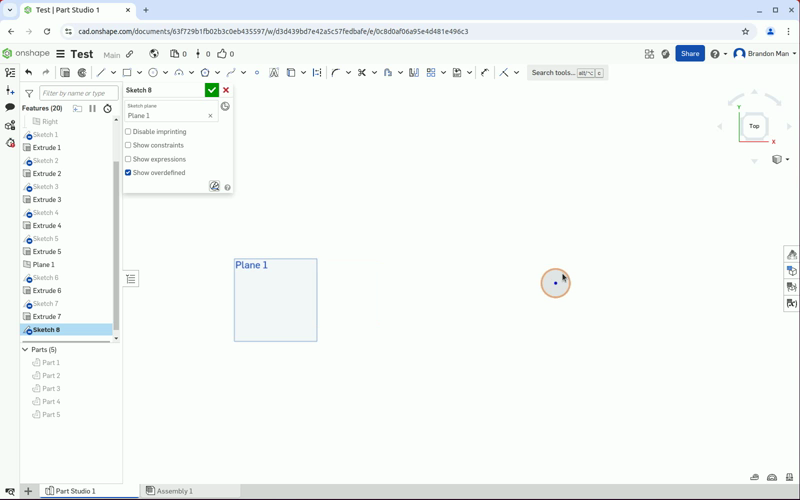
scroll(6)
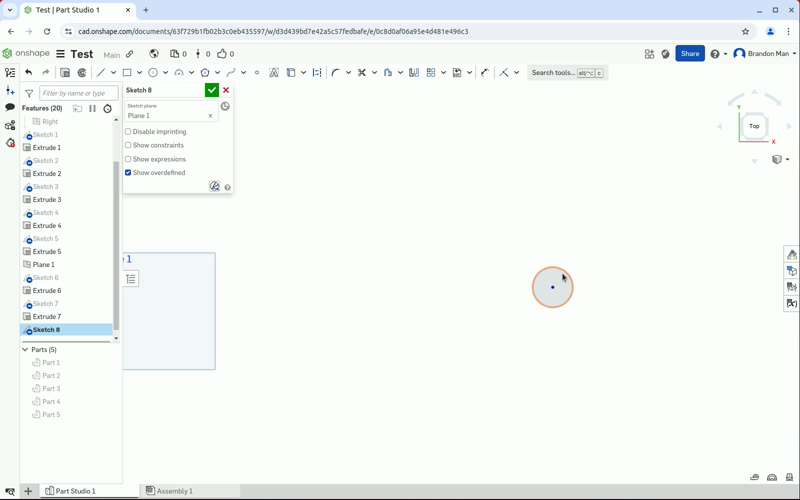
scroll(6)
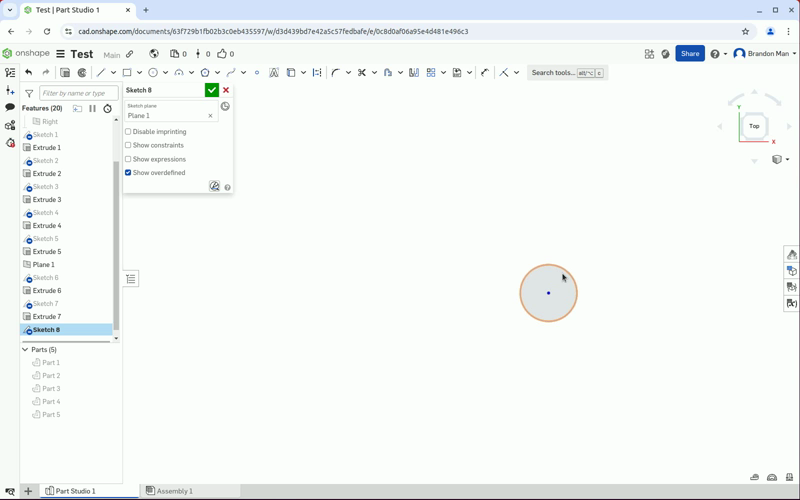
scroll(6)
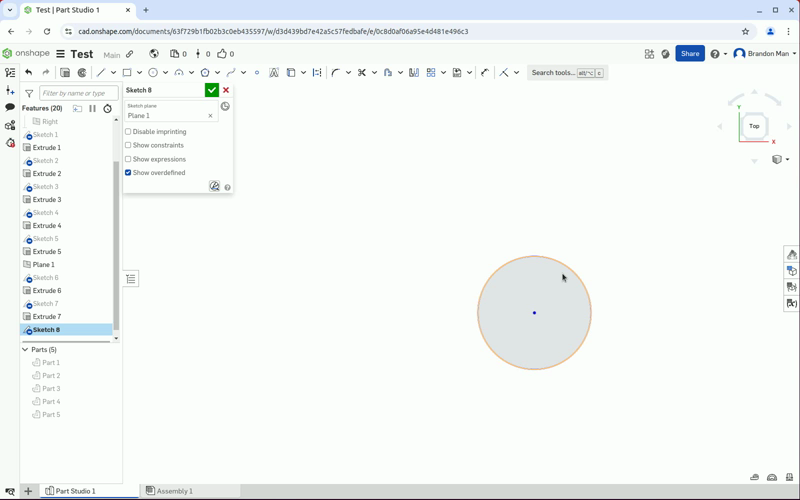
click(562, 273)
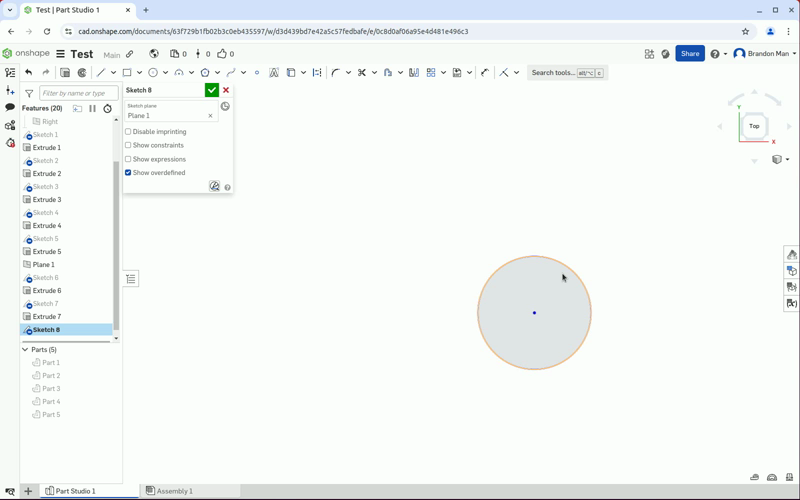
scroll(-6)
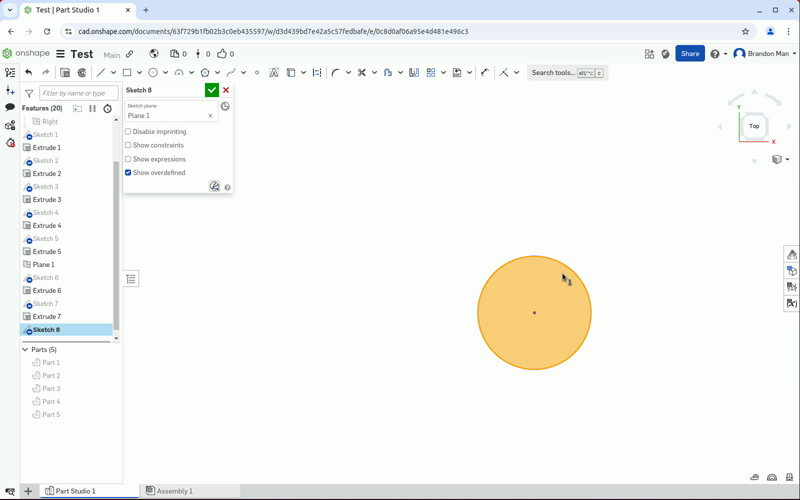
scroll(-6)
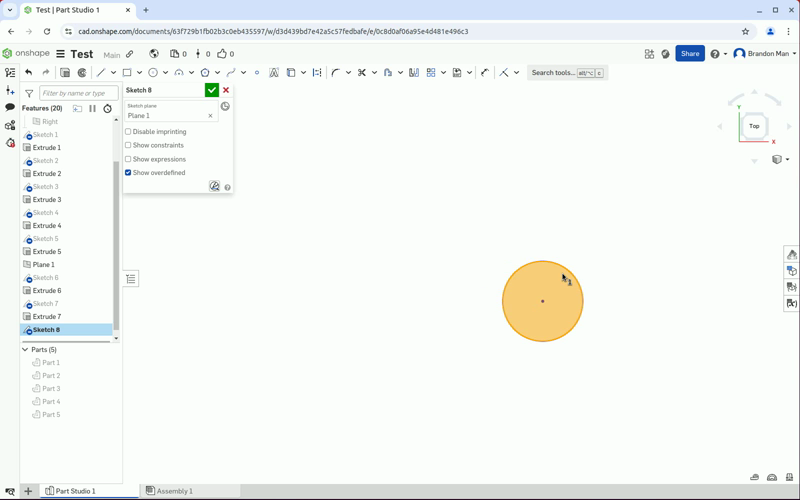
scroll(-6)
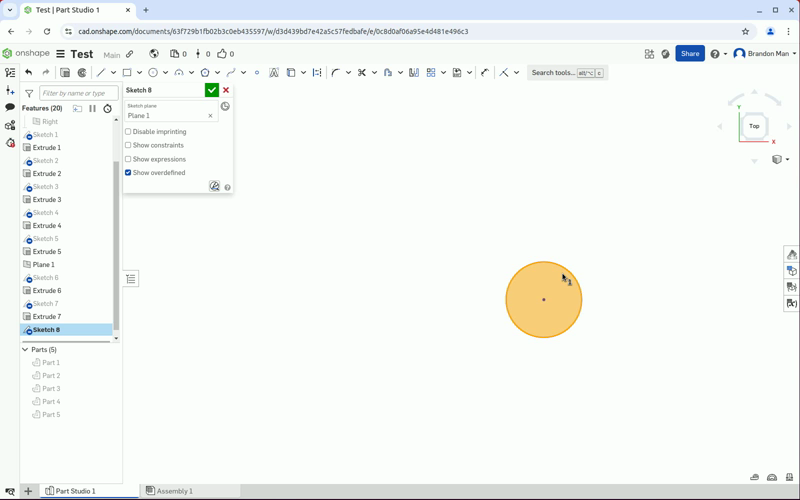
scroll(-6)
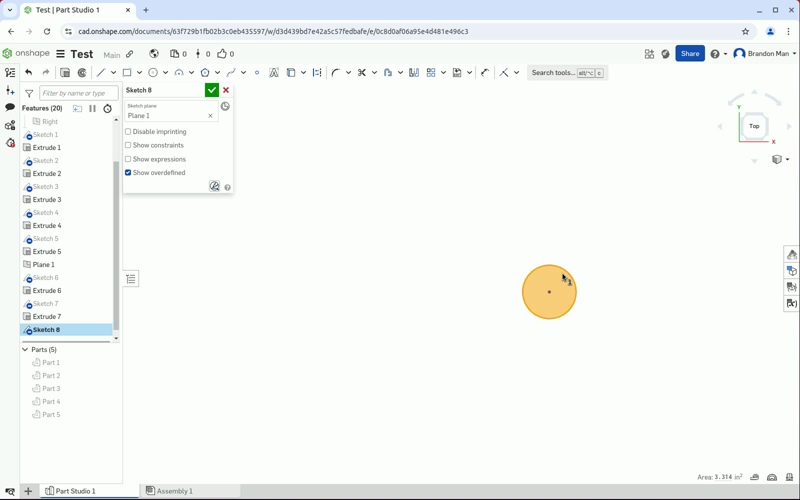
scroll(-6)
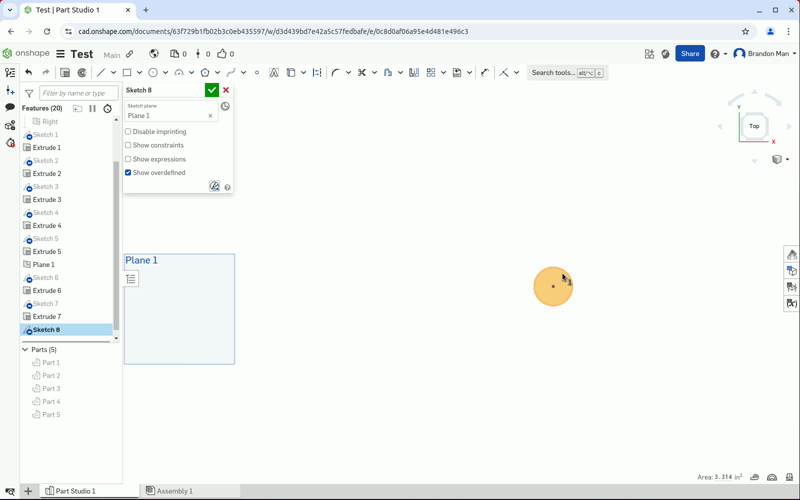
scroll(-6)
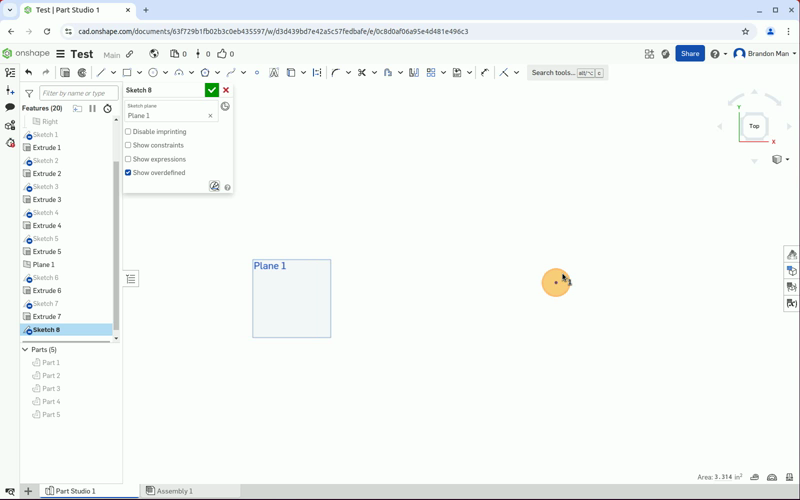
scroll(-6)
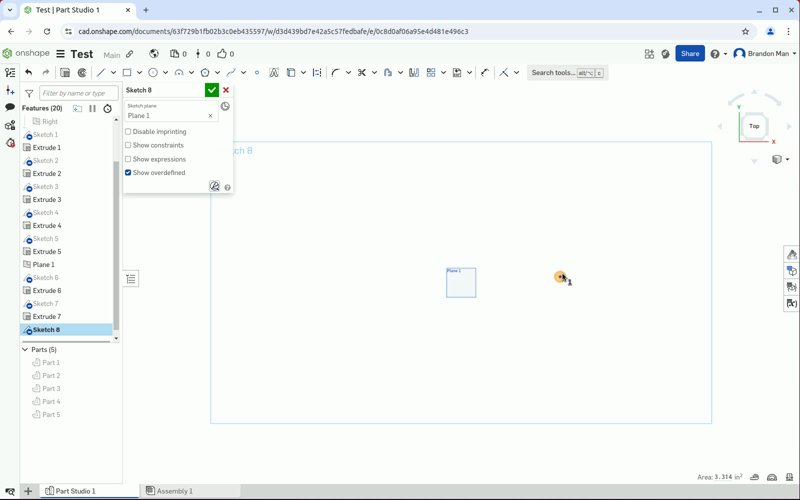
mouse_move(73, 352)
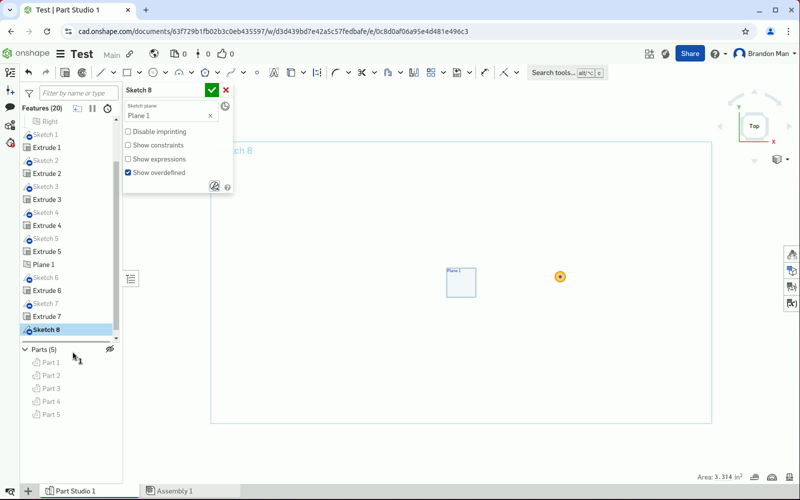
key(shift+y)
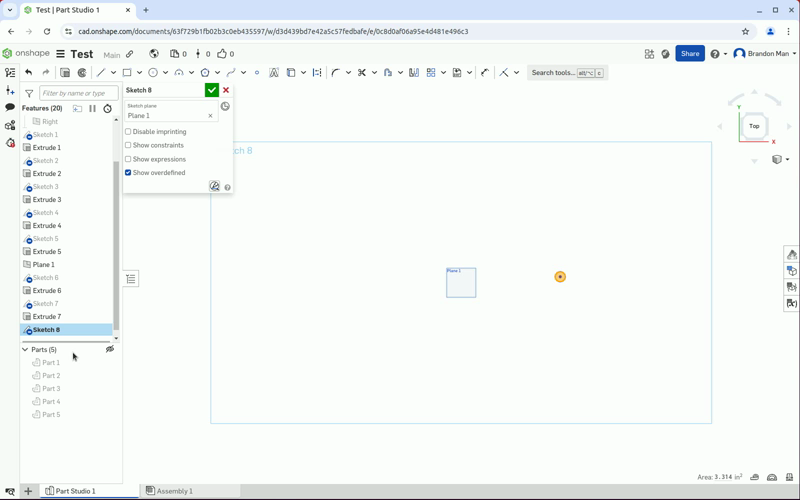
key(shift+e)
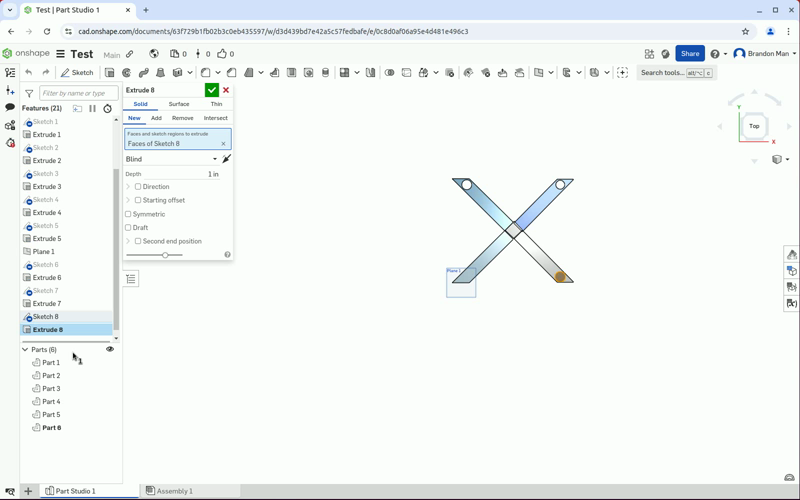
mouse_move(143, 106)
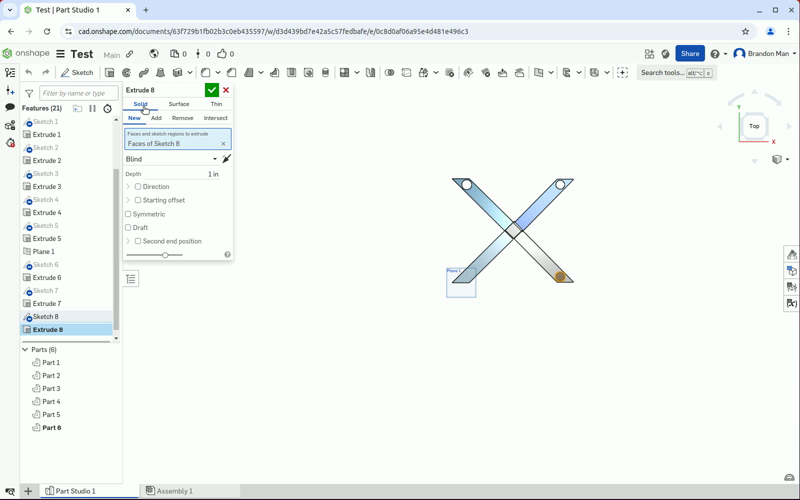
click(143, 106)
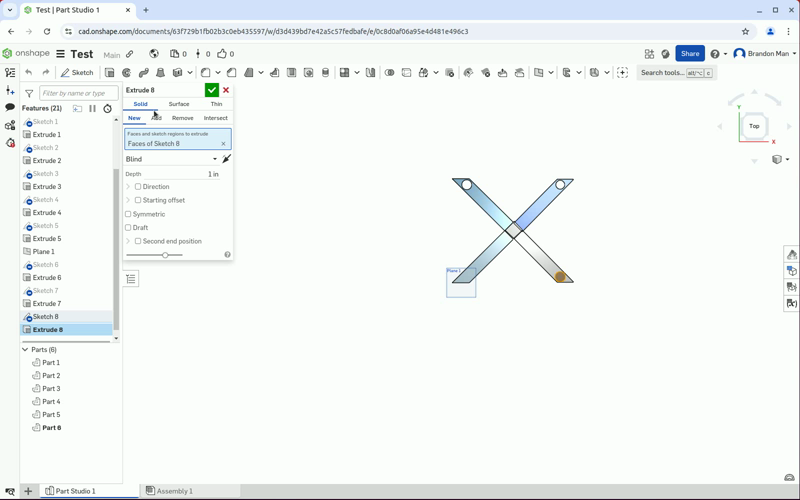
mouse_move(186, 120)
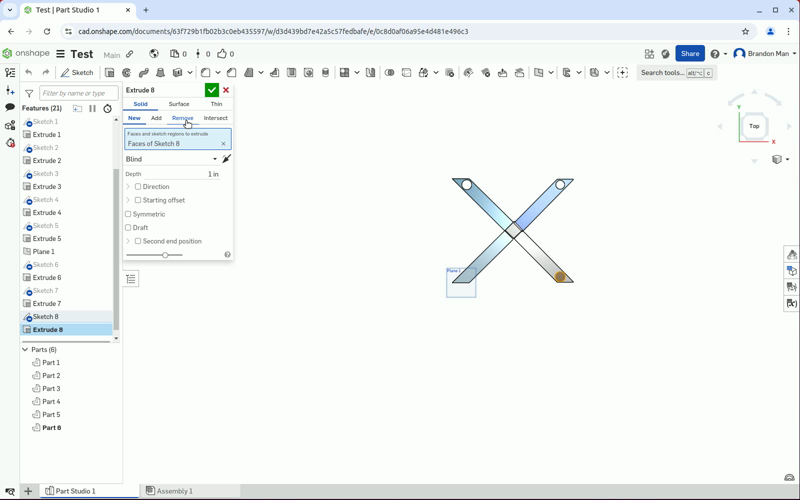
click(186, 120)
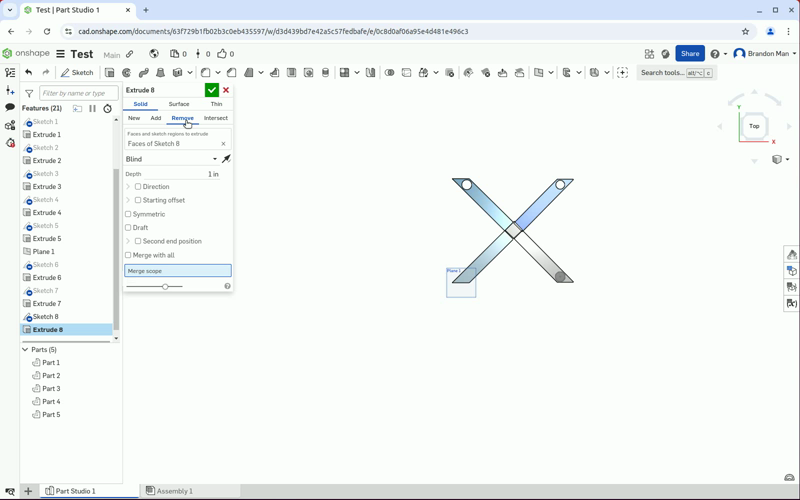
key(tab, 4)
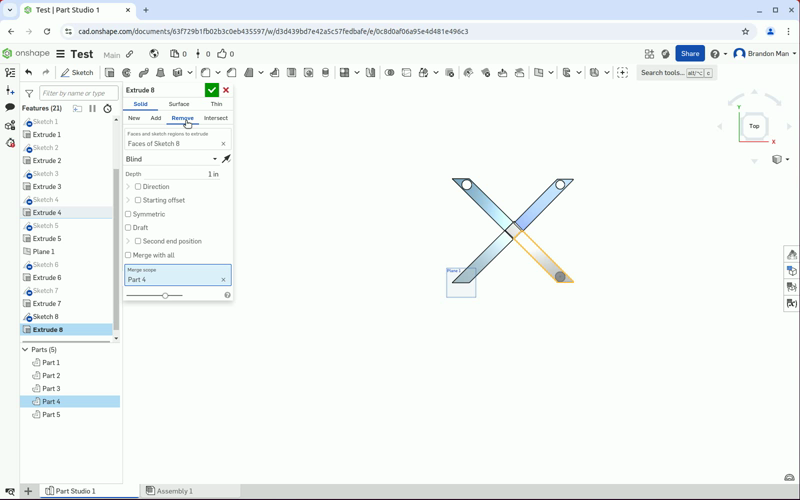
text(4.092)
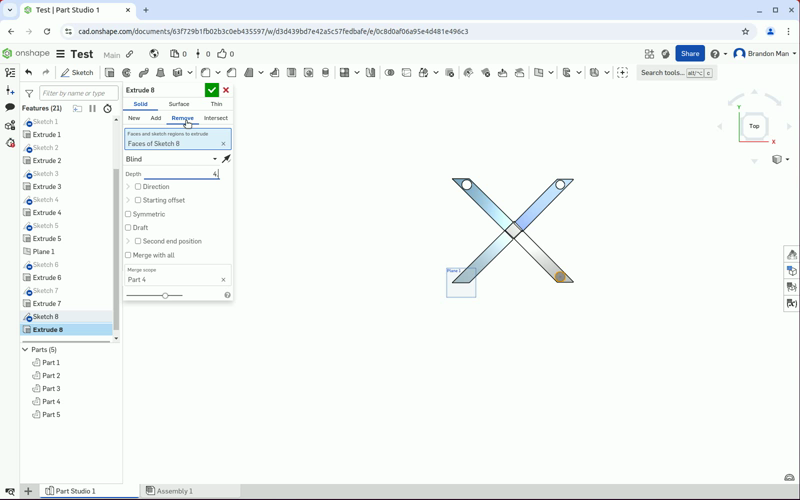
key(tab, 6)
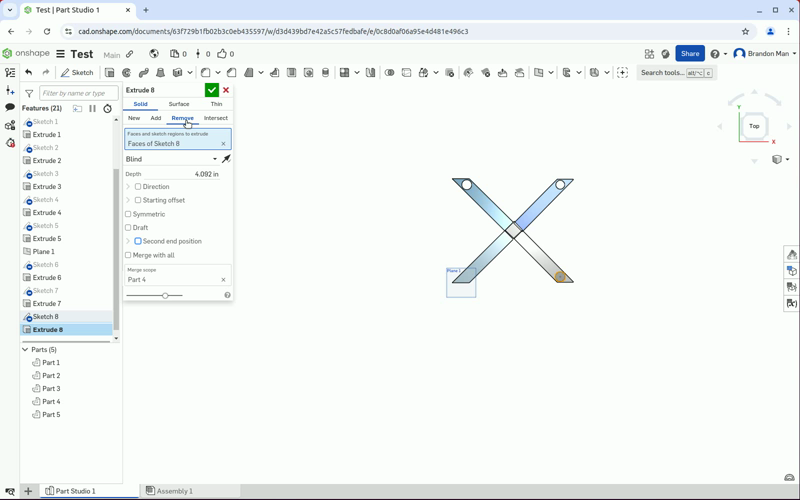
key(space)
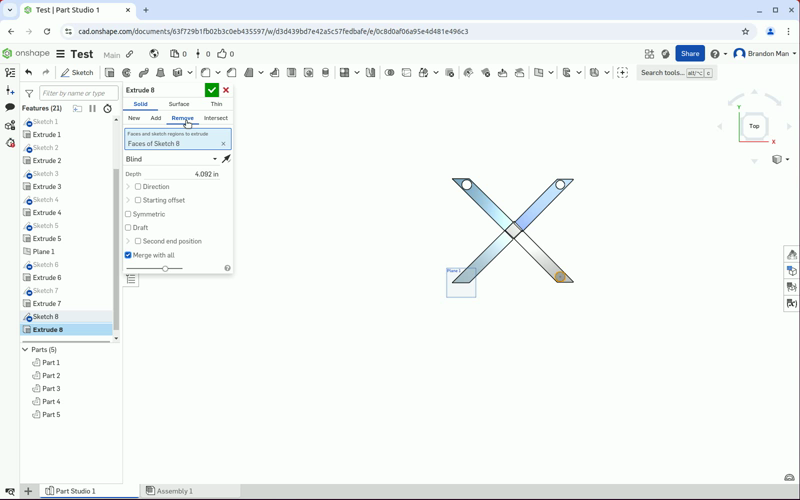
key(enter)
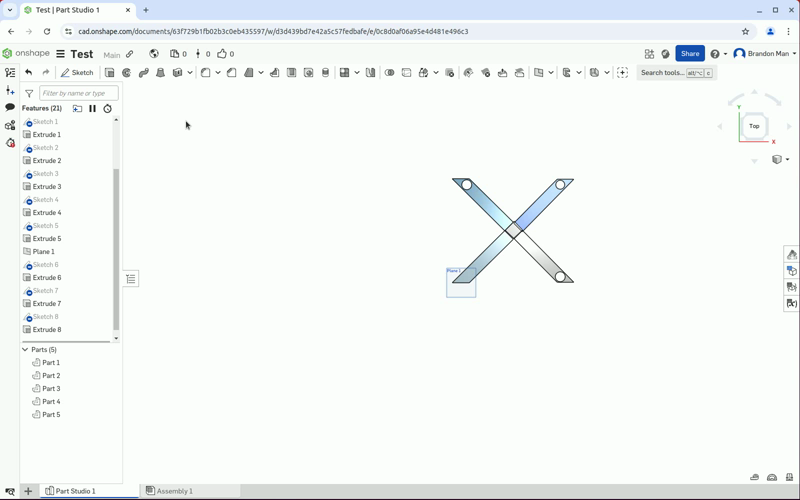
key(shift+h)
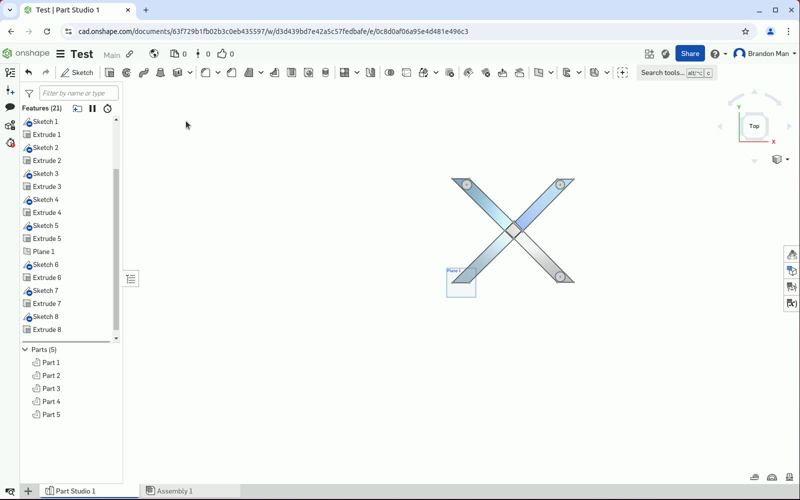
key(shift+h)
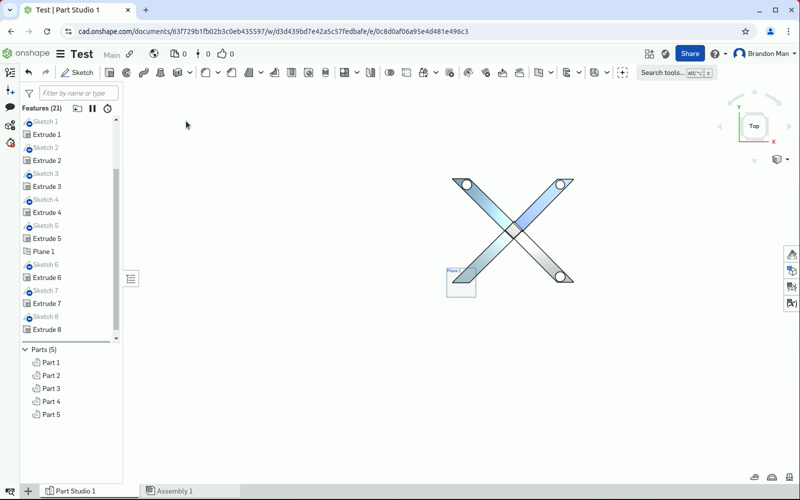
mouse_move(69, 124)
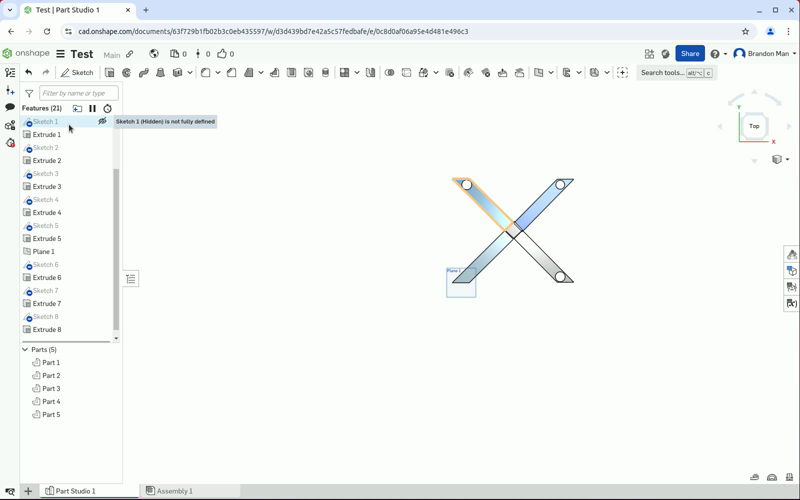
click(69, 124)
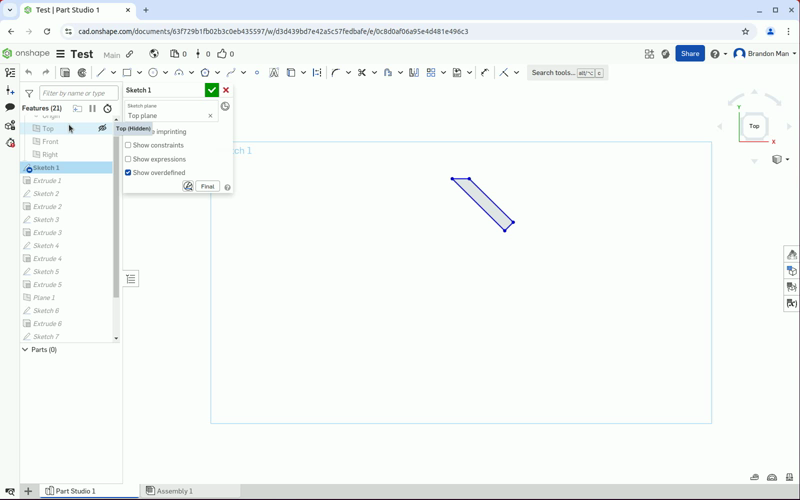
mouse_move(229, 92)
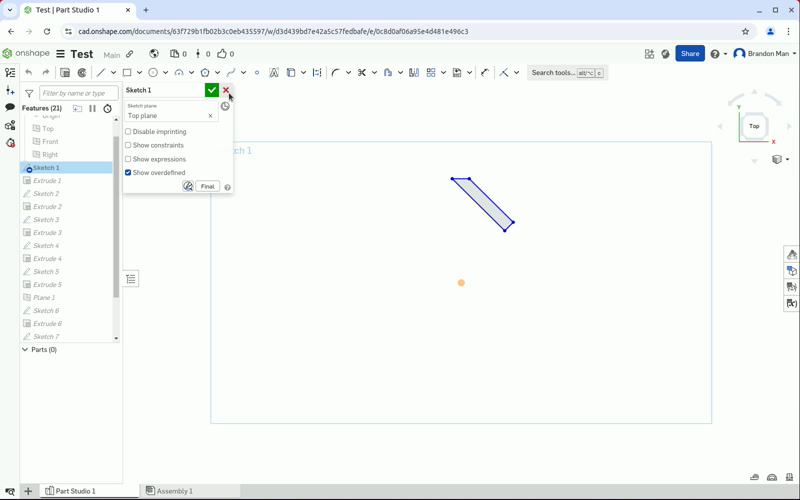
click(229, 92)
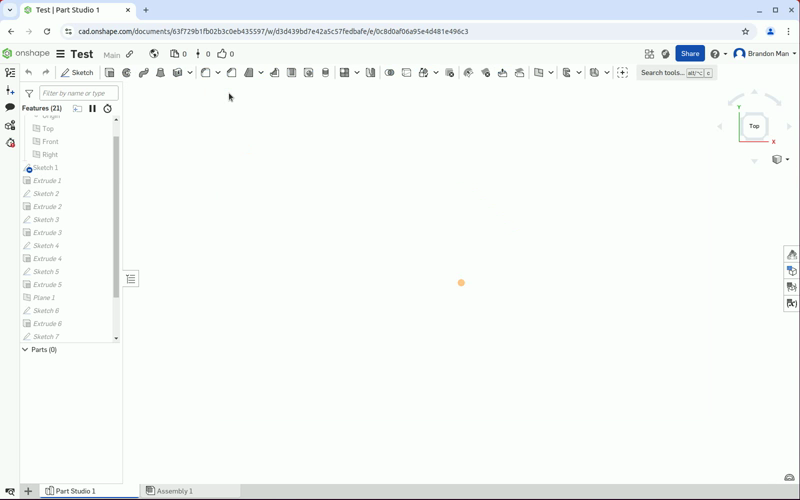
key(shift+s)
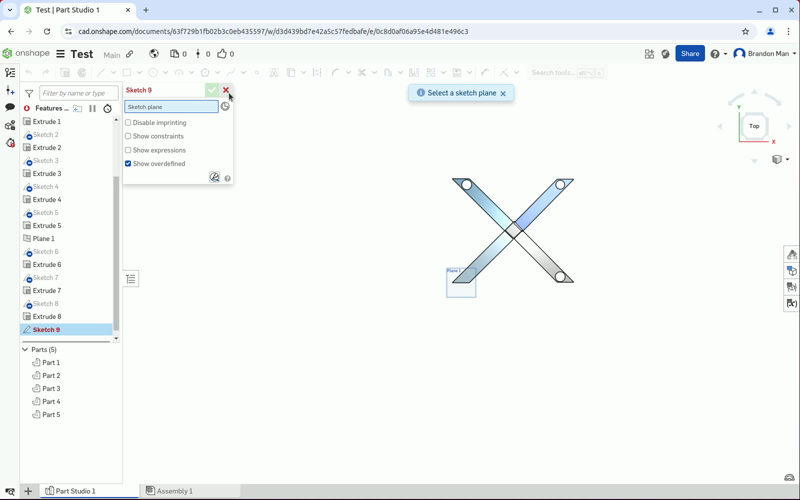
mouse_move(69, 241)
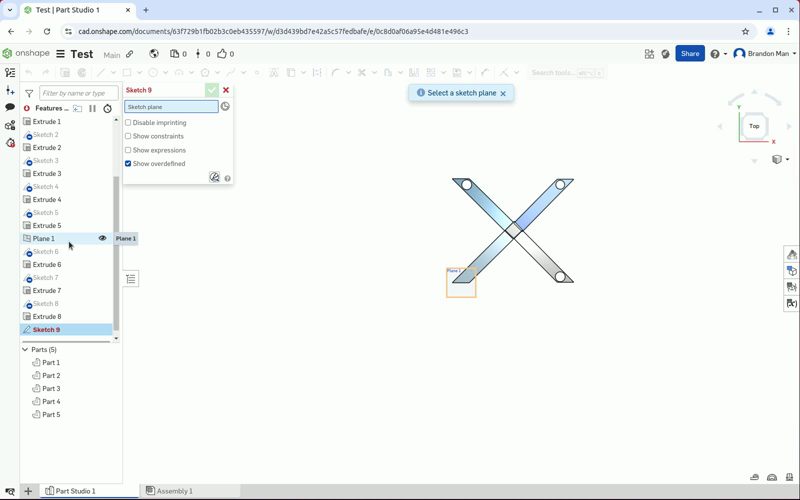
click(69, 241)
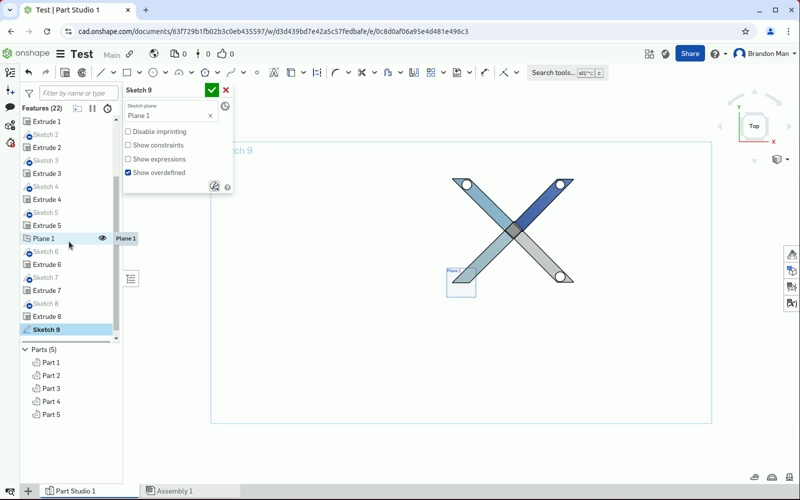
mouse_move(73, 352)
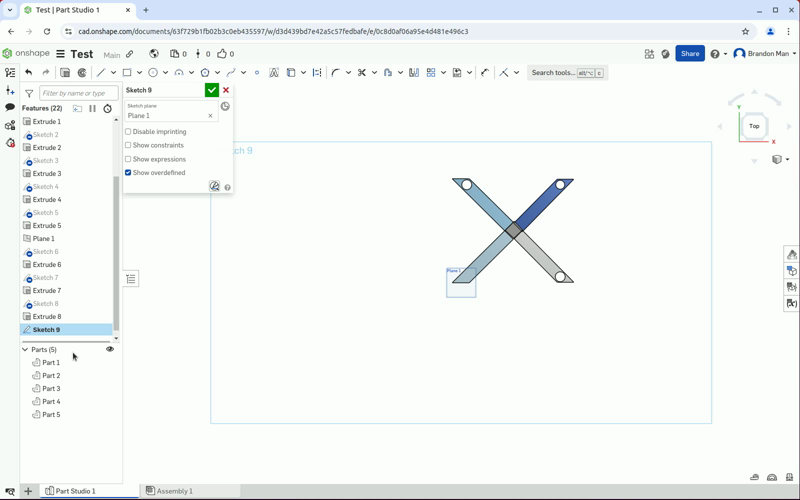
key(y)
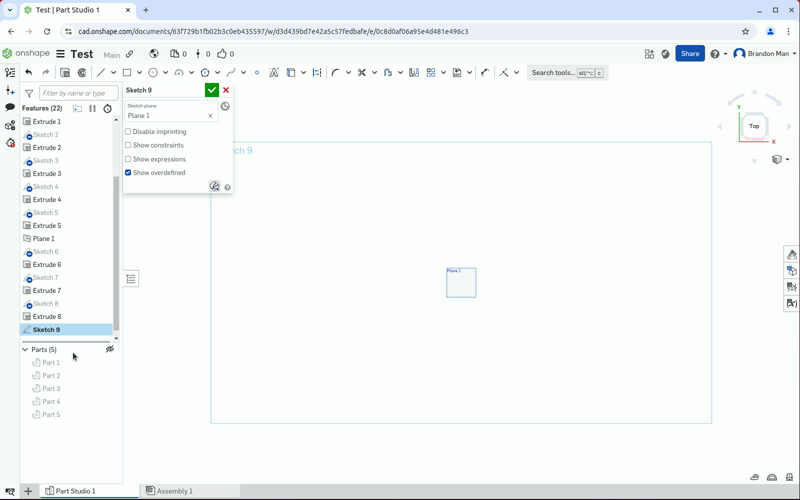
key(c)
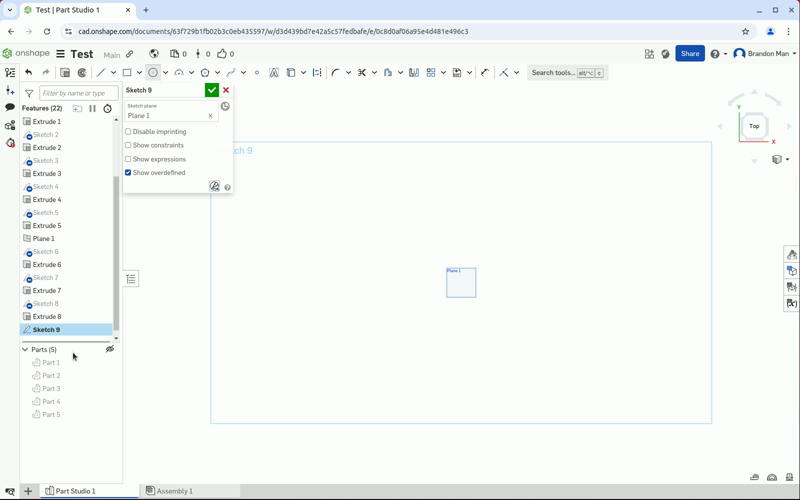
key_down(shift)
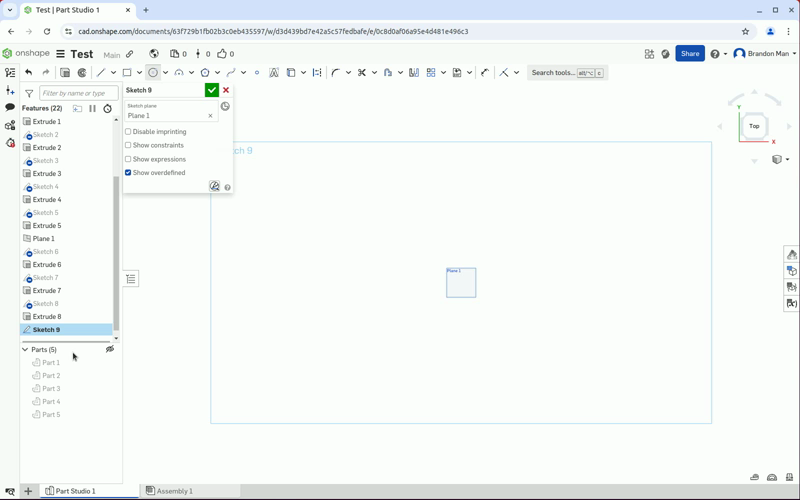
mouse_move(466, 276)
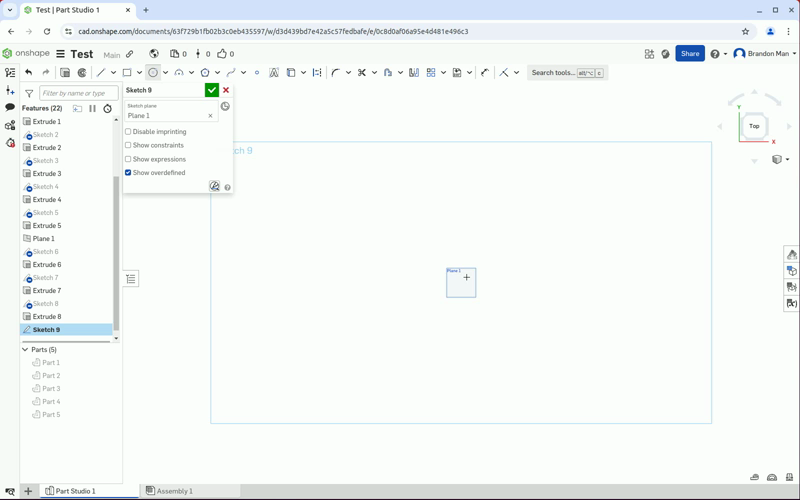
click(466, 276)
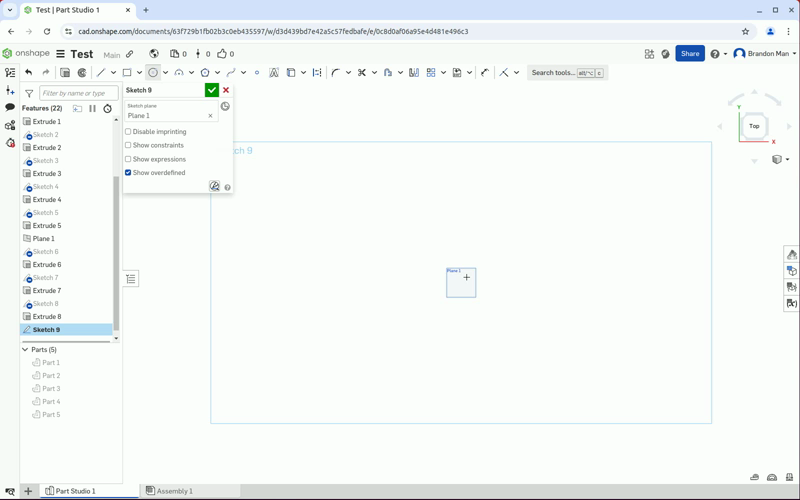
key_up(shift)
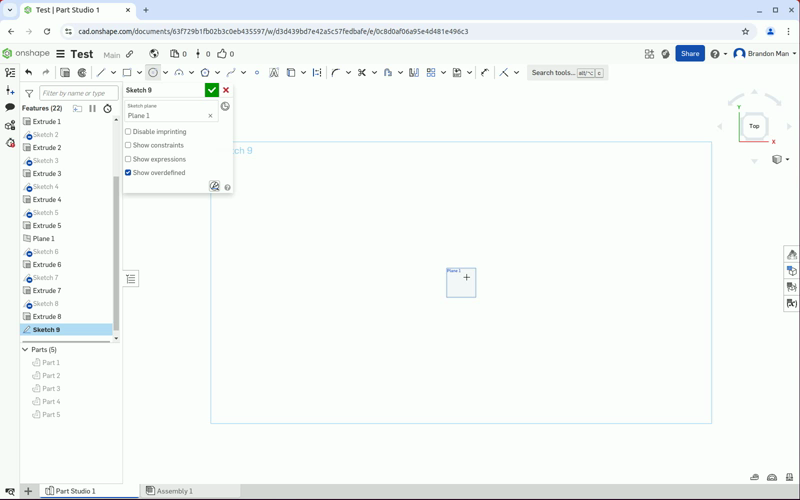
mouse_move(471, 276)
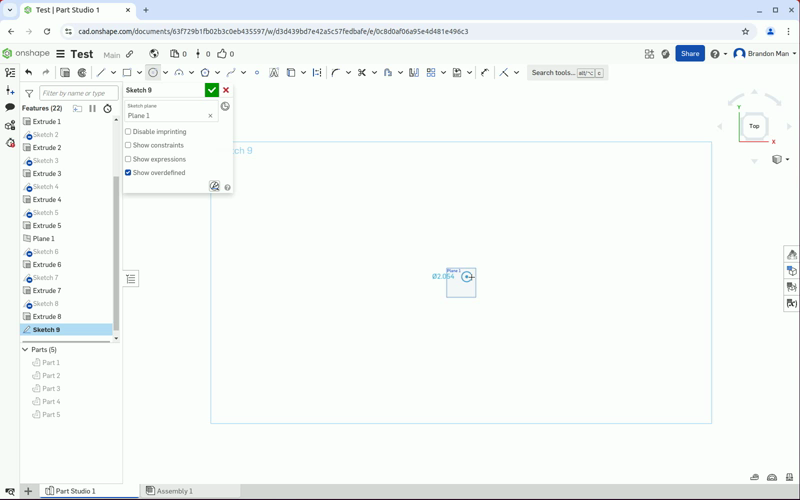
click(471, 276)
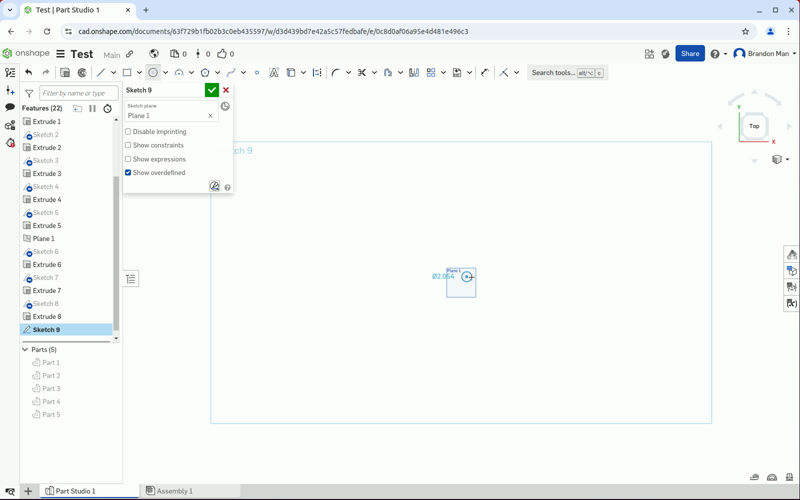
key(esc)
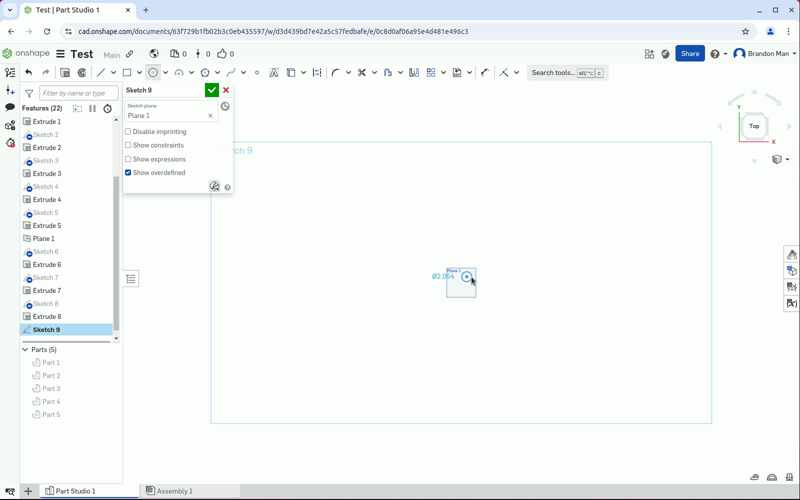
mouse_move(463, 275)
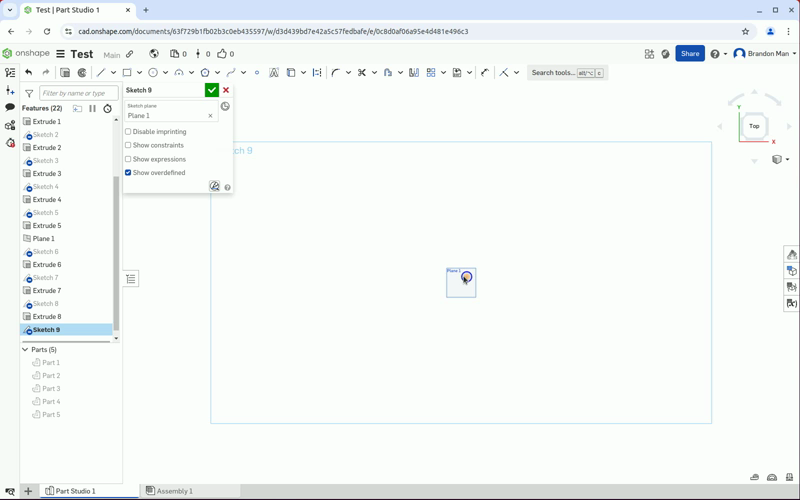
scroll(6)
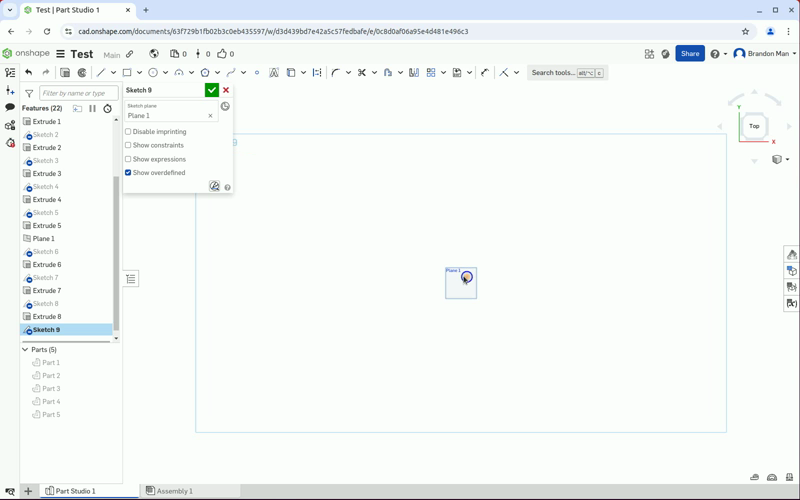
scroll(6)
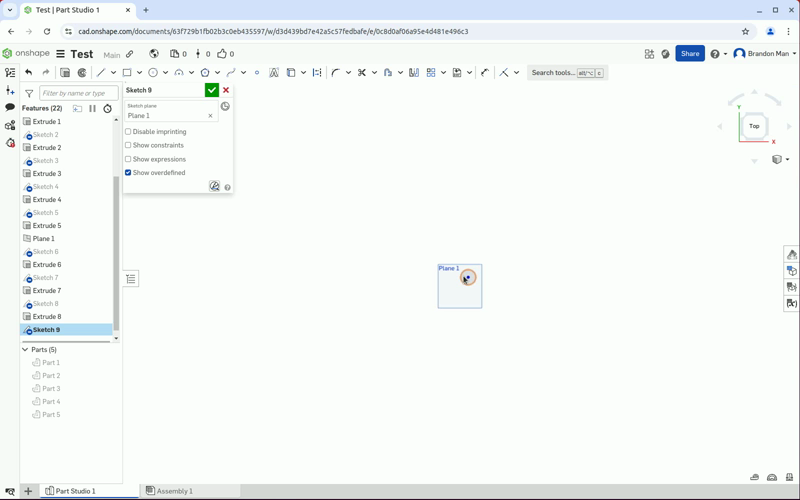
scroll(6)
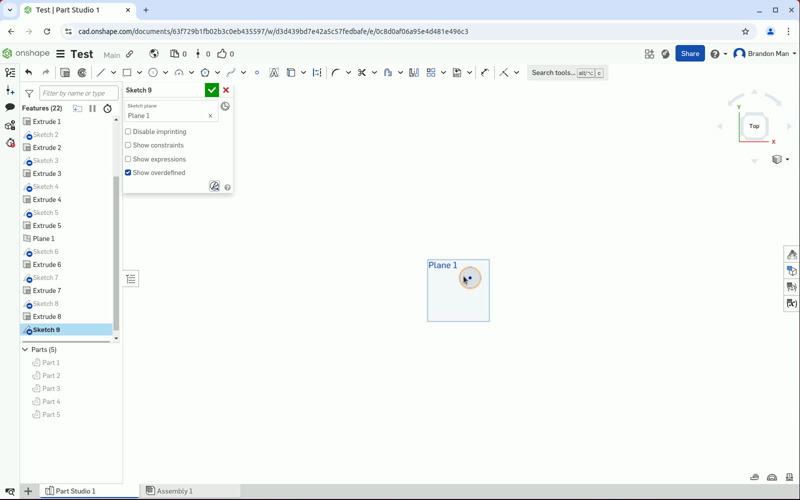
scroll(6)
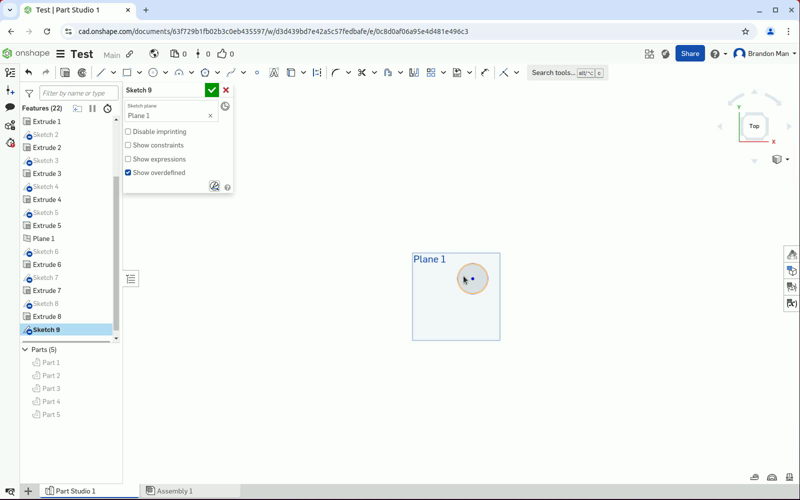
scroll(6)
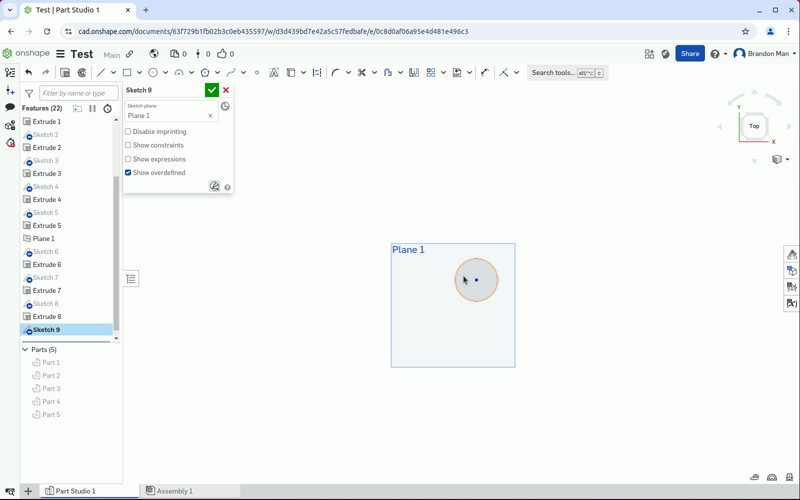
scroll(6)
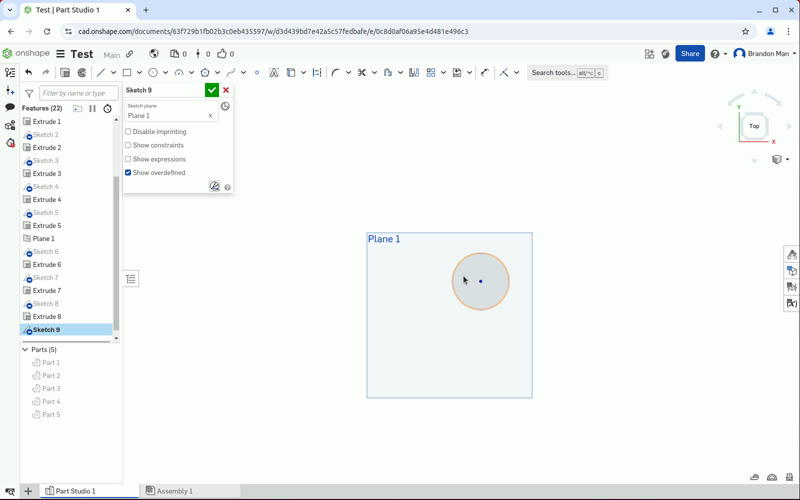
scroll(6)
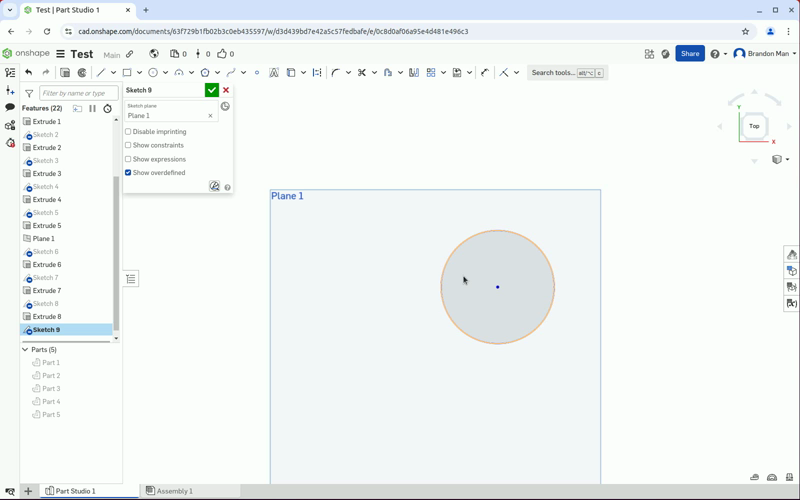
click(463, 275)
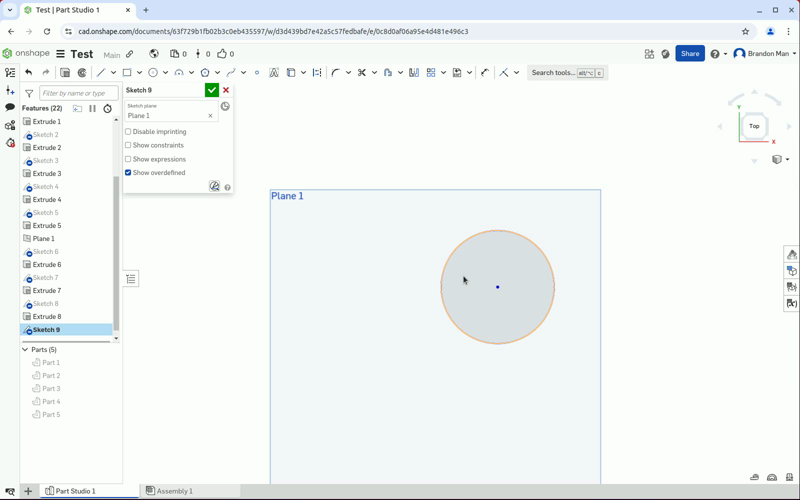
scroll(-6)
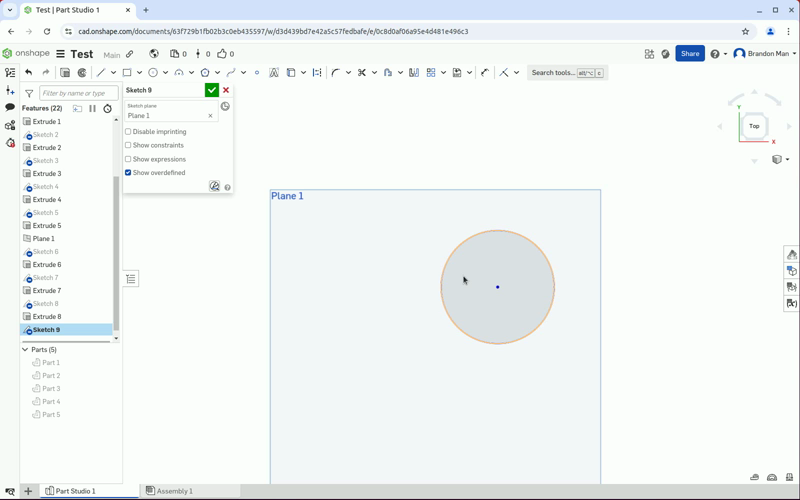
scroll(-6)
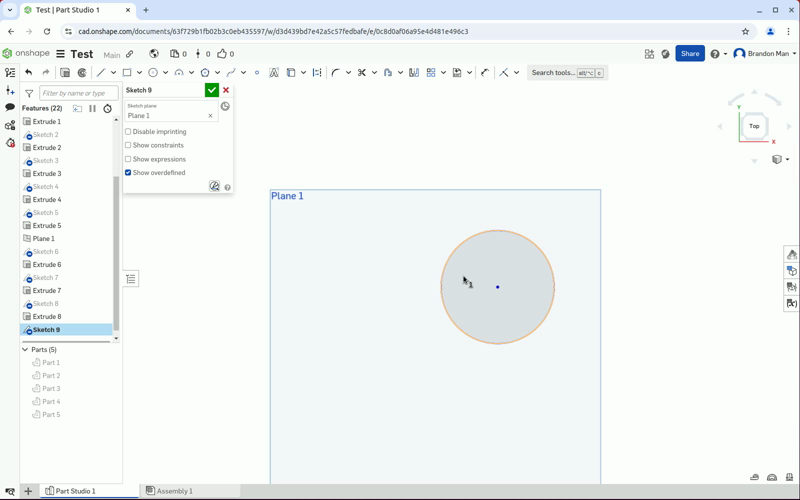
scroll(-6)
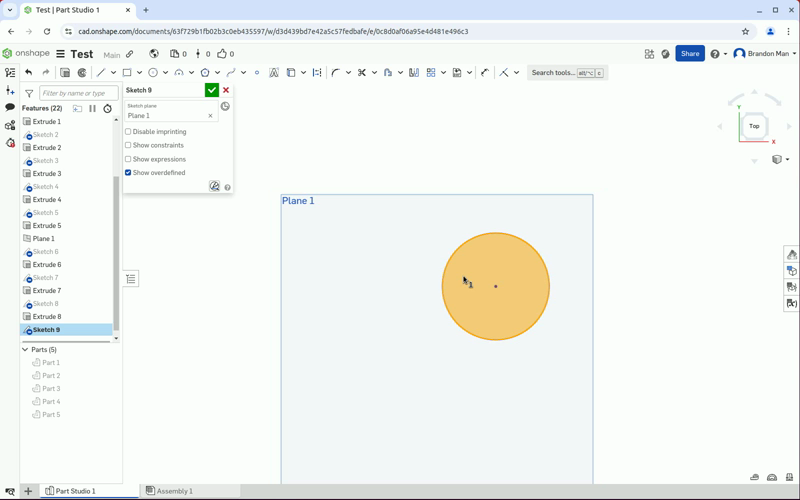
scroll(-6)
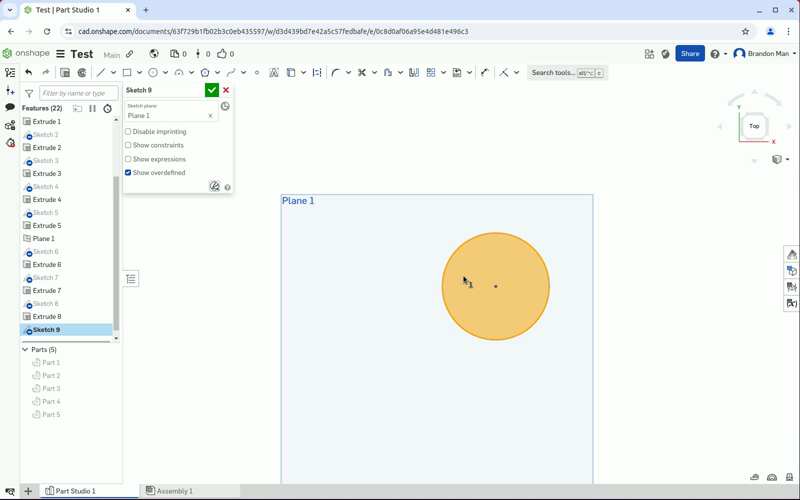
scroll(-6)
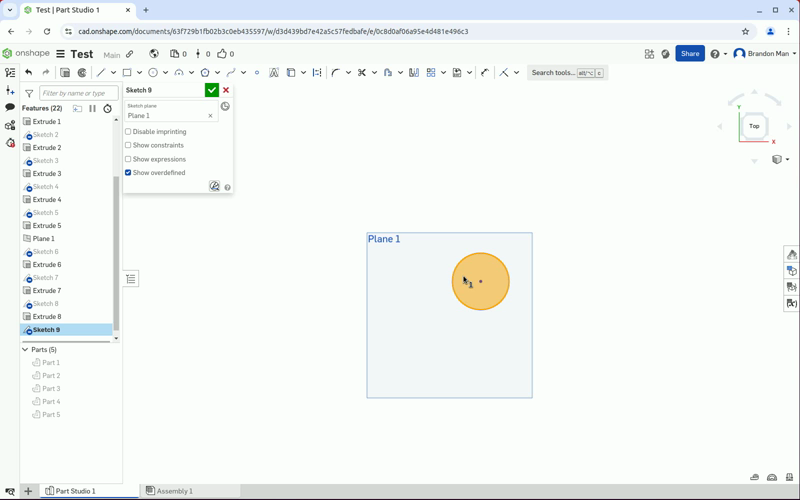
scroll(-6)
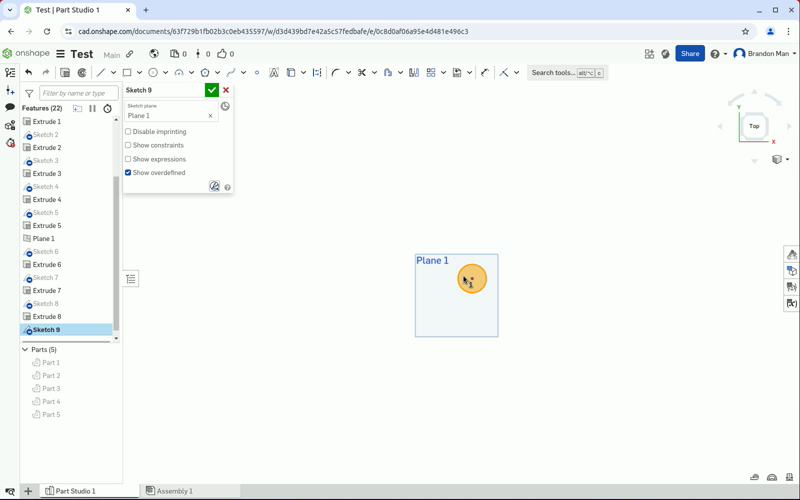
scroll(-6)
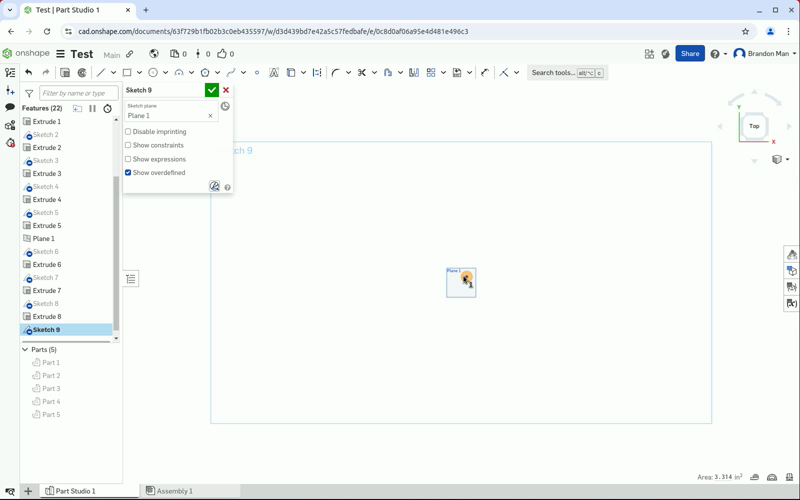
mouse_move(73, 352)
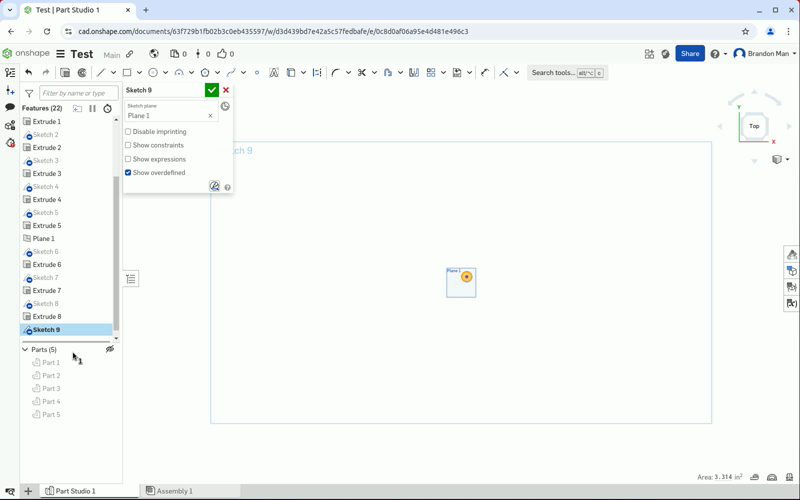
key(shift+y)
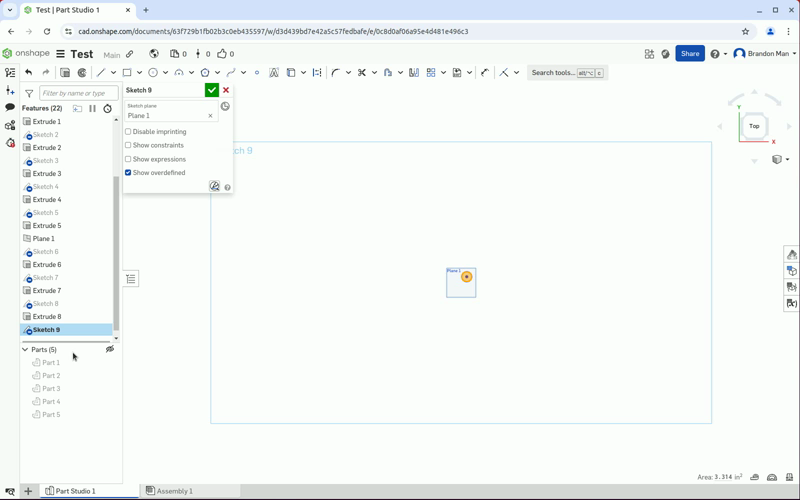
key(shift+e)
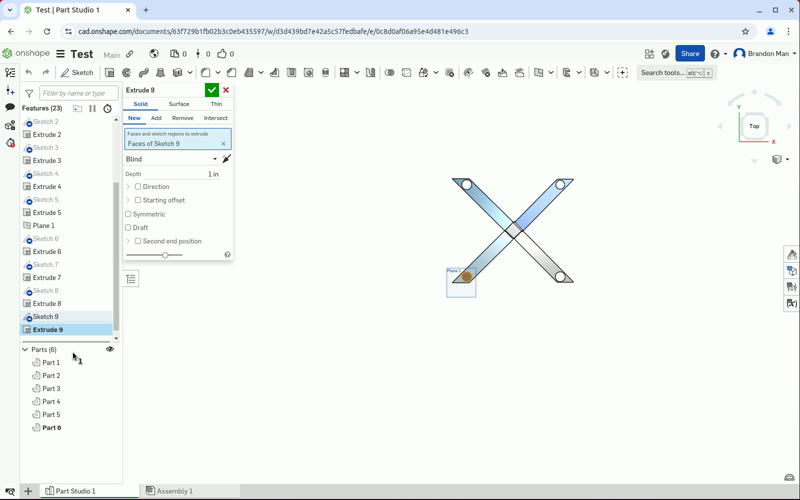
mouse_move(143, 106)
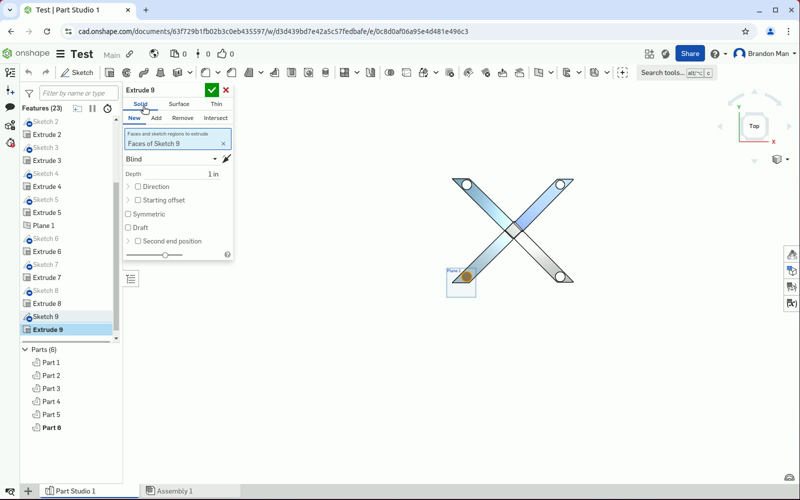
click(143, 106)
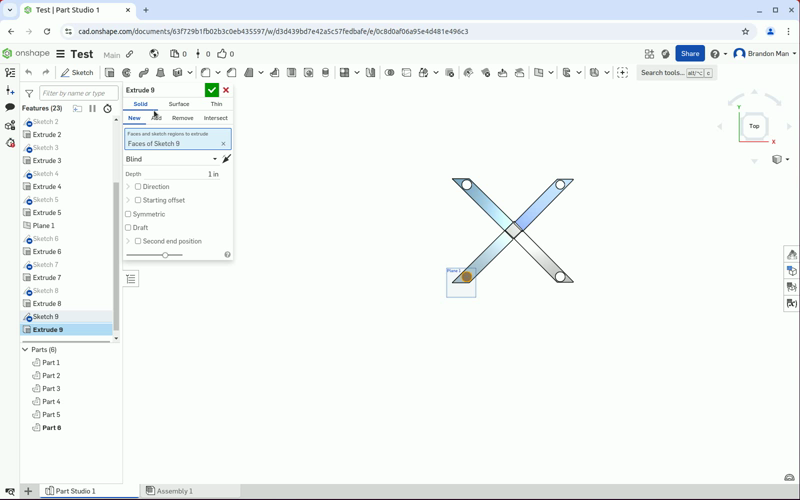
mouse_move(186, 120)
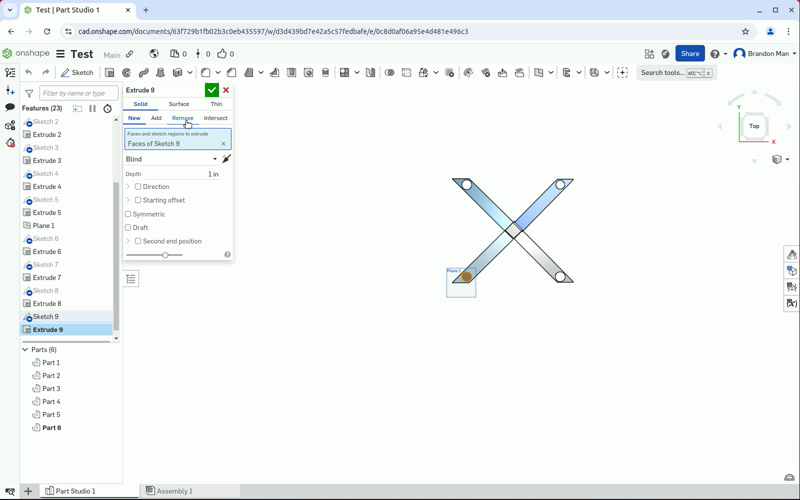
click(186, 120)
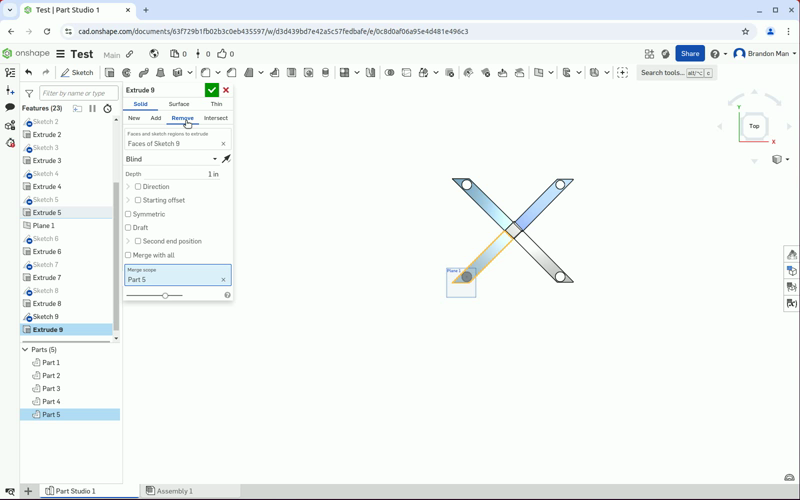
key(tab, 4)
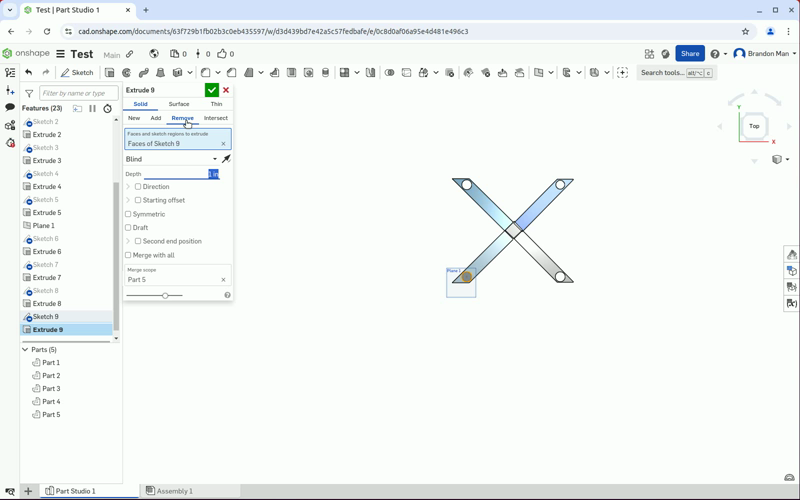
text(4.092)
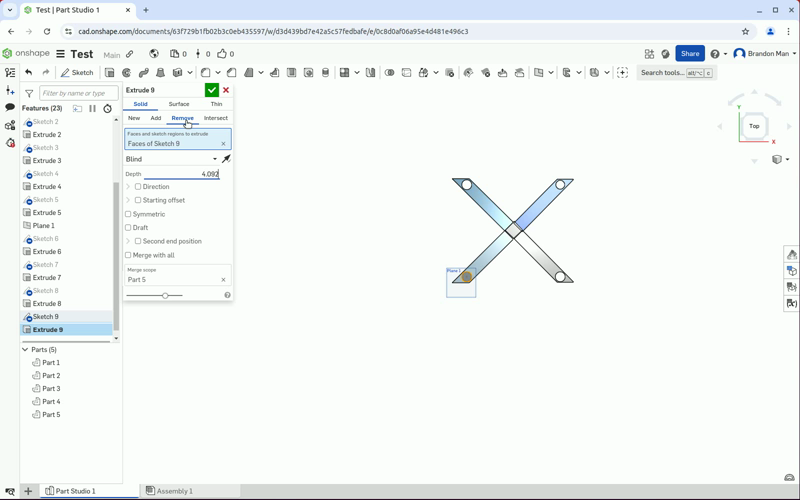
key(tab, 6)
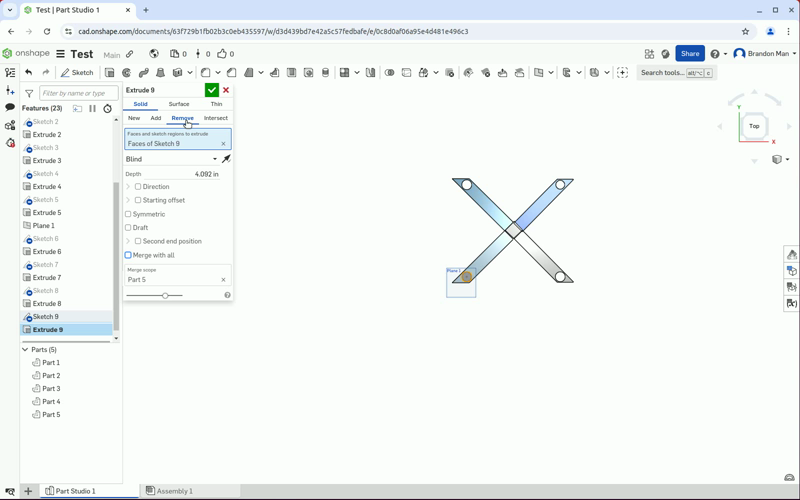
key(space)
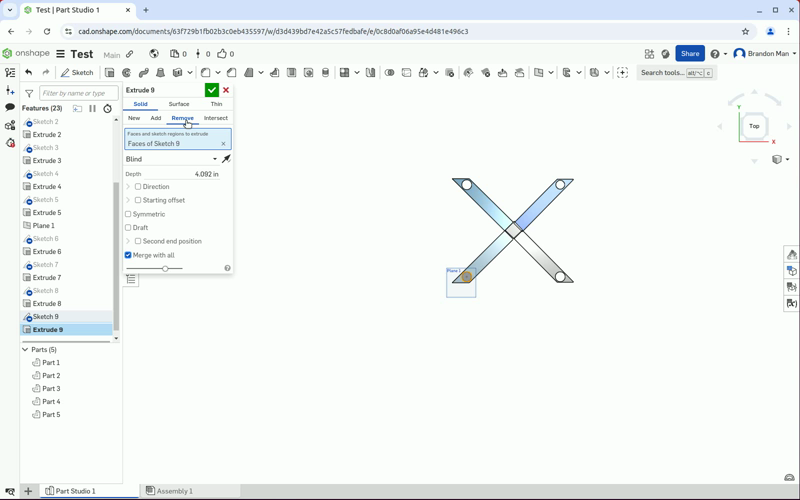
key(enter)
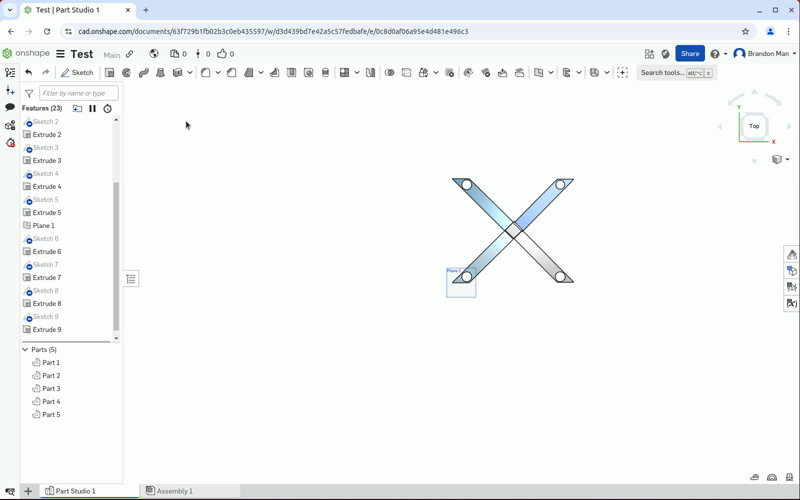
key(shift+h)
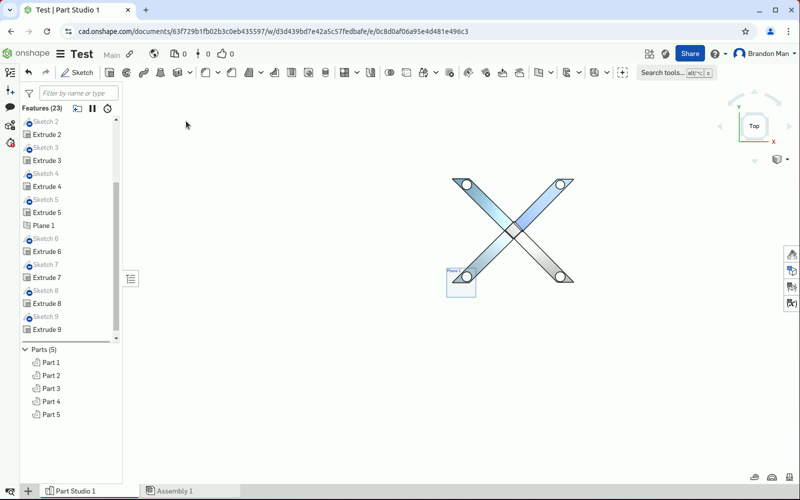
key(shift+h)
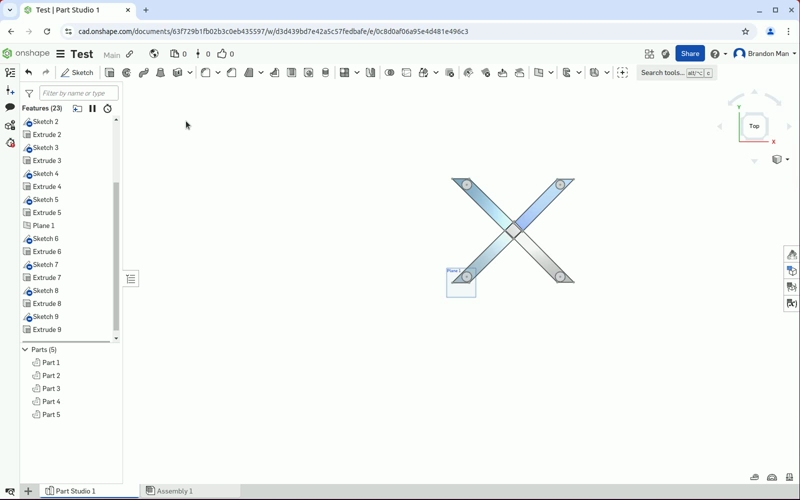
key(shift+7)
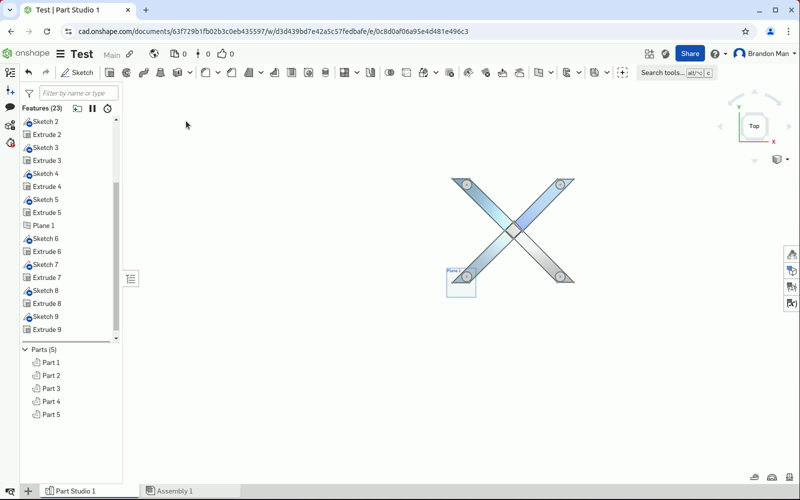
key(up, 3)
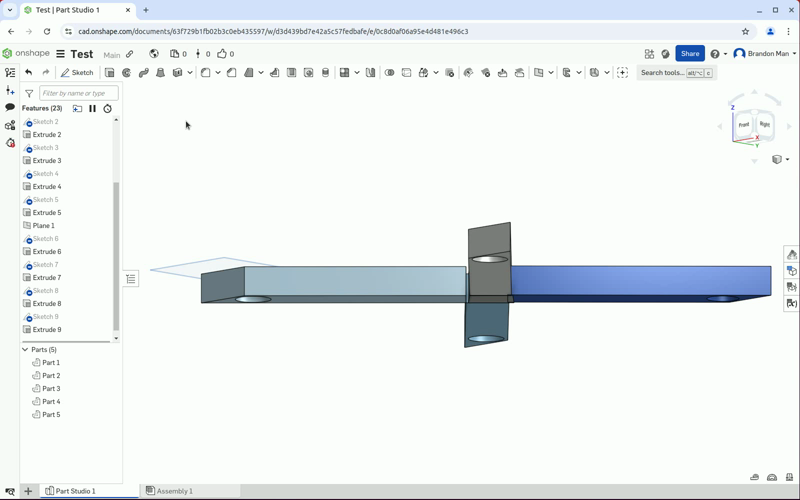
key(left, 3)
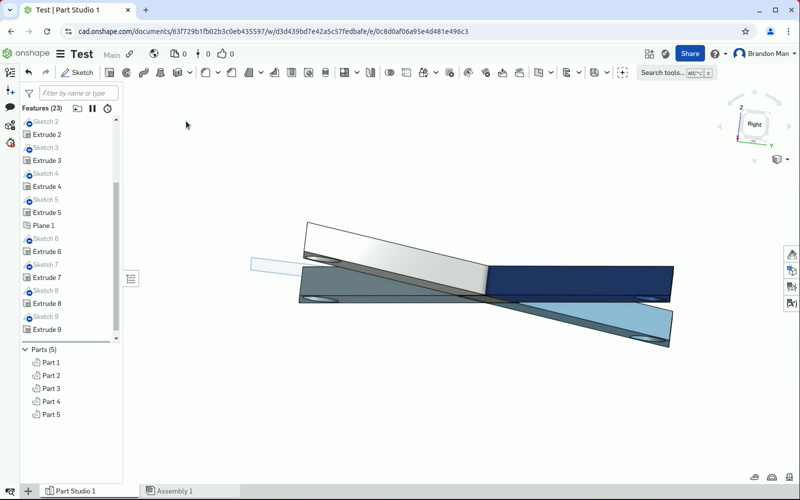
key(right, 3)
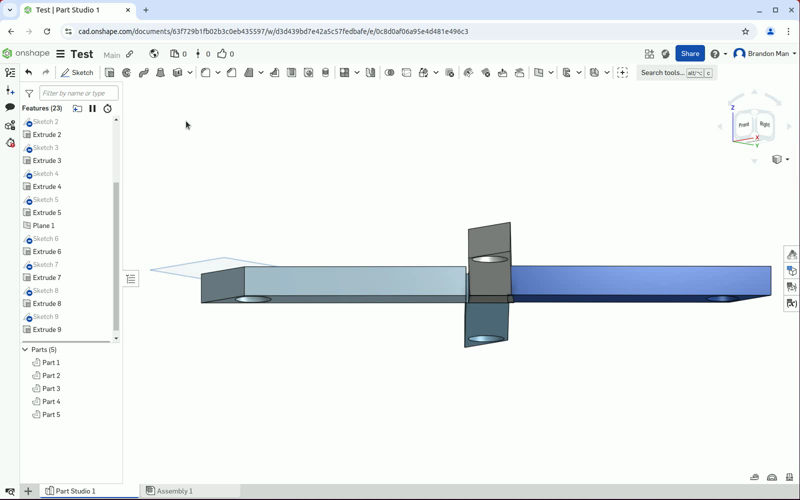
key(down, 3)
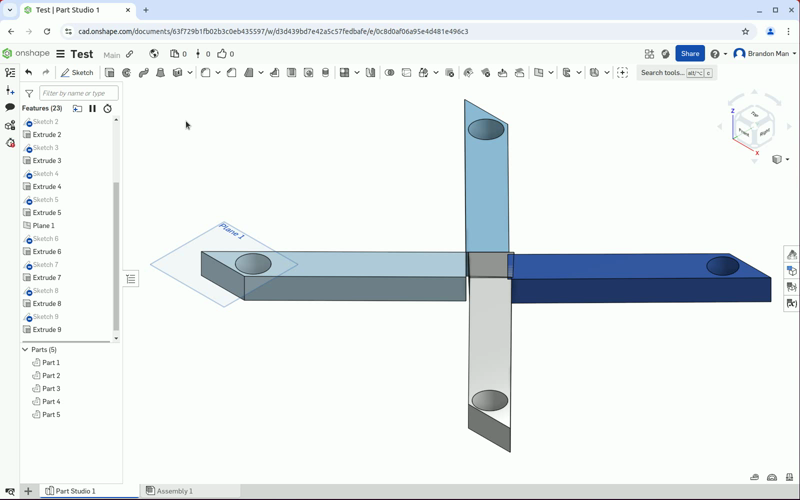
mouse_move(69, 98)
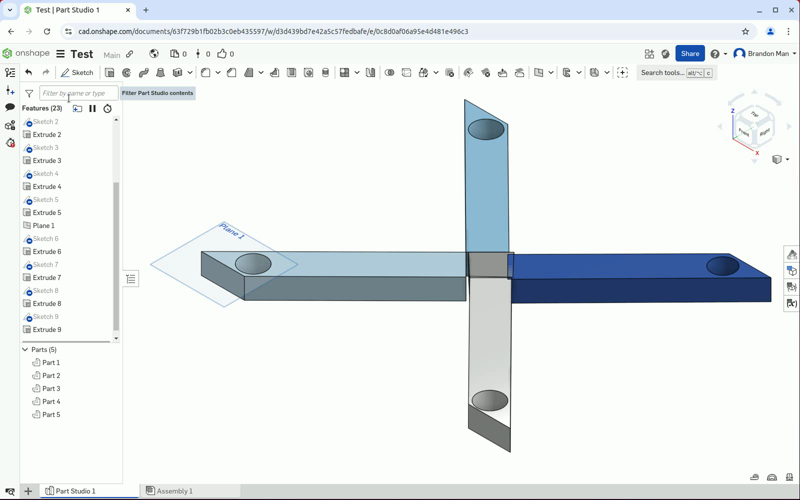
click(69, 98)